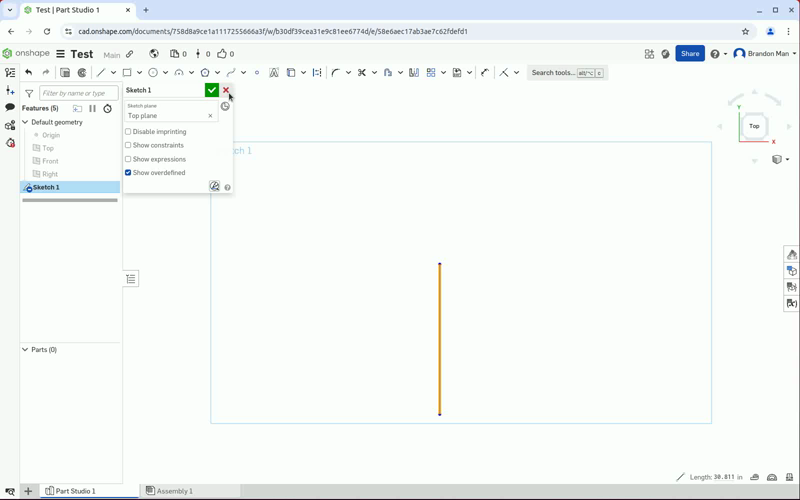
key(shift+h)
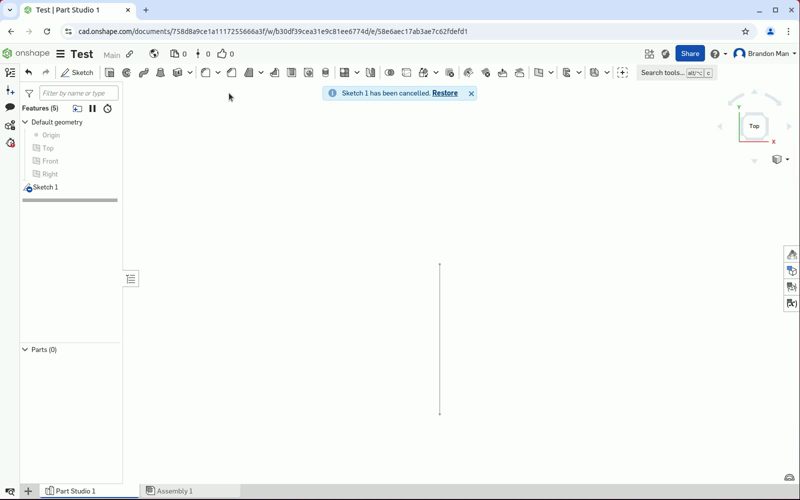
mouse_move(73, 352)
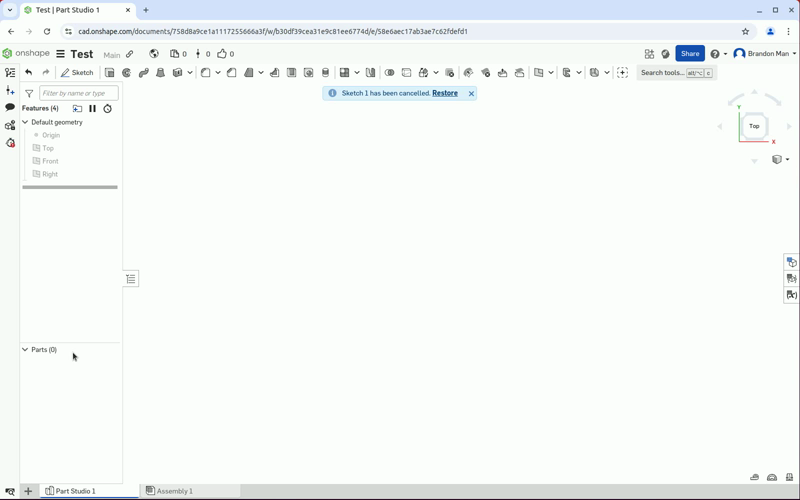
key(y)
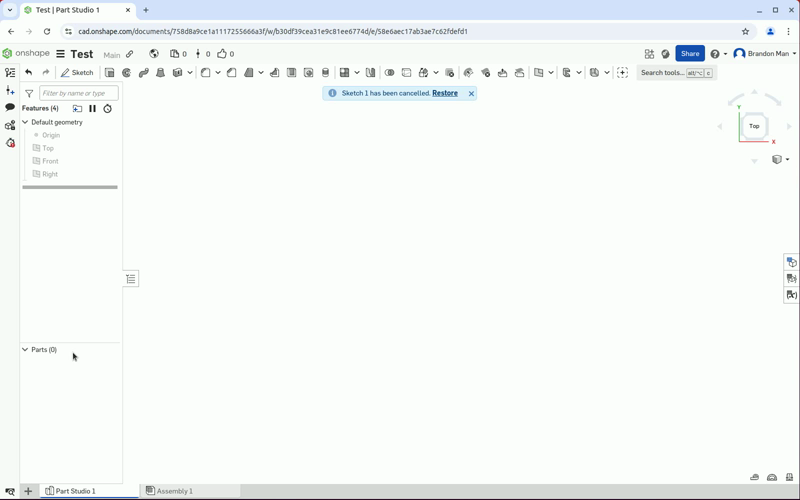
key(shift+p)
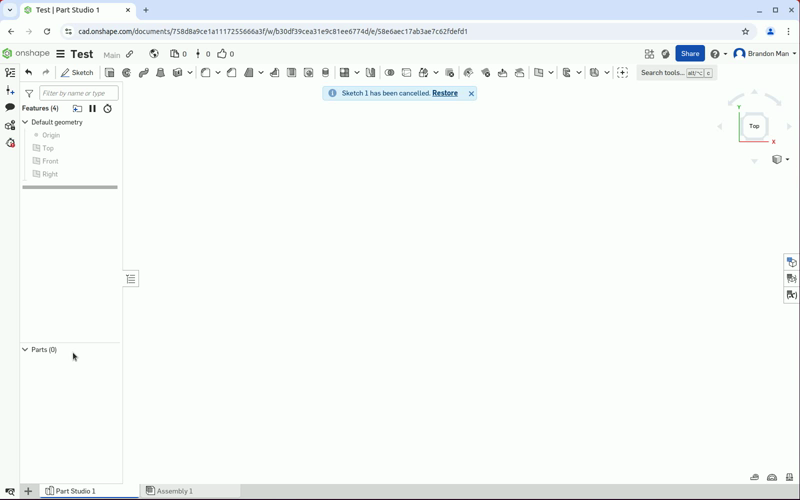
key(space)
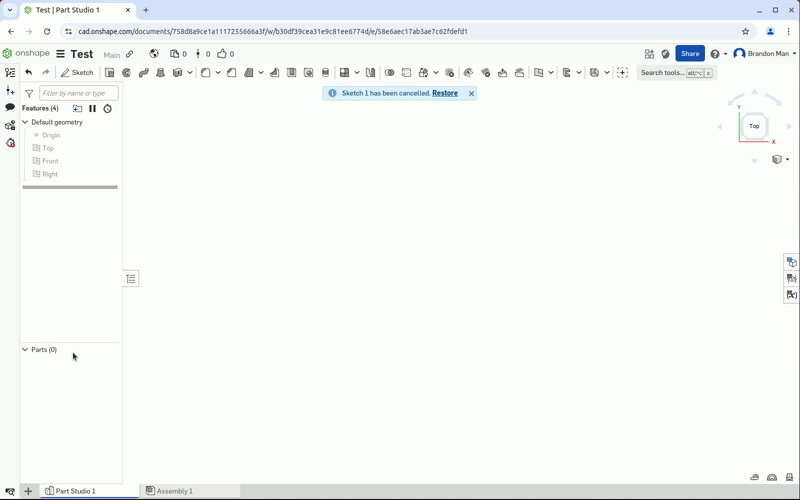
key_down(shift)
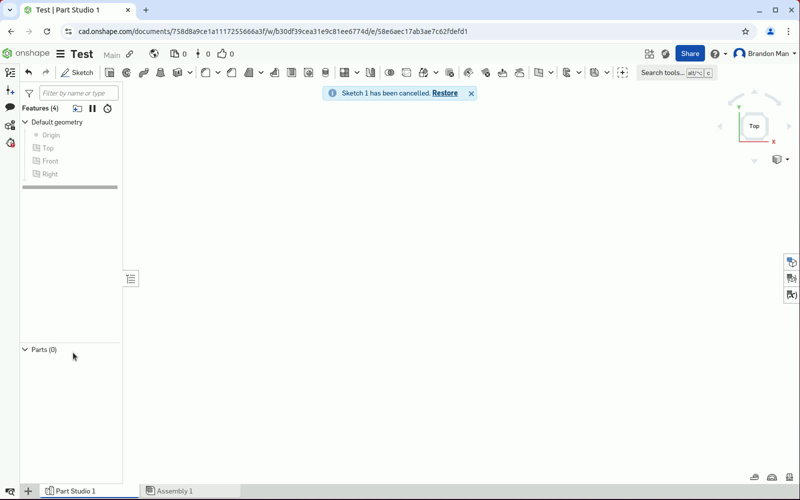
key(up)
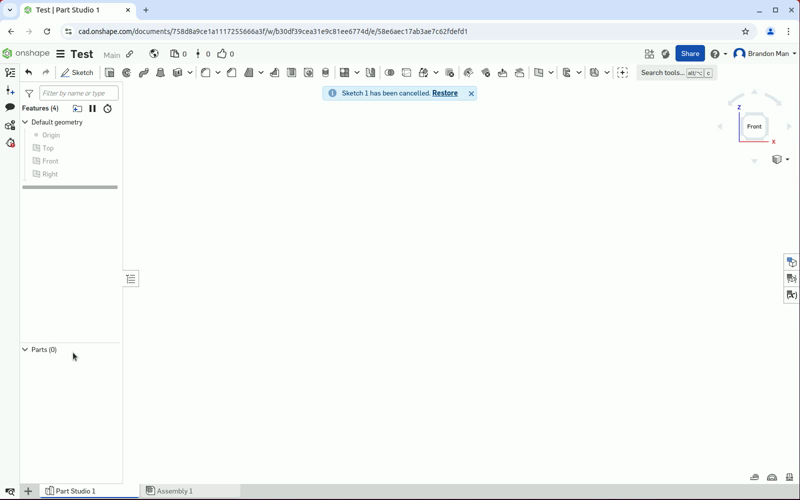
key_up(shift)
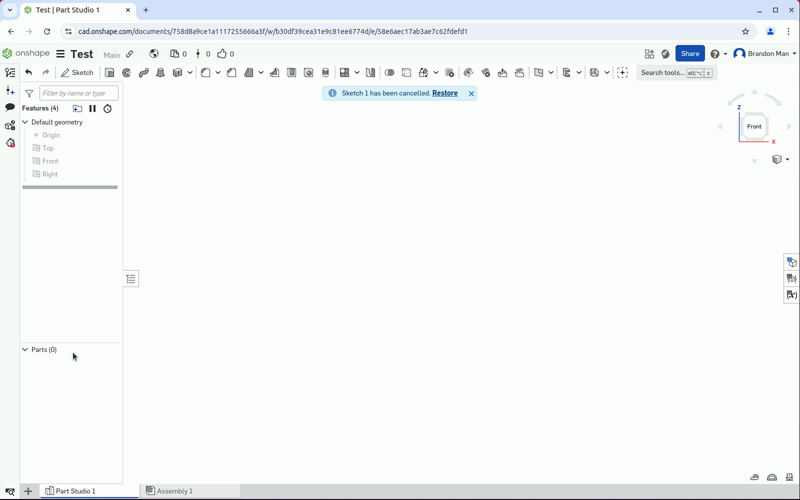
key(space)
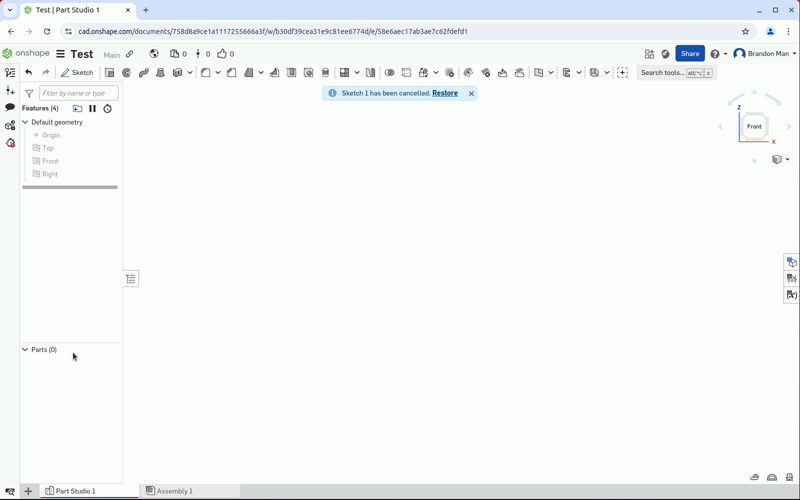
key_down(shift)
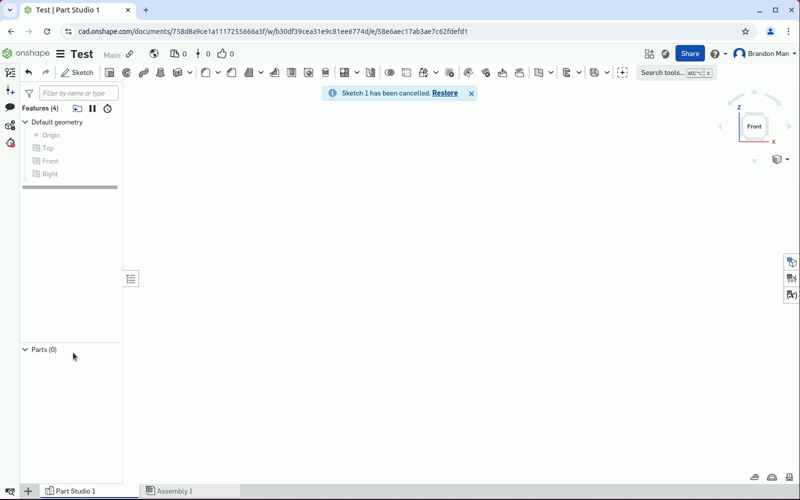
key(left)
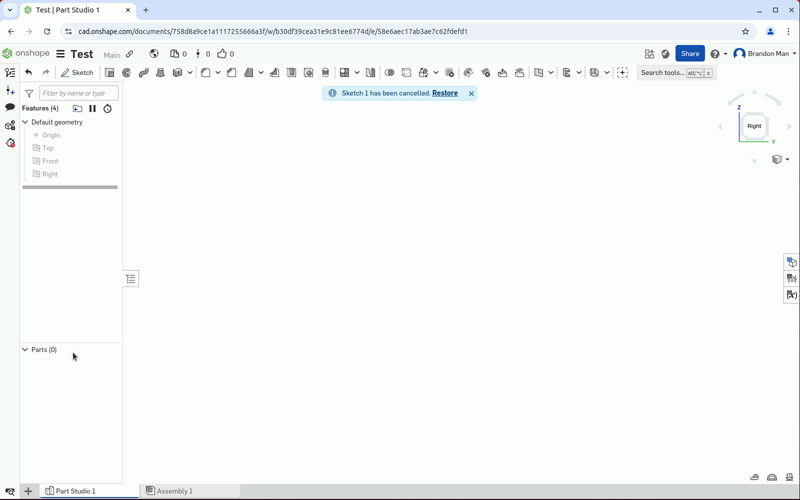
key_up(shift)
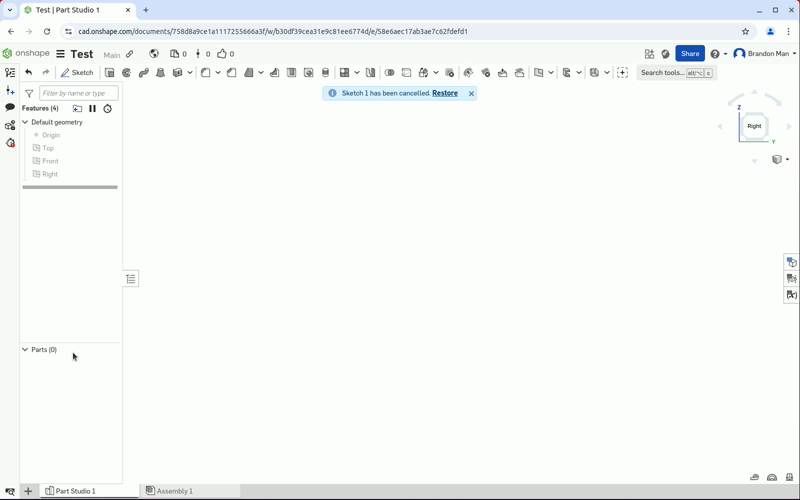
mouse_move(73, 352)
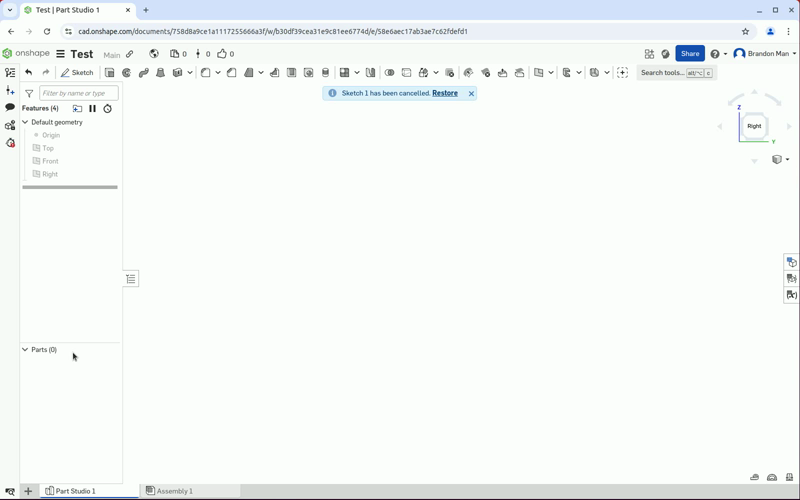
key(shift+y)
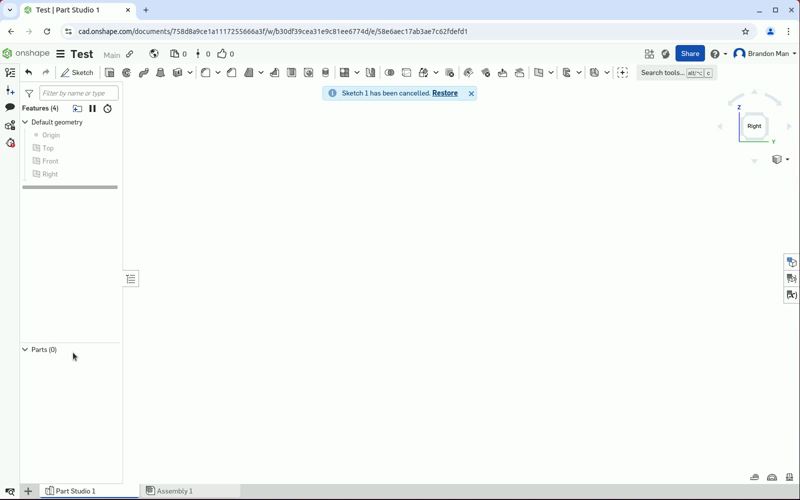
key(shift+s)
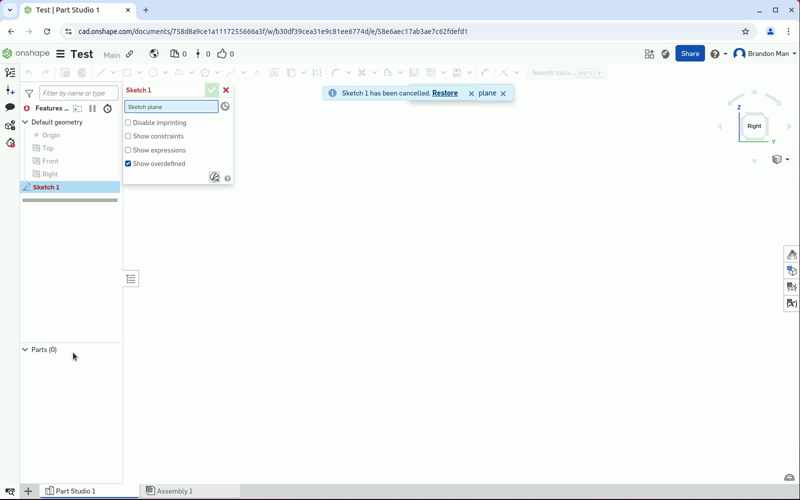
mouse_move(73, 176)
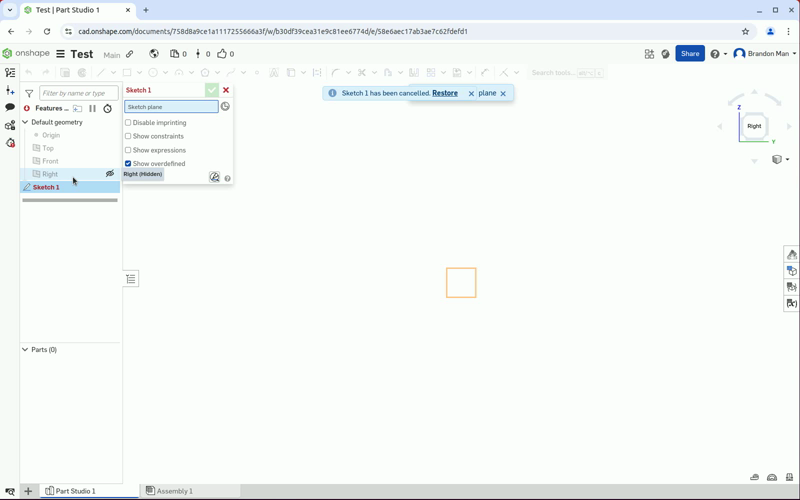
click(73, 176)
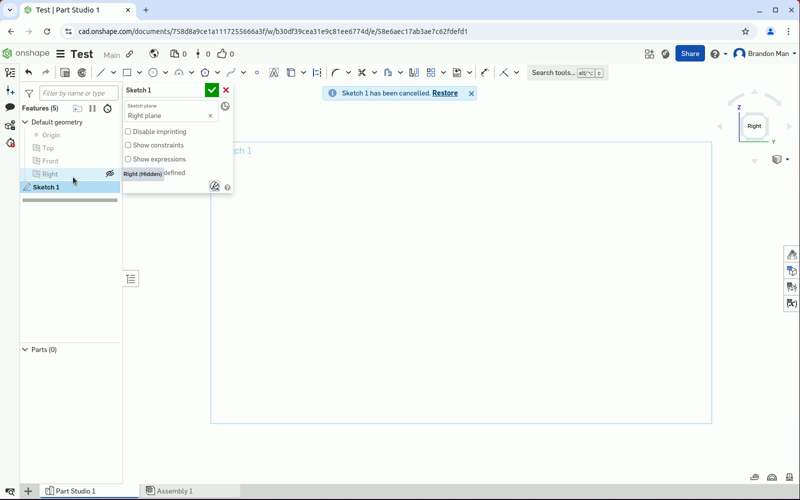
mouse_move(73, 352)
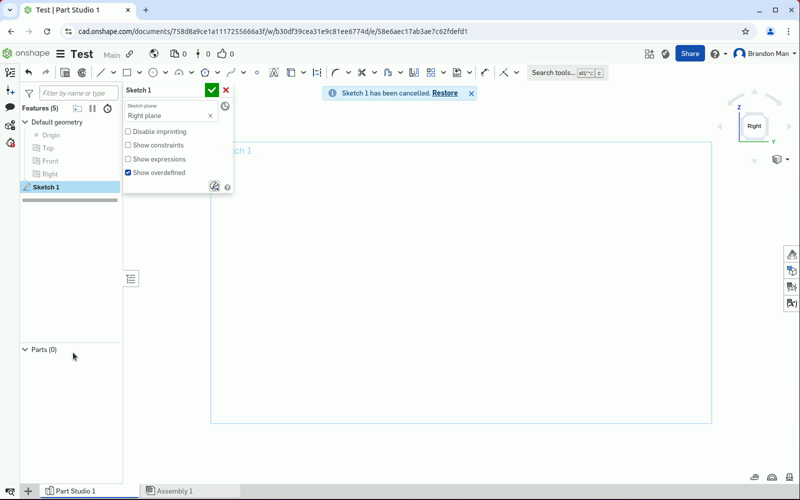
key(y)
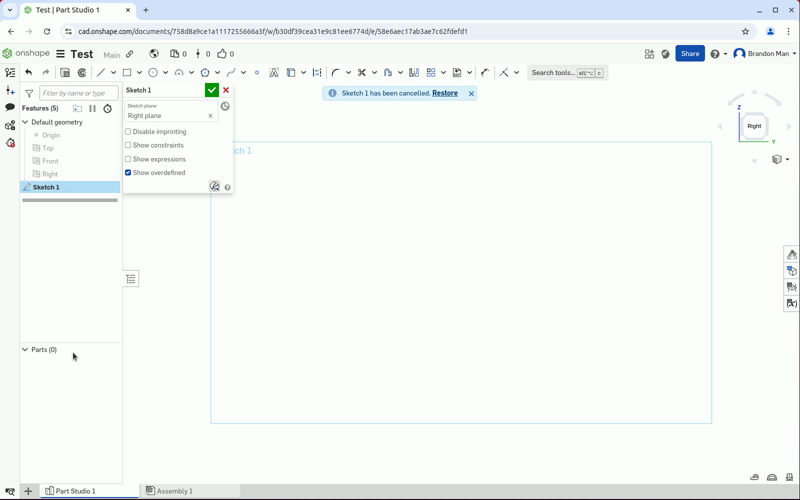
key(a)
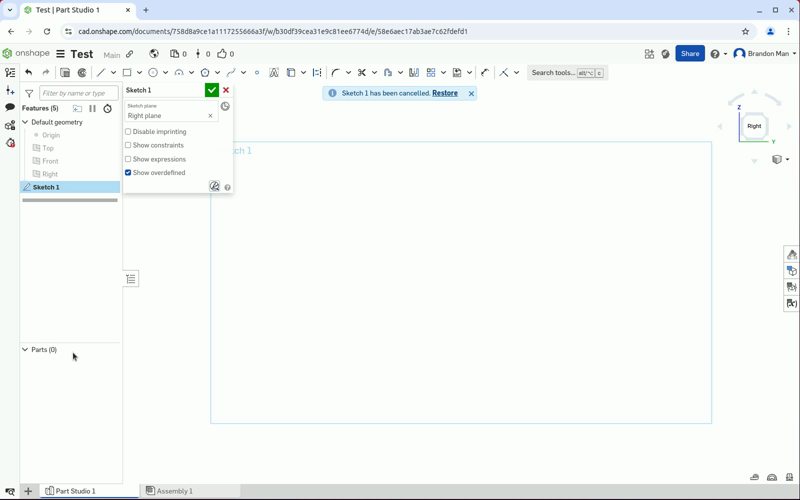
key_down(shift)
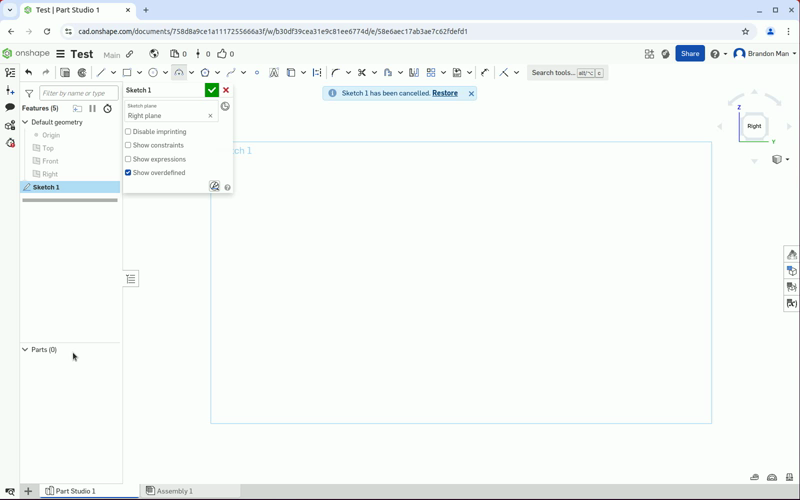
mouse_move(361, 253)
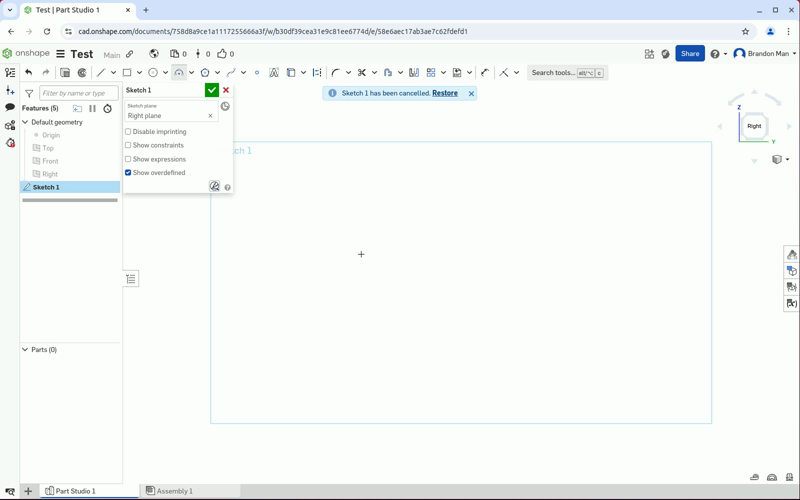
click(361, 253)
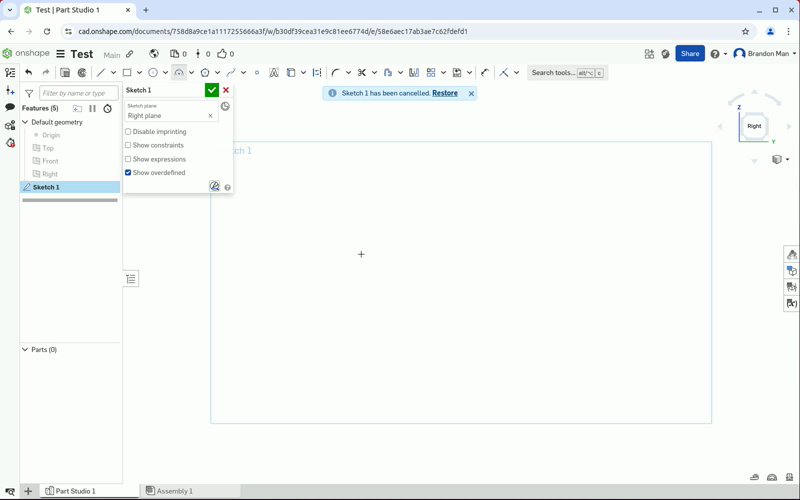
key_up(shift)
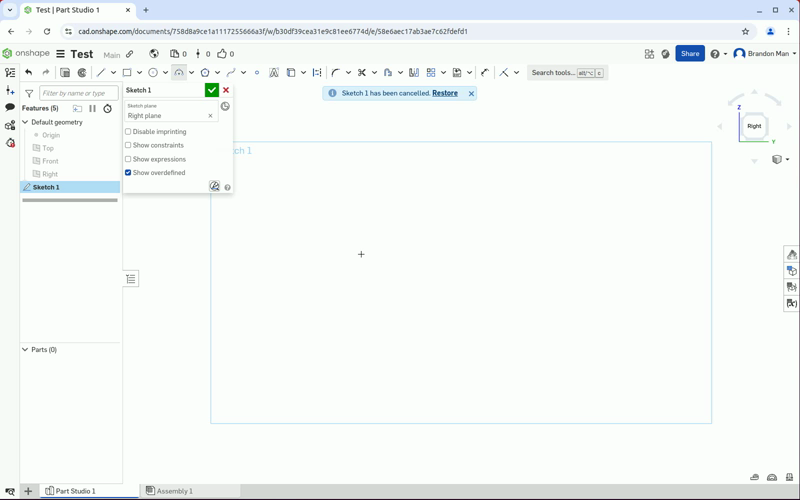
key_down(shift)
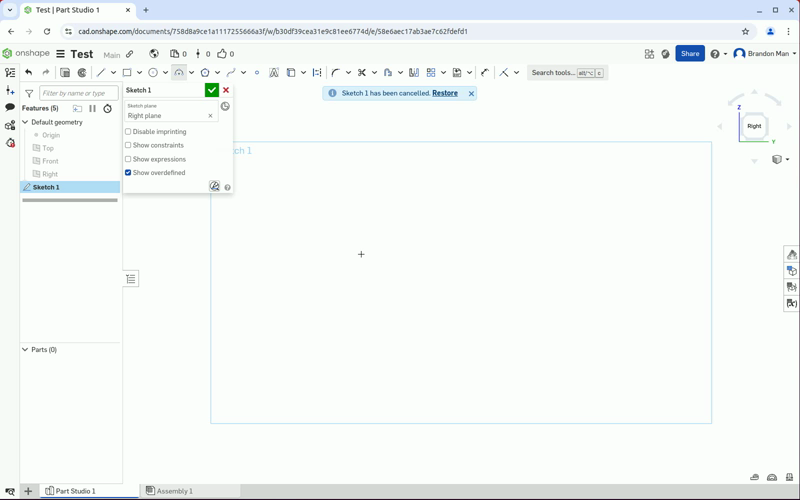
mouse_move(361, 261)
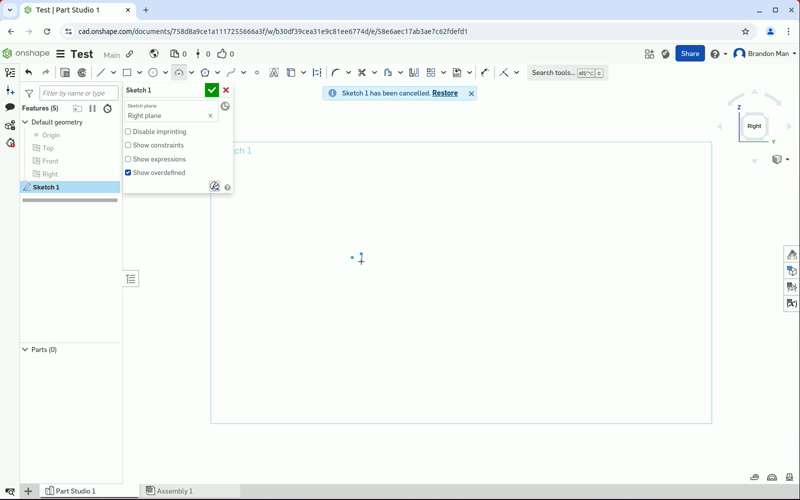
scroll(6)
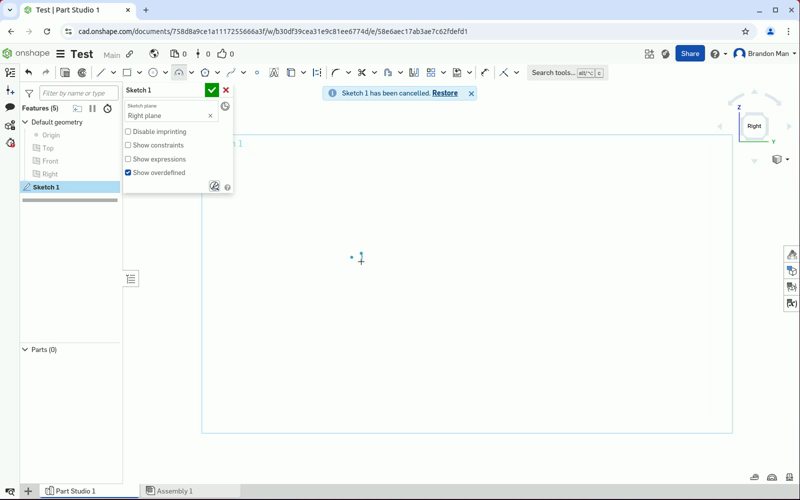
scroll(6)
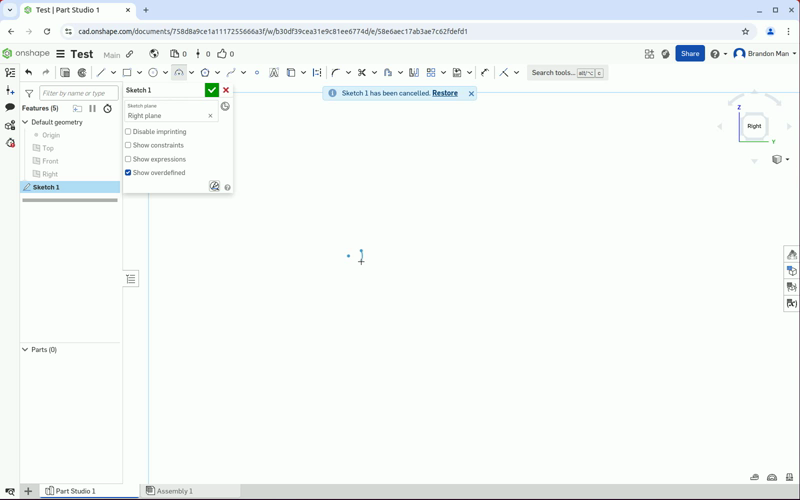
scroll(6)
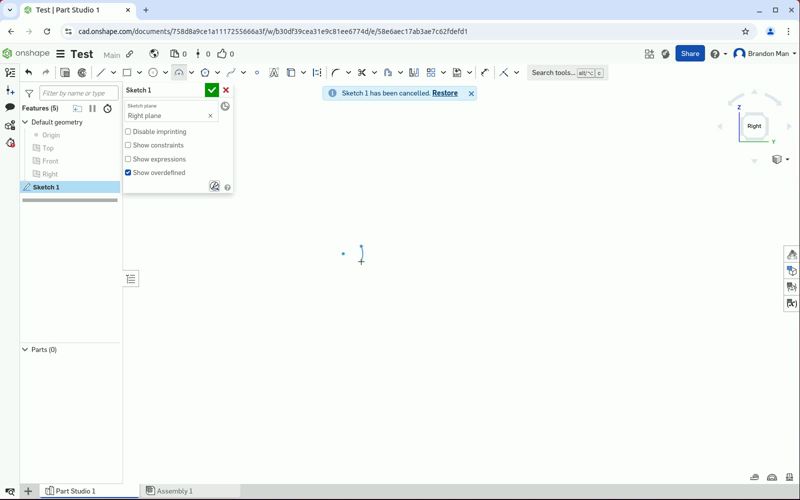
scroll(6)
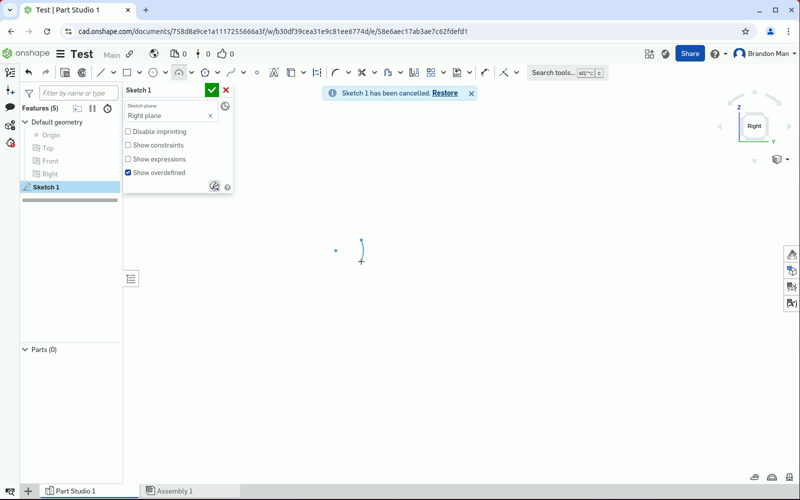
scroll(6)
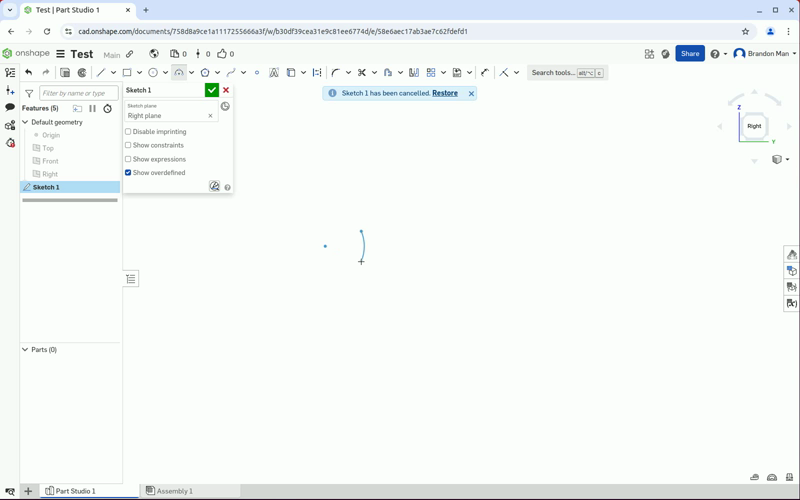
scroll(6)
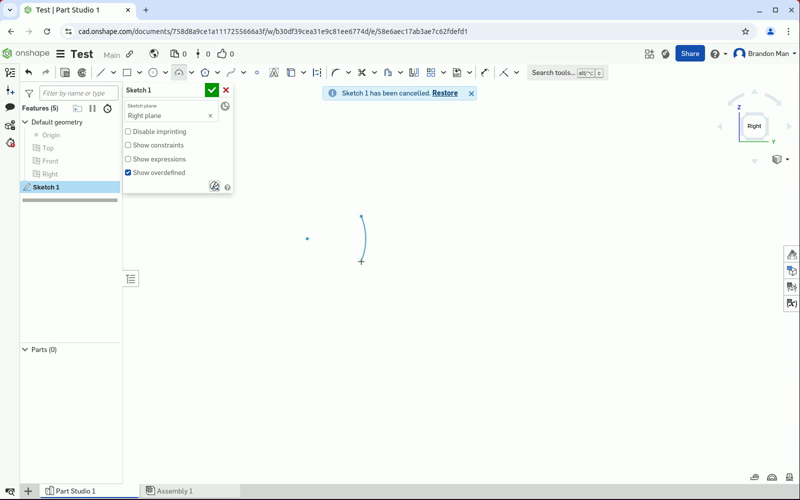
scroll(6)
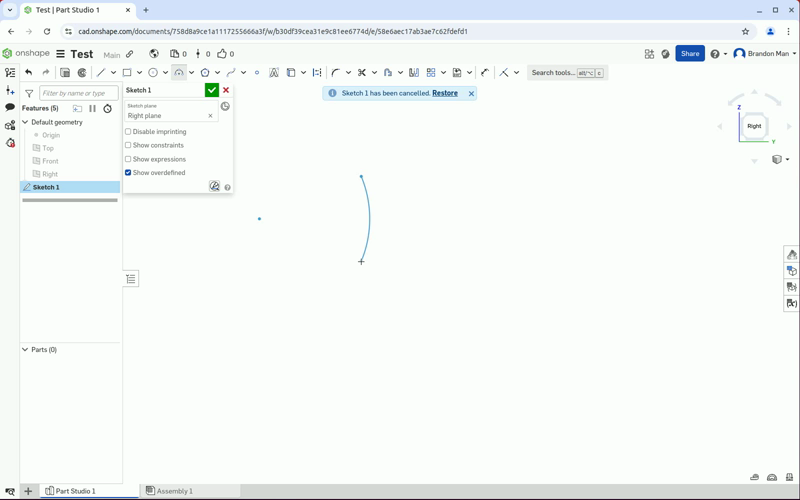
click(361, 261)
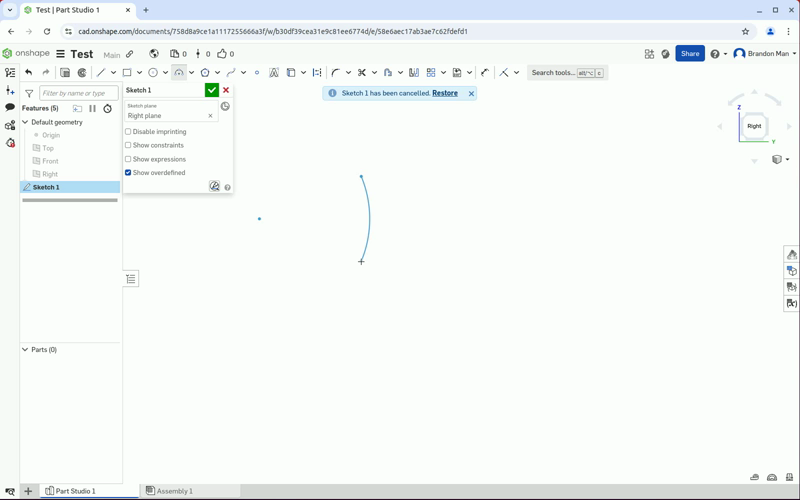
scroll(-6)
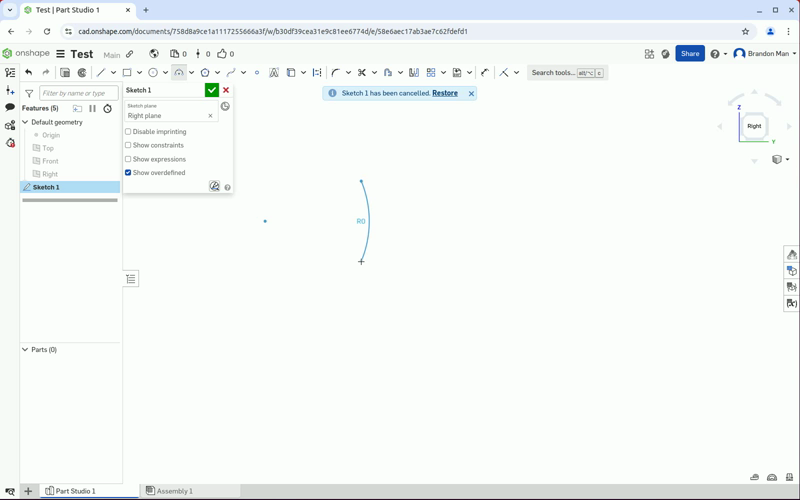
scroll(-6)
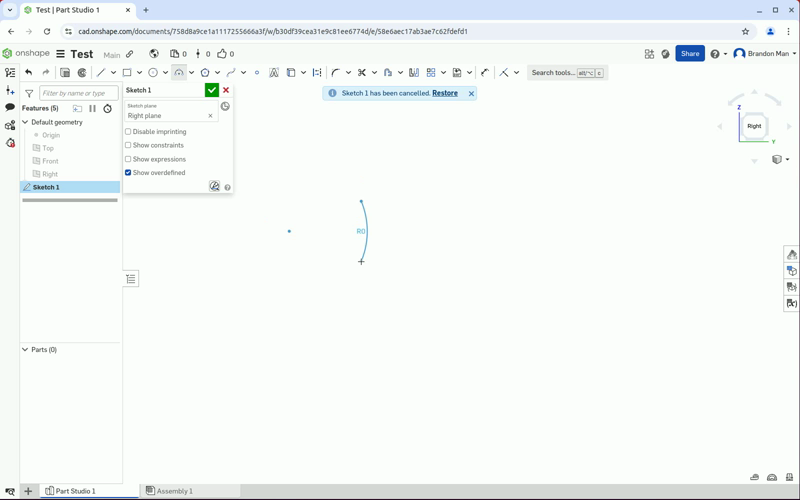
scroll(-6)
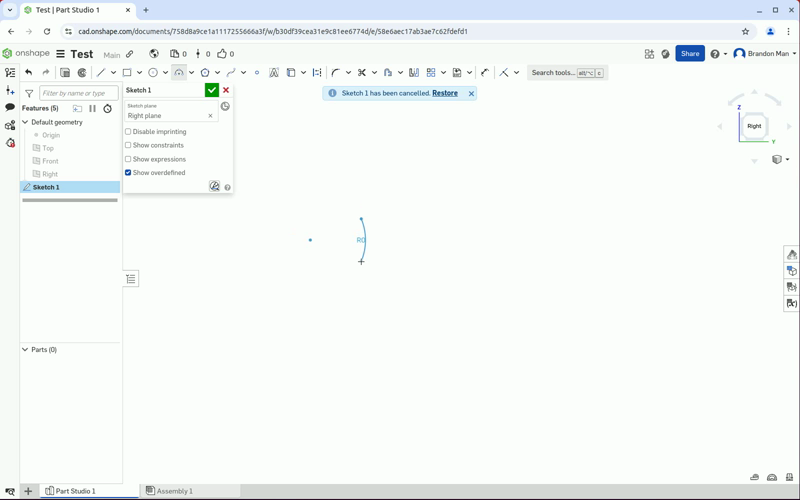
scroll(-6)
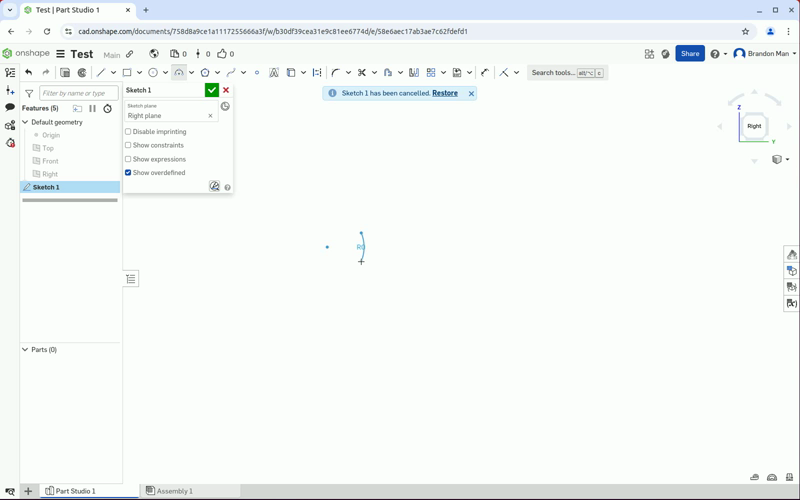
scroll(-6)
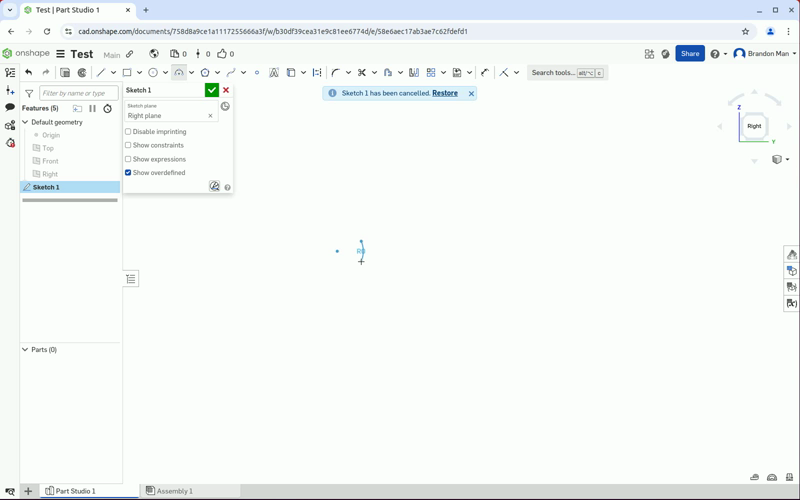
scroll(-6)
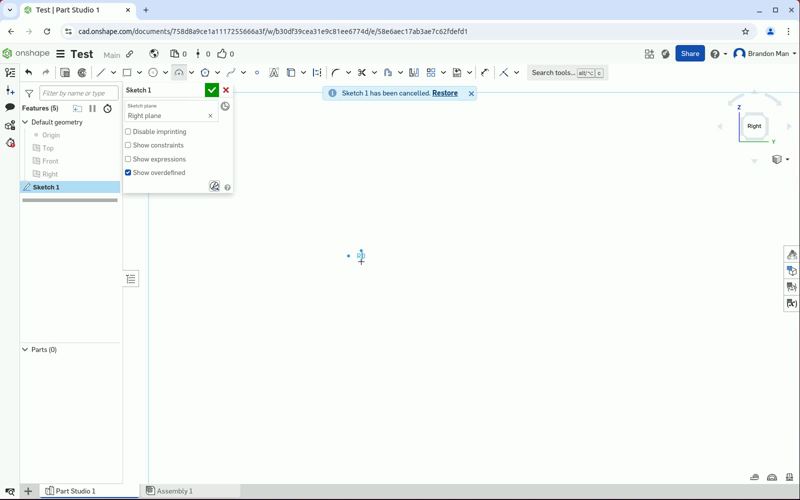
scroll(-6)
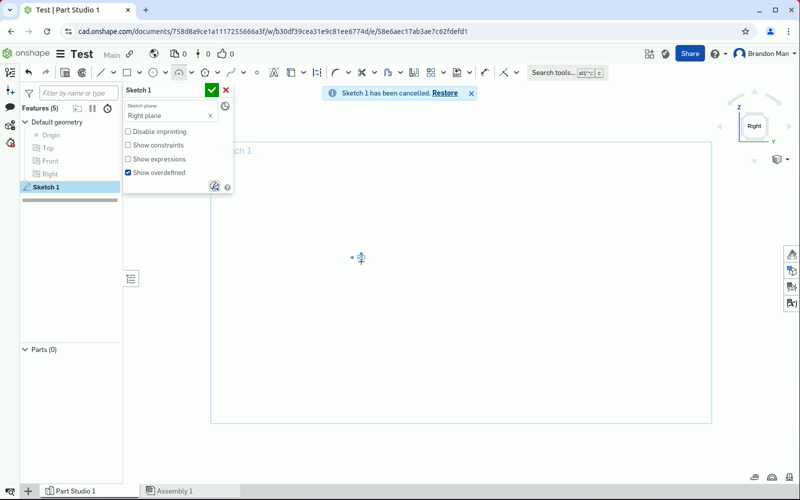
mouse_move(356, 257)
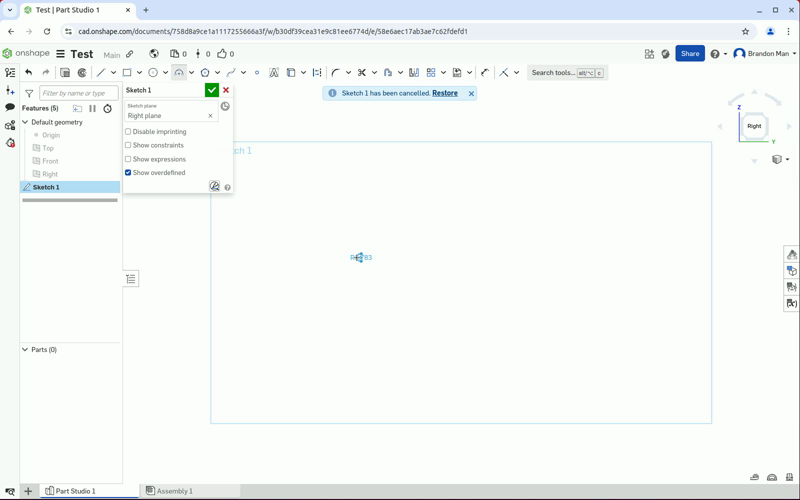
scroll(6)
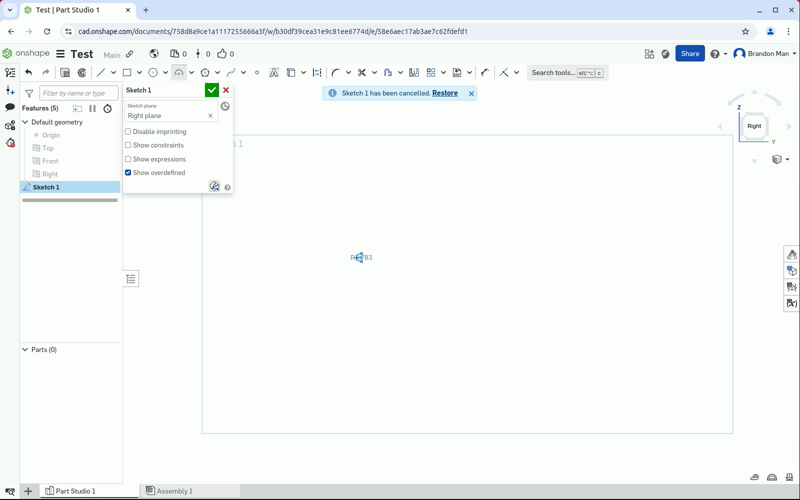
scroll(6)
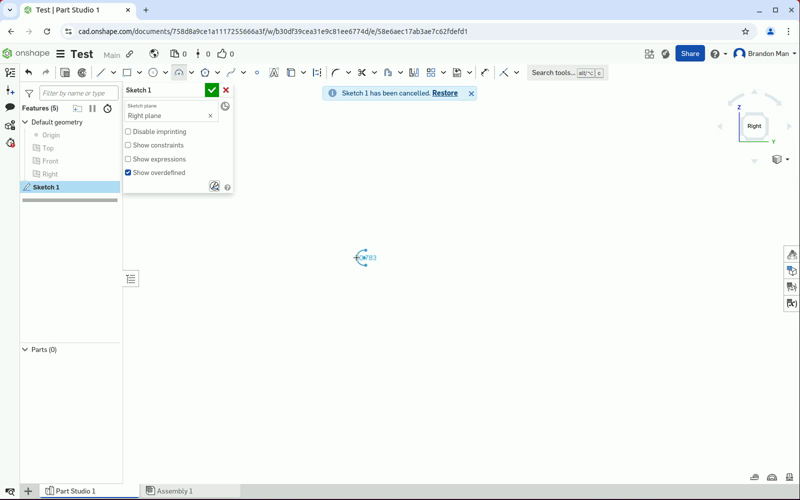
scroll(6)
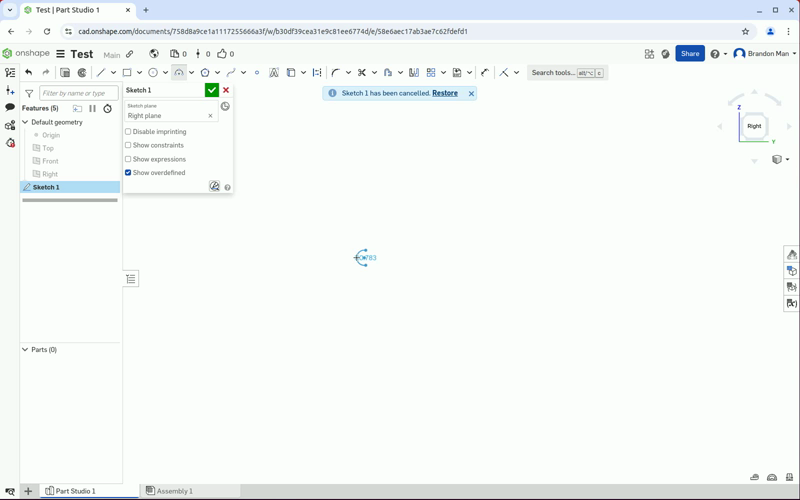
scroll(6)
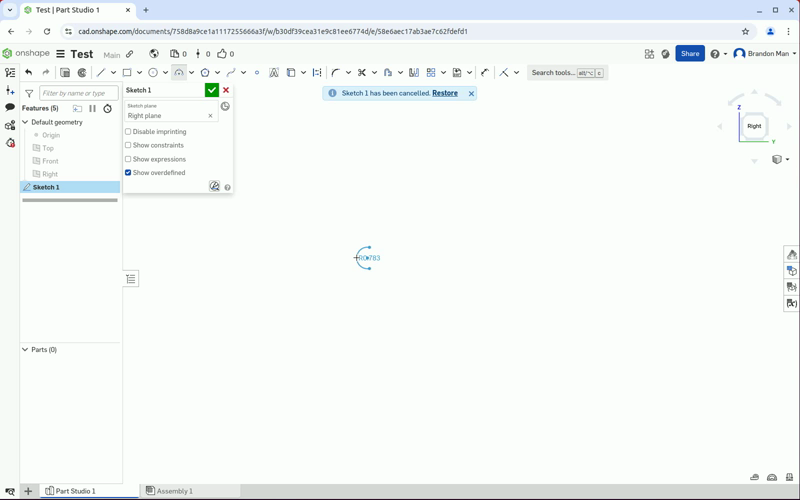
scroll(6)
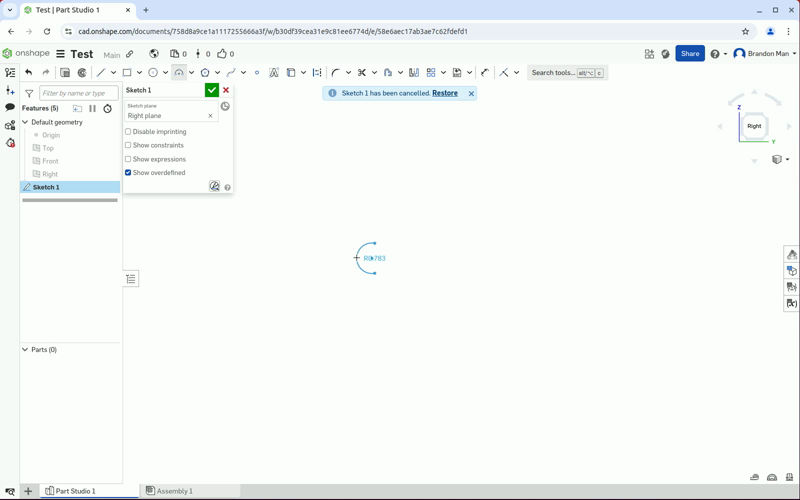
scroll(6)
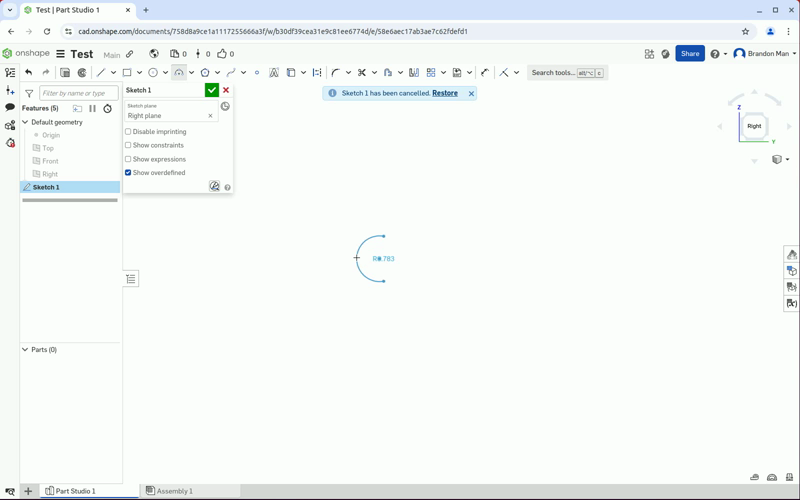
scroll(6)
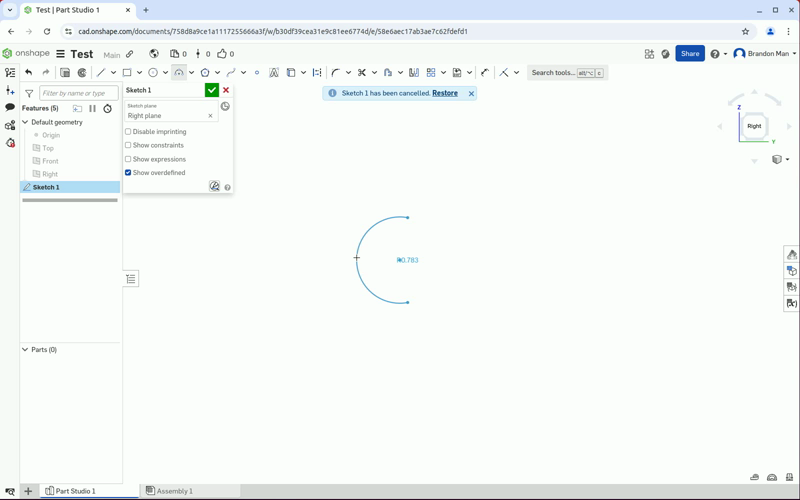
click(356, 257)
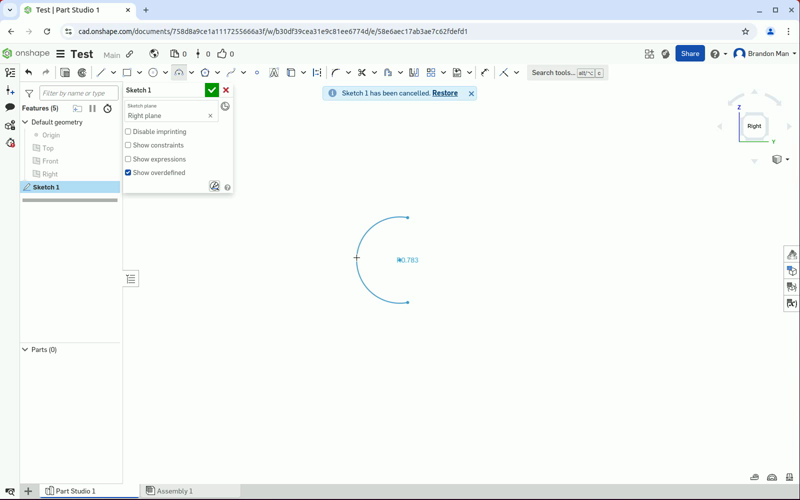
scroll(-6)
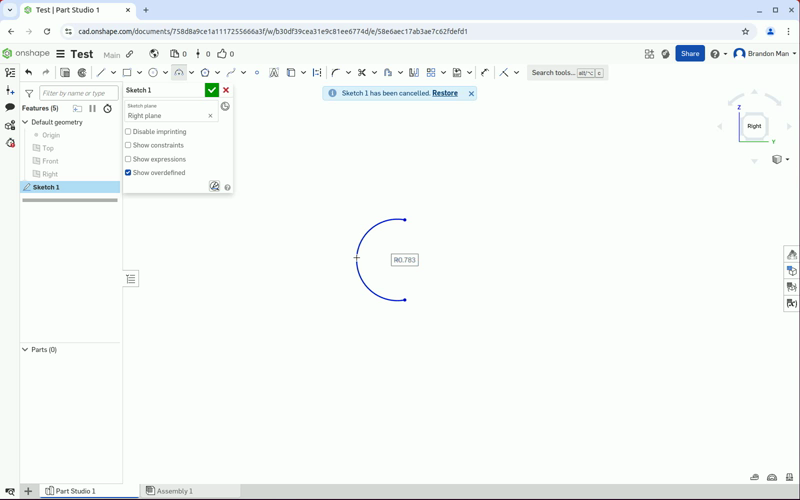
scroll(-6)
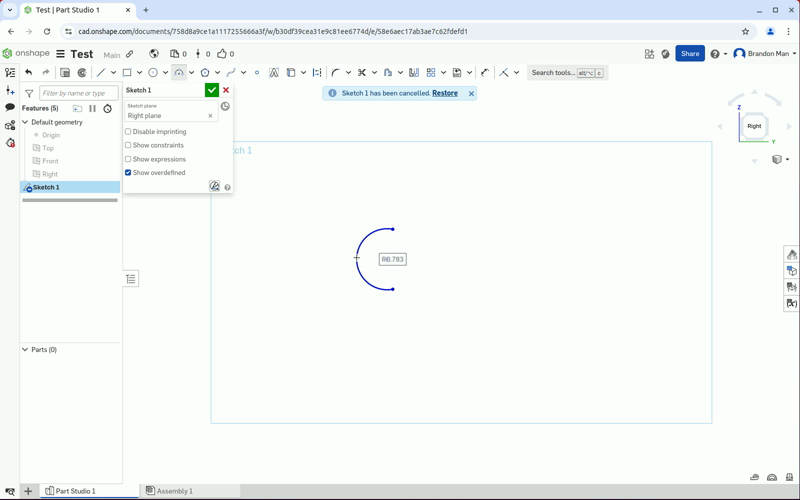
scroll(-6)
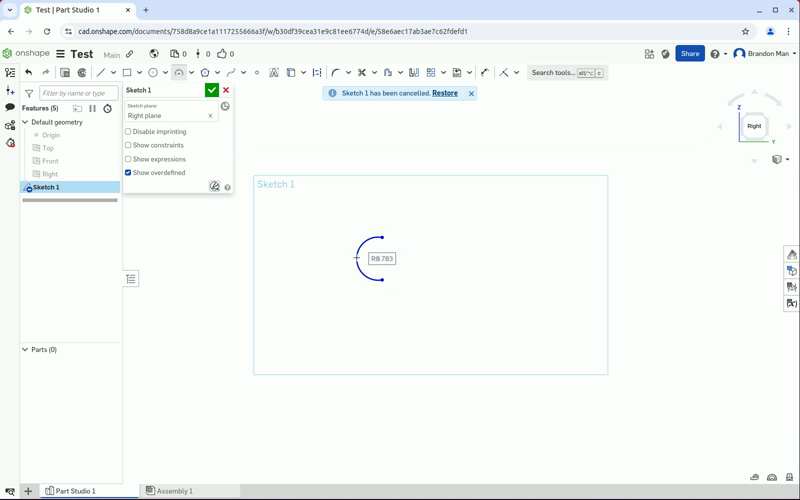
scroll(-6)
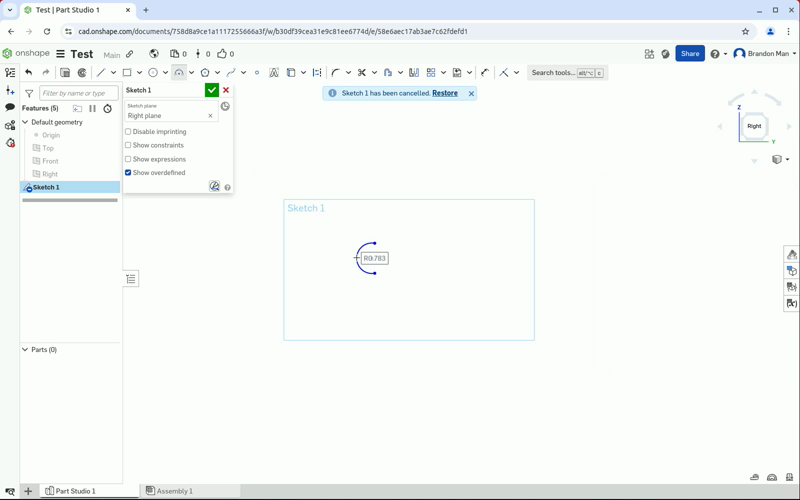
scroll(-6)
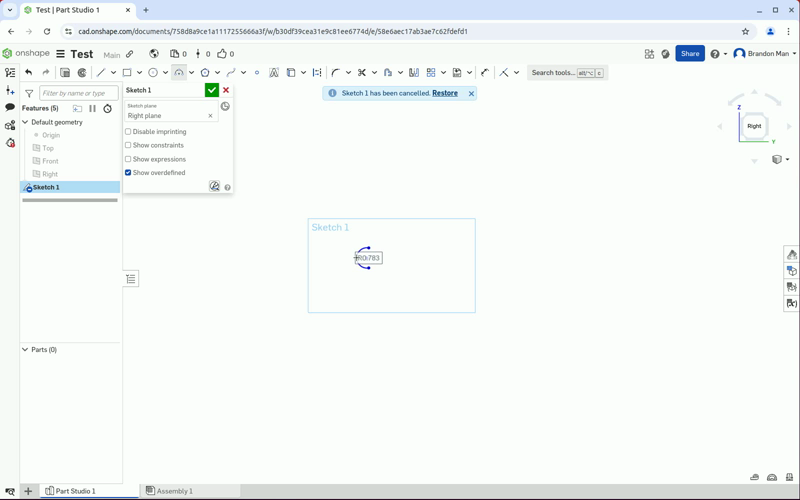
scroll(-6)
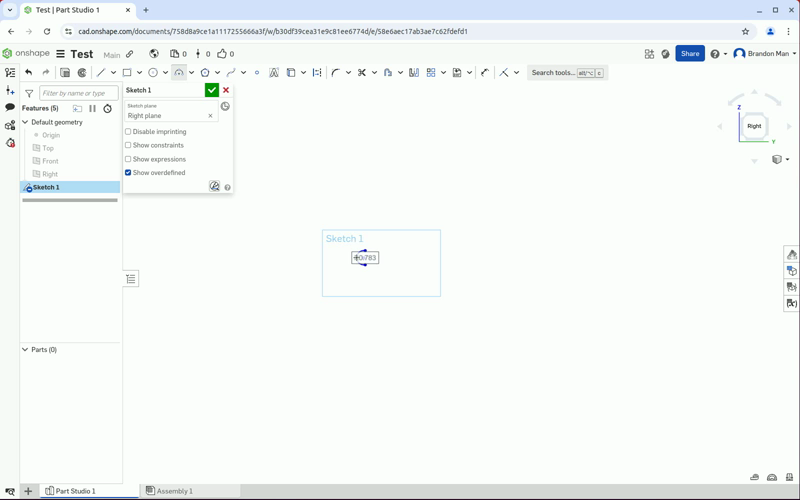
scroll(-6)
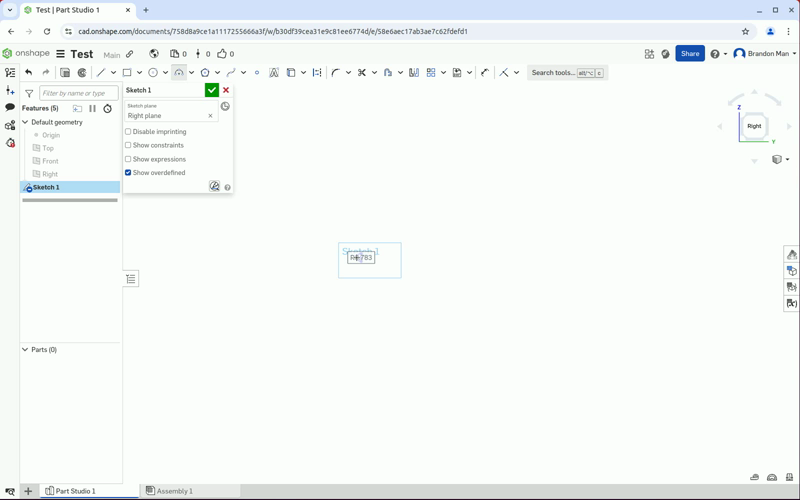
key_up(shift)
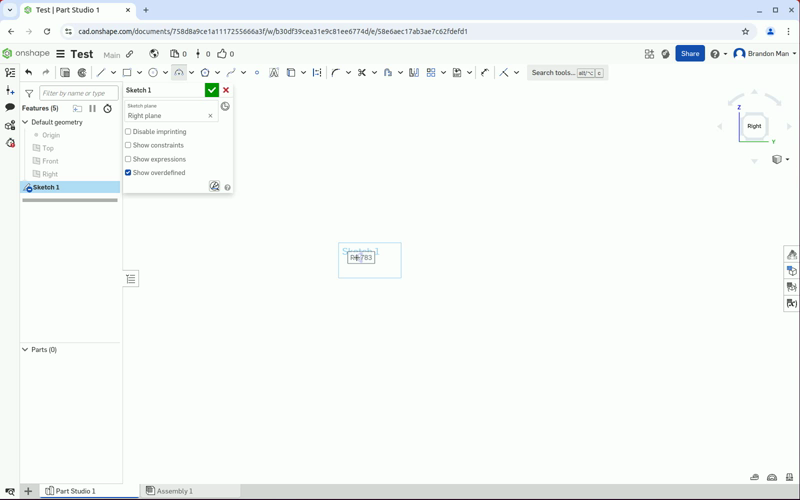
key(esc)
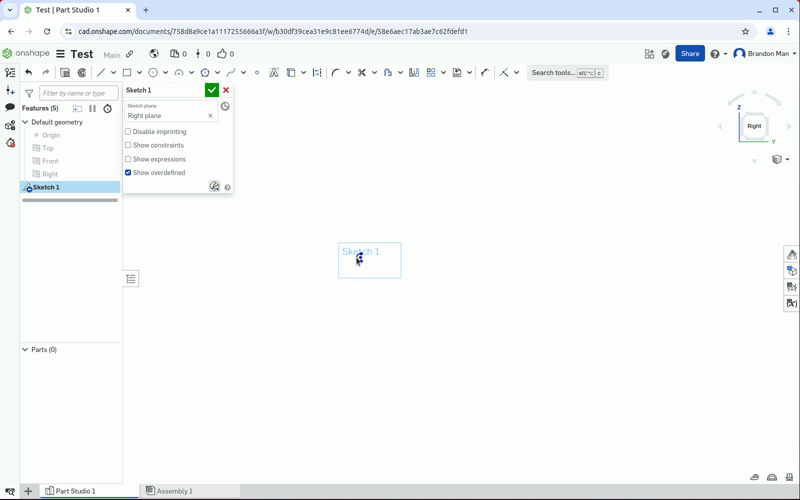
key(l)
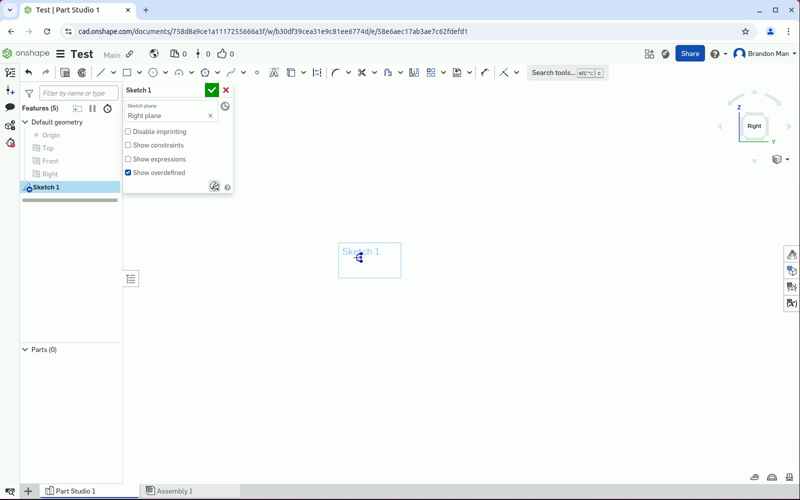
mouse_move(361, 261)
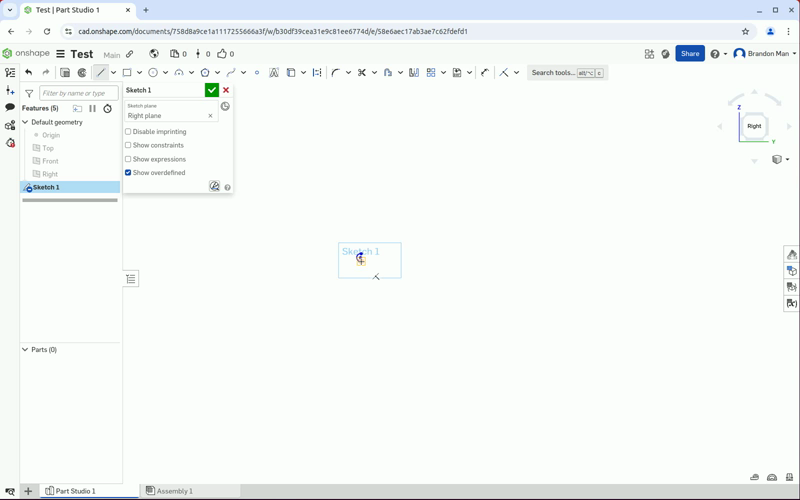
scroll(6)
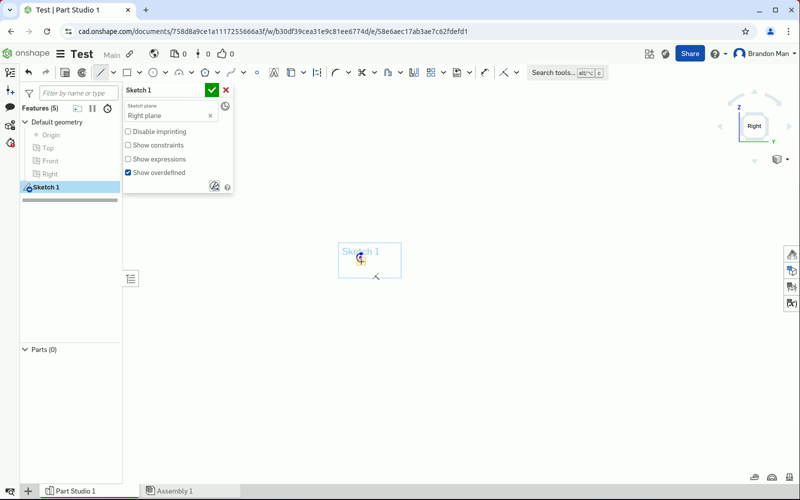
scroll(6)
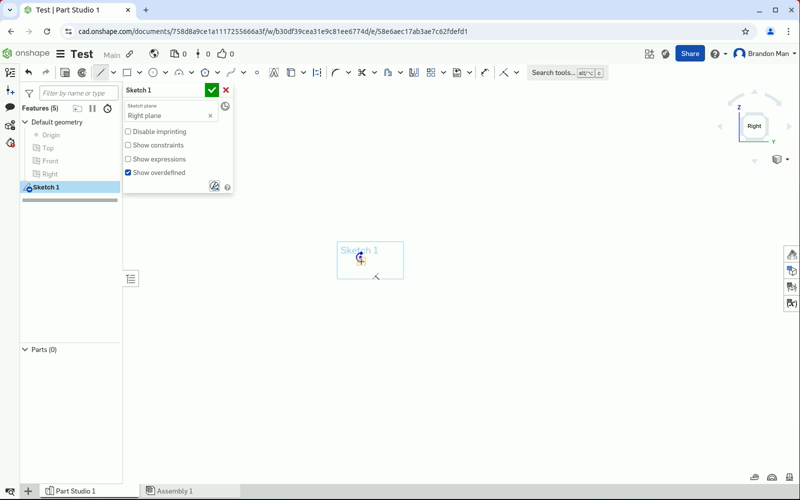
scroll(6)
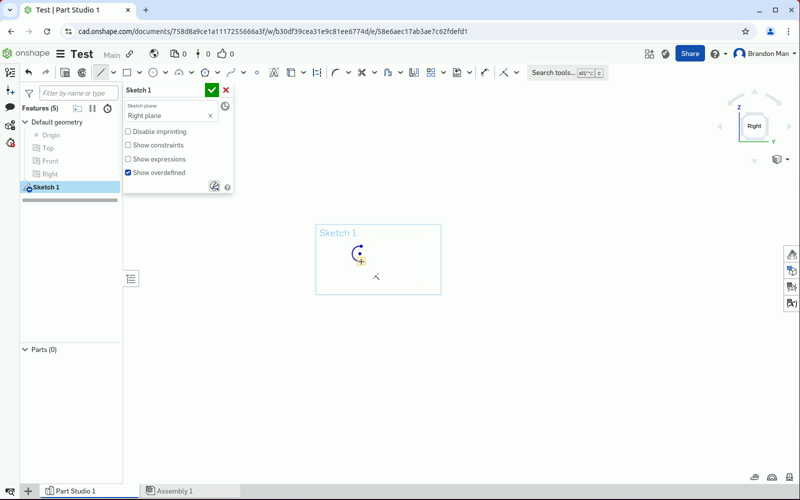
scroll(6)
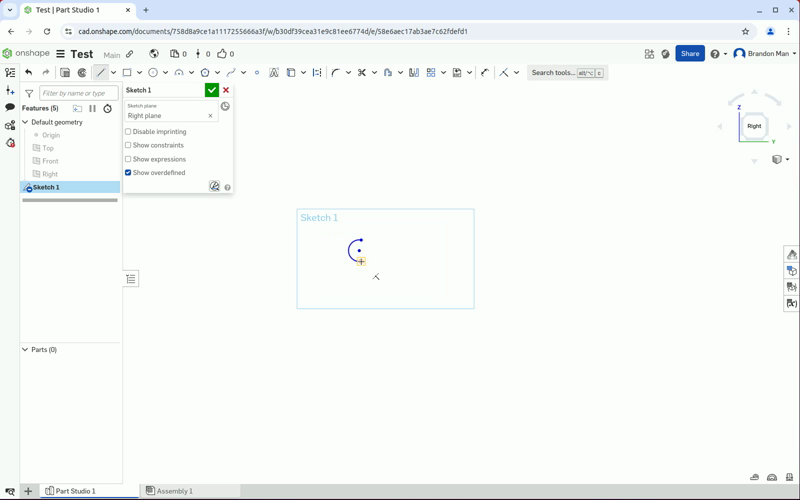
scroll(6)
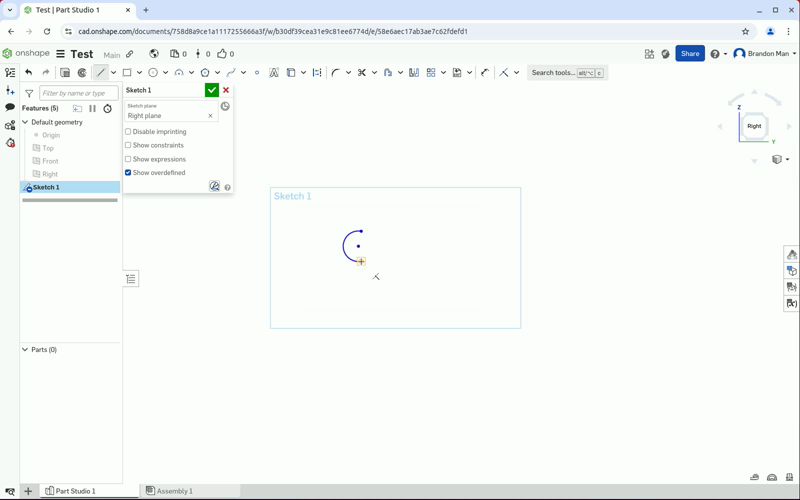
scroll(6)
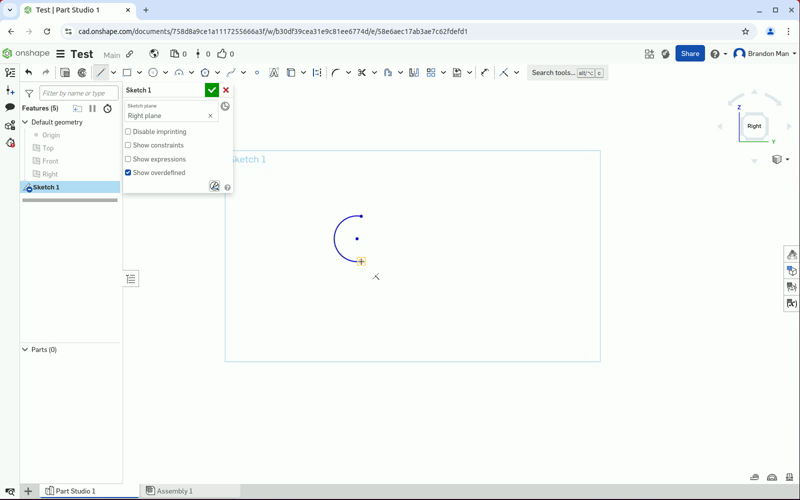
scroll(6)
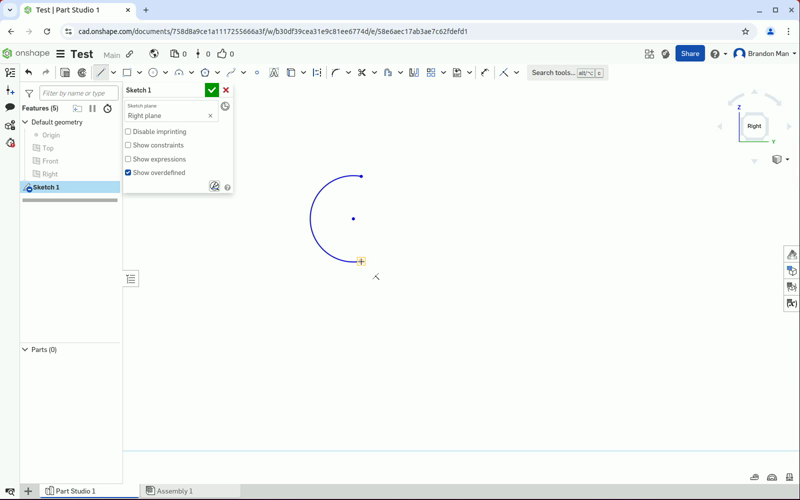
click(361, 261)
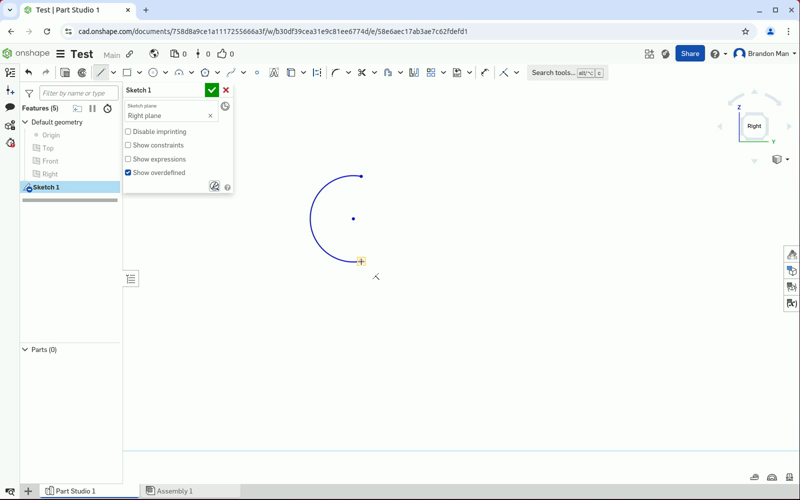
scroll(-6)
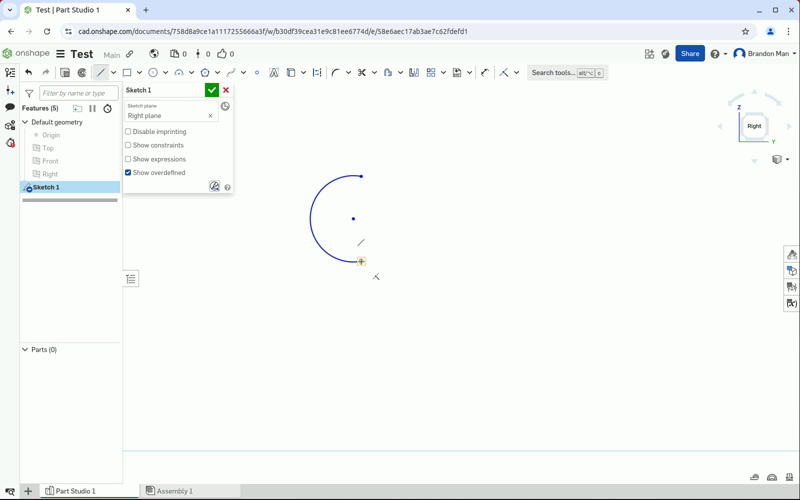
scroll(-6)
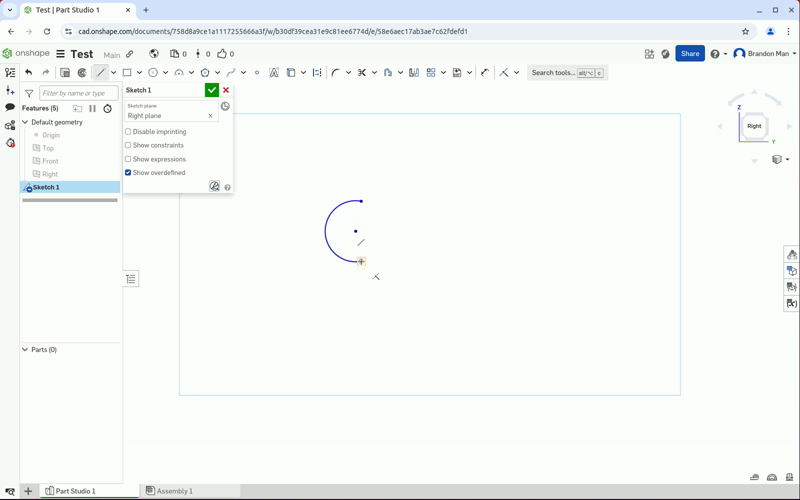
scroll(-6)
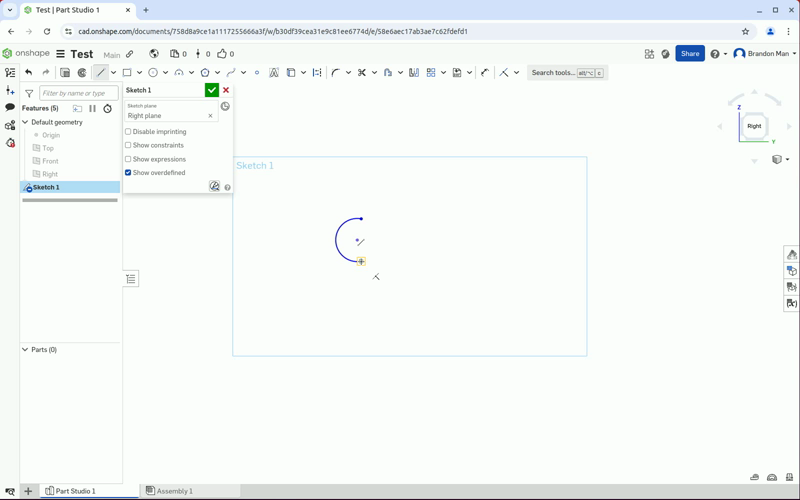
scroll(-6)
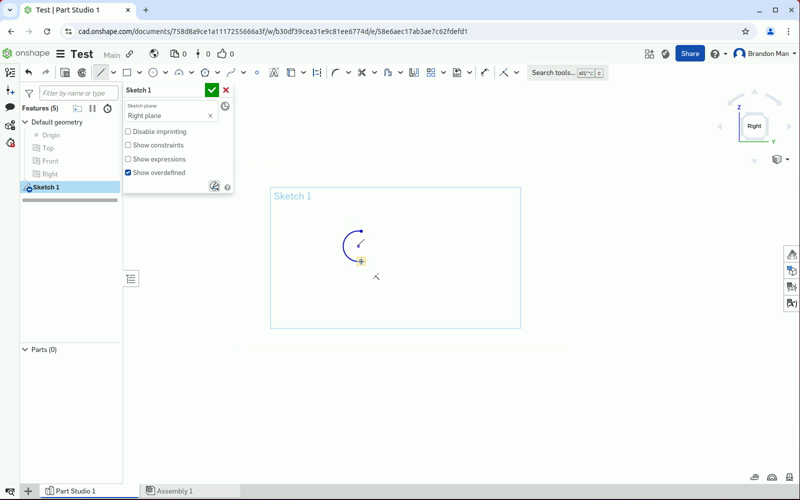
scroll(-6)
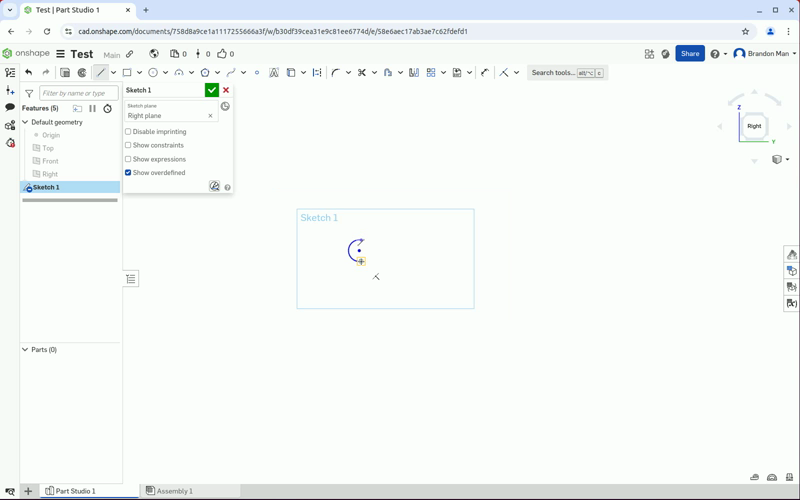
scroll(-6)
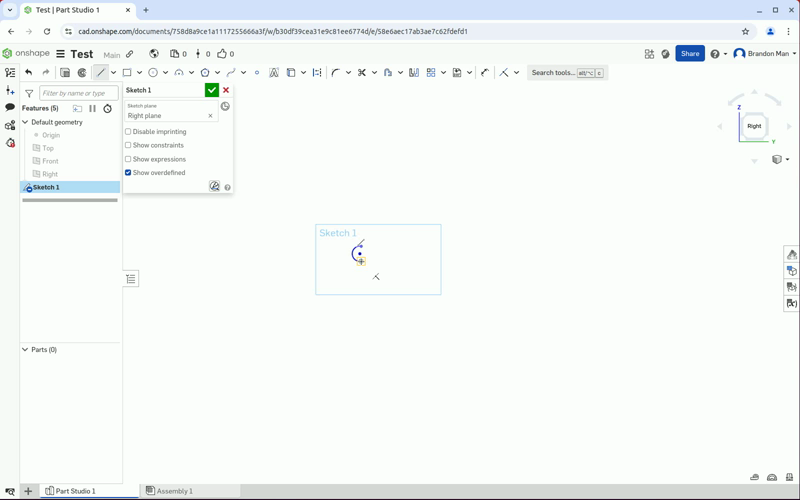
scroll(-6)
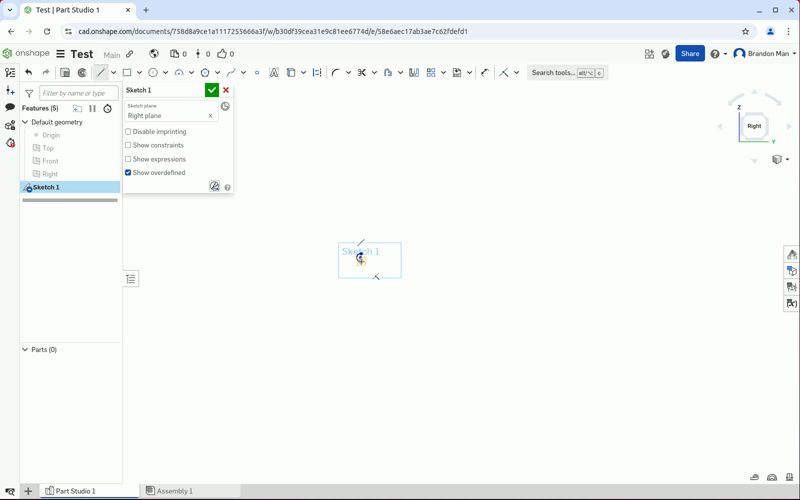
key_down(shift)
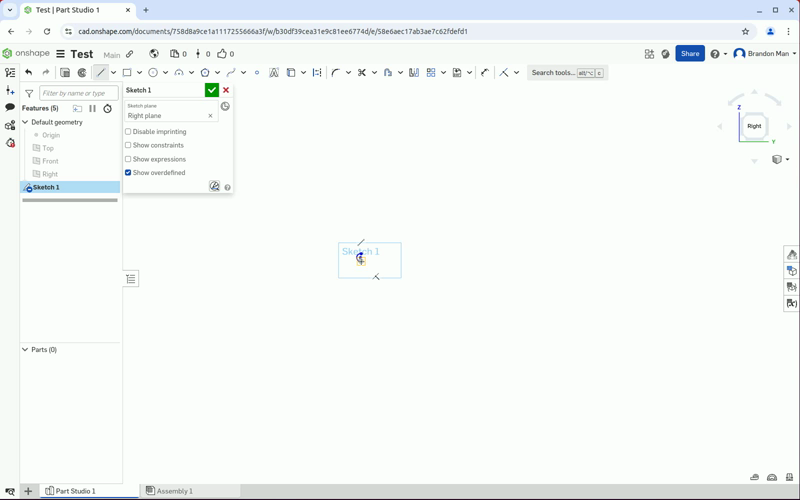
mouse_move(391, 261)
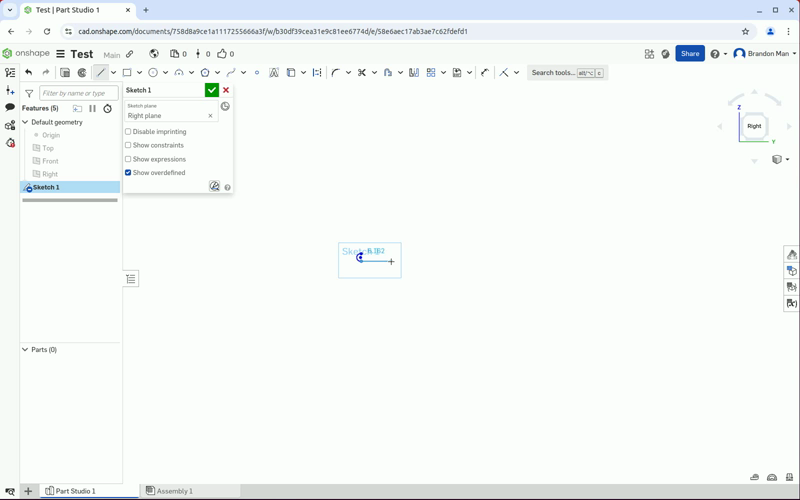
mouse_move(364, 270)
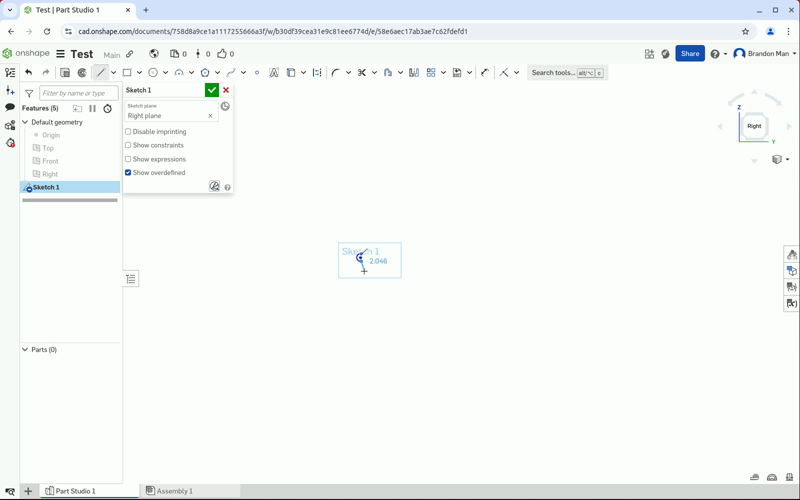
click(364, 270)
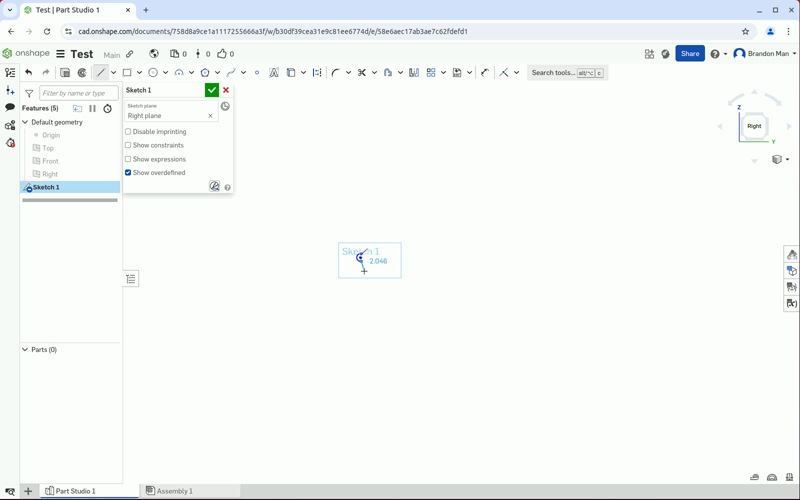
key_up(shift)
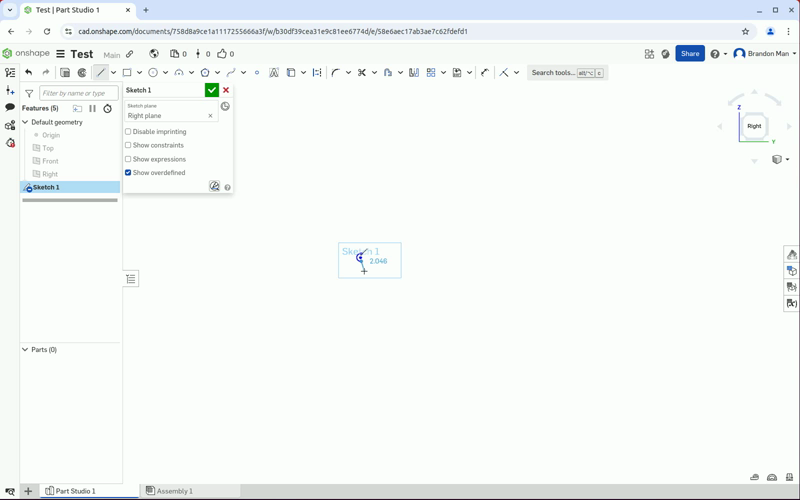
key(esc)
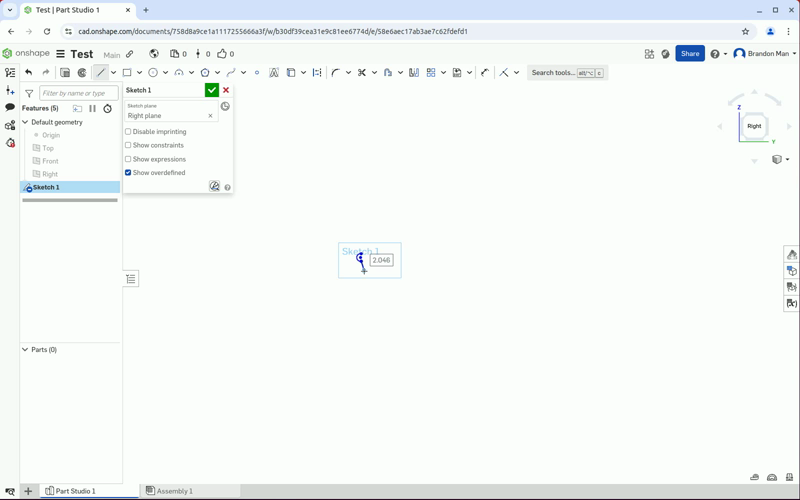
key(a)
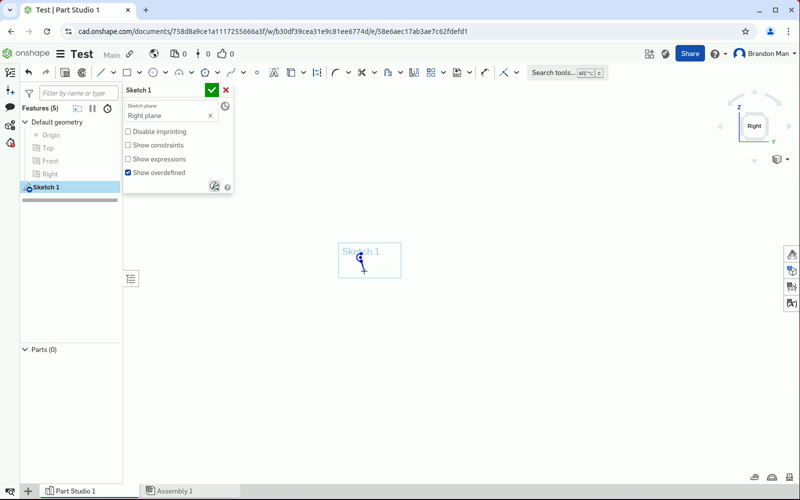
mouse_move(364, 270)
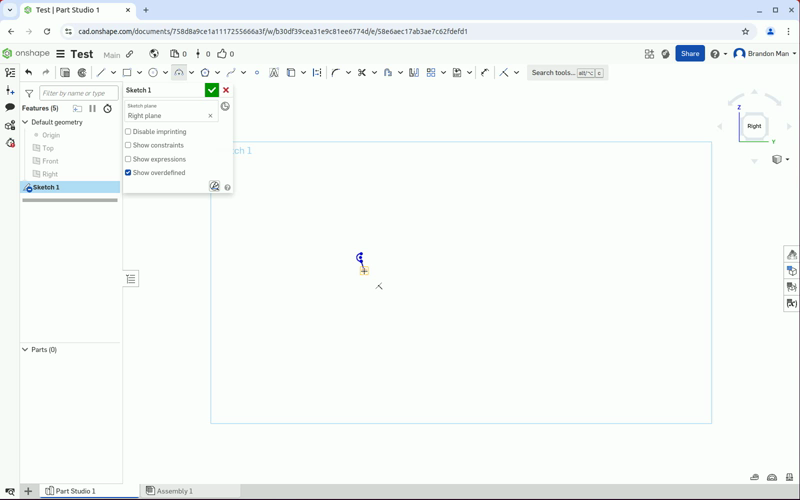
click(364, 270)
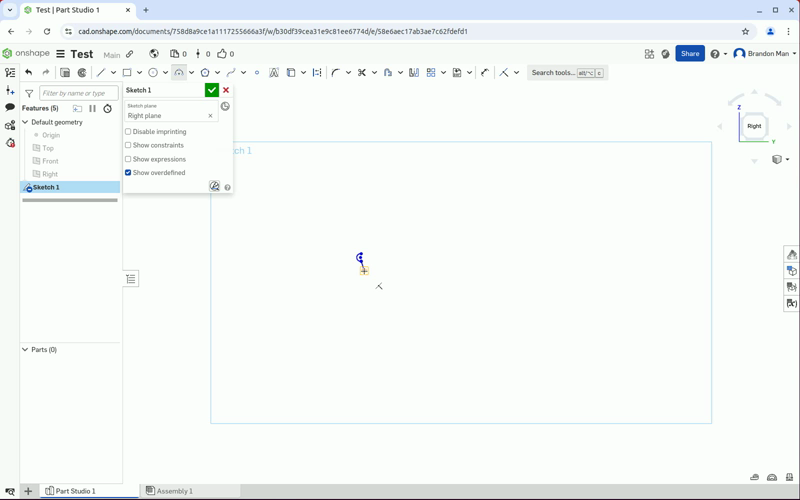
key_down(shift)
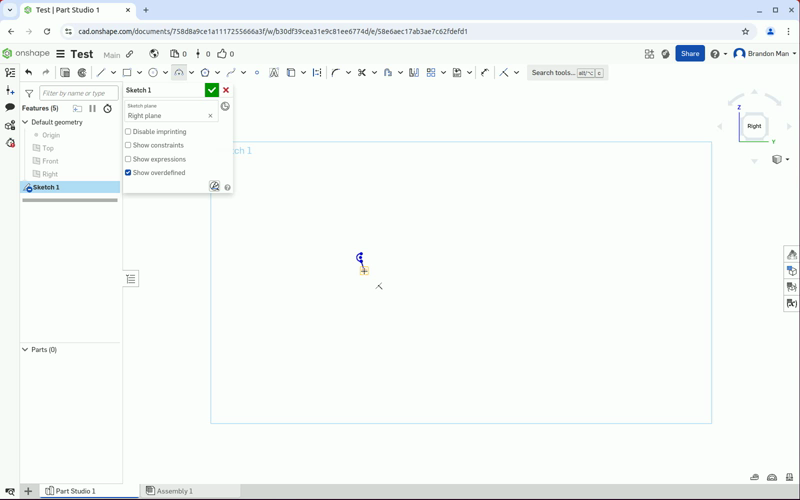
mouse_move(370, 247)
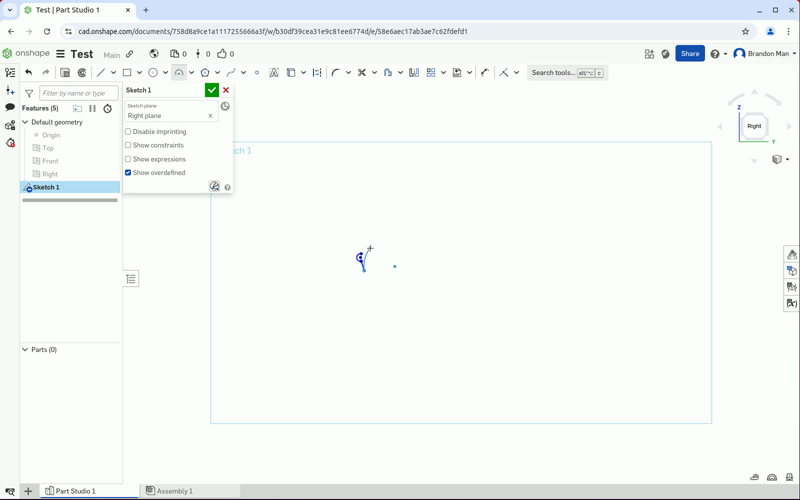
click(370, 247)
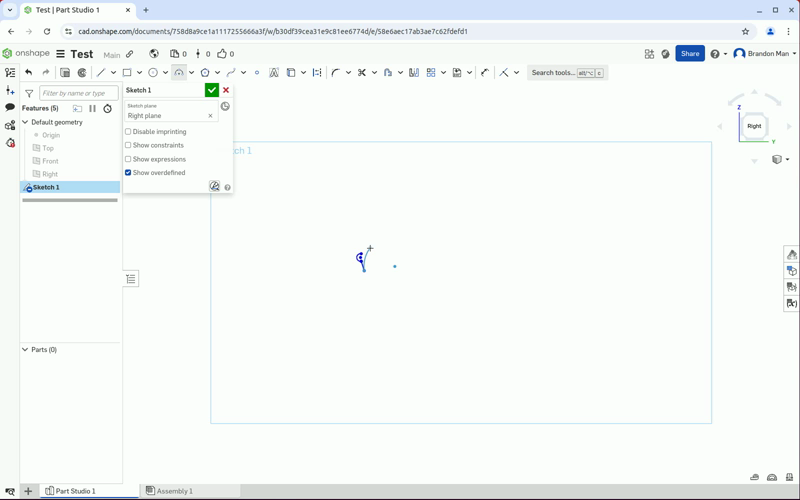
mouse_move(347, 254)
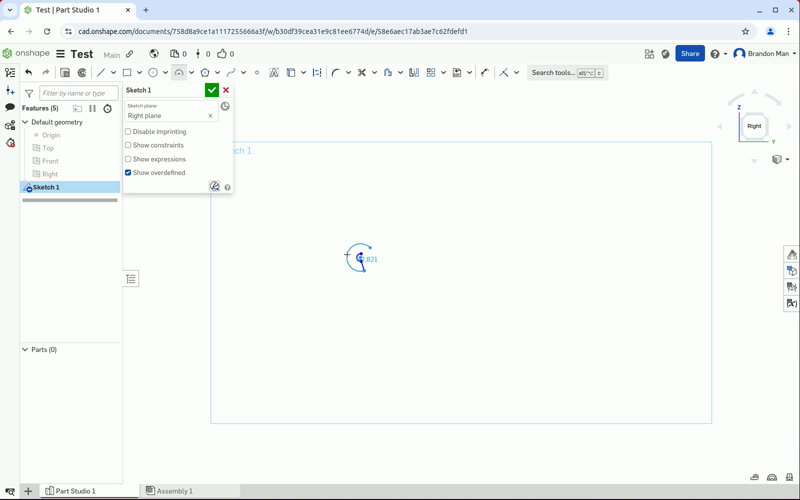
click(347, 254)
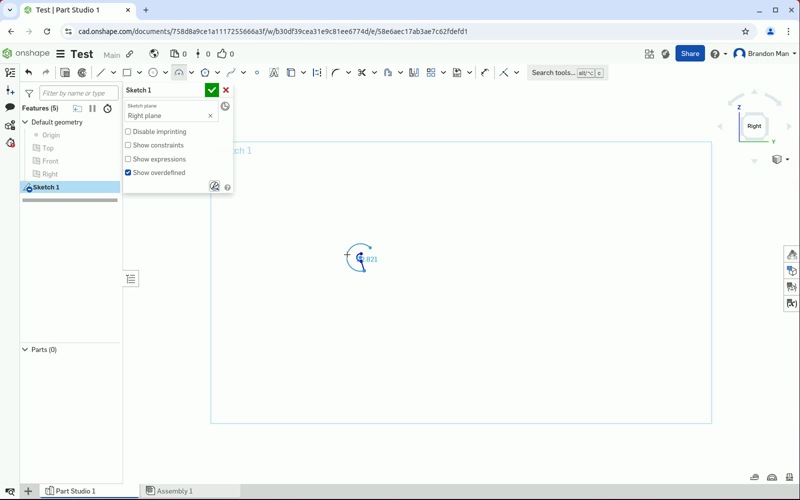
key_up(shift)
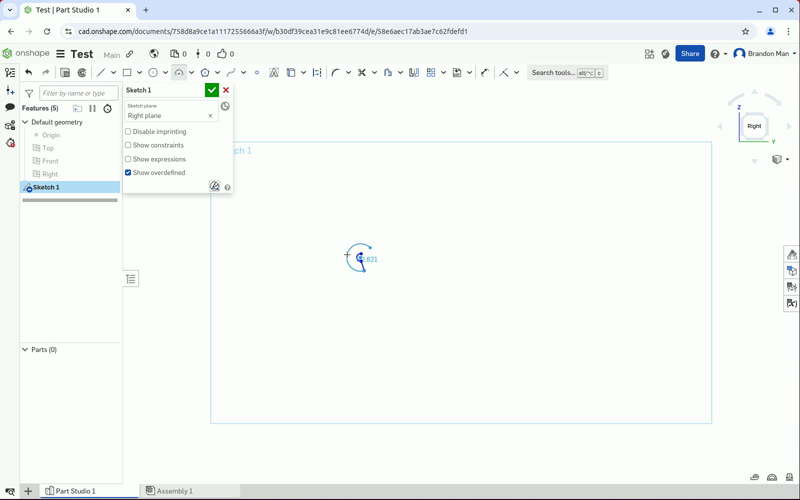
key(esc)
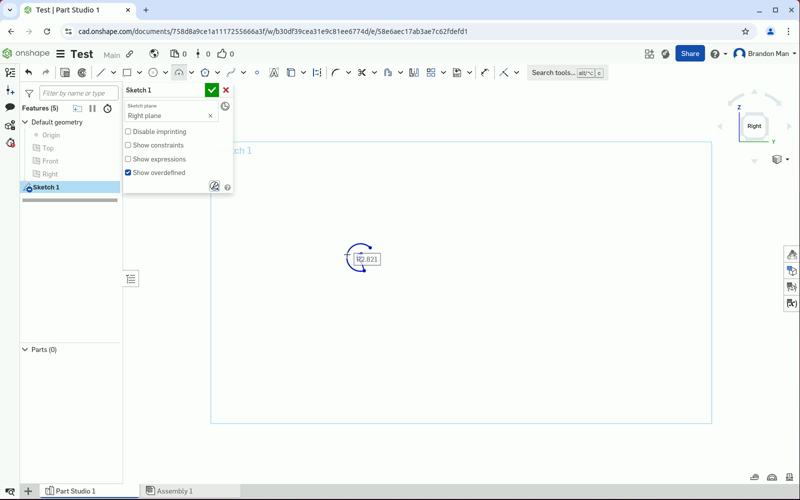
key(l)
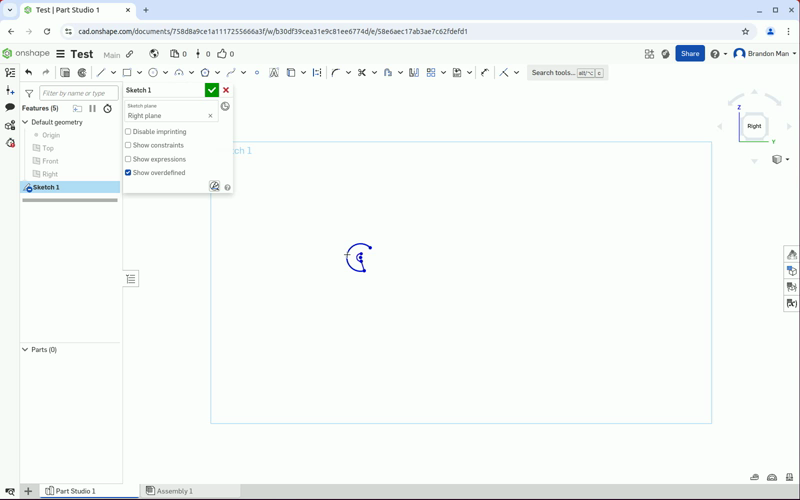
mouse_move(370, 247)
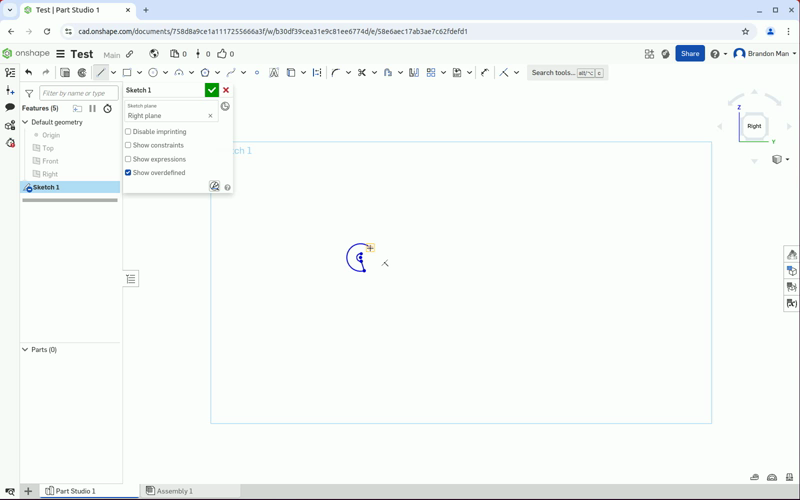
click(370, 247)
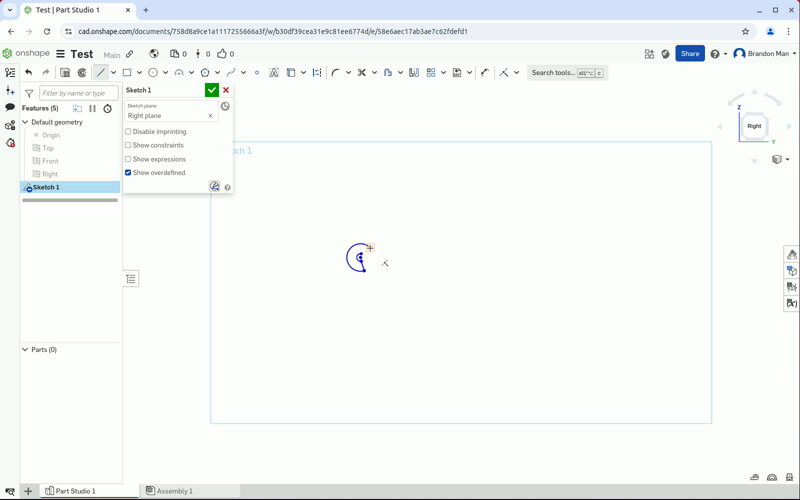
mouse_move(400, 247)
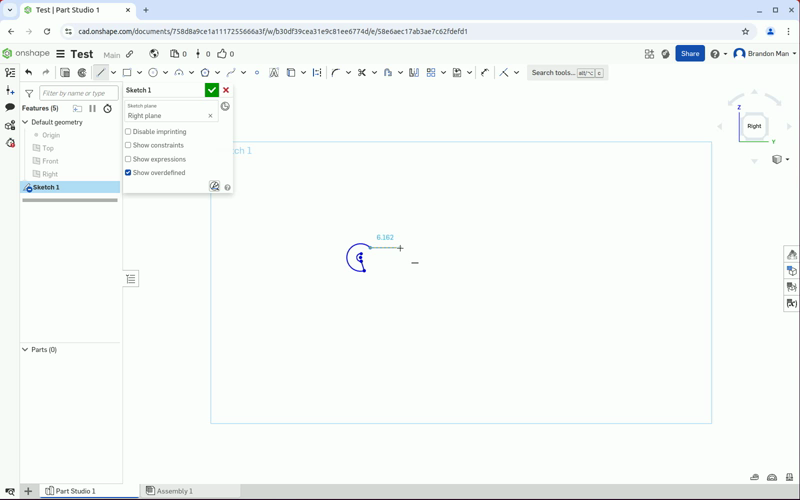
key_down(shift)
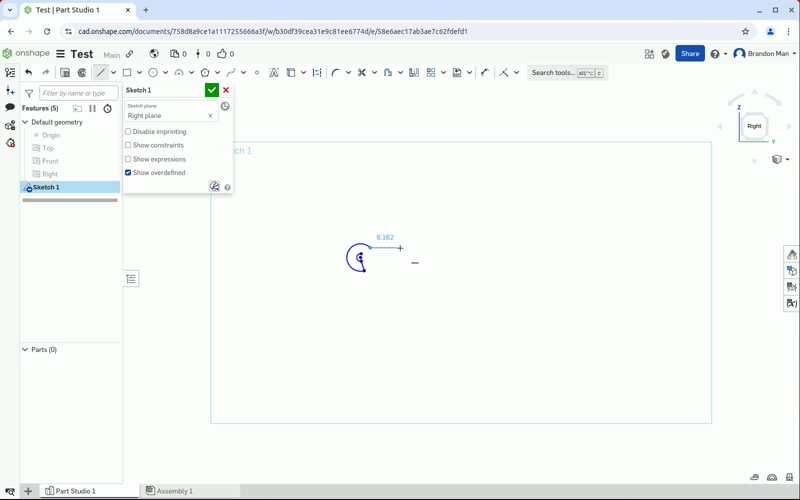
mouse_move(361, 253)
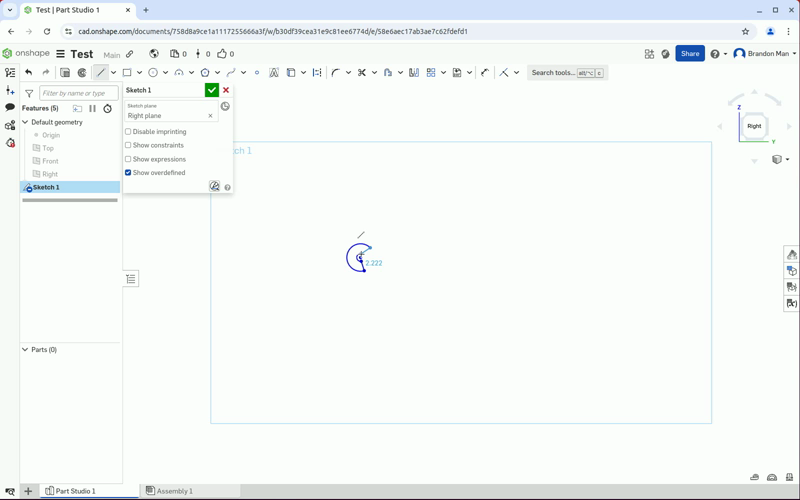
scroll(6)
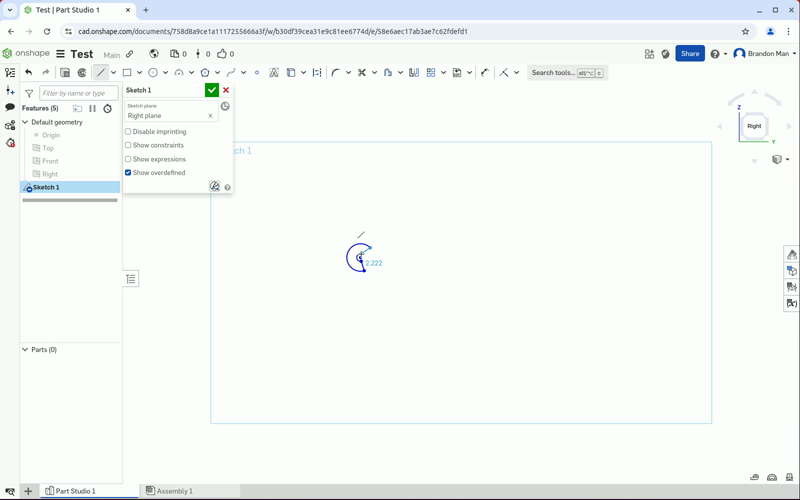
scroll(6)
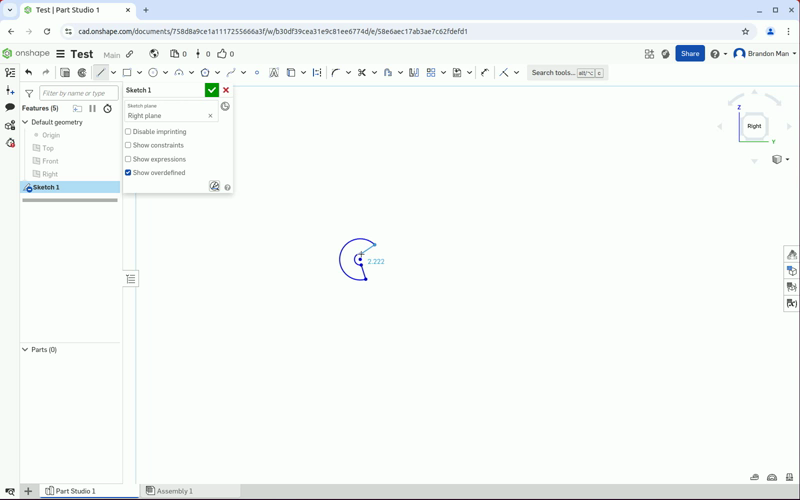
scroll(6)
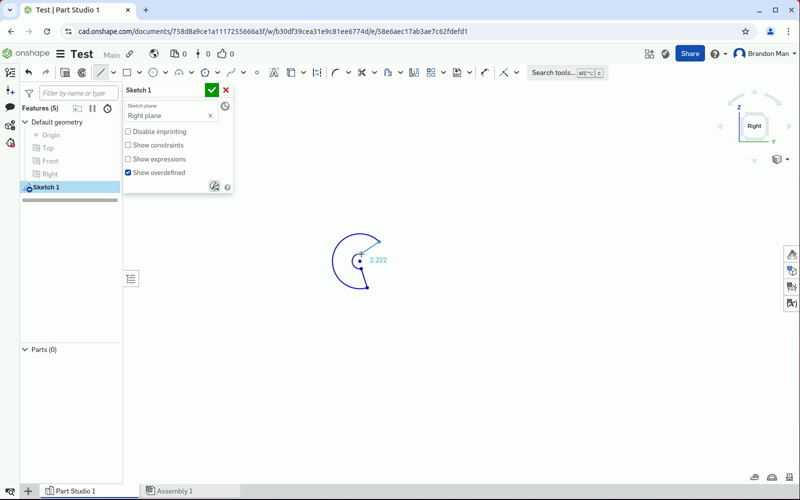
scroll(6)
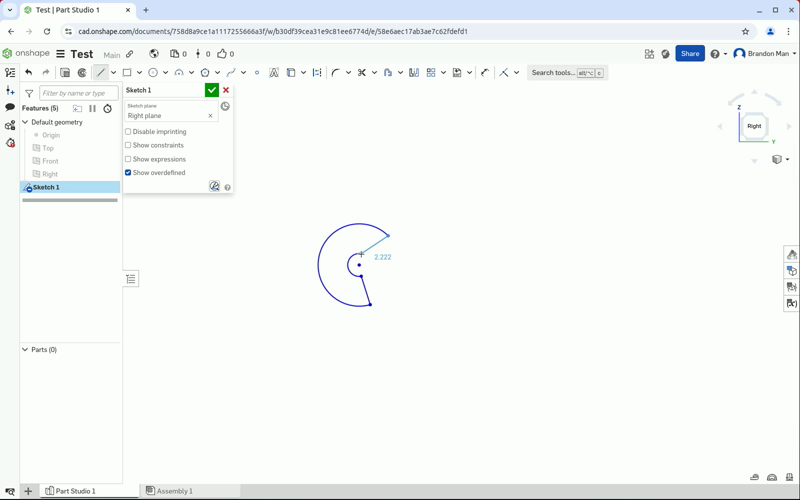
scroll(6)
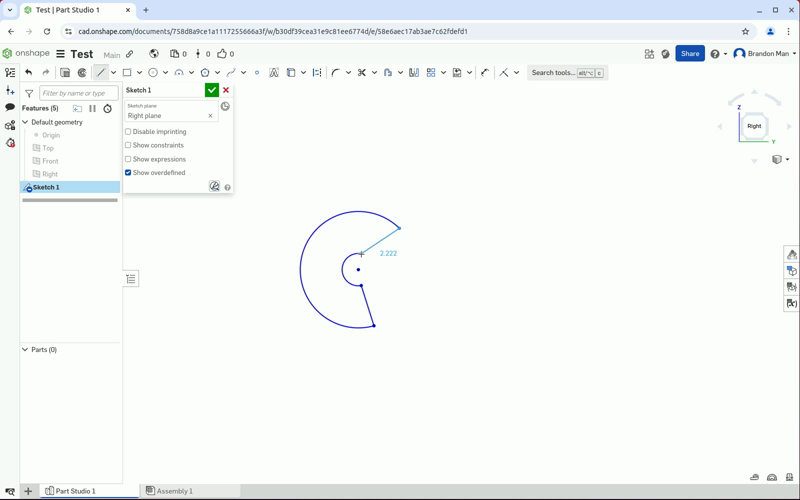
scroll(6)
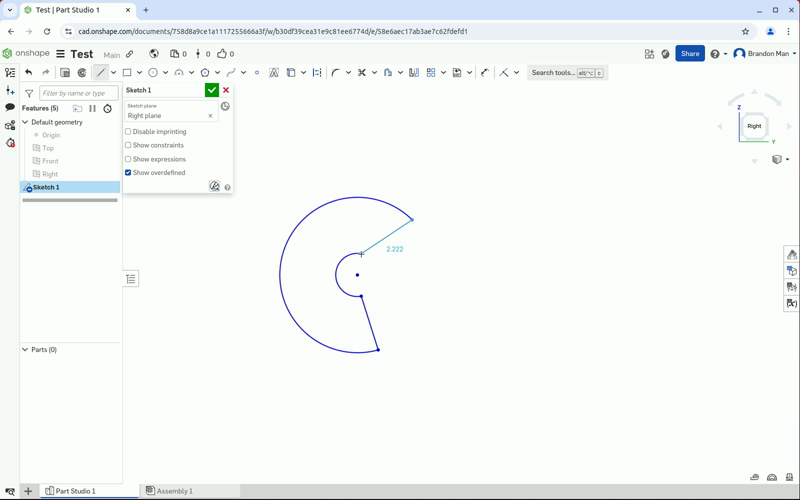
scroll(6)
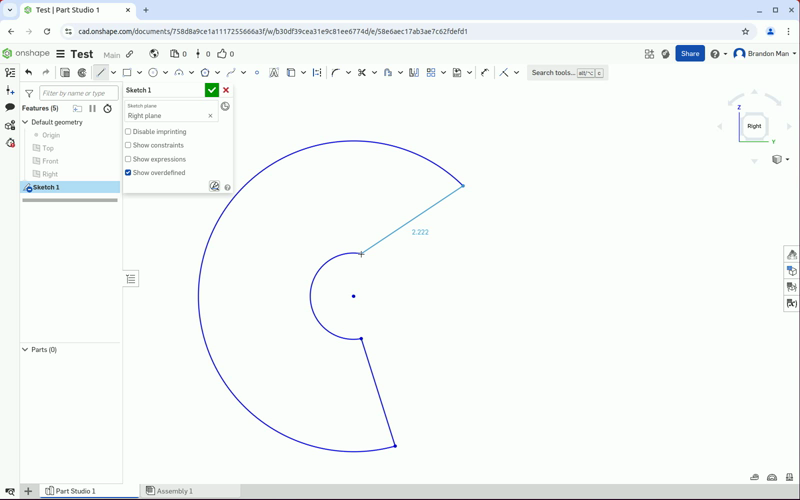
key_up(shift)
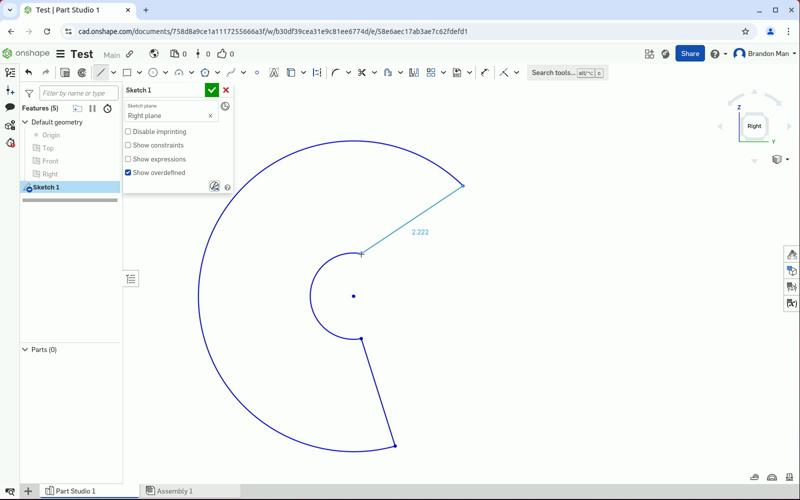
click(361, 253)
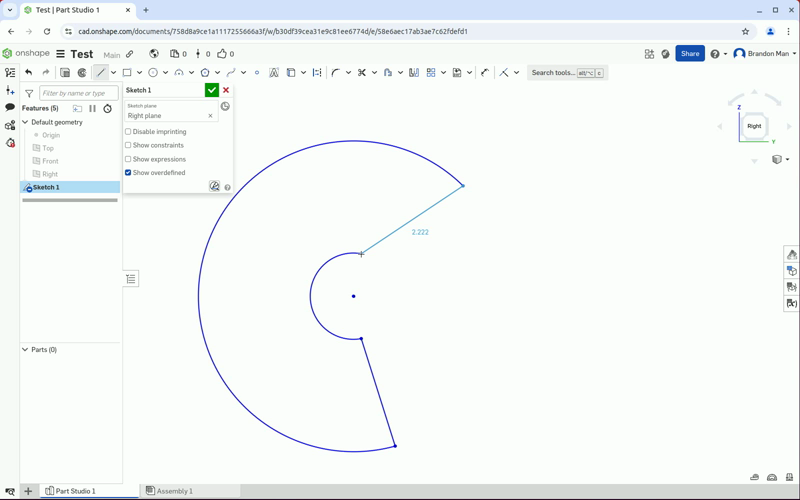
scroll(-6)
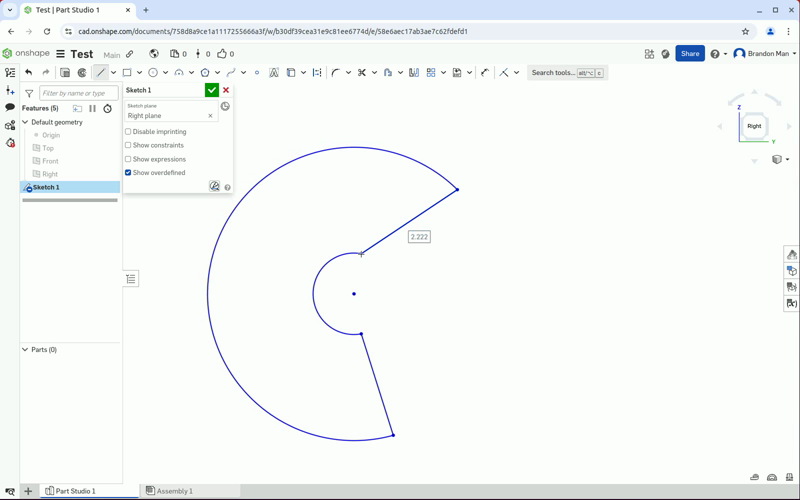
scroll(-6)
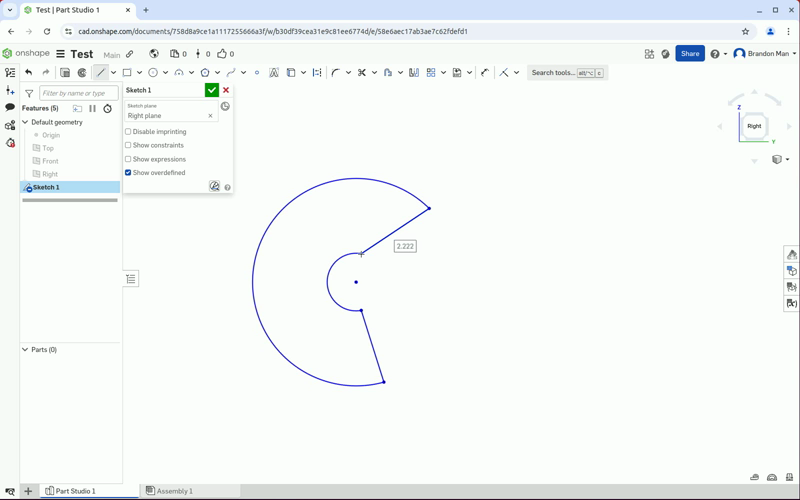
scroll(-6)
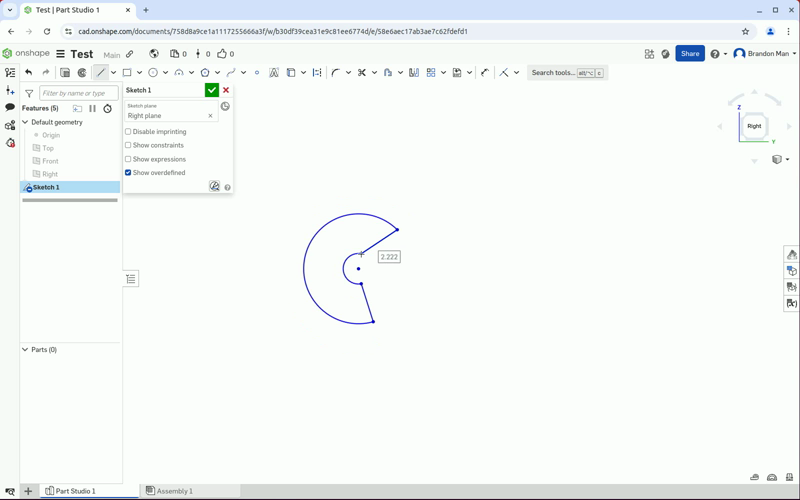
scroll(-6)
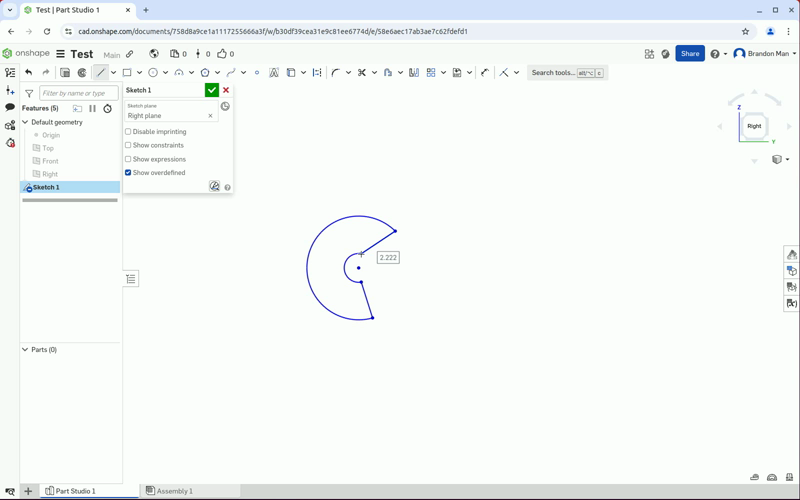
scroll(-6)
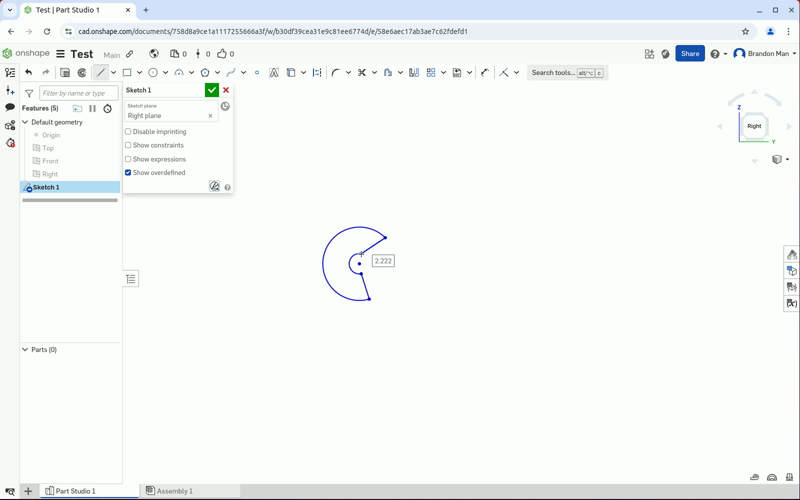
scroll(-6)
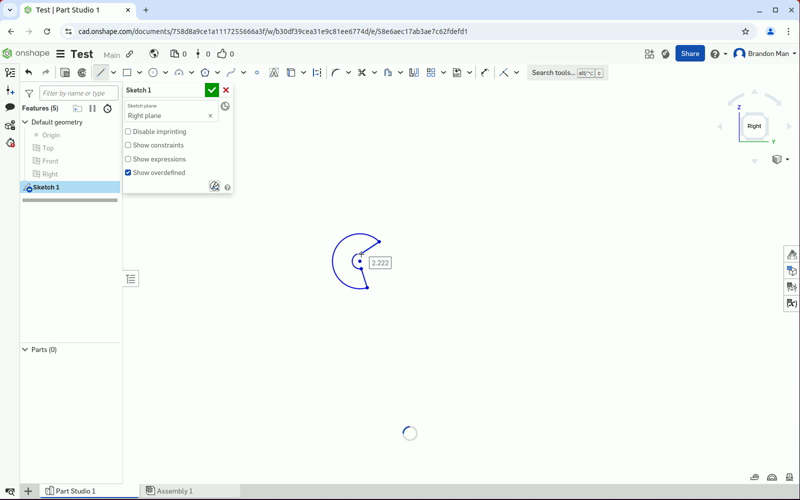
scroll(-6)
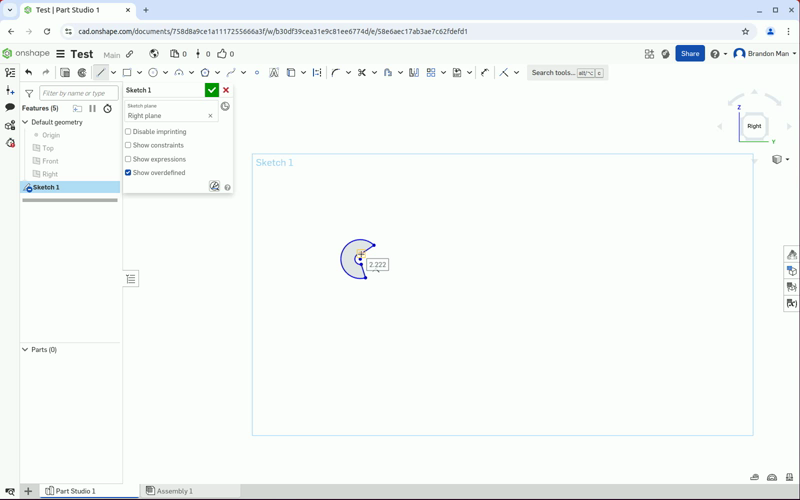
key(esc)
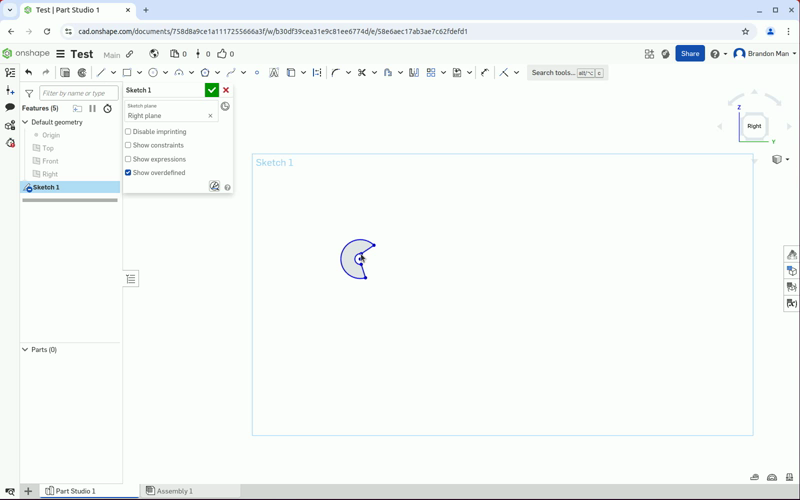
mouse_move(351, 265)
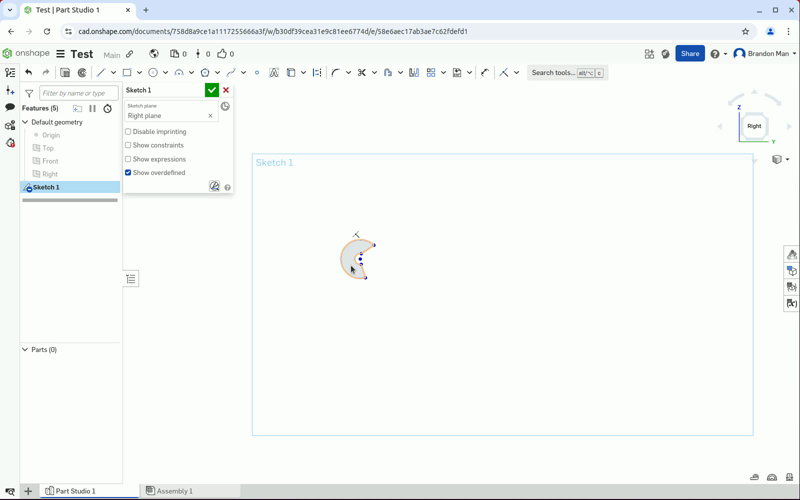
scroll(6)
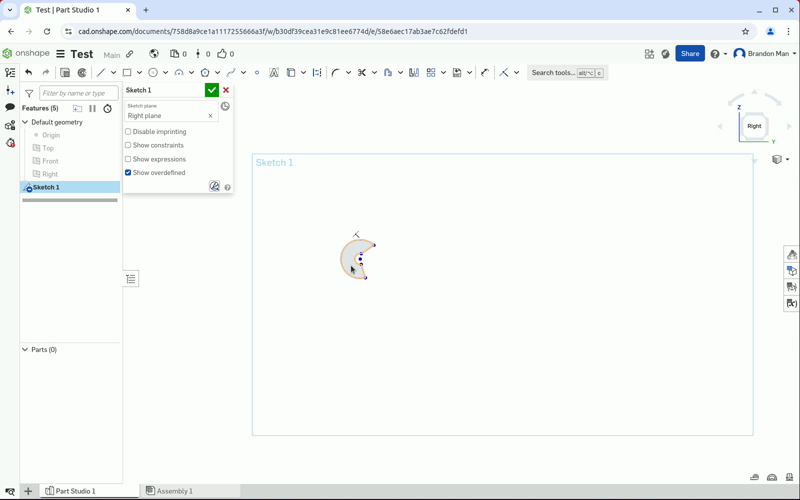
scroll(6)
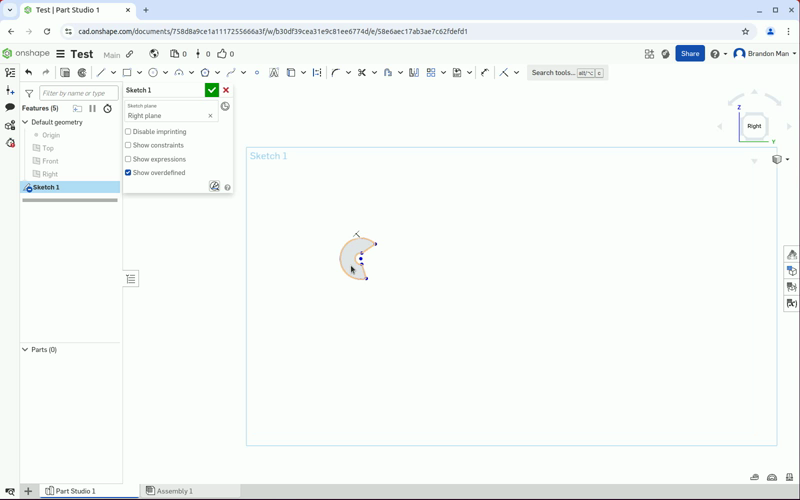
scroll(6)
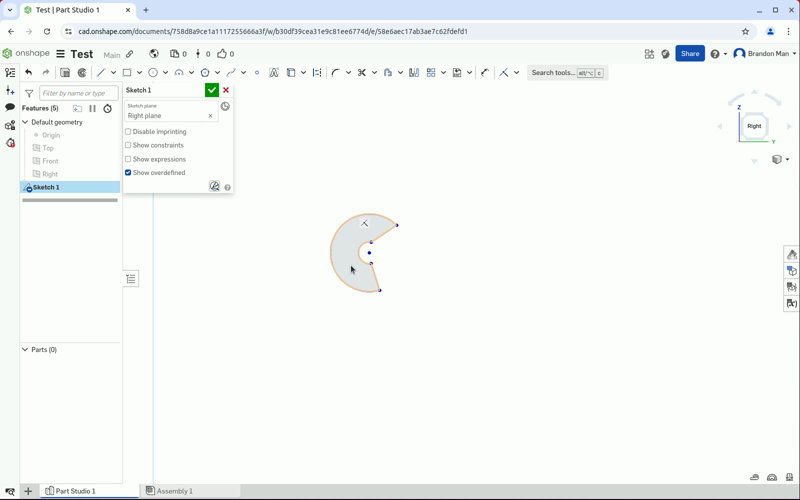
scroll(6)
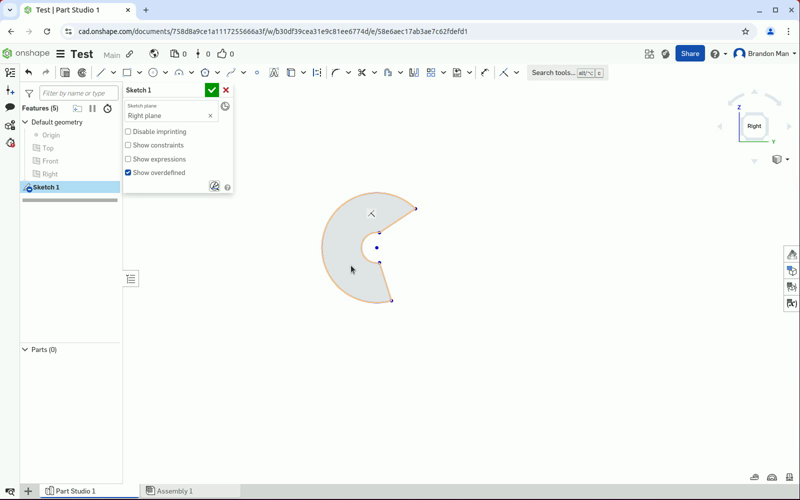
scroll(6)
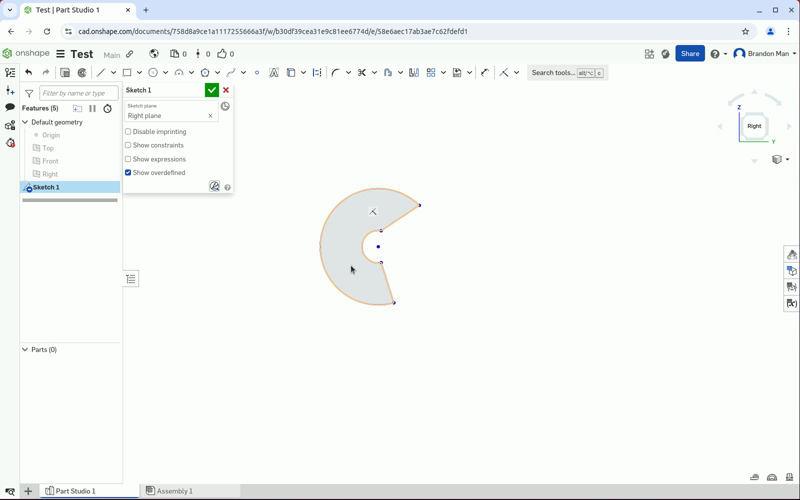
scroll(6)
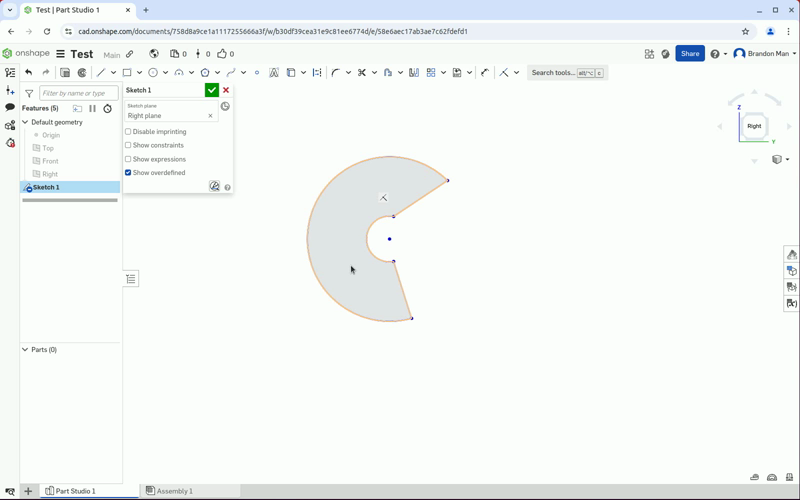
scroll(6)
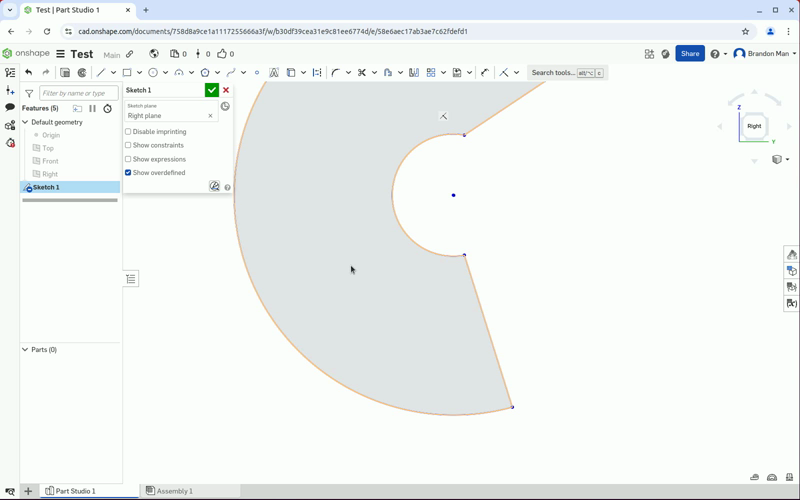
click(351, 265)
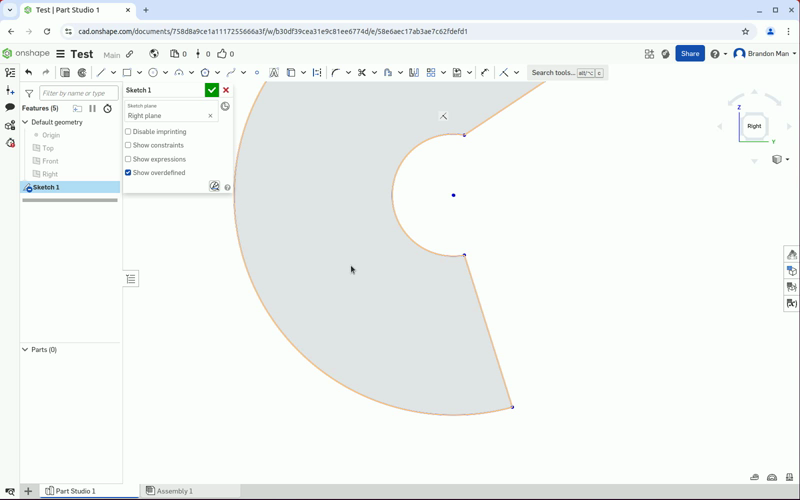
scroll(-6)
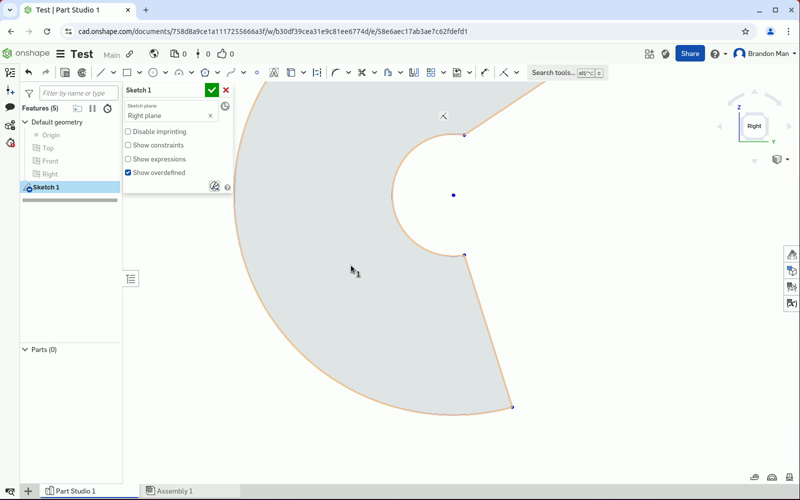
scroll(-6)
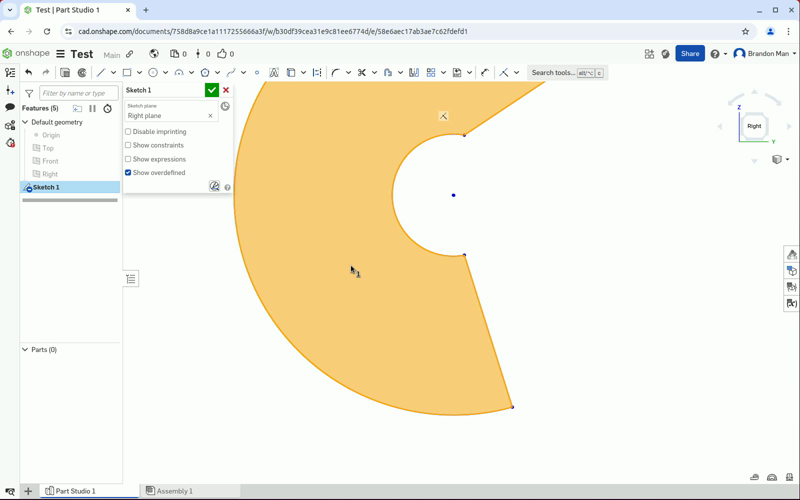
scroll(-6)
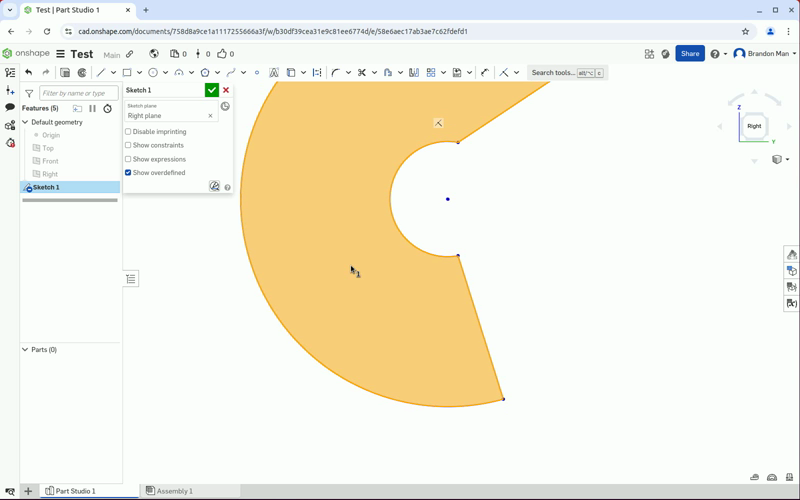
scroll(-6)
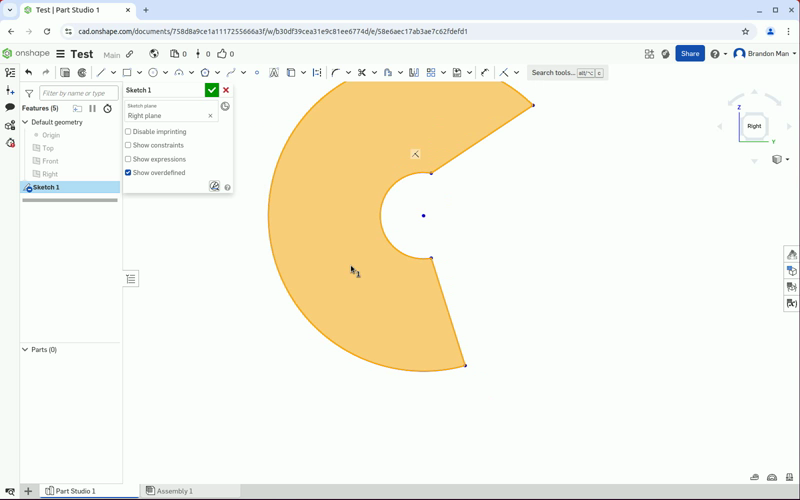
scroll(-6)
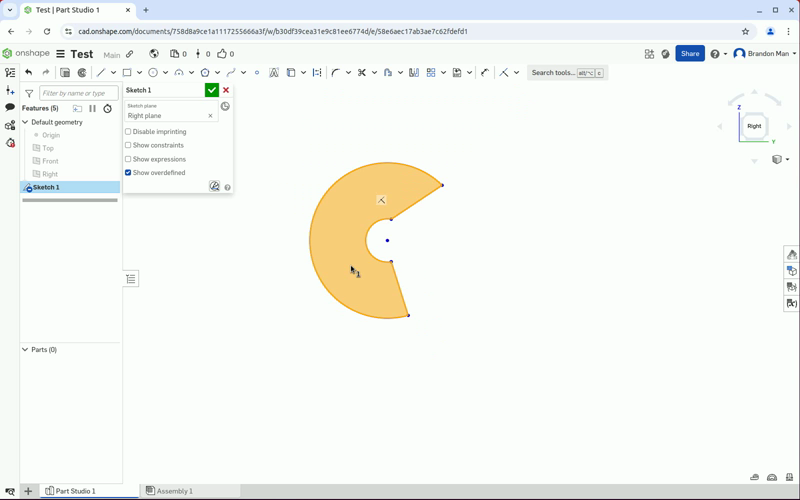
scroll(-6)
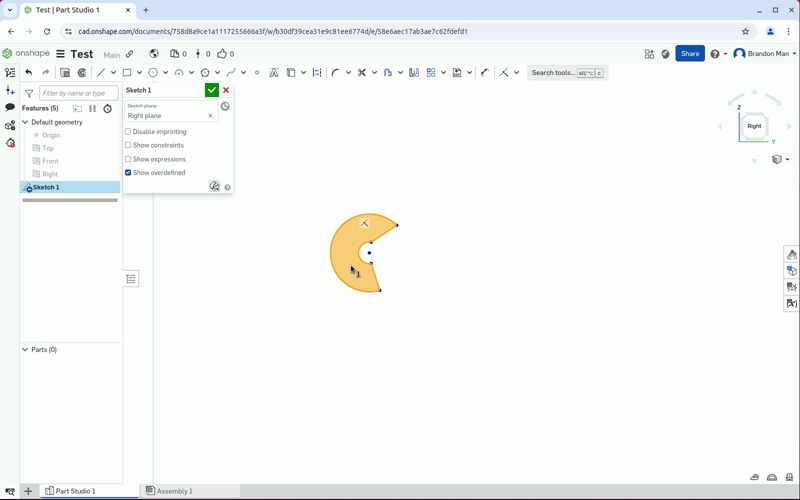
scroll(-6)
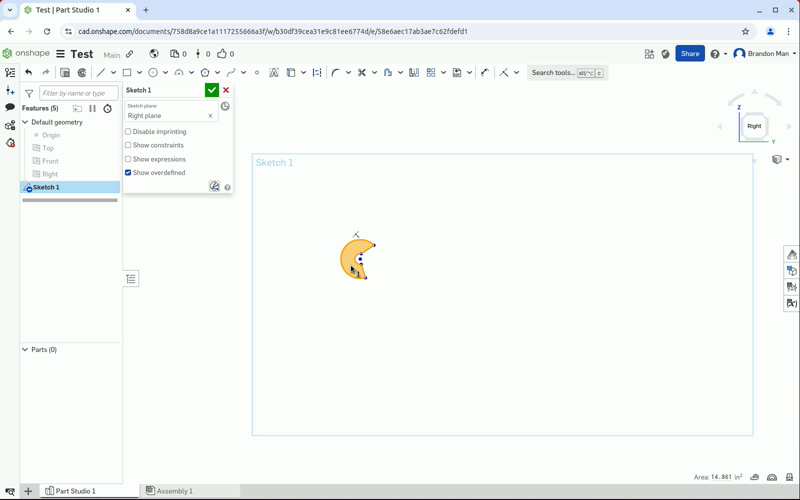
mouse_move(73, 352)
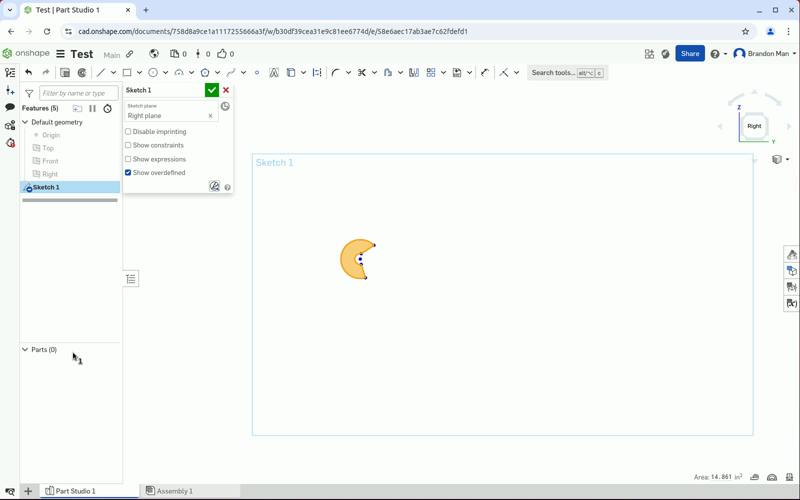
key(shift+y)
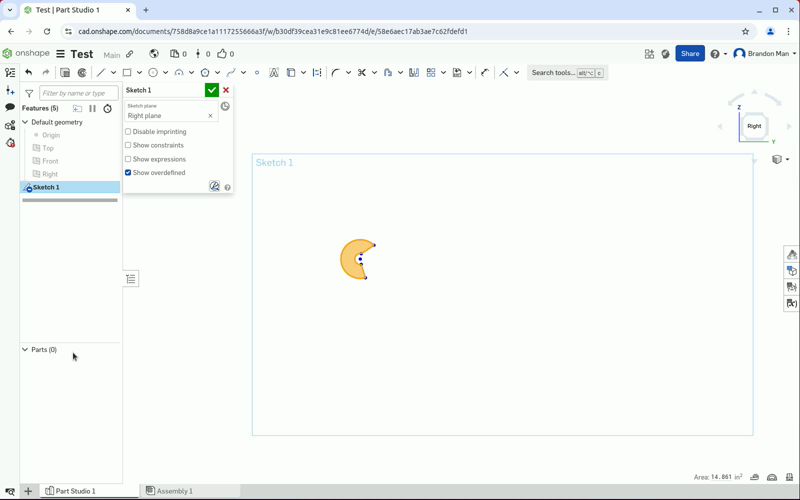
key(shift+e)
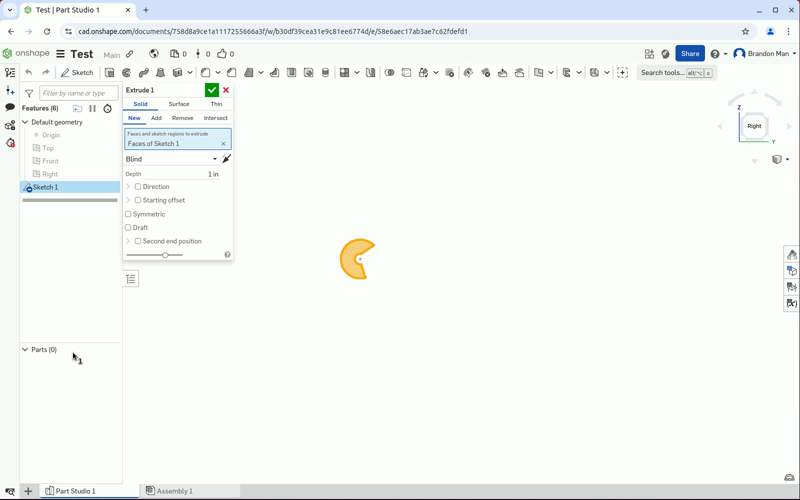
mouse_move(143, 106)
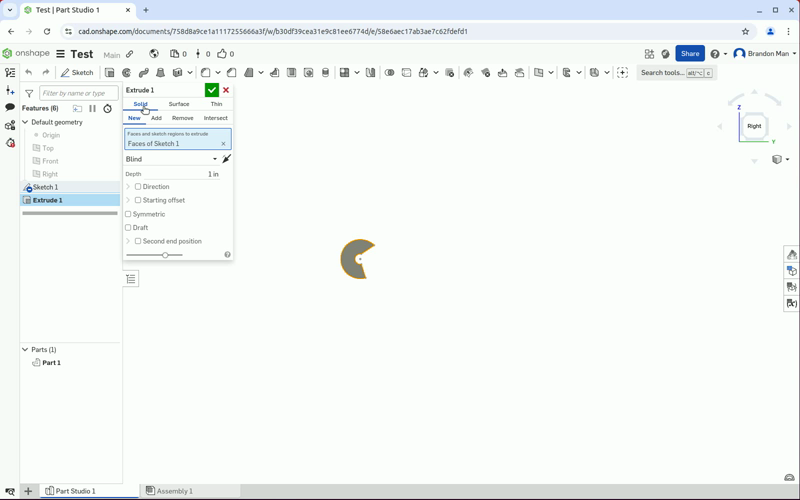
click(143, 106)
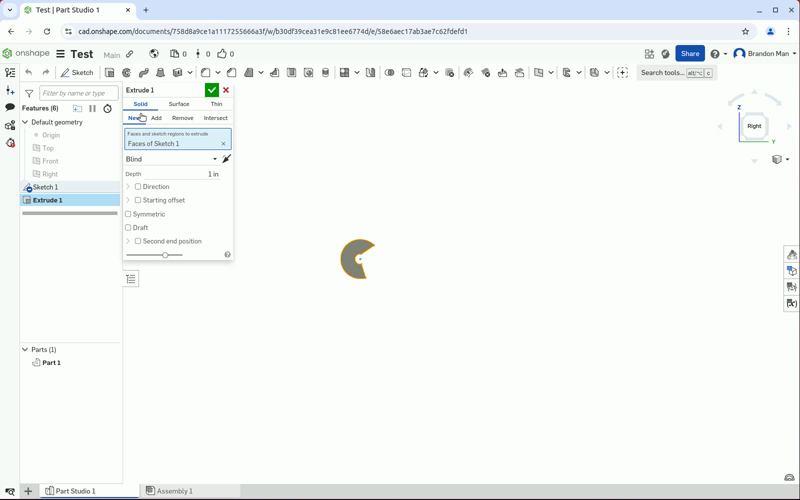
mouse_move(137, 120)
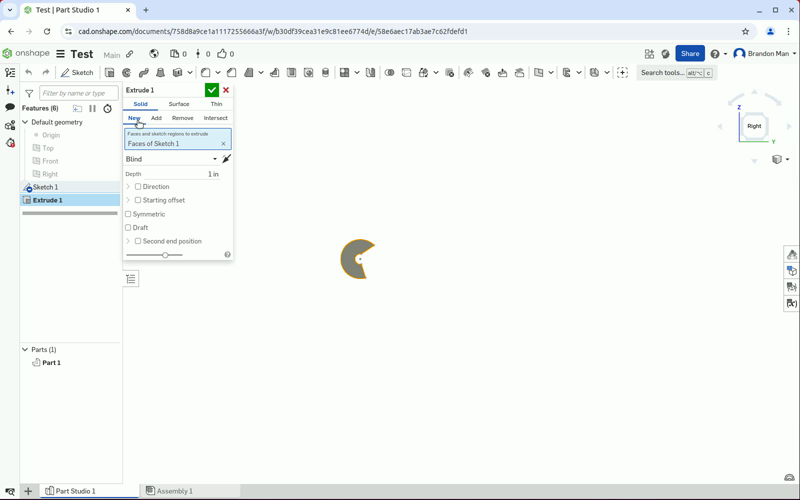
click(137, 120)
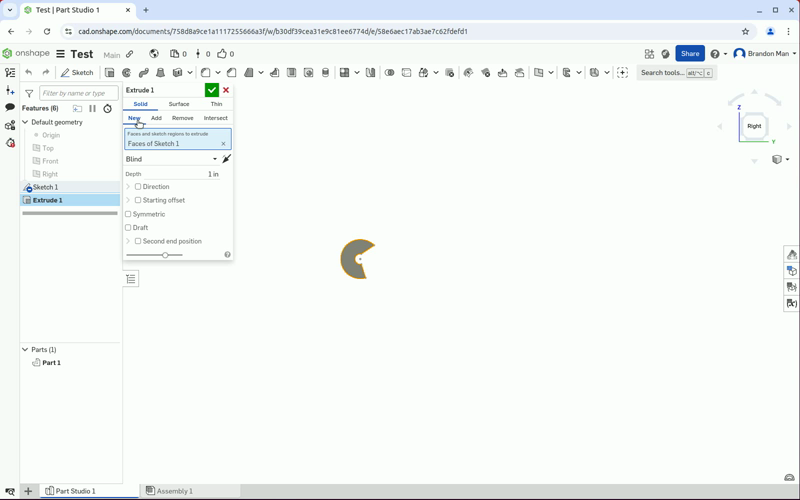
key(tab, 4)
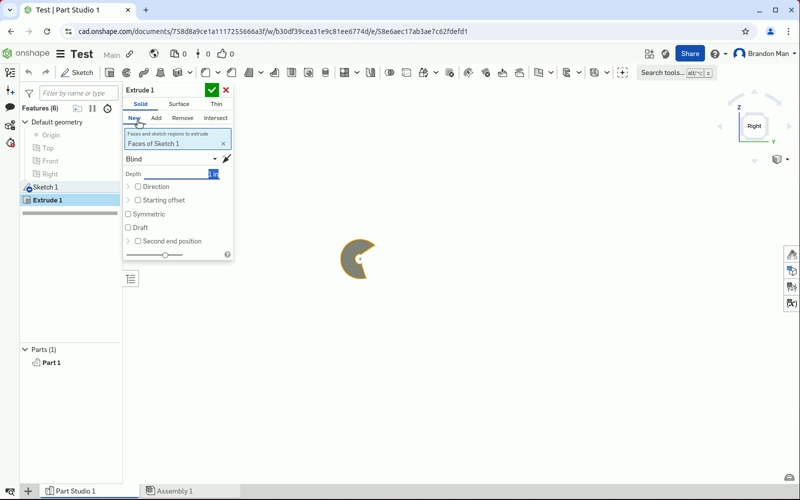
text(2.648)
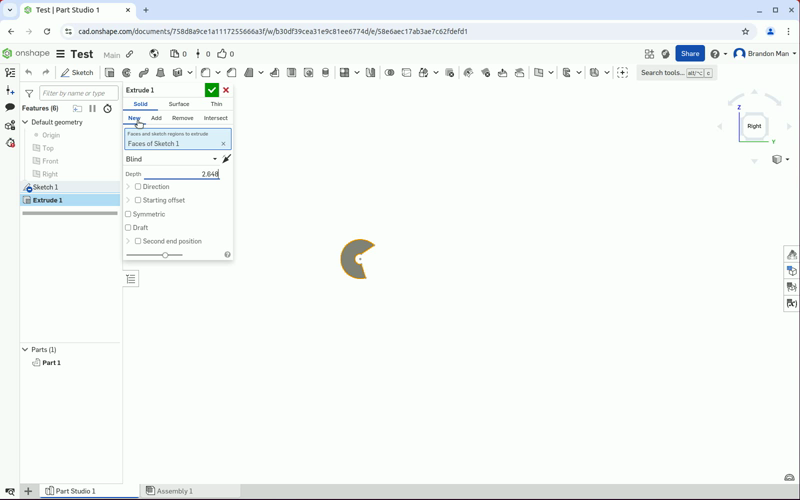
key(enter)
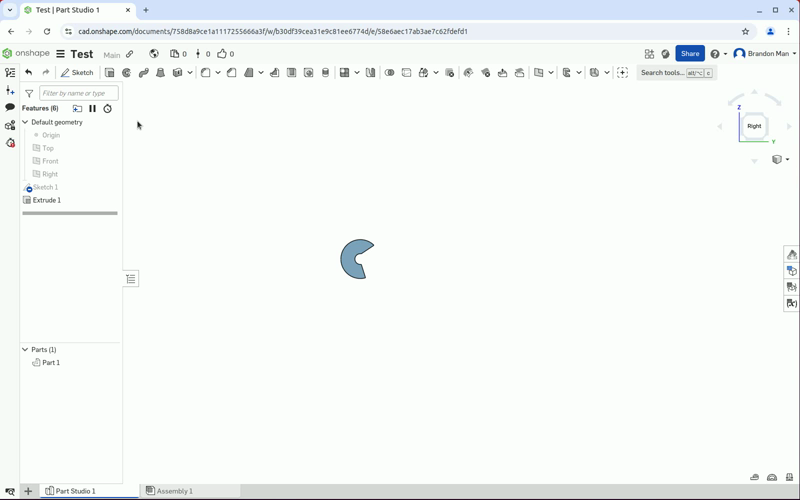
key(shift+h)
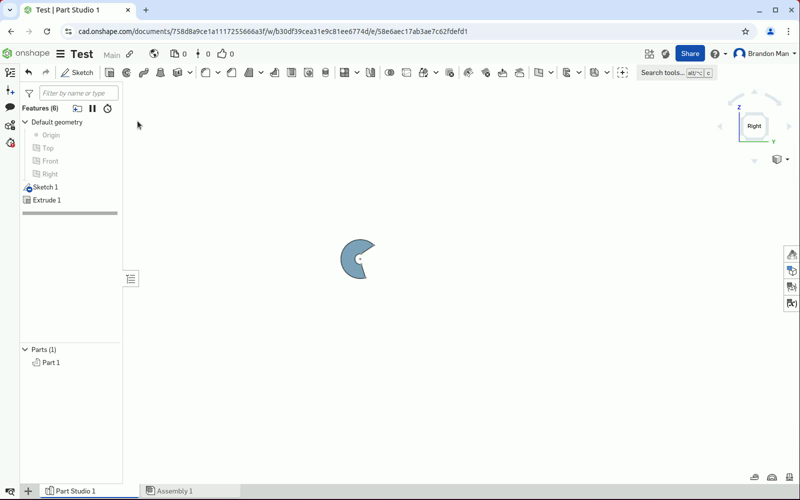
key(shift+h)
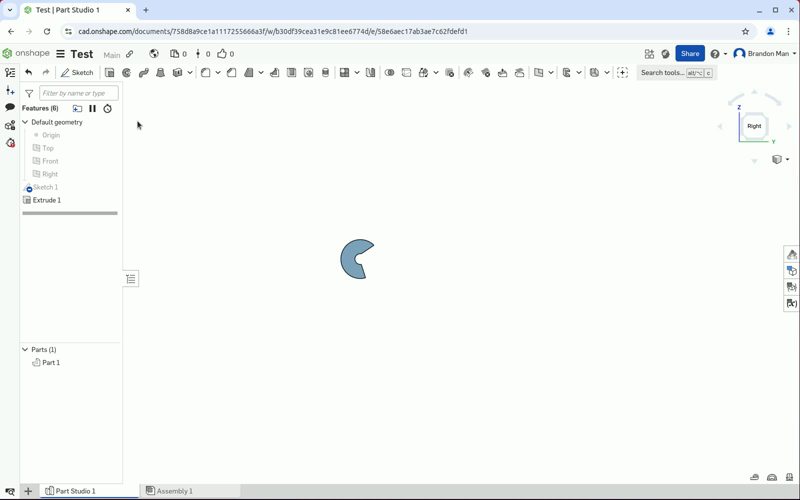
mouse_move(73, 189)
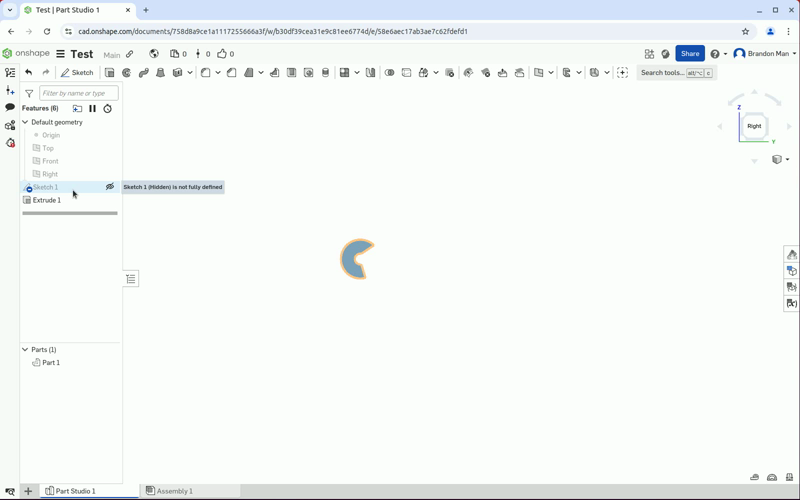
click(73, 189)
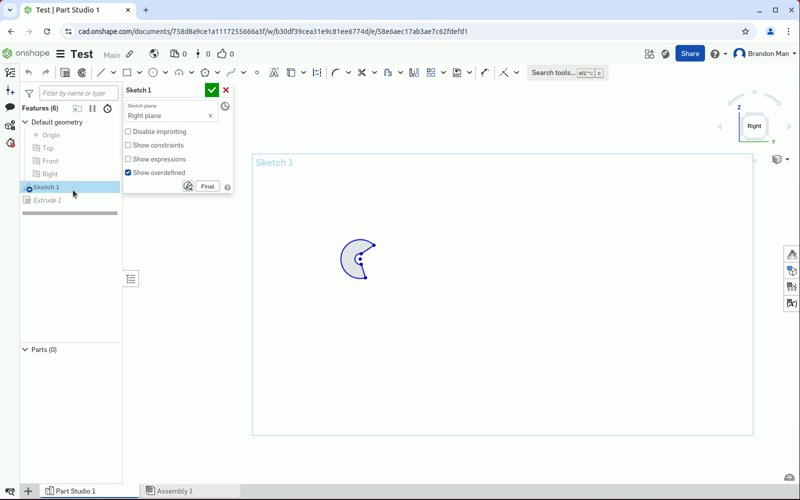
mouse_move(229, 92)
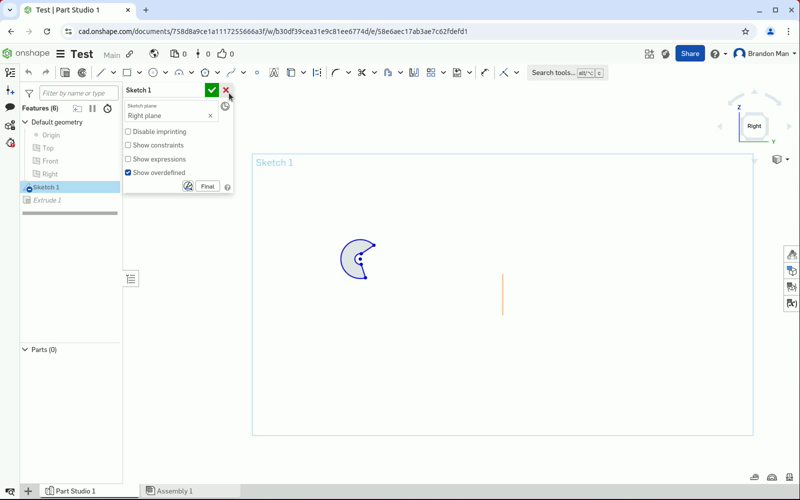
click(229, 92)
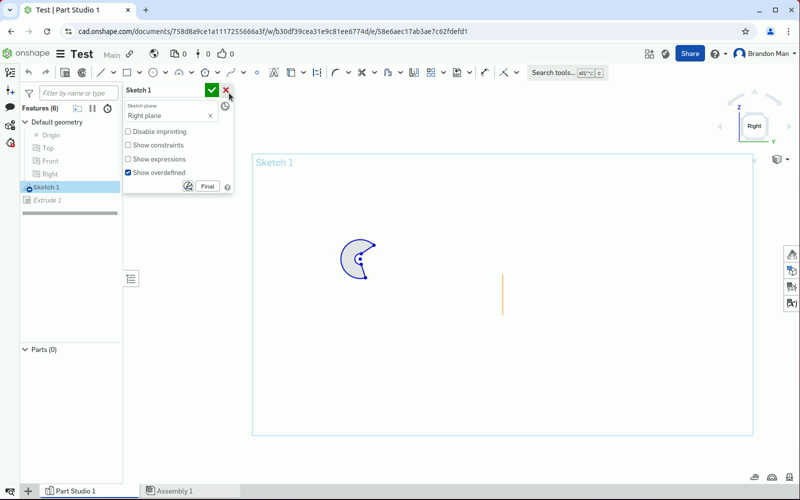
key(shift+s)
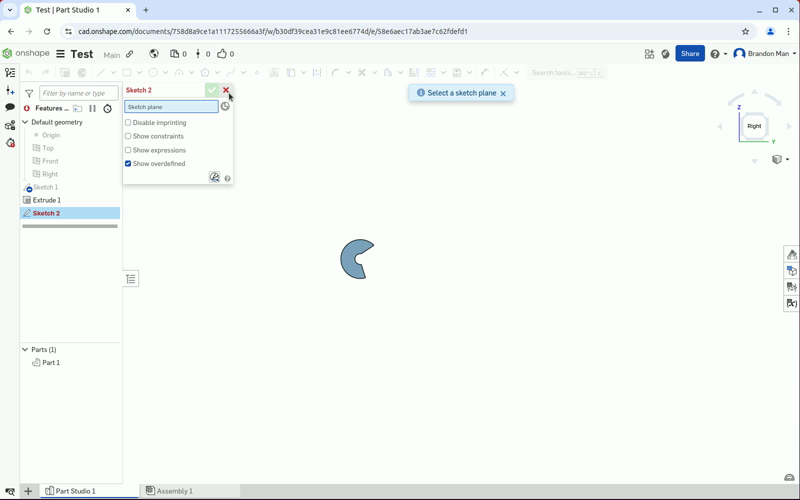
mouse_move(73, 176)
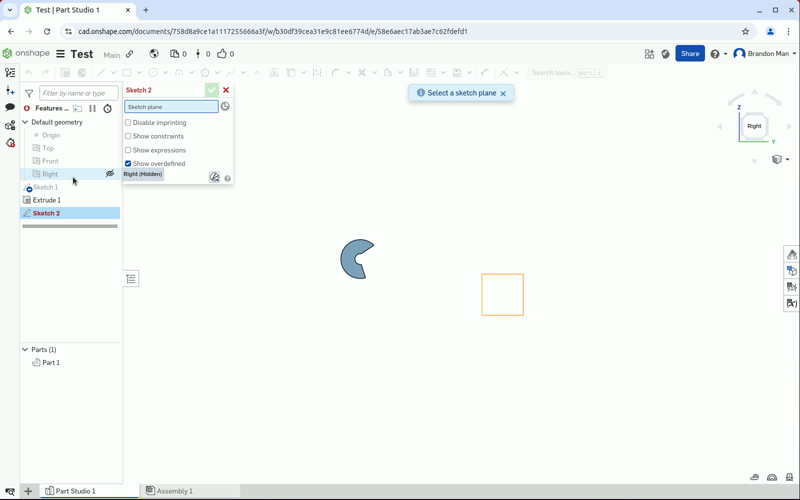
click(73, 176)
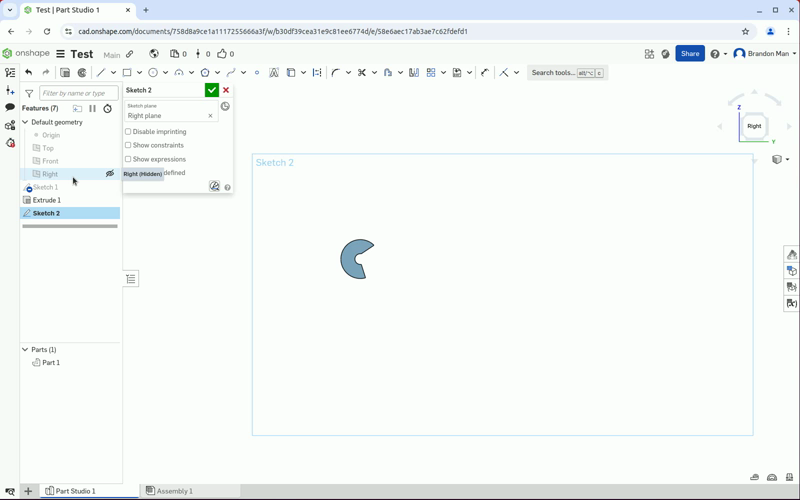
mouse_move(73, 352)
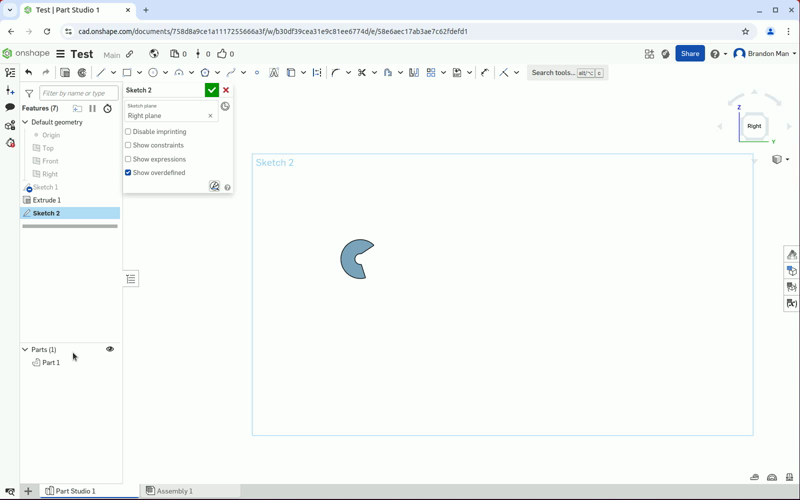
key(y)
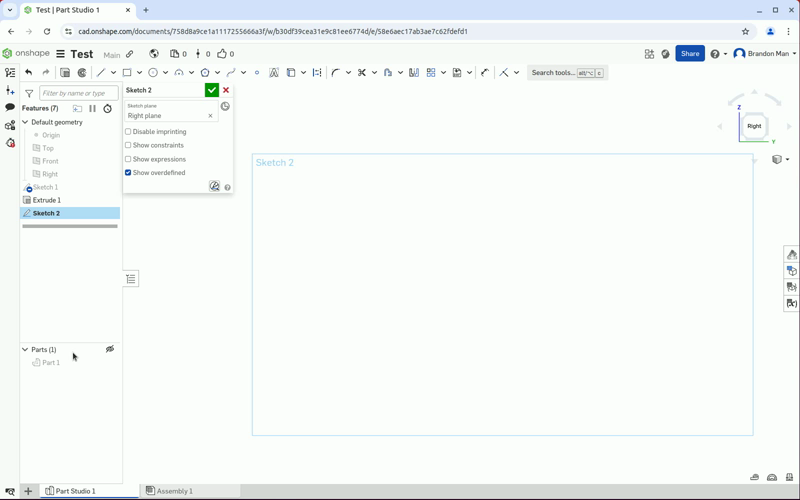
key(a)
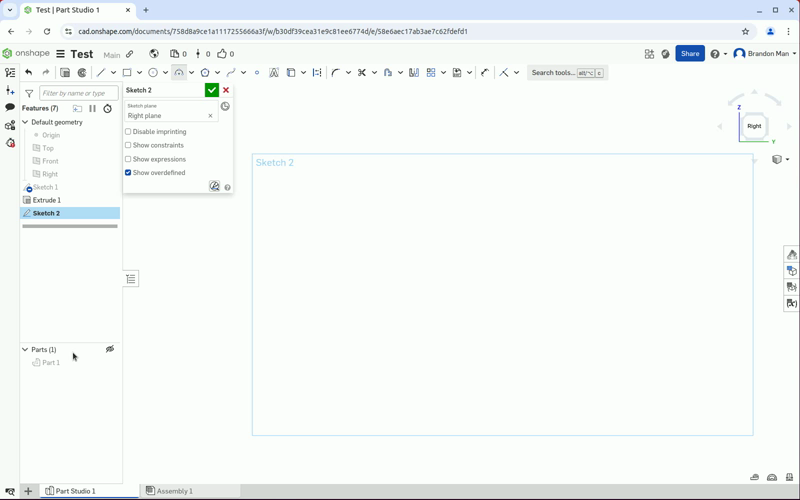
key_down(shift)
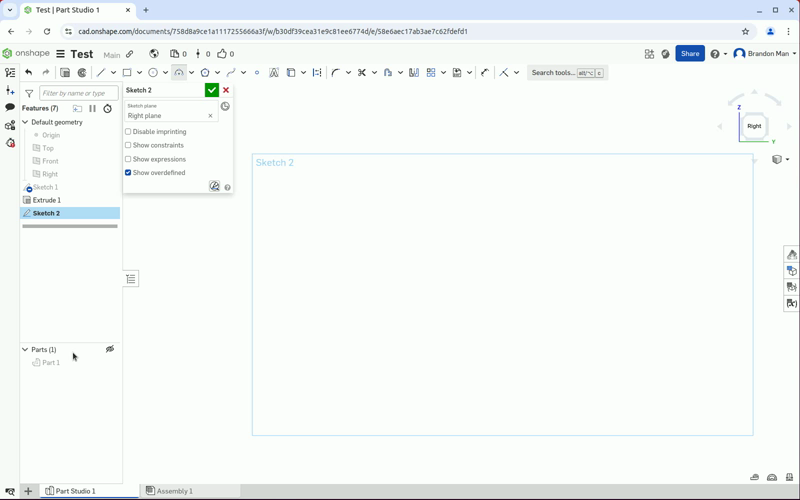
mouse_move(361, 253)
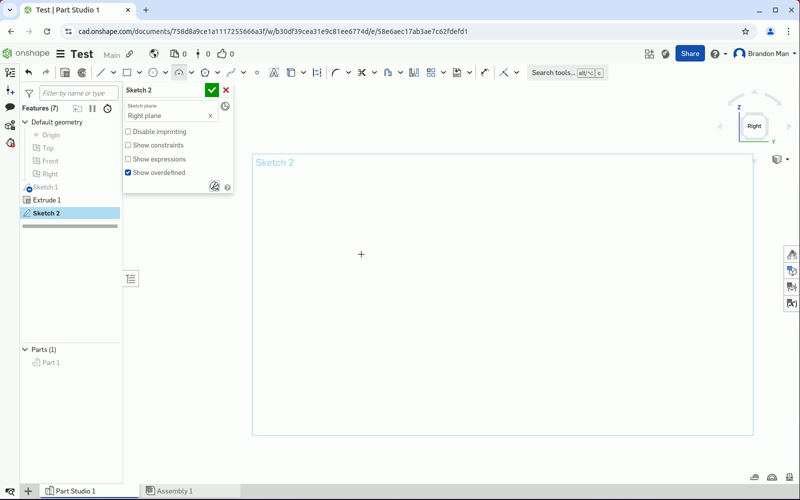
click(361, 253)
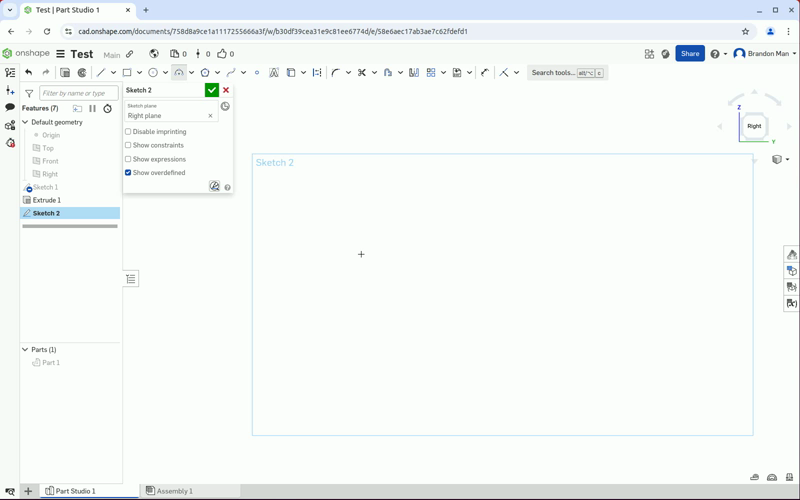
key_up(shift)
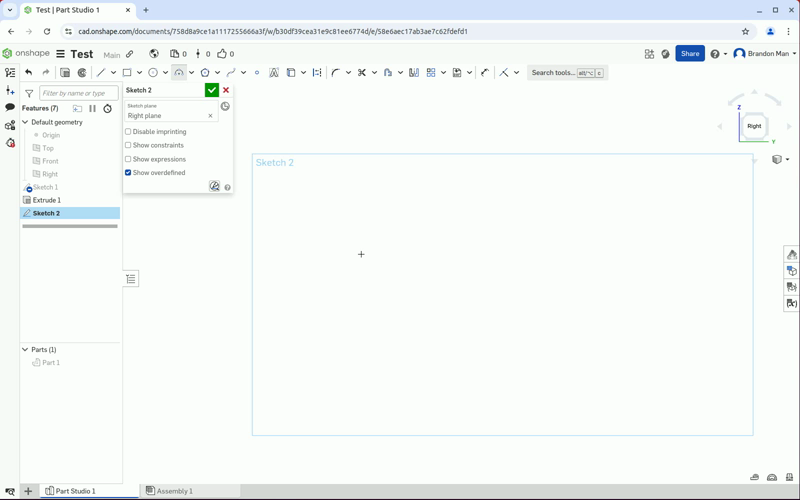
key_down(shift)
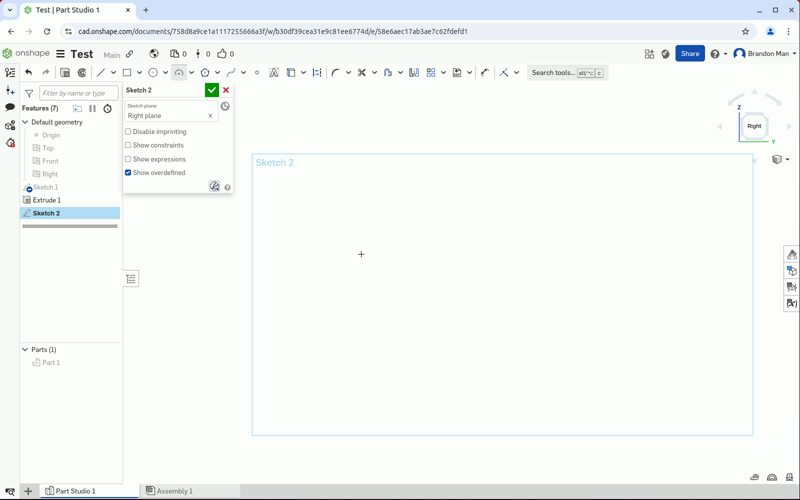
mouse_move(361, 260)
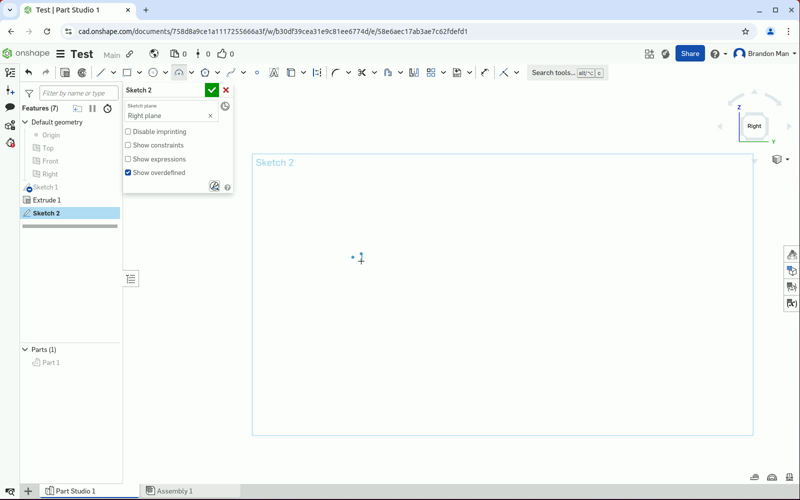
scroll(6)
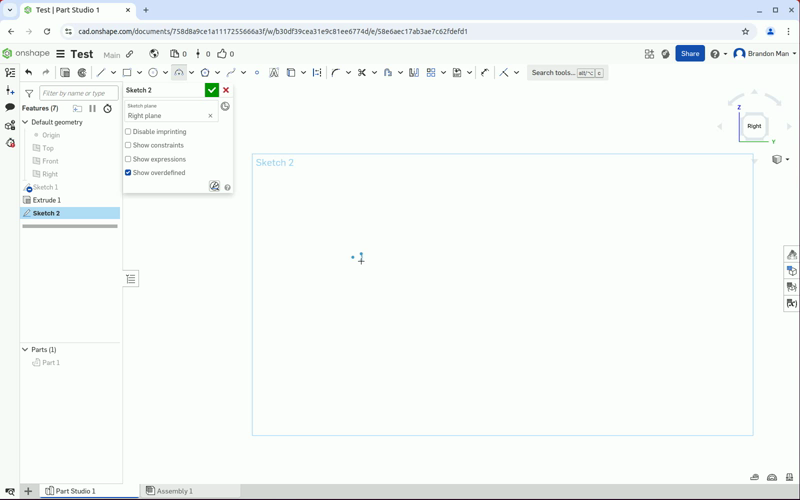
scroll(6)
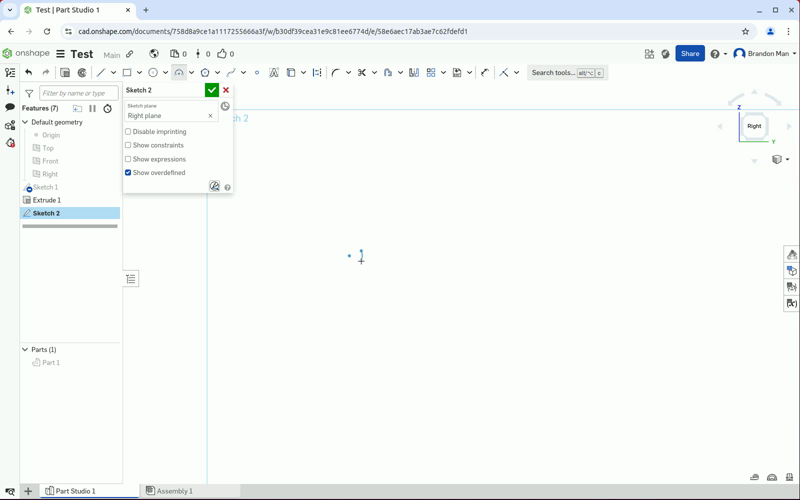
scroll(6)
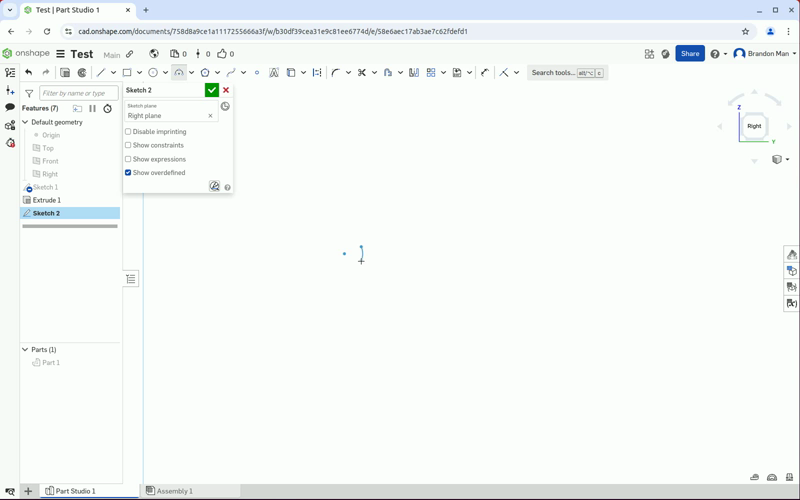
scroll(6)
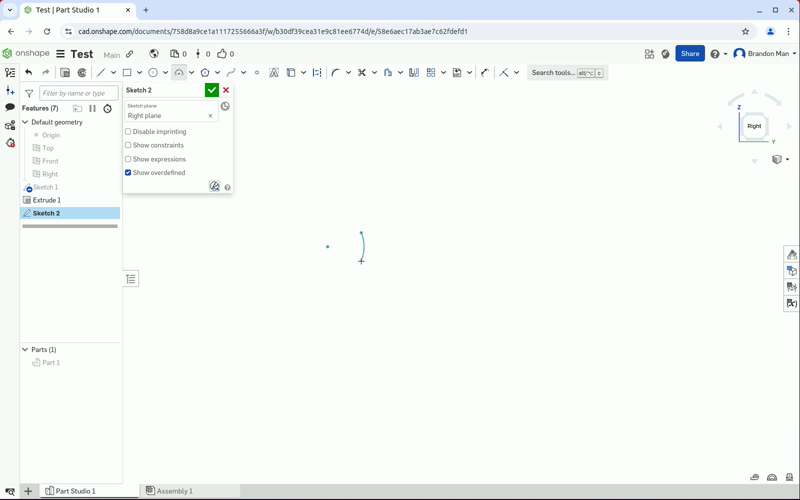
scroll(6)
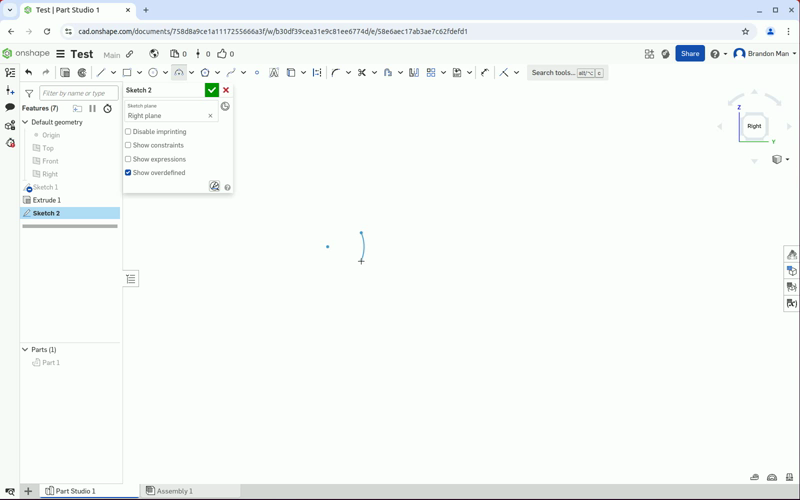
scroll(6)
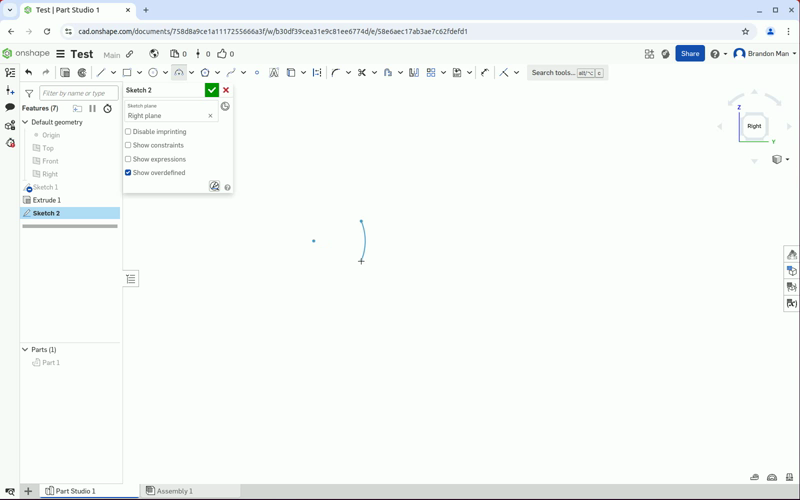
scroll(6)
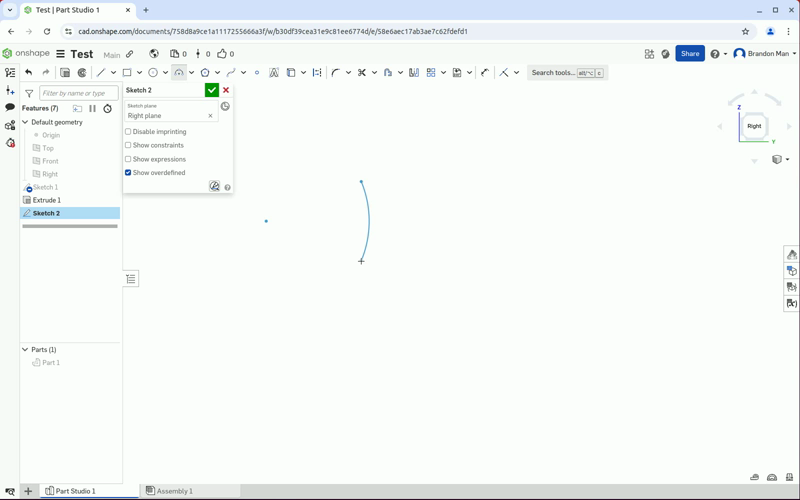
click(361, 260)
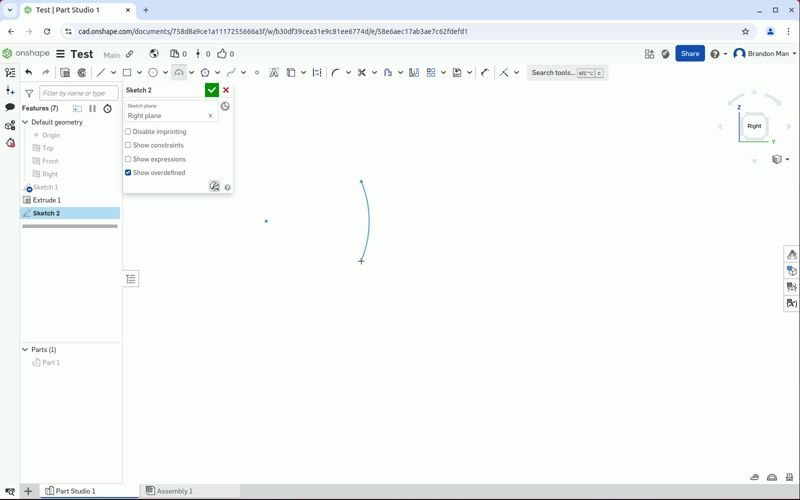
scroll(-6)
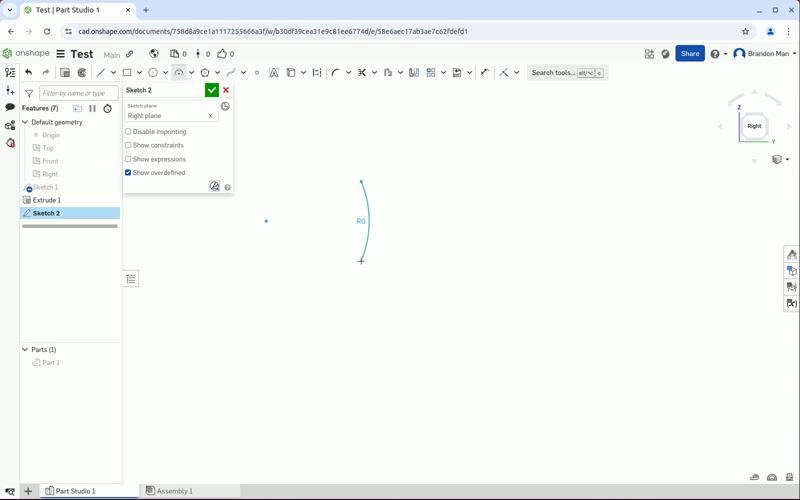
scroll(-6)
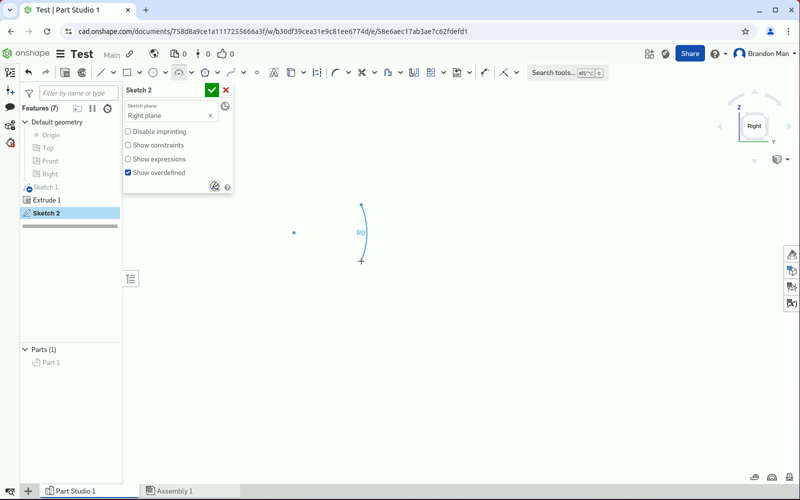
scroll(-6)
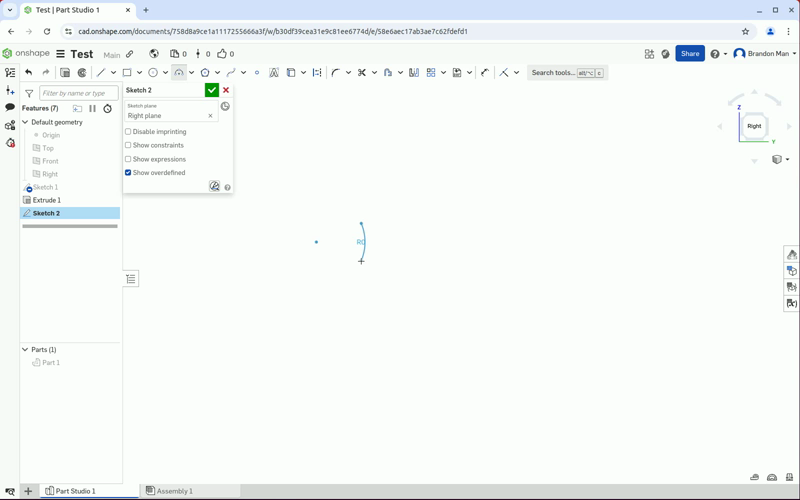
scroll(-6)
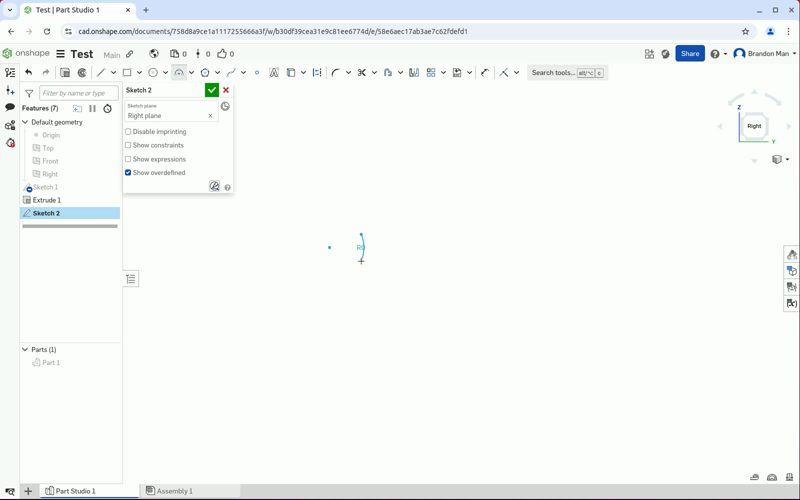
scroll(-6)
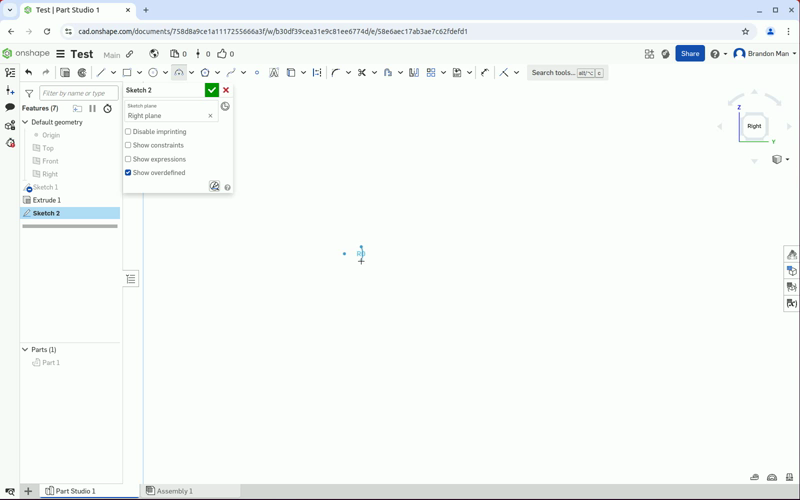
scroll(-6)
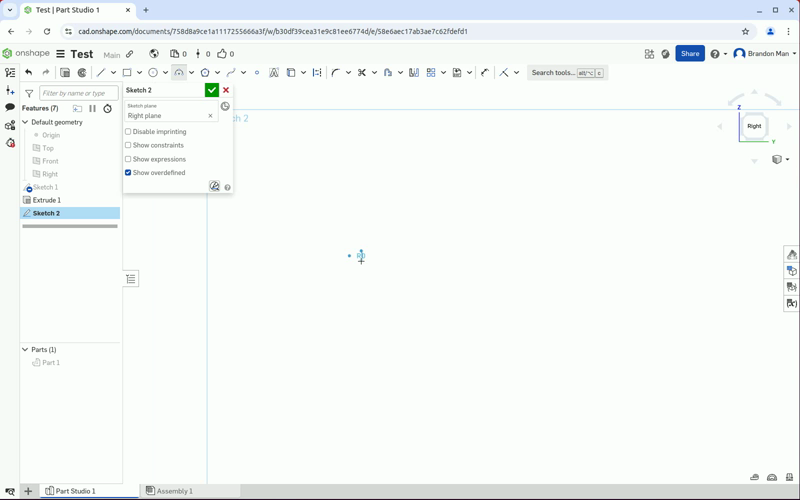
scroll(-6)
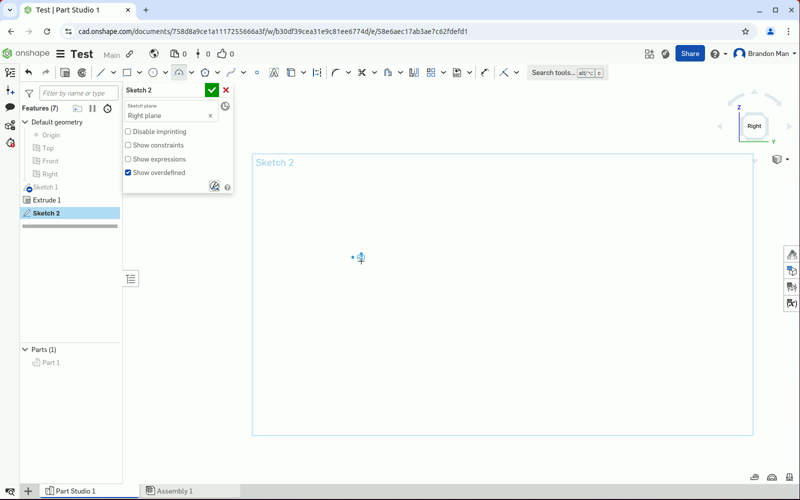
mouse_move(364, 257)
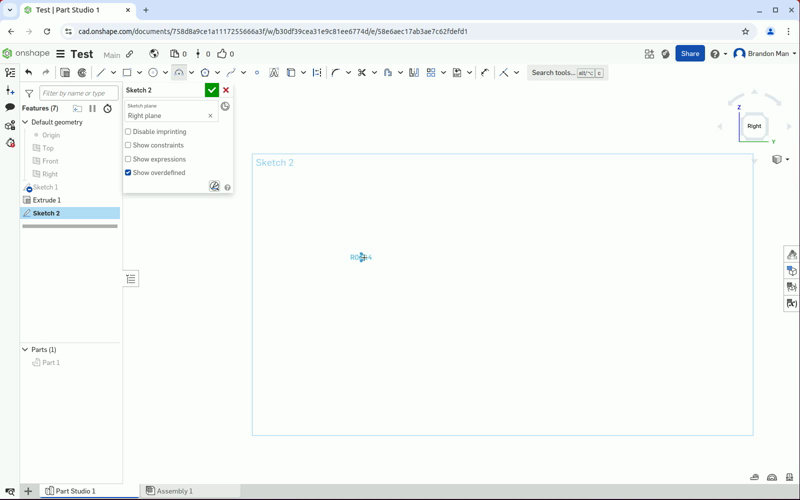
scroll(6)
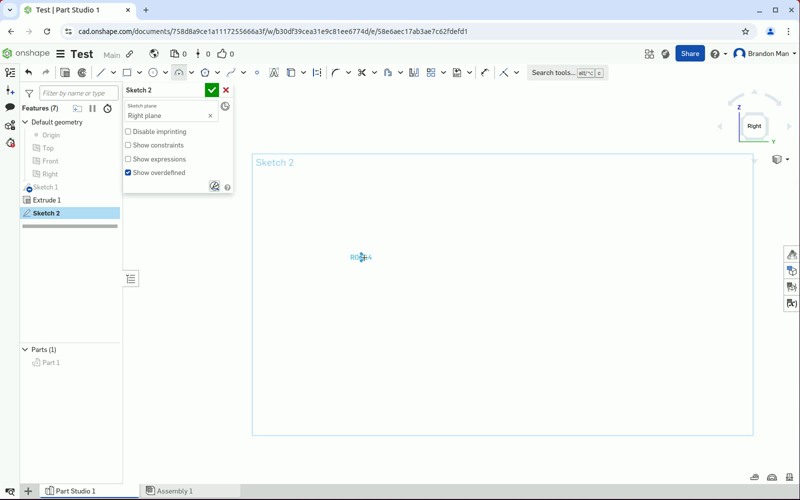
scroll(6)
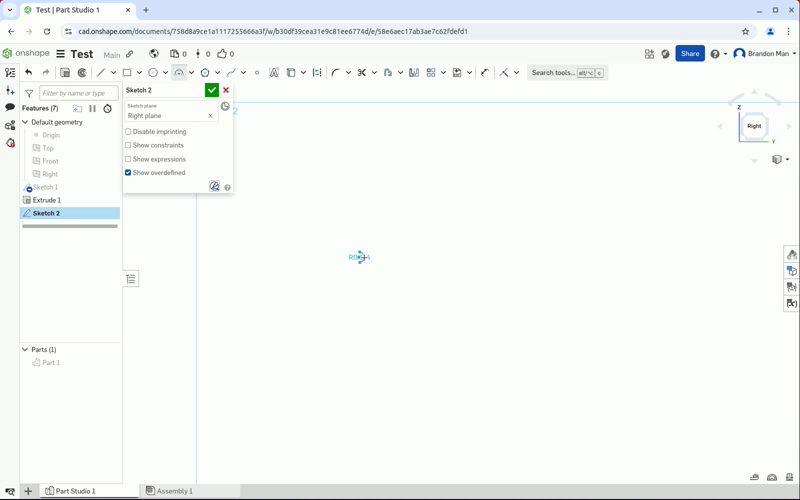
scroll(6)
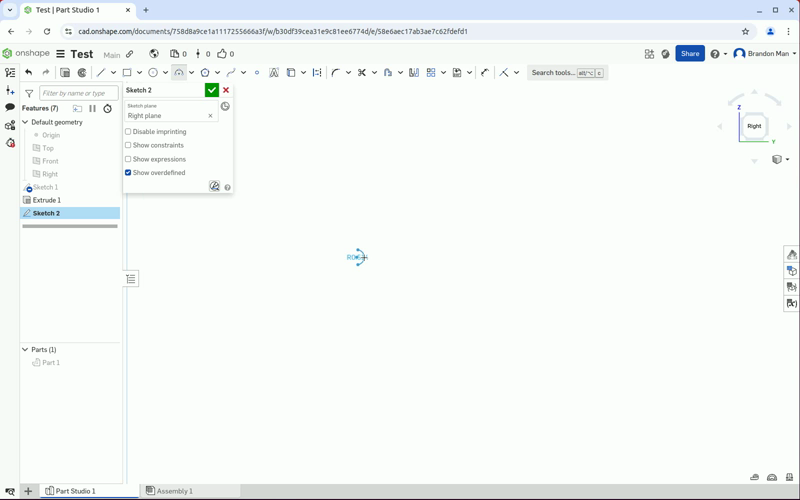
scroll(6)
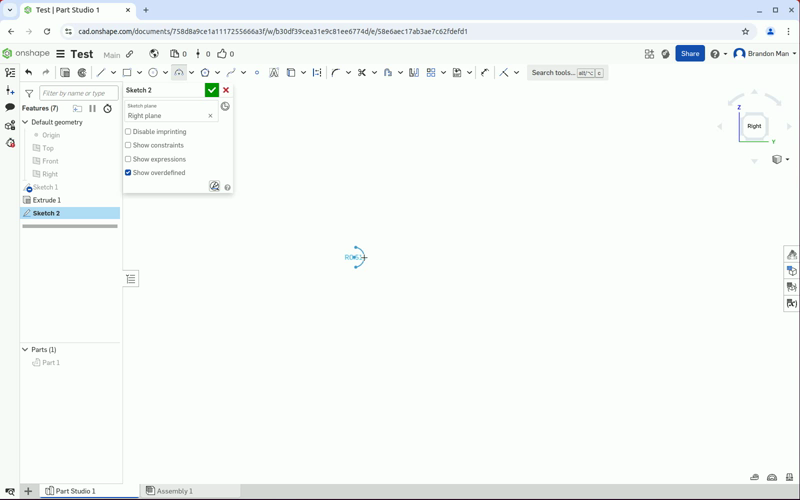
scroll(6)
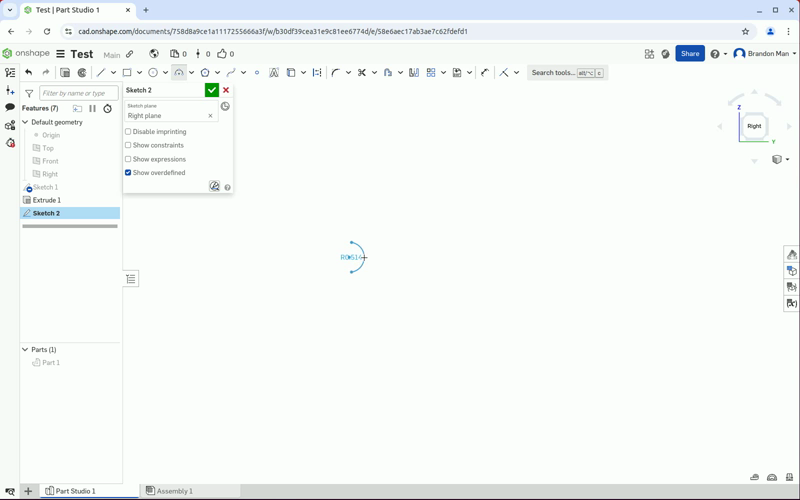
scroll(6)
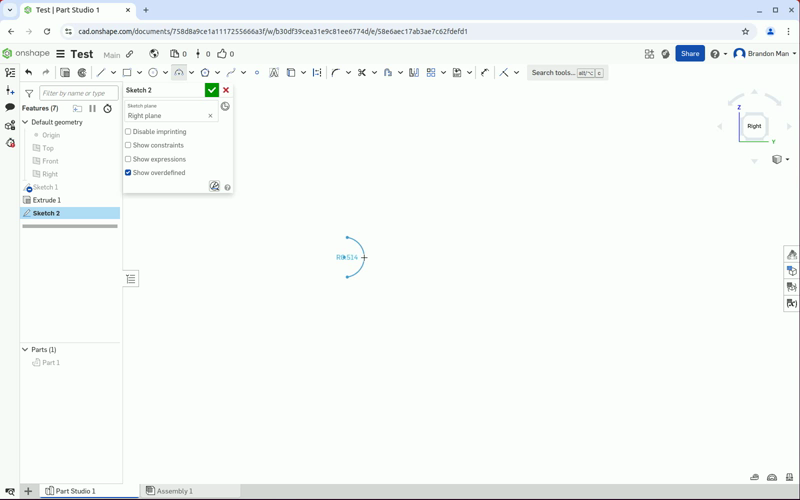
scroll(6)
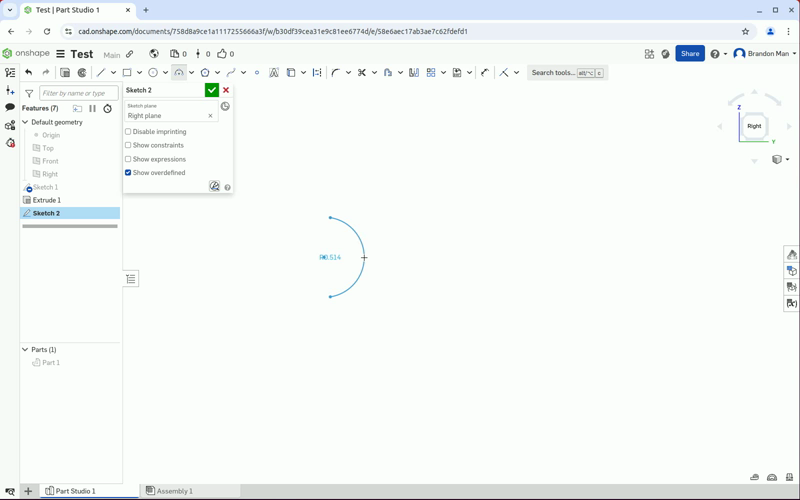
click(364, 257)
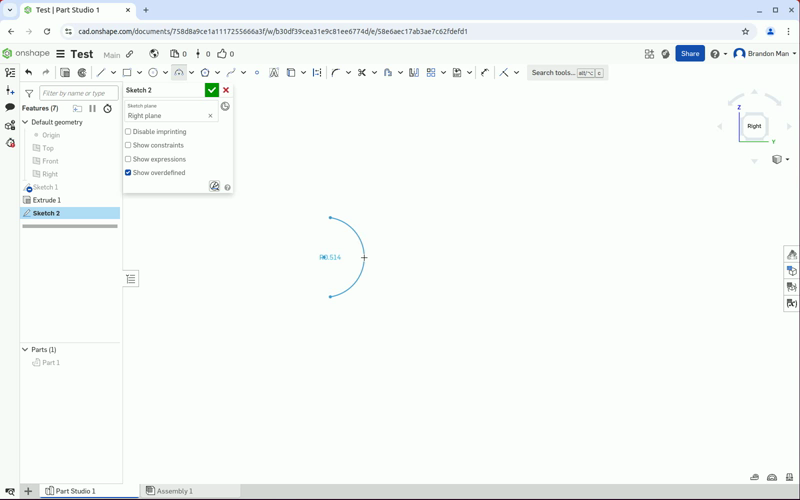
scroll(-6)
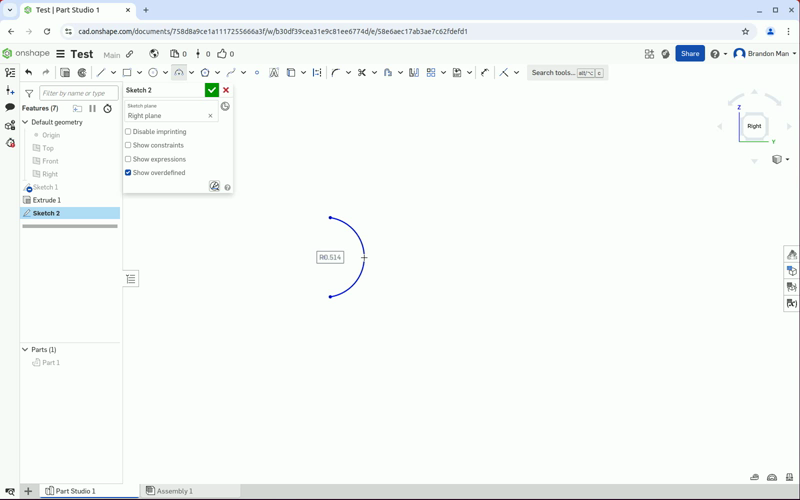
scroll(-6)
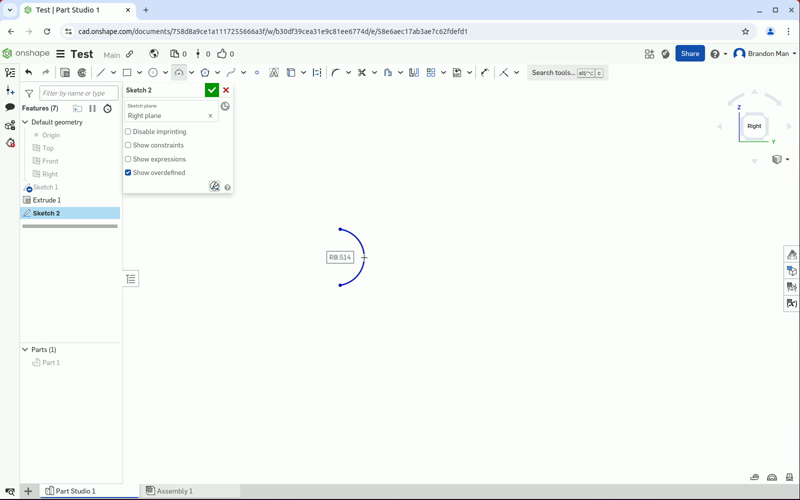
scroll(-6)
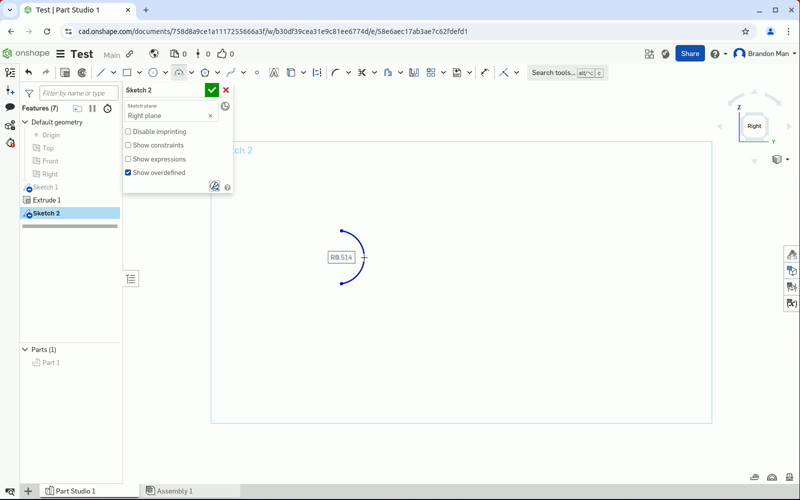
scroll(-6)
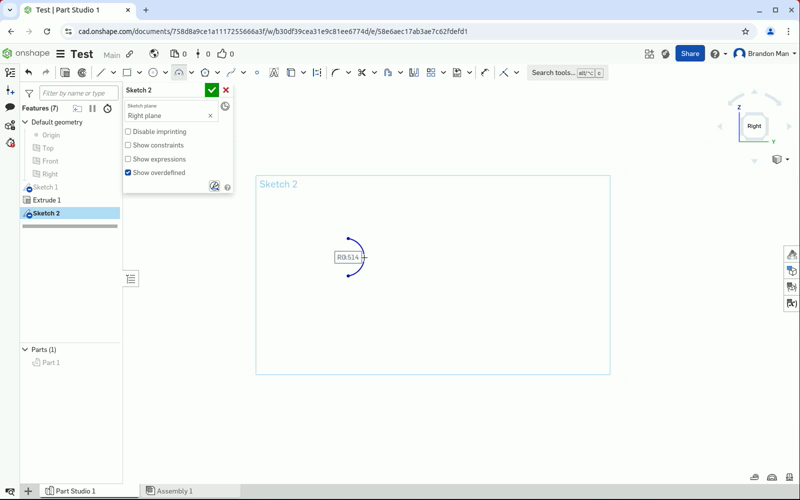
scroll(-6)
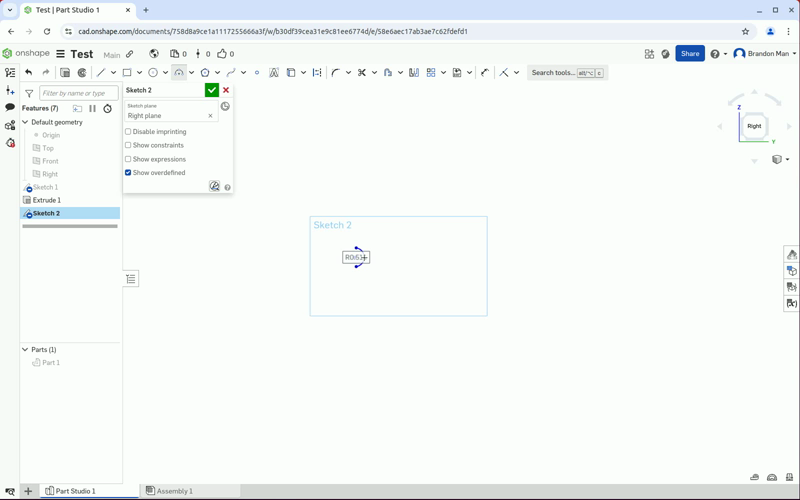
scroll(-6)
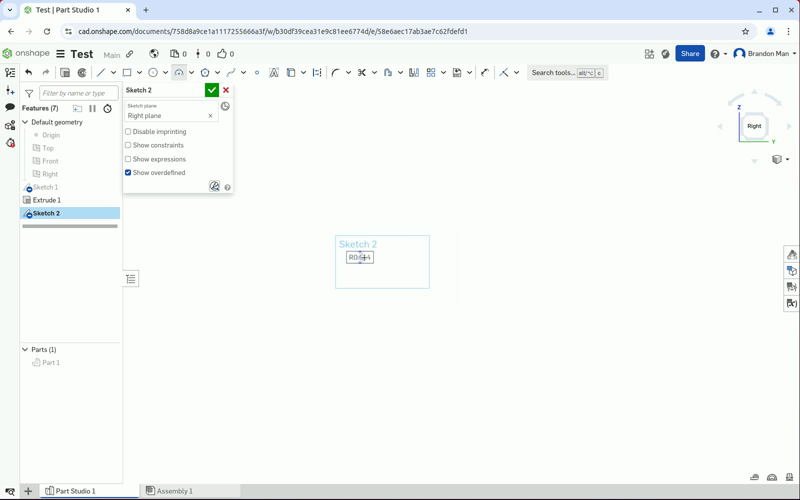
scroll(-6)
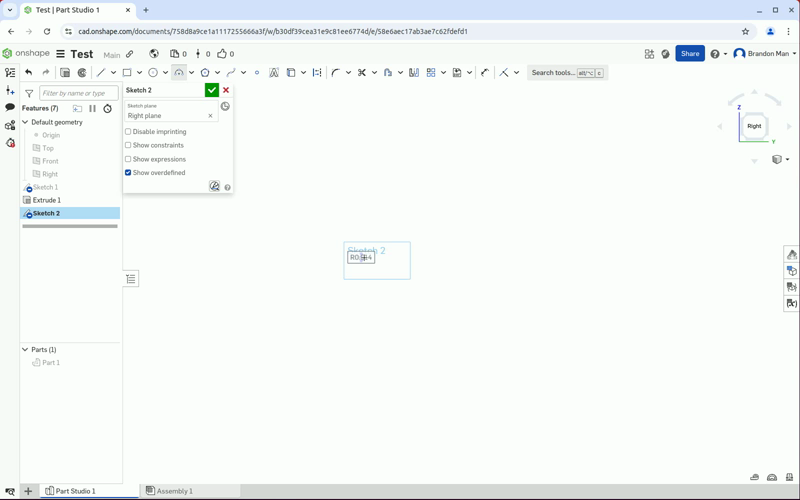
key_up(shift)
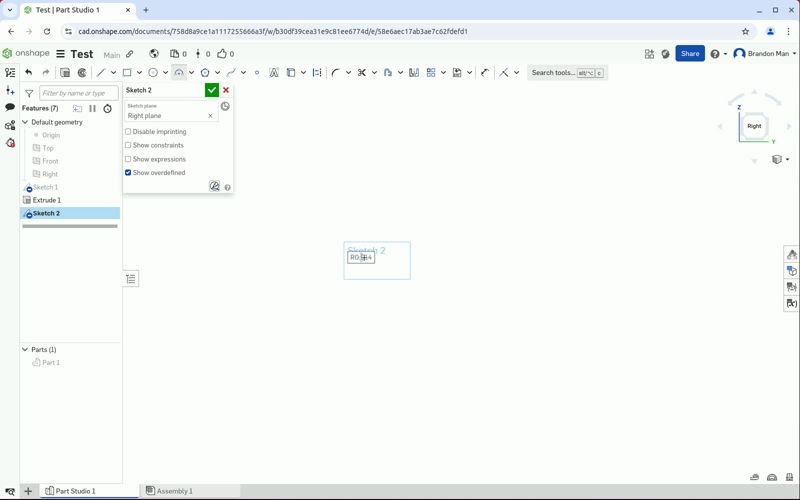
key(esc)
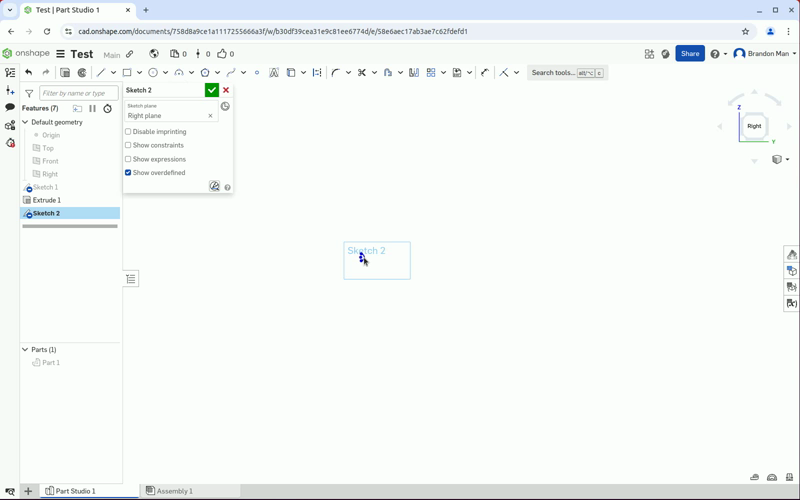
key(l)
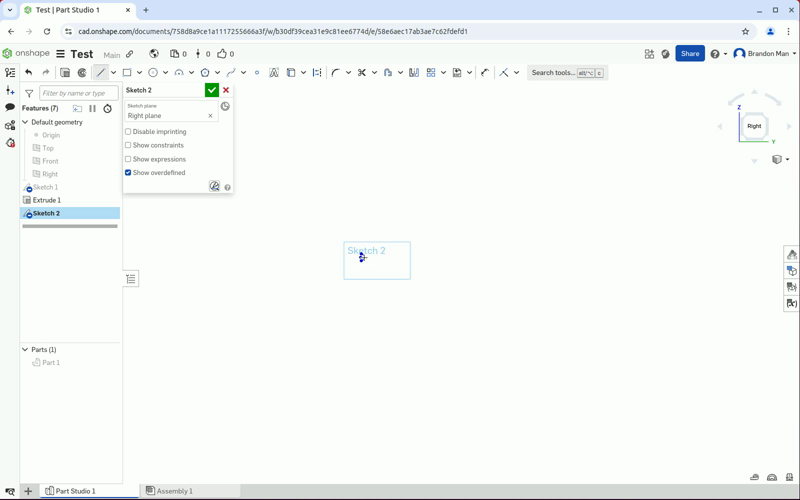
mouse_move(361, 260)
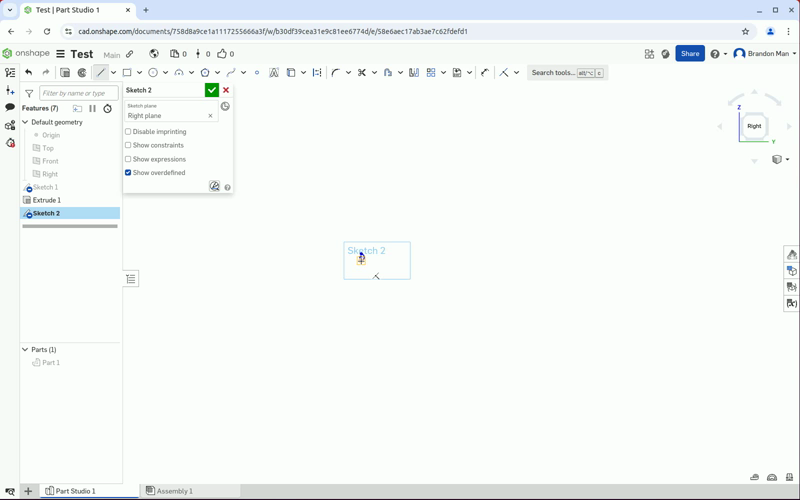
scroll(6)
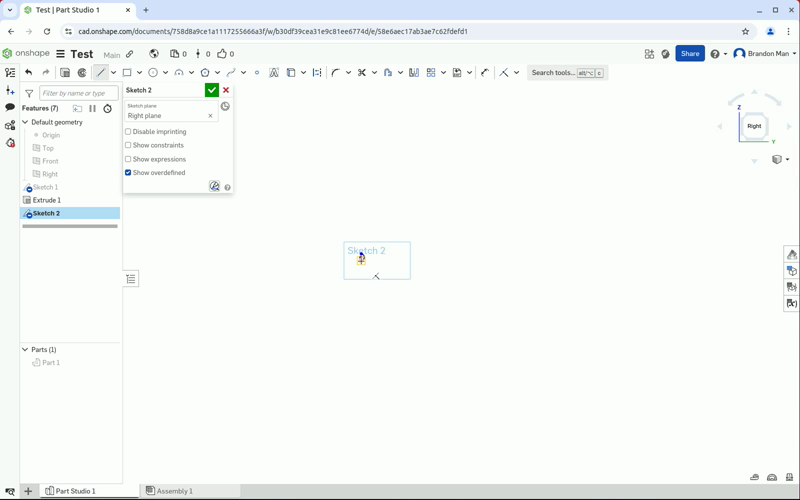
scroll(6)
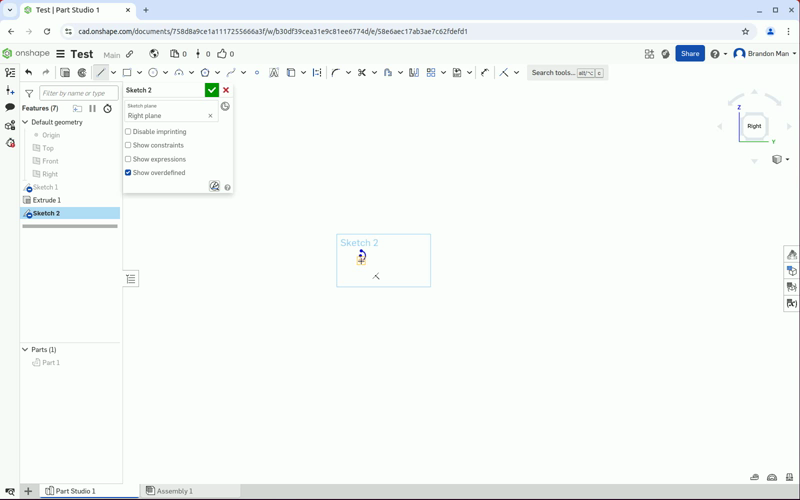
scroll(6)
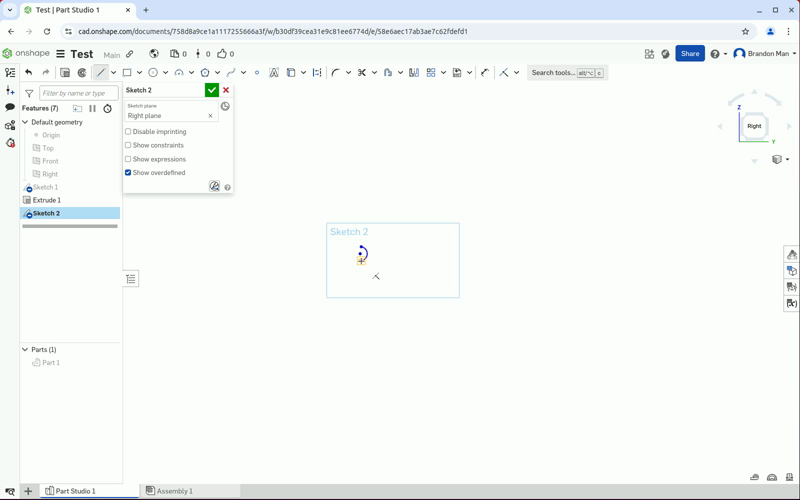
scroll(6)
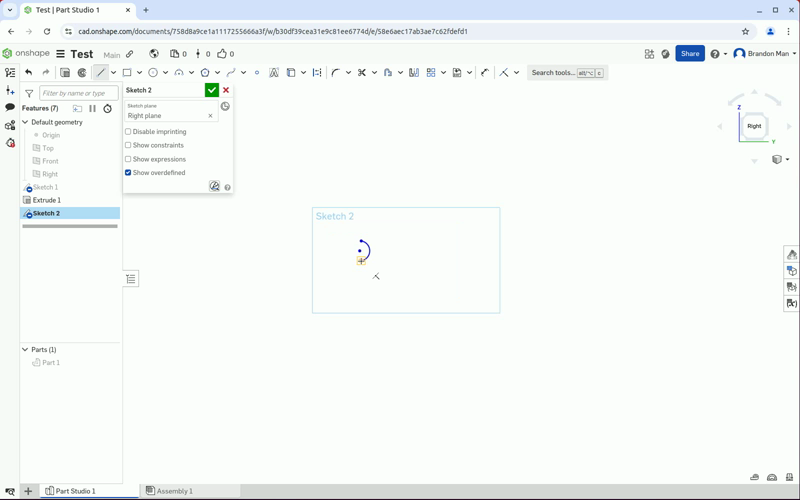
scroll(6)
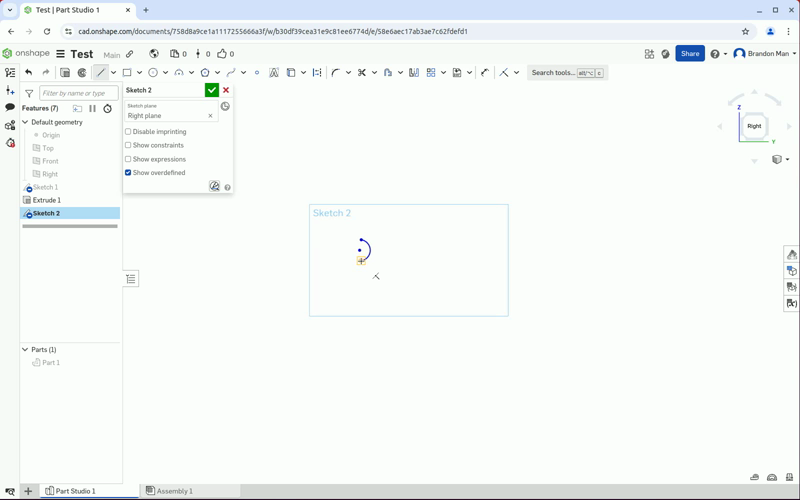
scroll(6)
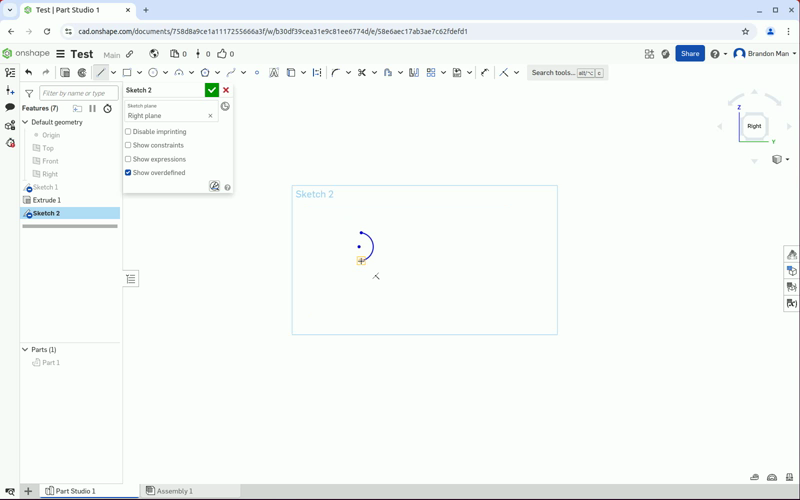
scroll(6)
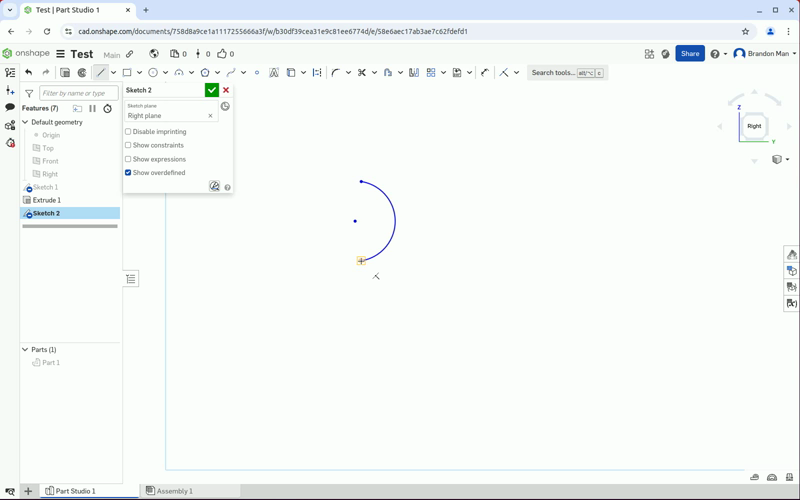
click(361, 260)
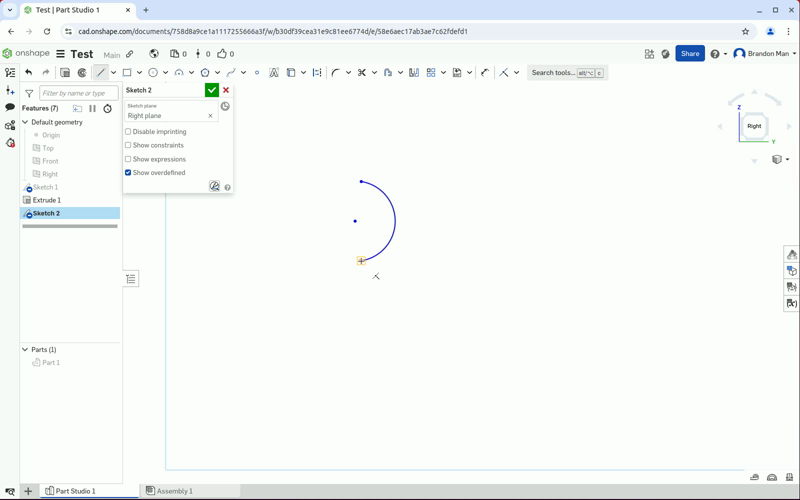
scroll(-6)
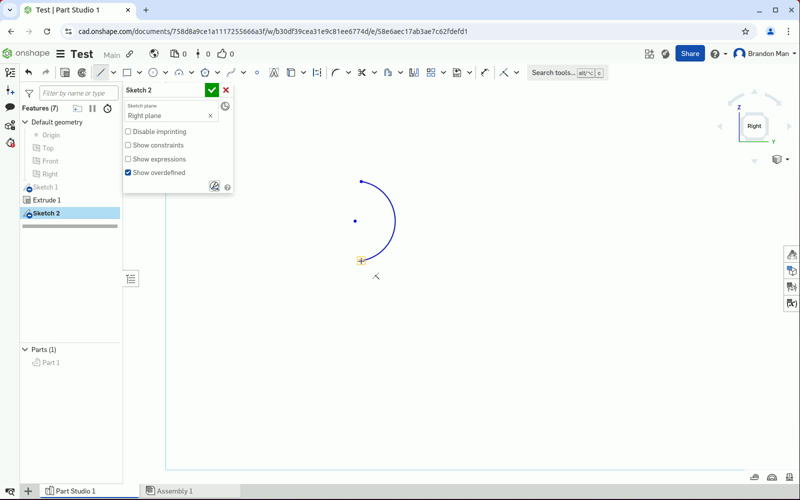
scroll(-6)
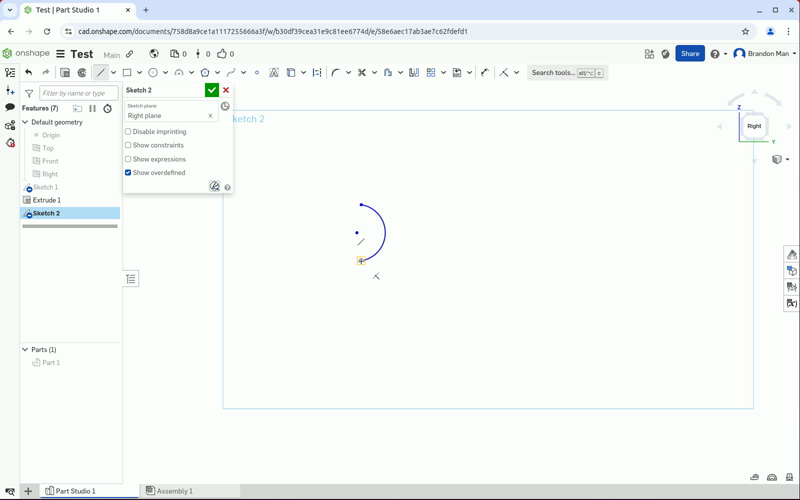
scroll(-6)
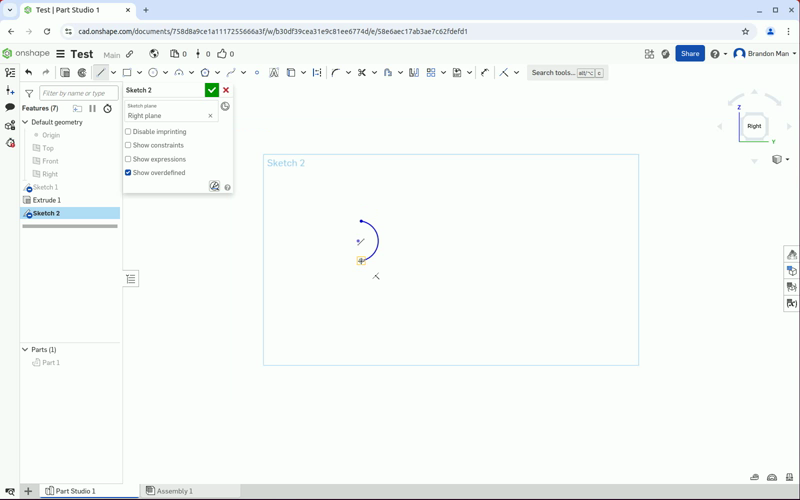
scroll(-6)
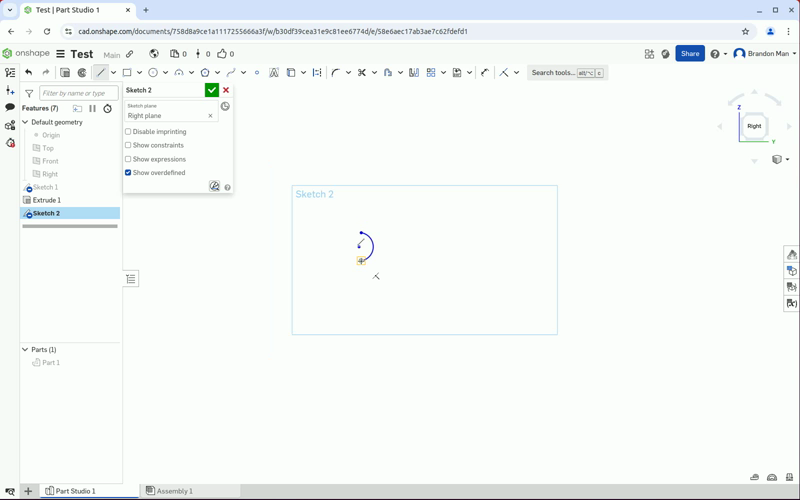
scroll(-6)
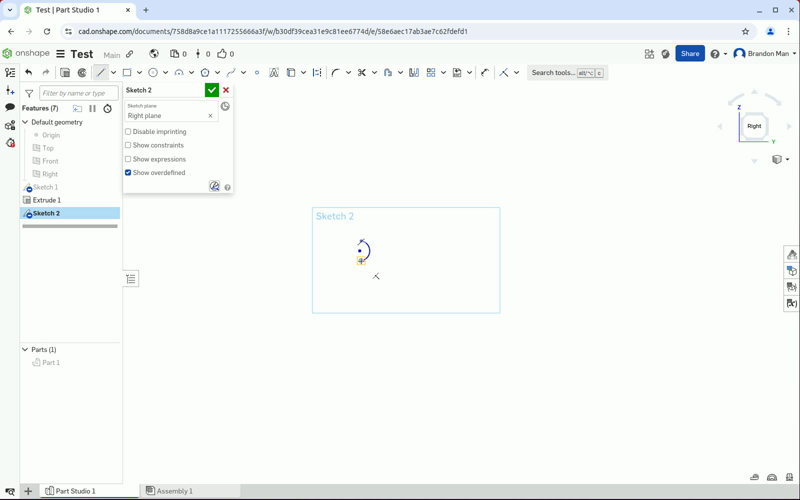
scroll(-6)
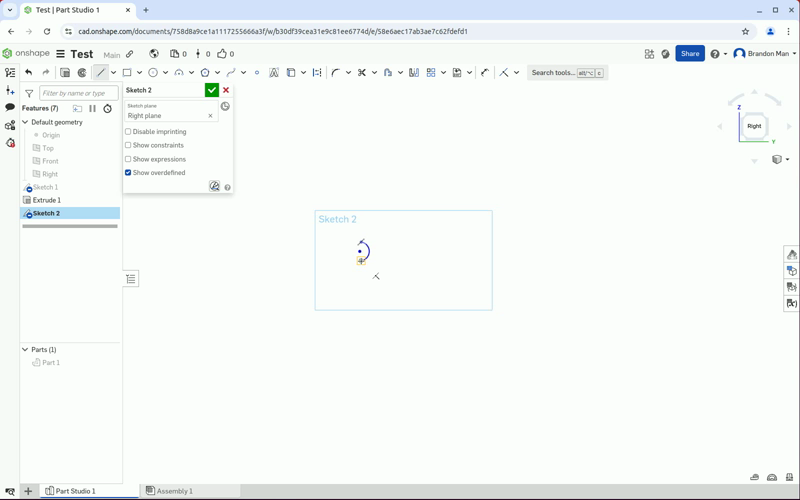
scroll(-6)
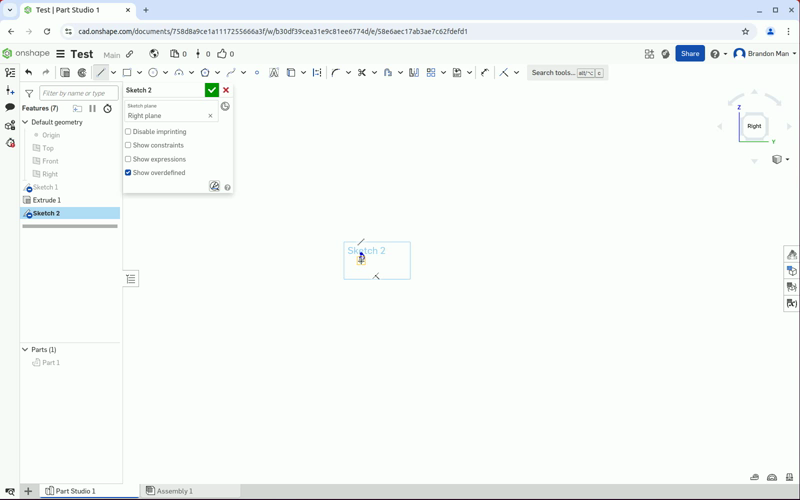
key_down(shift)
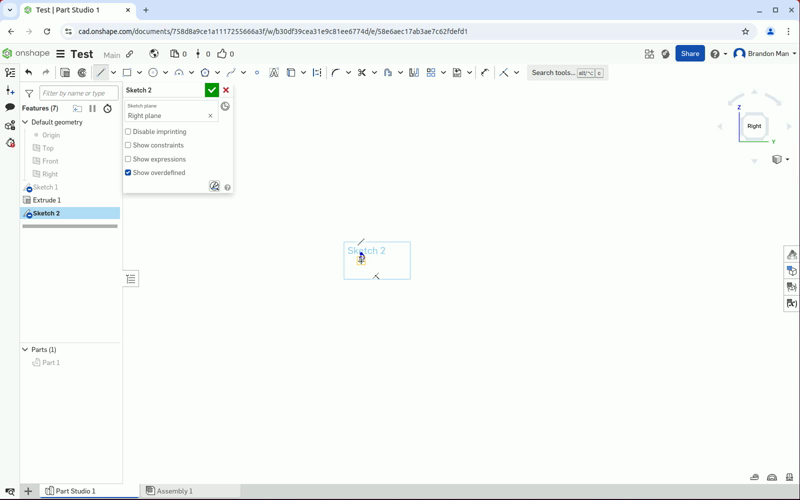
mouse_move(391, 260)
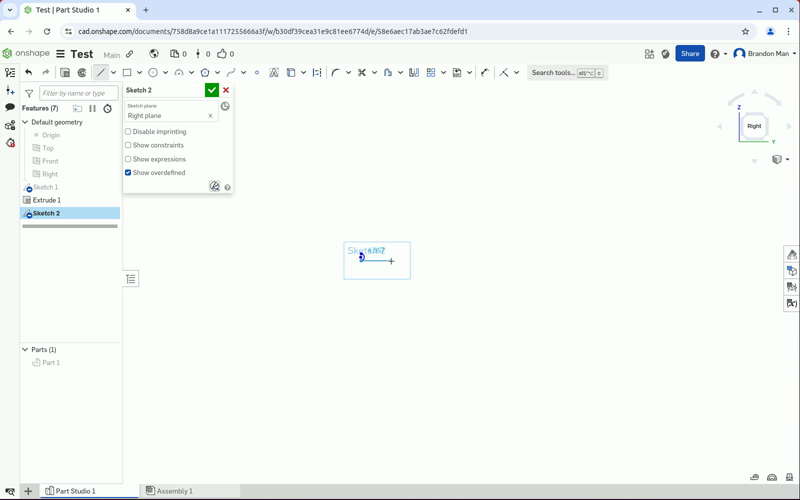
mouse_move(364, 270)
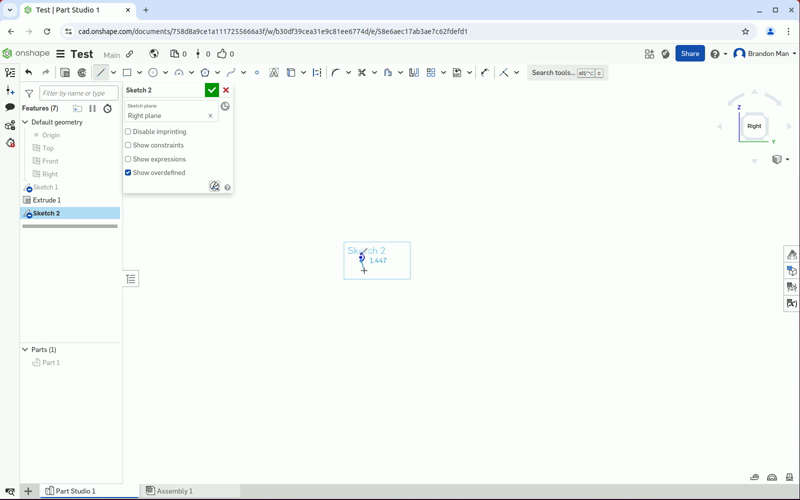
click(364, 270)
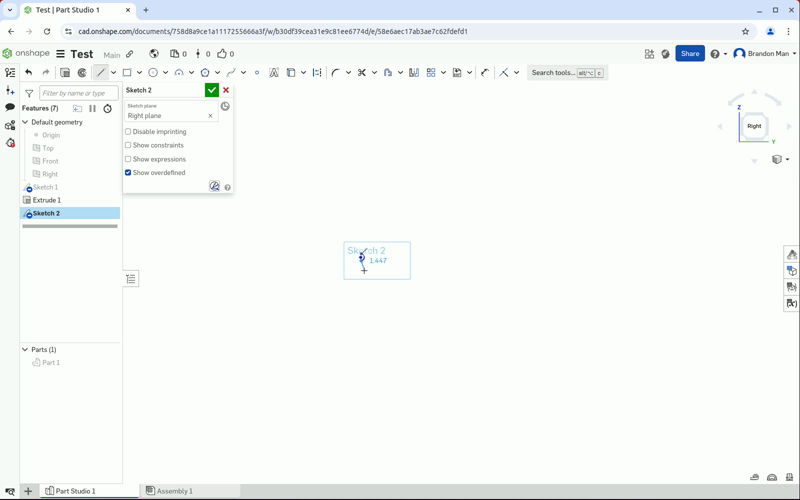
key_up(shift)
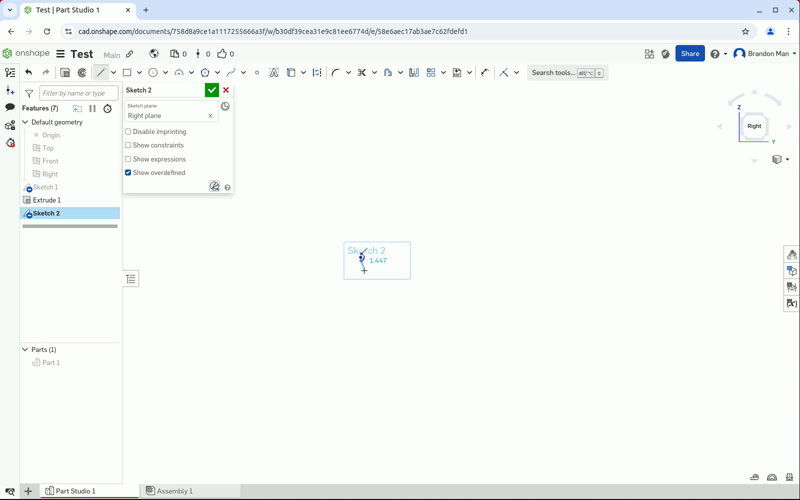
key(esc)
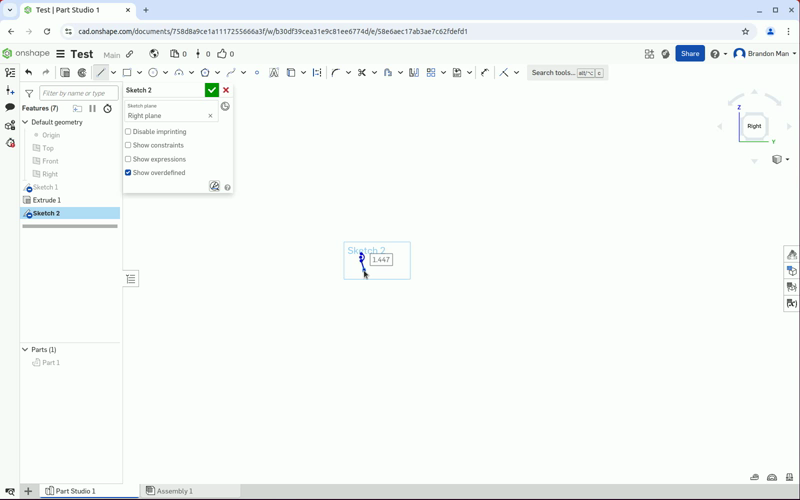
key(a)
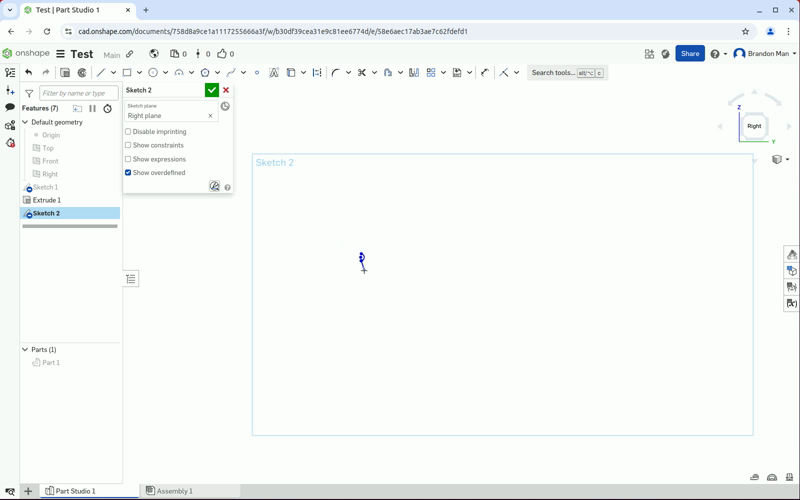
mouse_move(364, 270)
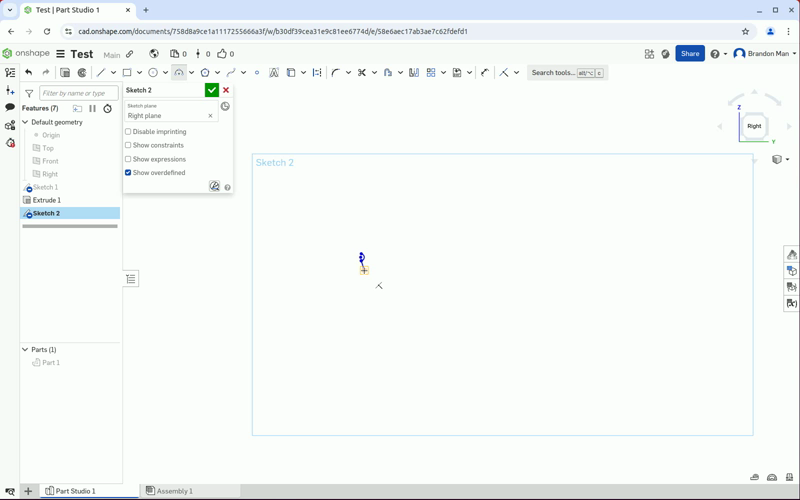
click(364, 270)
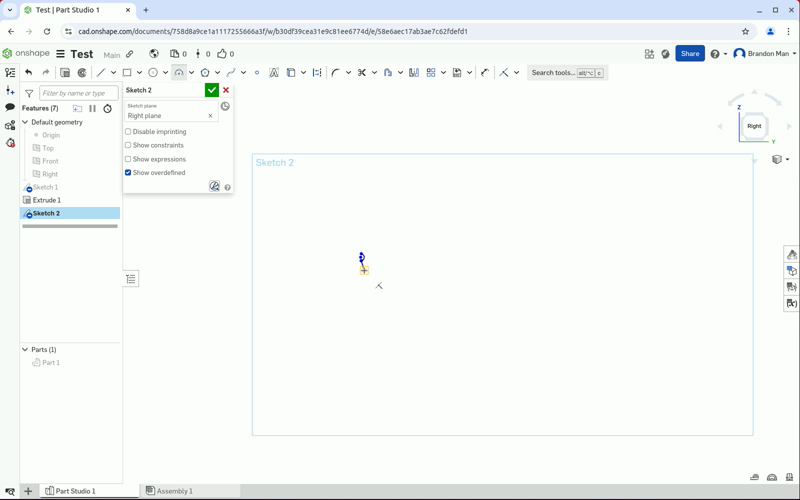
key_down(shift)
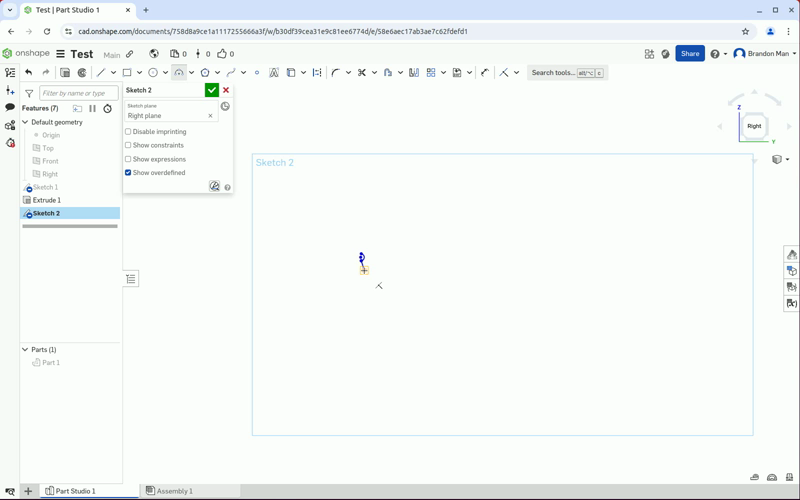
mouse_move(369, 247)
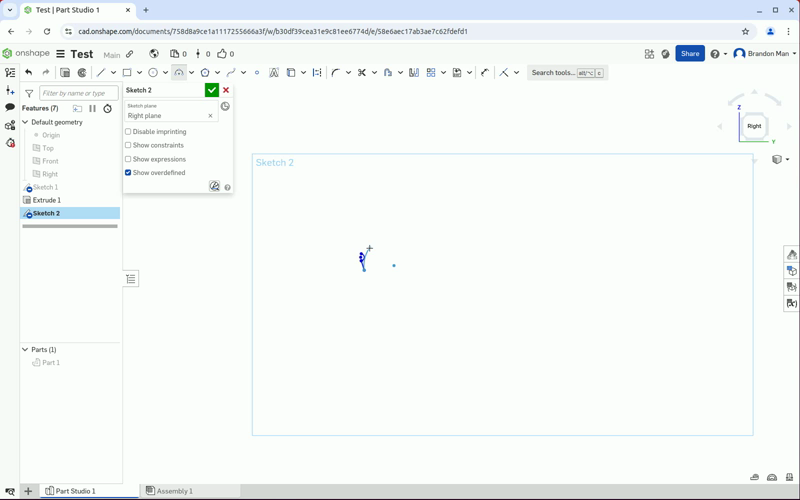
click(369, 247)
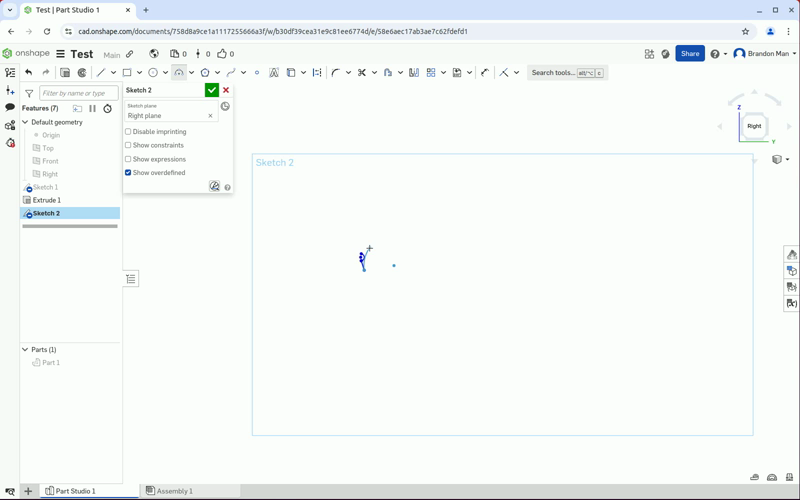
mouse_move(373, 260)
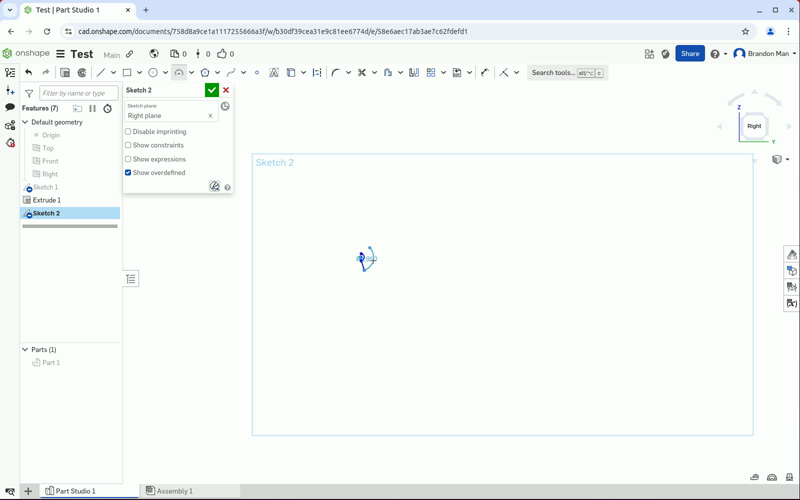
click(373, 260)
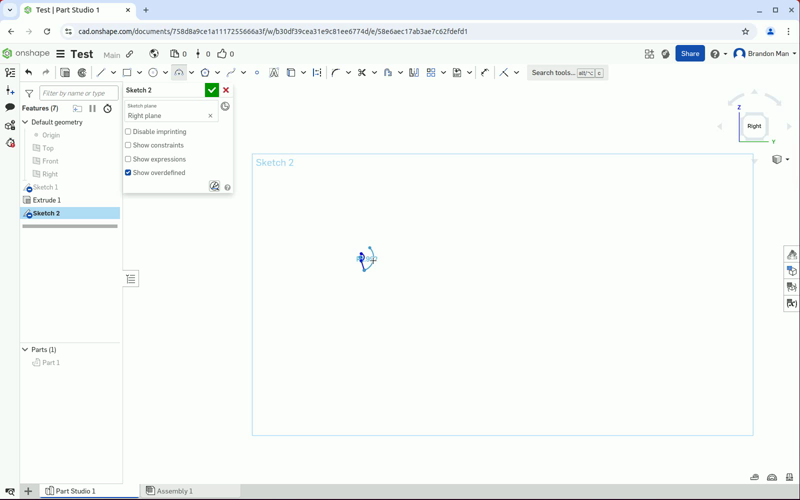
key_up(shift)
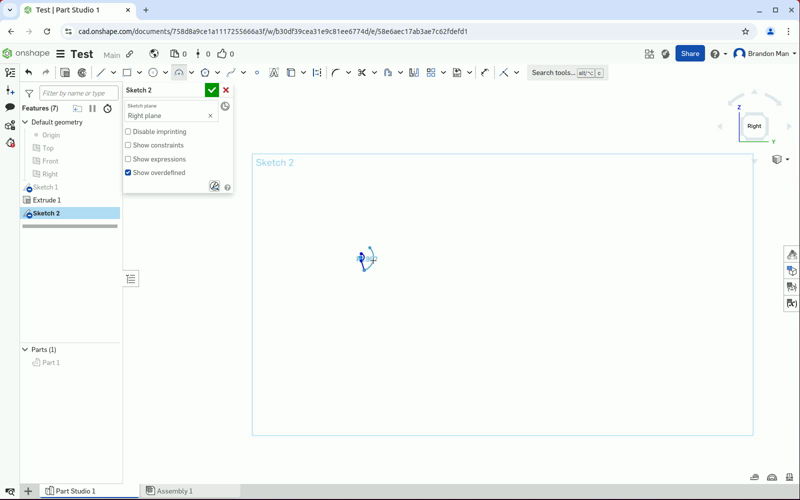
key(esc)
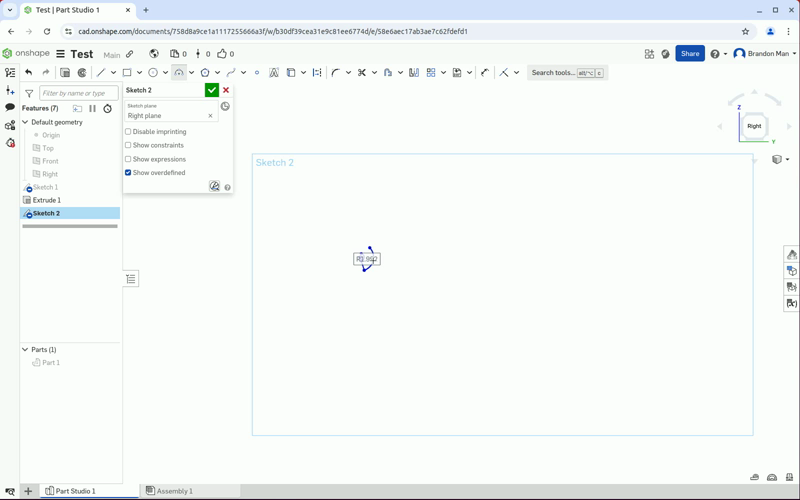
key(l)
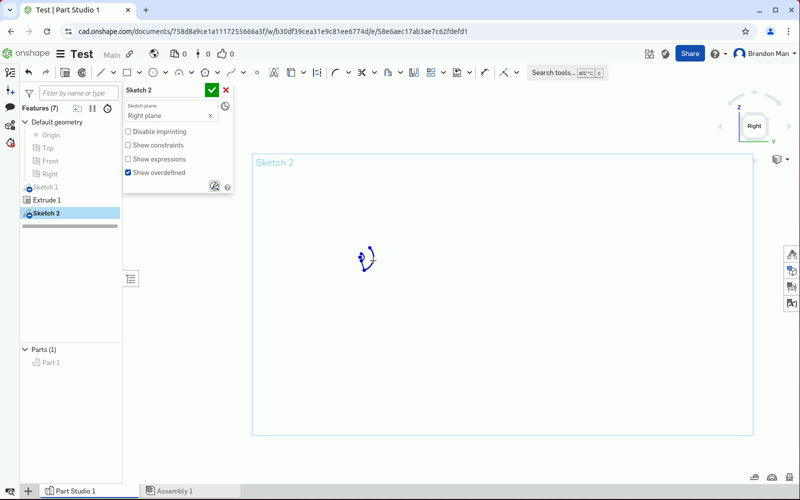
mouse_move(369, 247)
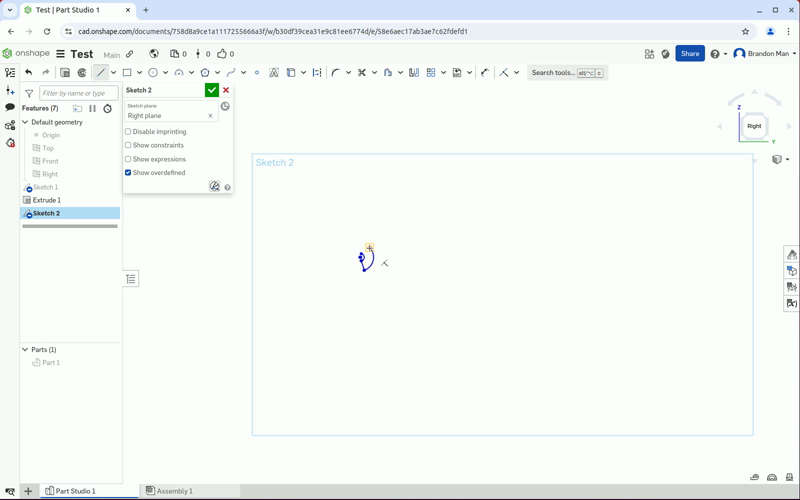
click(369, 247)
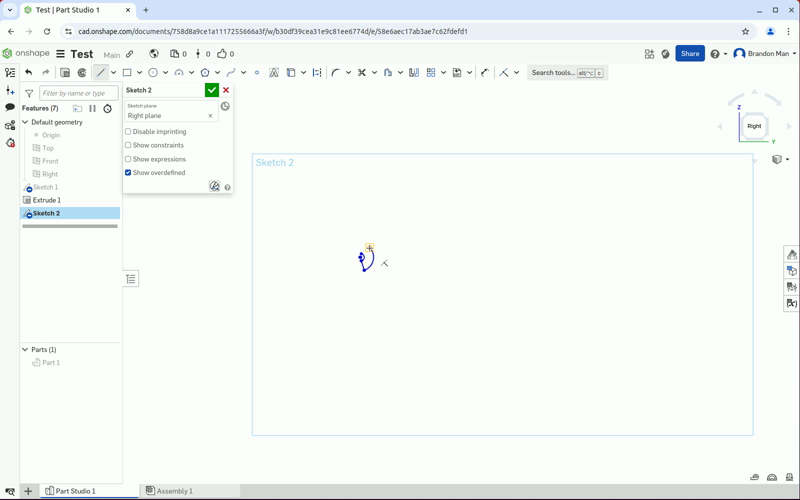
mouse_move(399, 247)
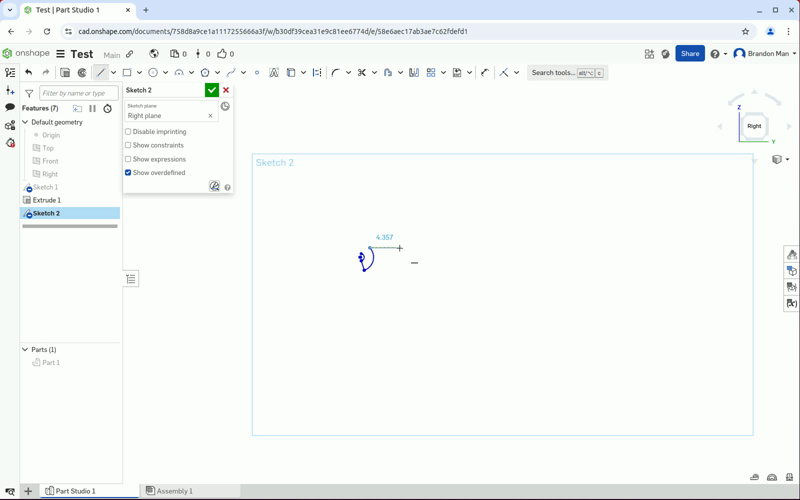
key_down(shift)
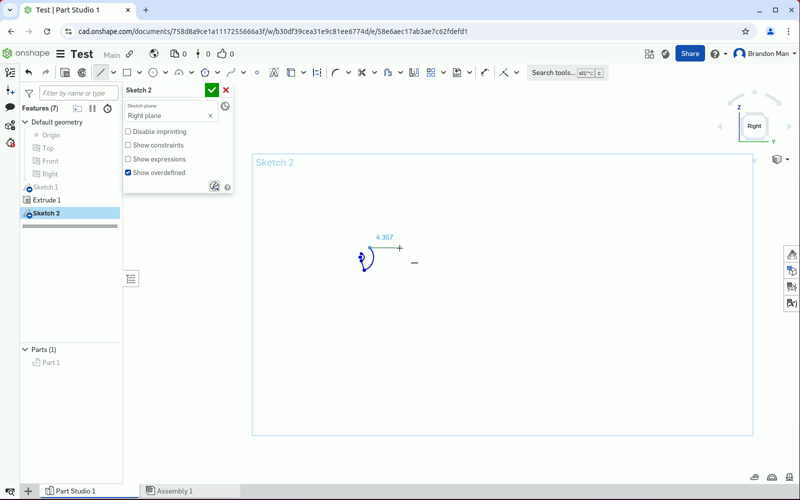
mouse_move(361, 253)
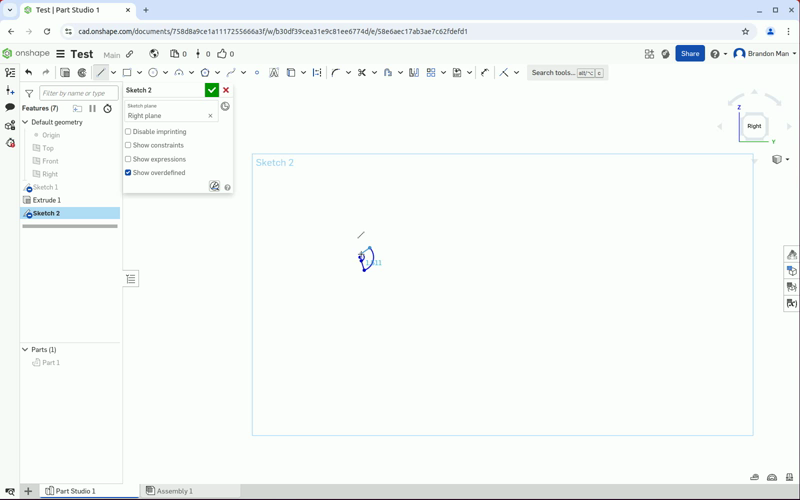
scroll(6)
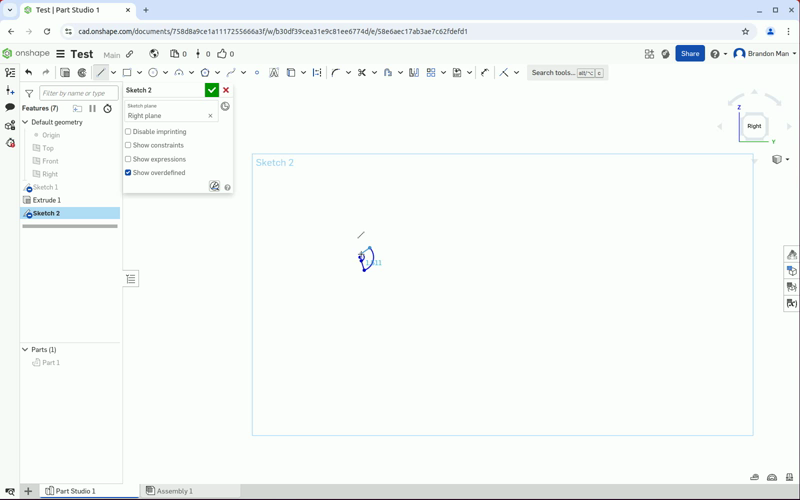
scroll(6)
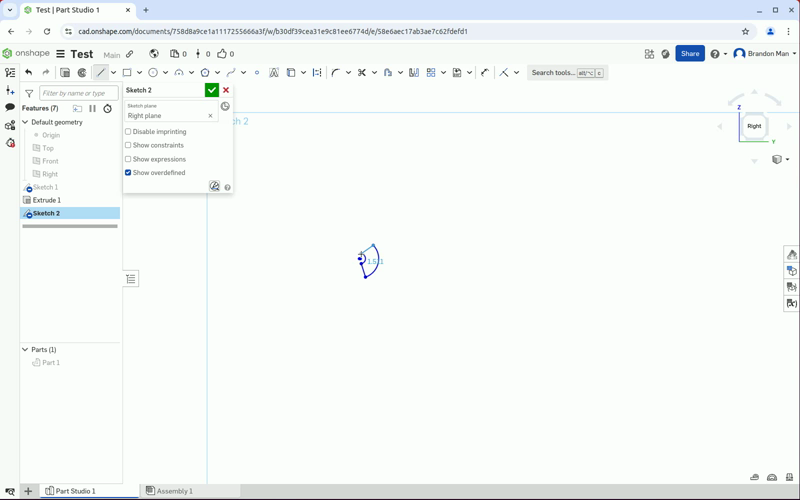
scroll(6)
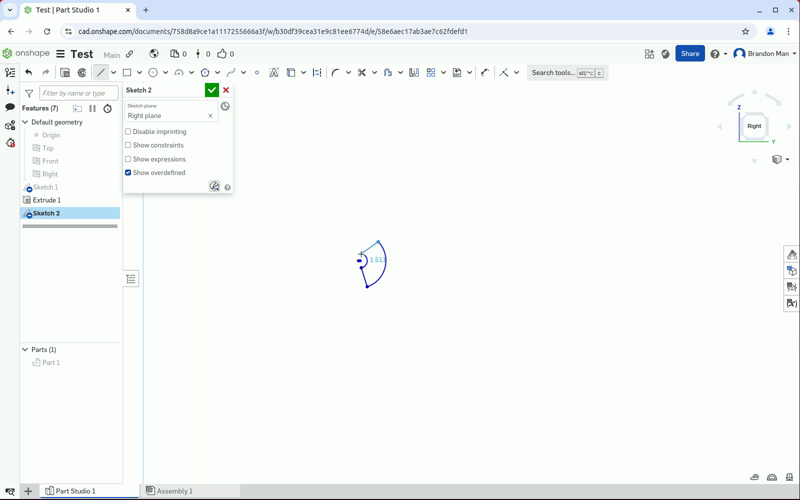
scroll(6)
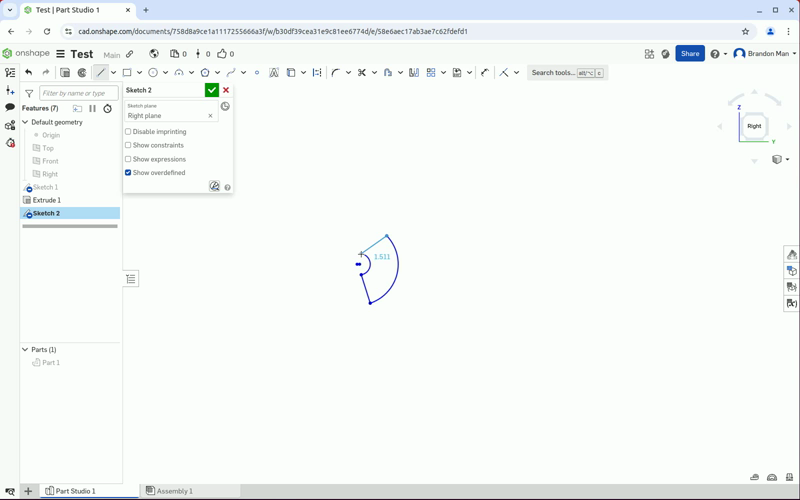
scroll(6)
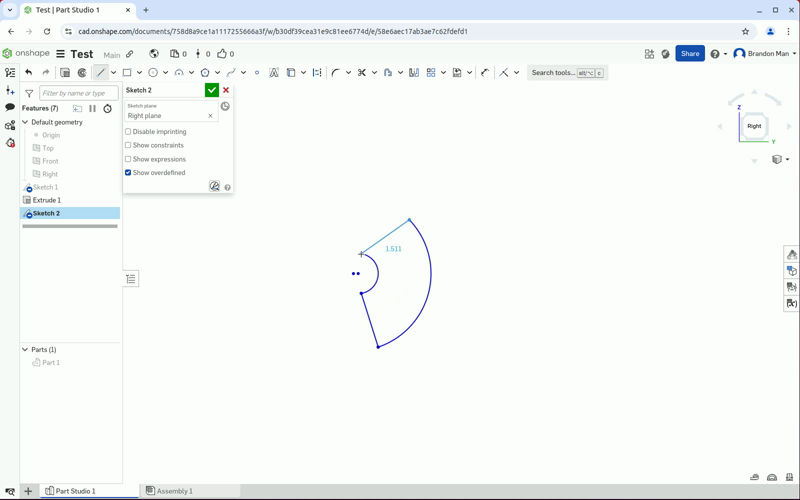
scroll(6)
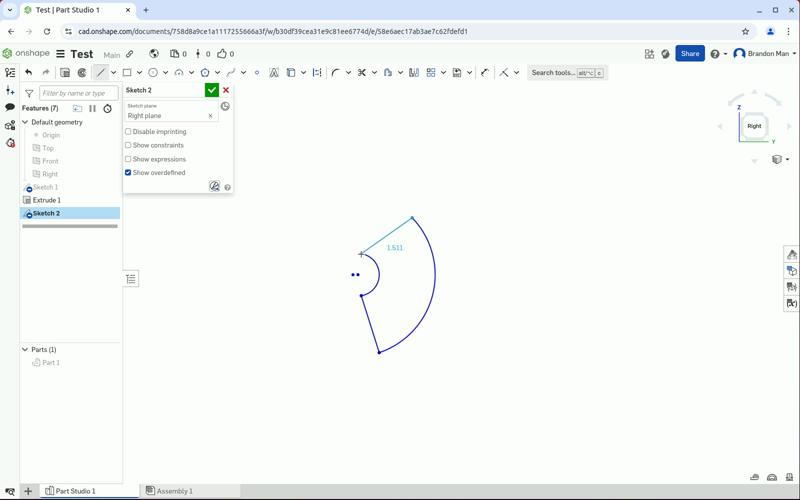
scroll(6)
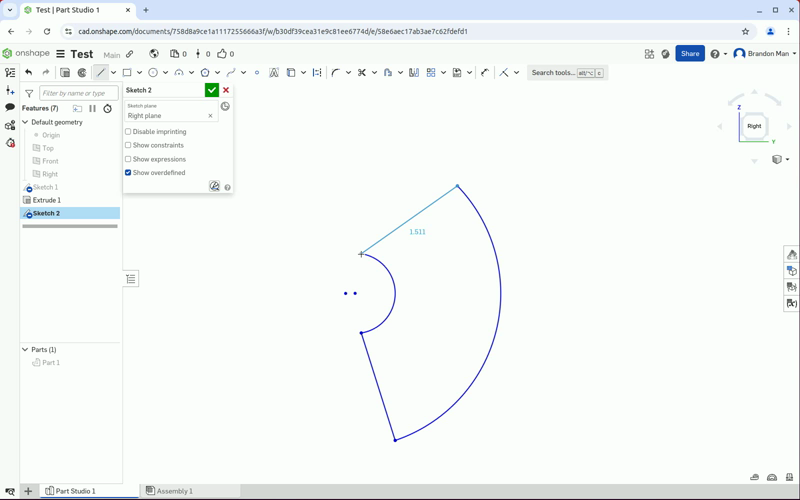
key_up(shift)
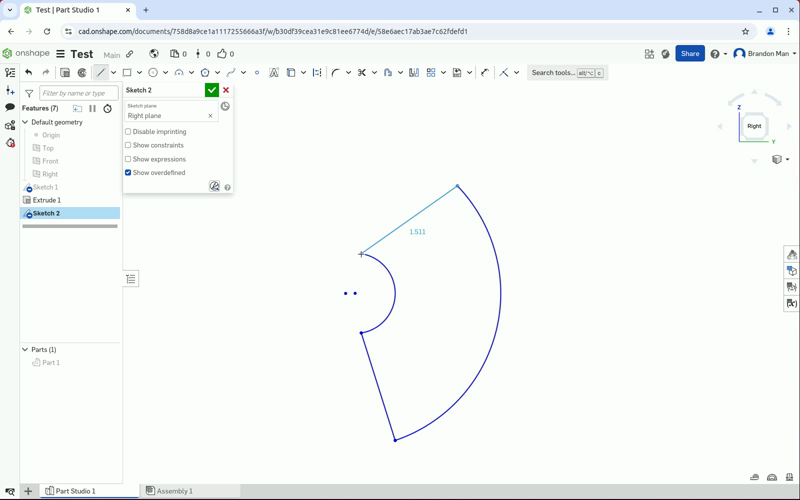
click(361, 253)
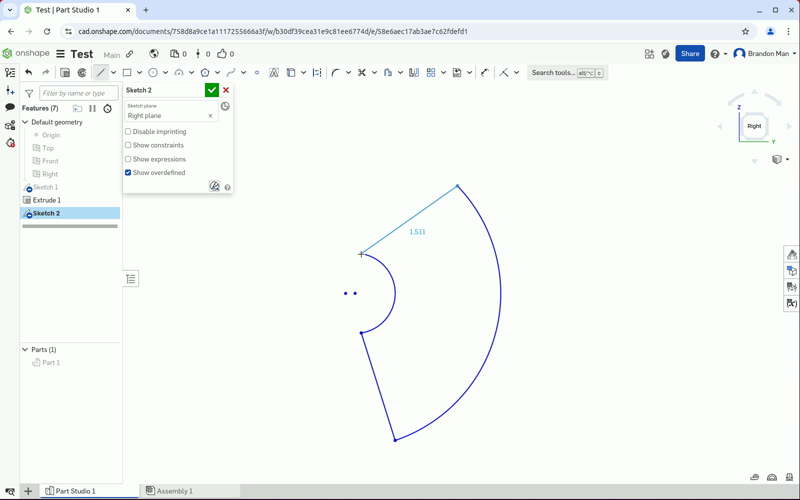
scroll(-6)
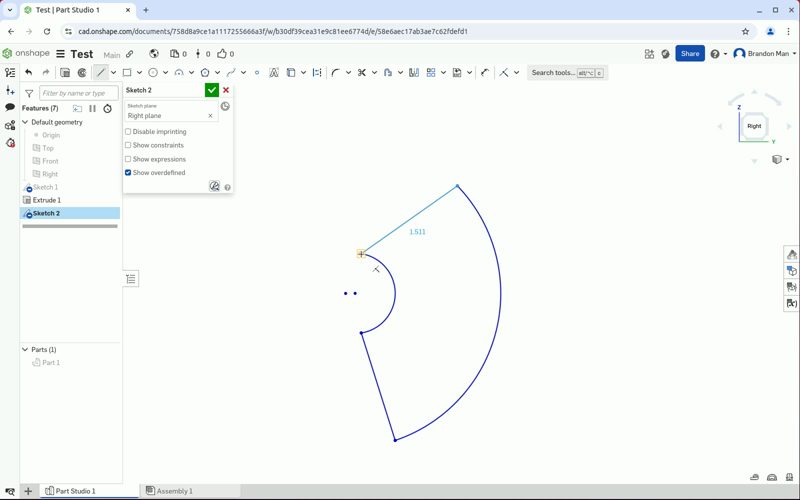
scroll(-6)
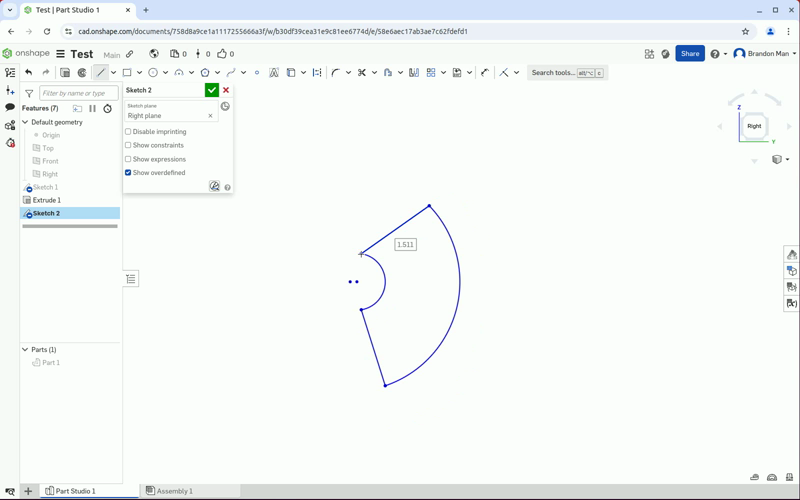
scroll(-6)
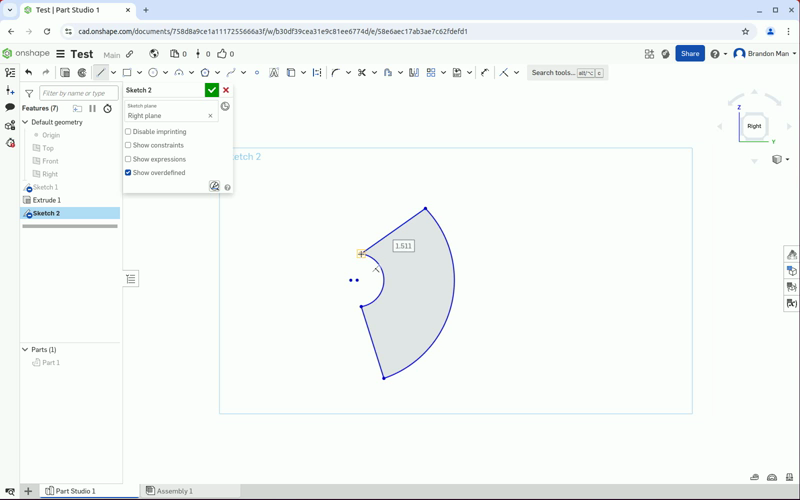
scroll(-6)
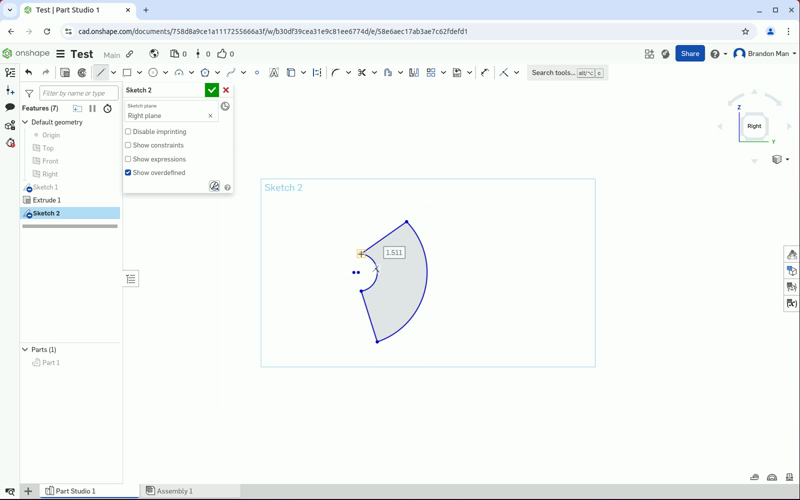
scroll(-6)
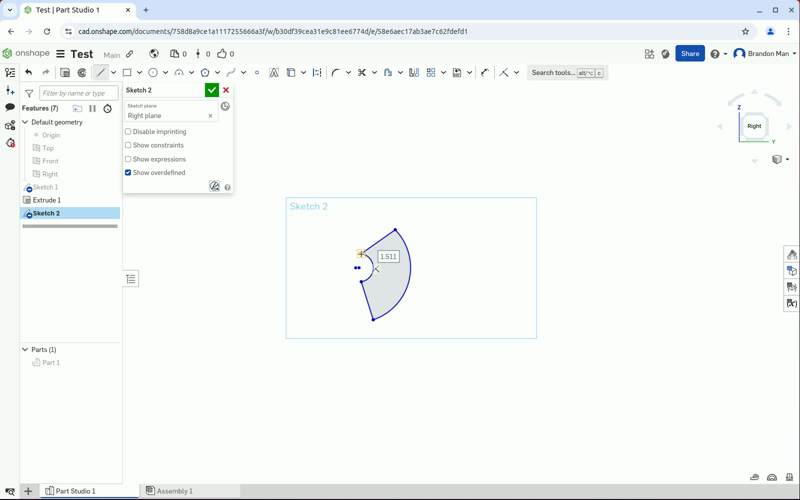
scroll(-6)
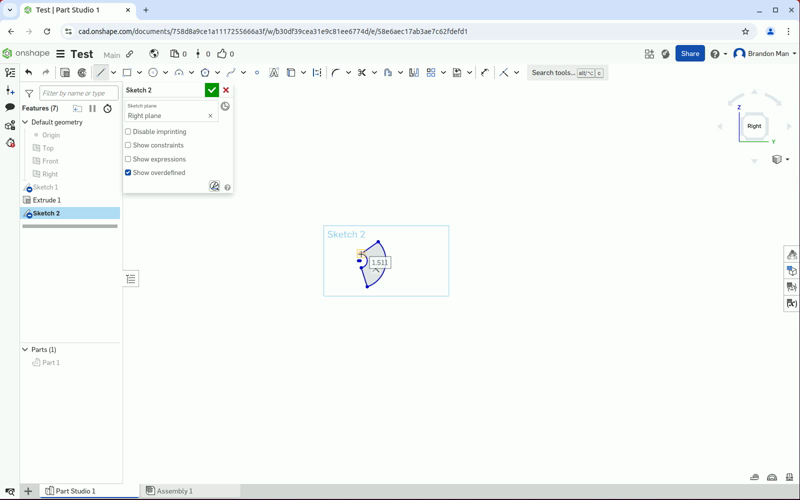
scroll(-6)
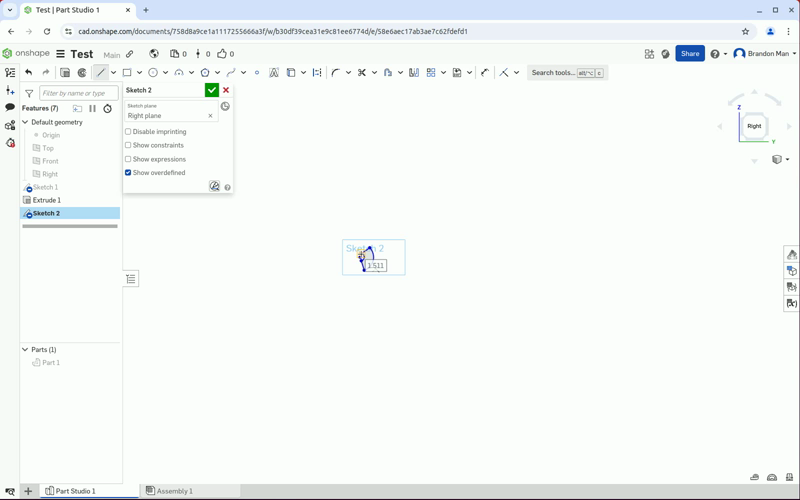
key(esc)
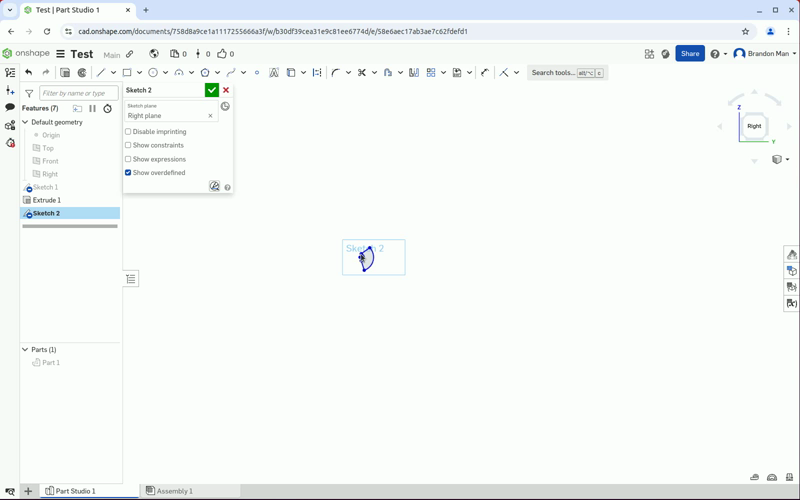
mouse_move(372, 260)
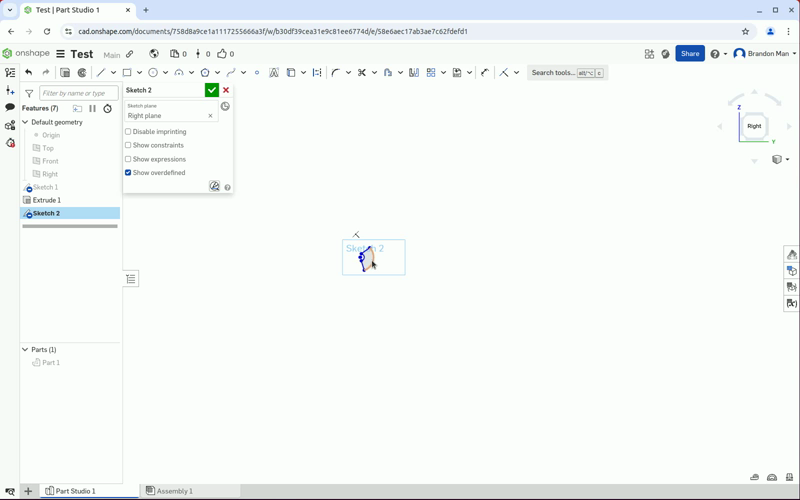
scroll(6)
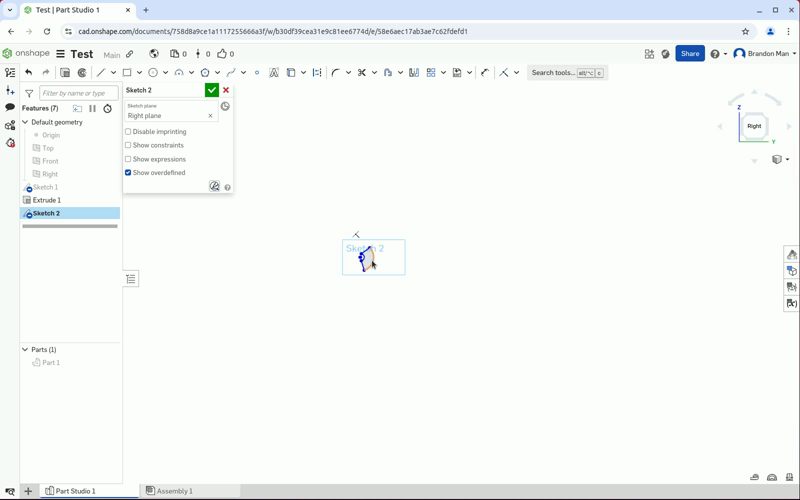
scroll(6)
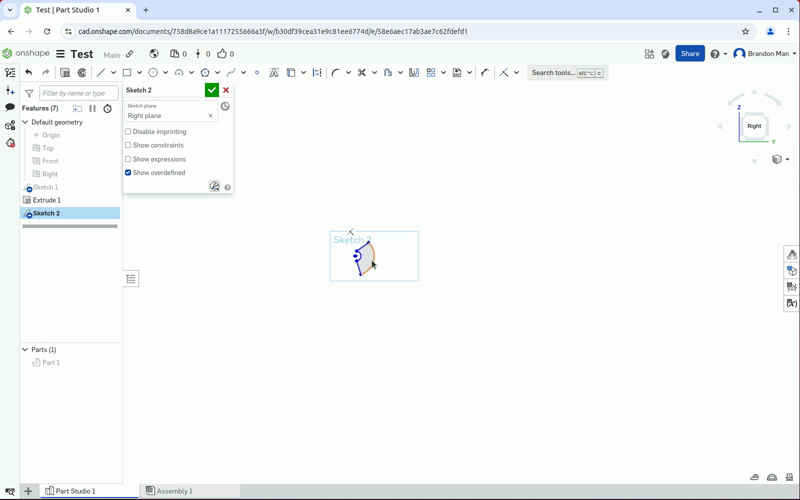
scroll(6)
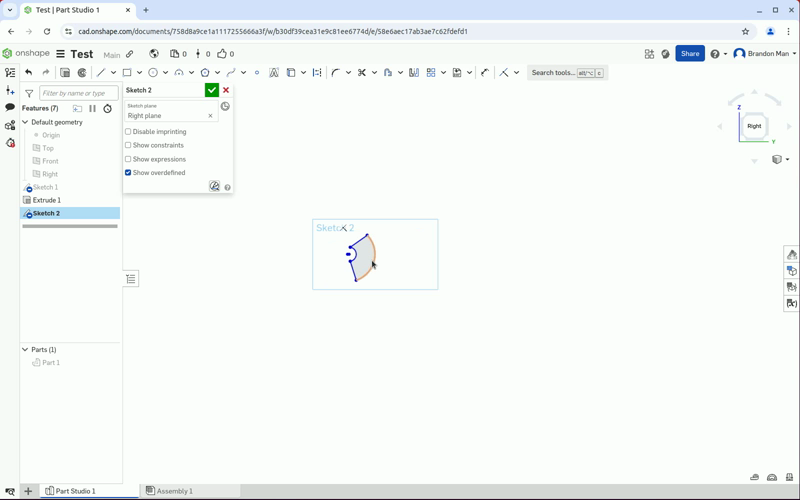
scroll(6)
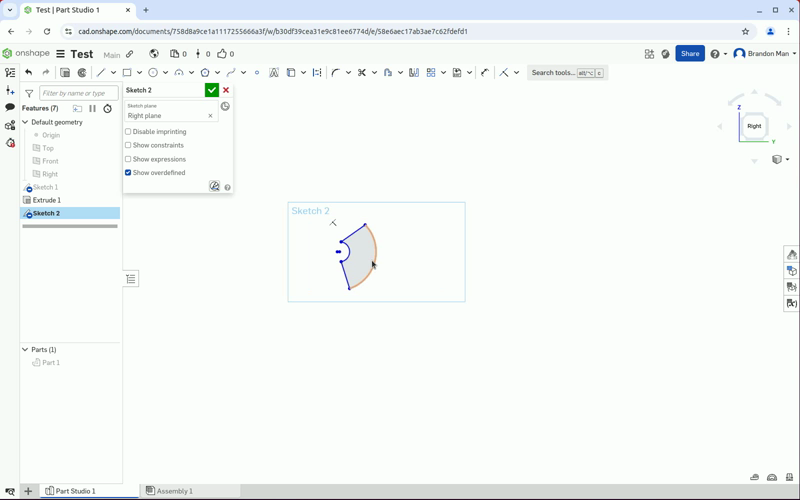
scroll(6)
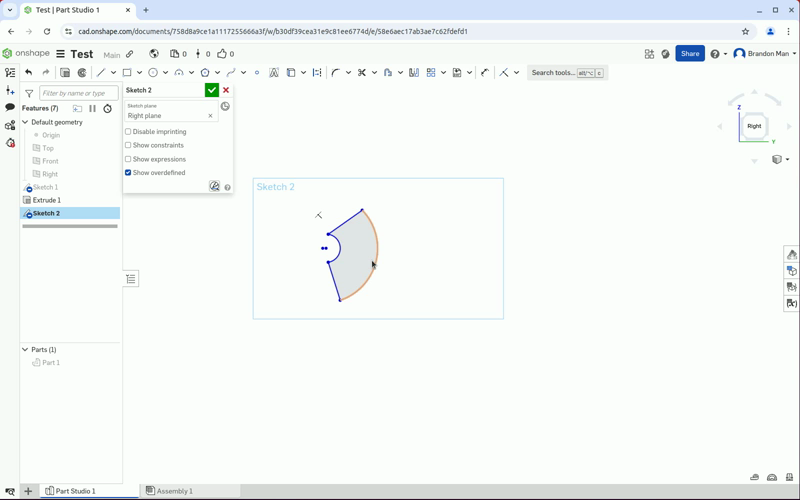
scroll(6)
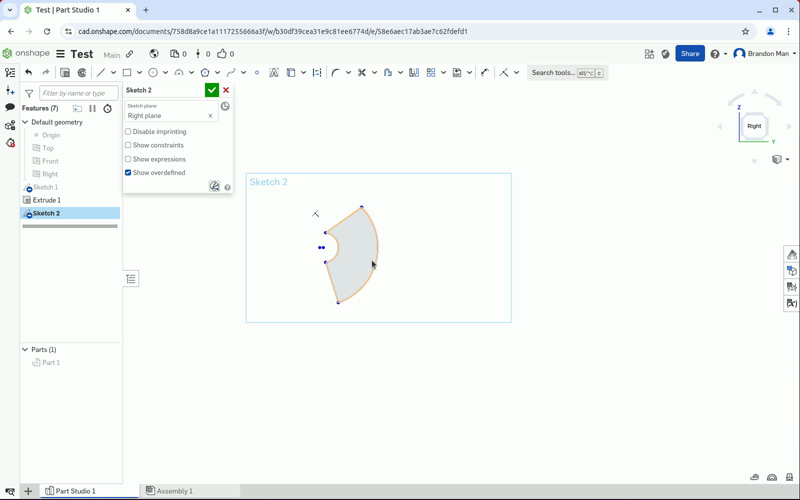
scroll(6)
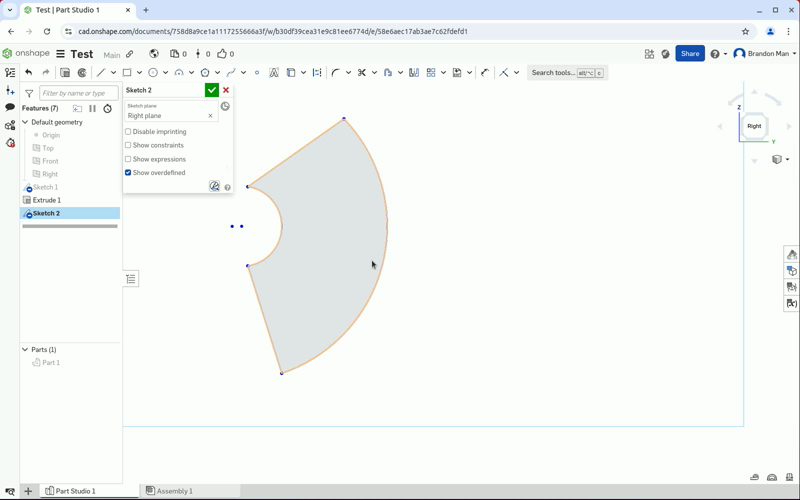
click(372, 260)
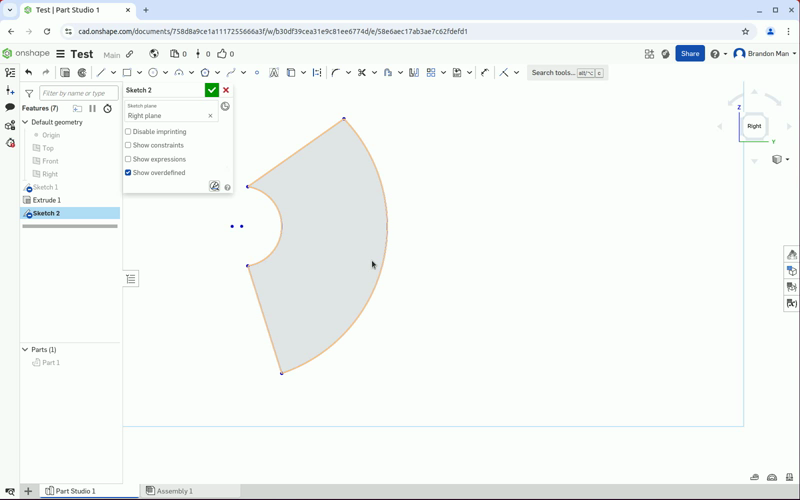
scroll(-6)
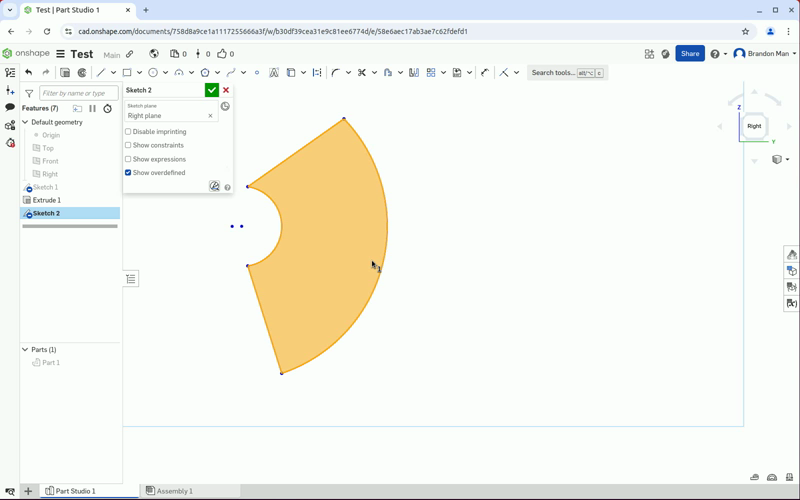
scroll(-6)
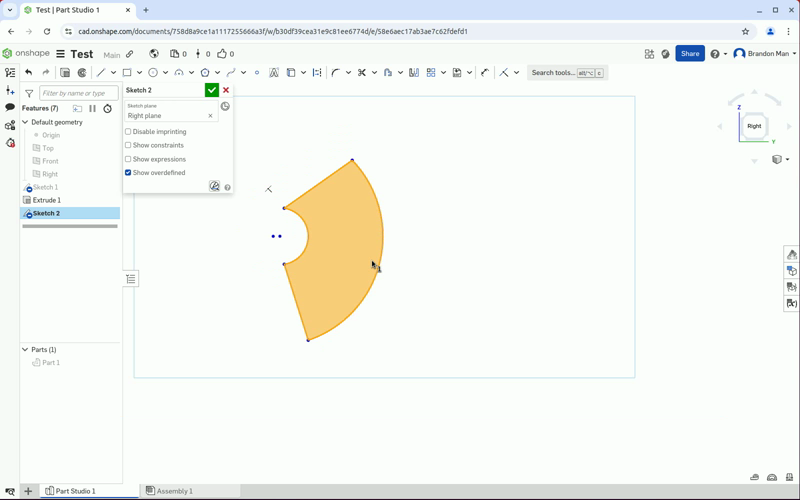
scroll(-6)
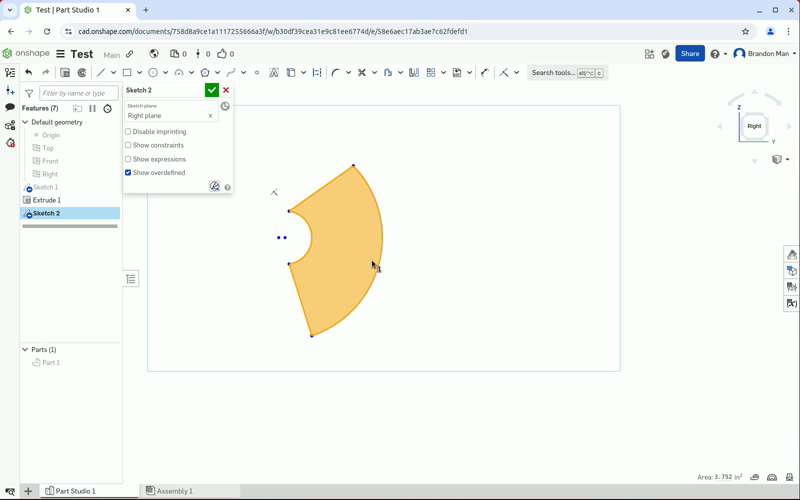
scroll(-6)
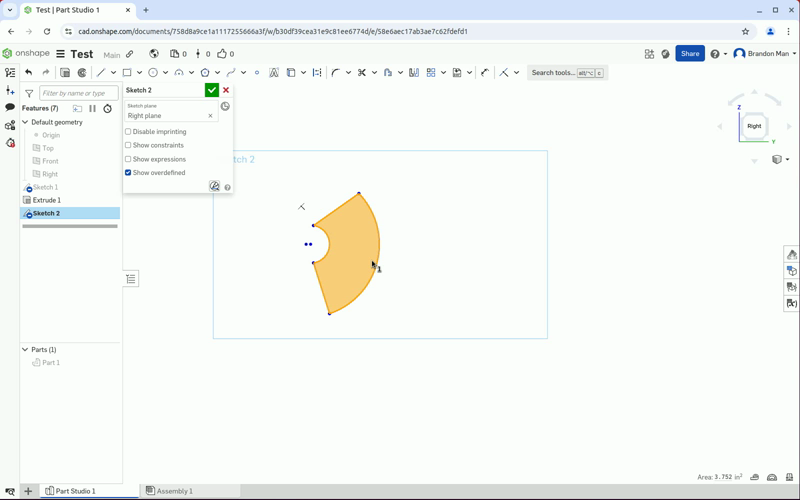
scroll(-6)
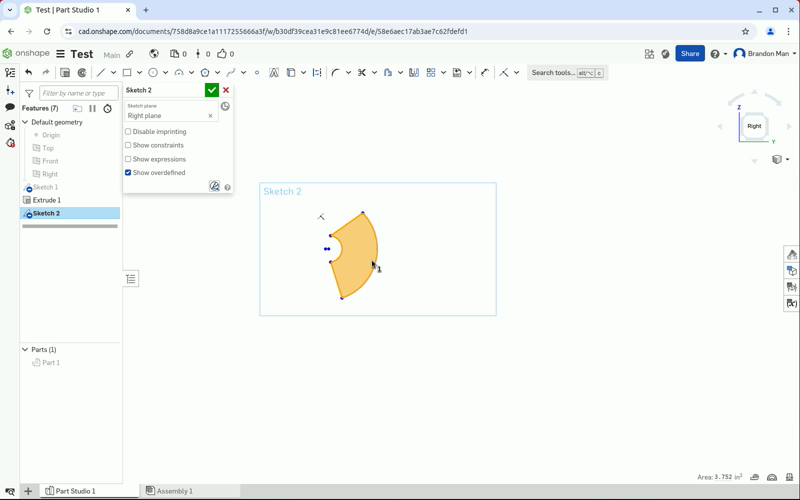
scroll(-6)
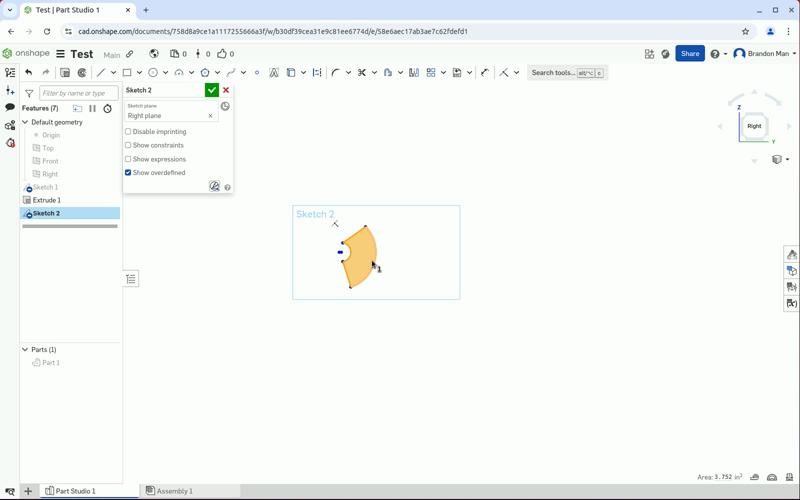
scroll(-6)
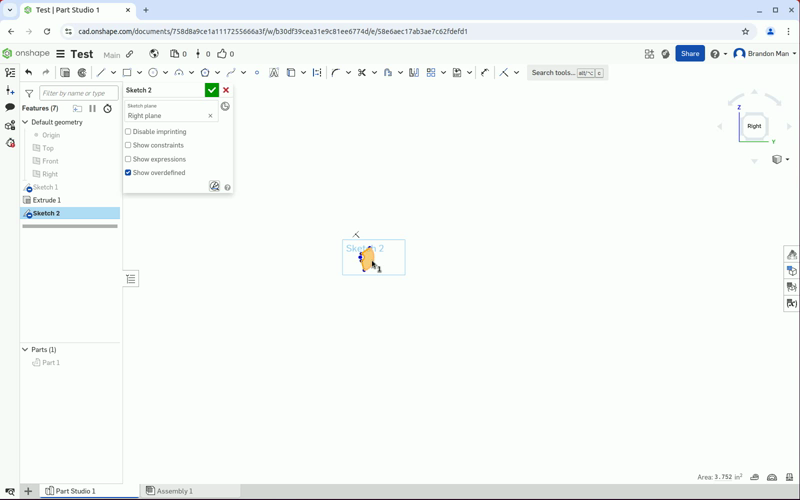
mouse_move(73, 352)
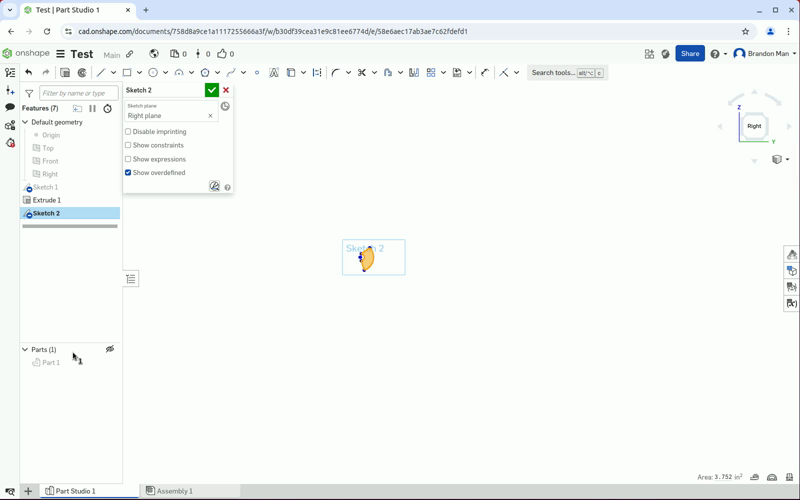
key(shift+y)
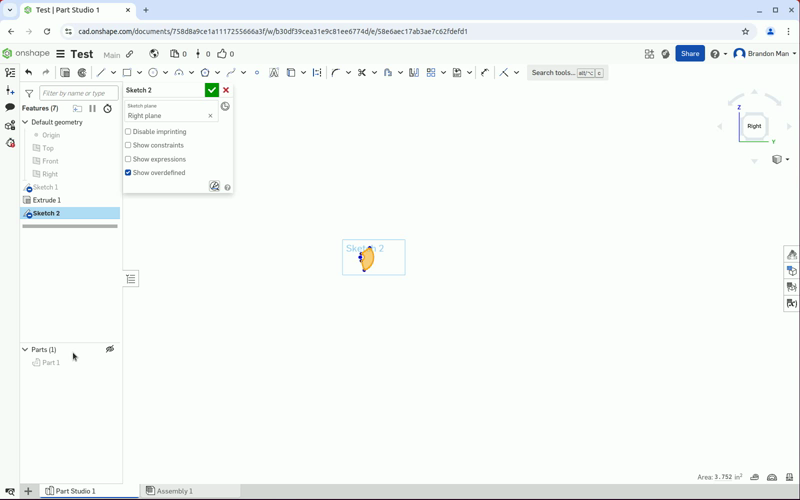
key(shift+e)
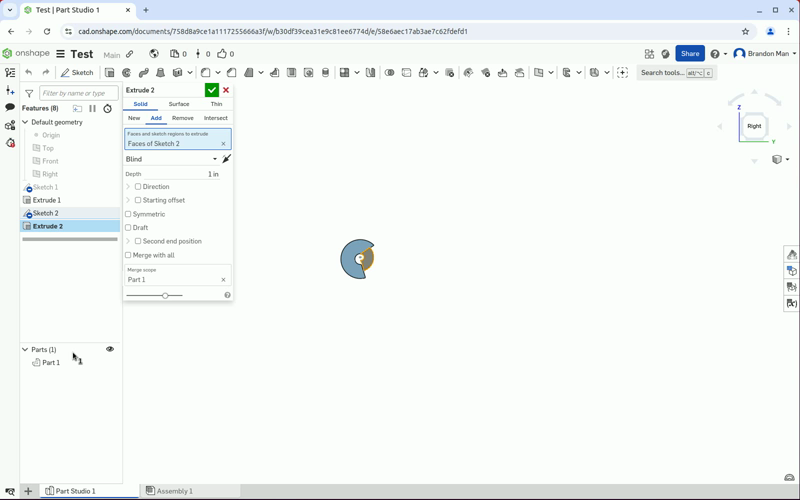
mouse_move(143, 106)
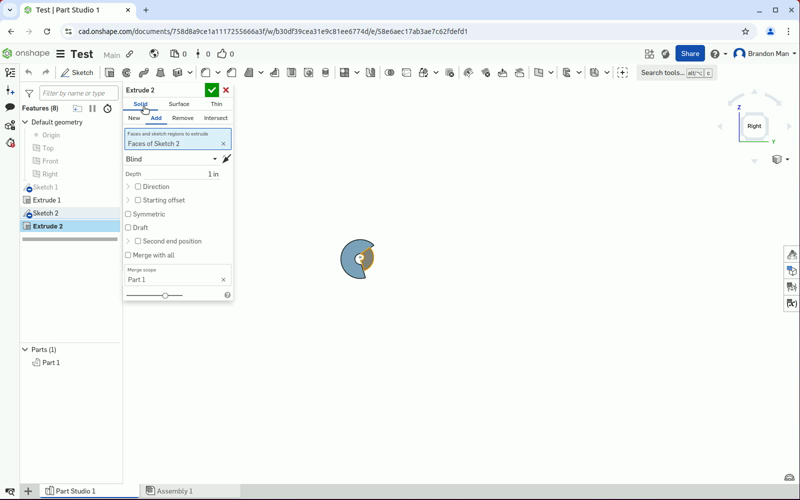
click(143, 106)
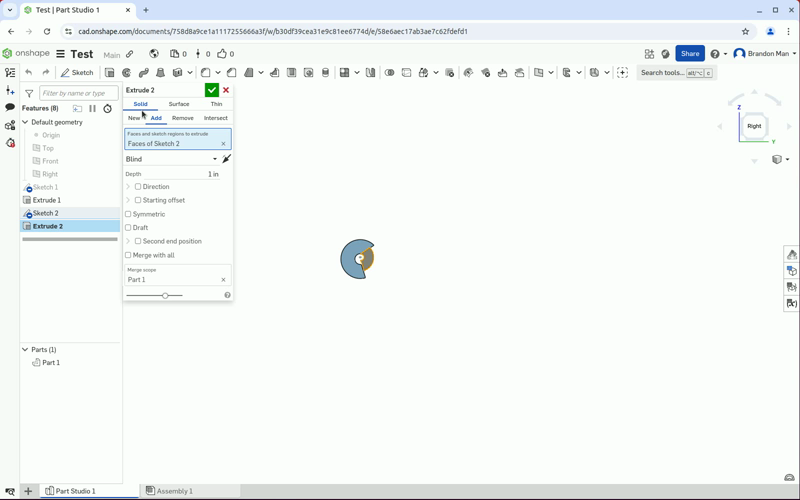
mouse_move(137, 120)
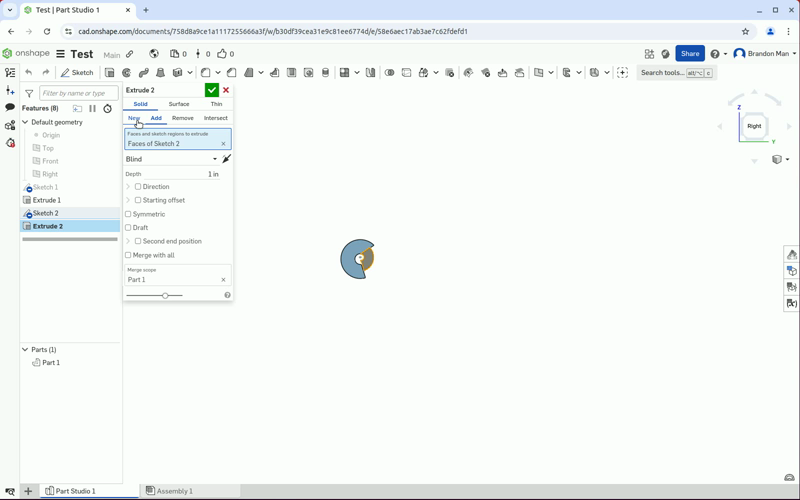
click(137, 120)
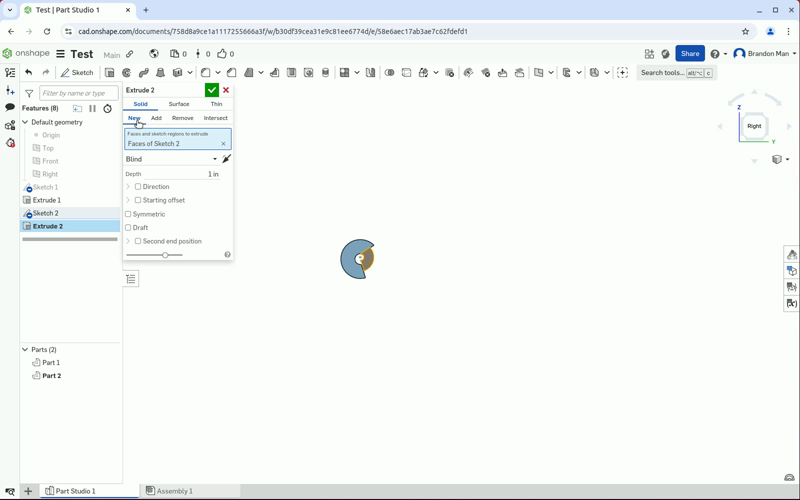
key(tab, 4)
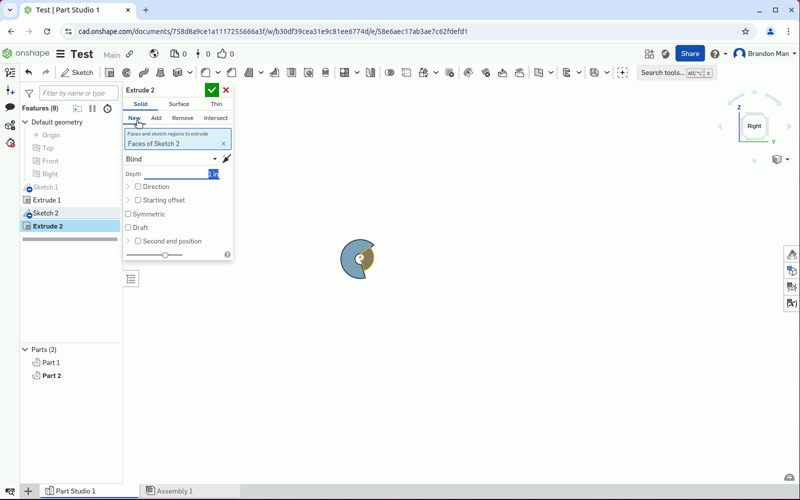
text(2.648)
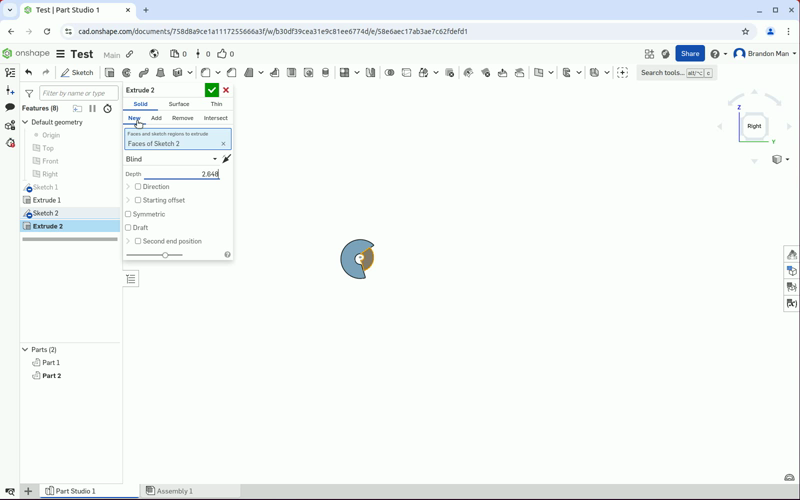
key(enter)
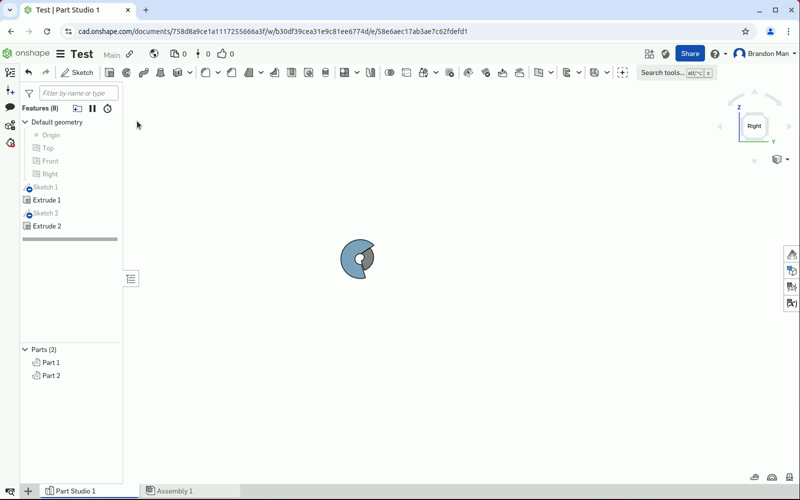
key(shift+h)
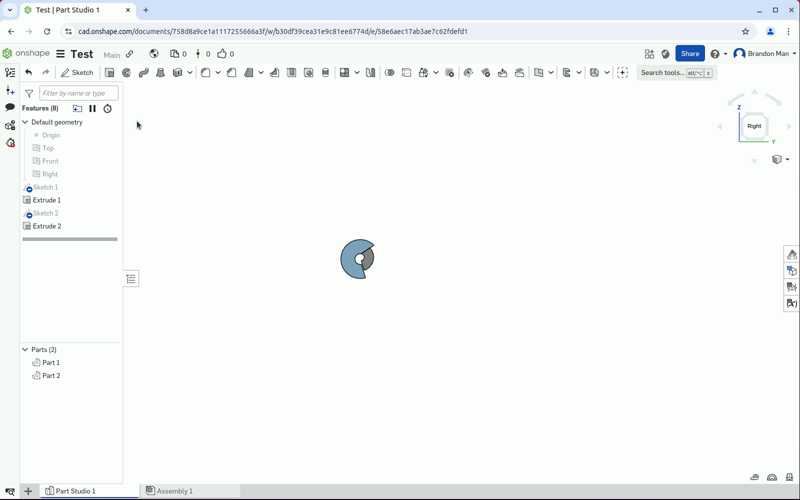
key(shift+h)
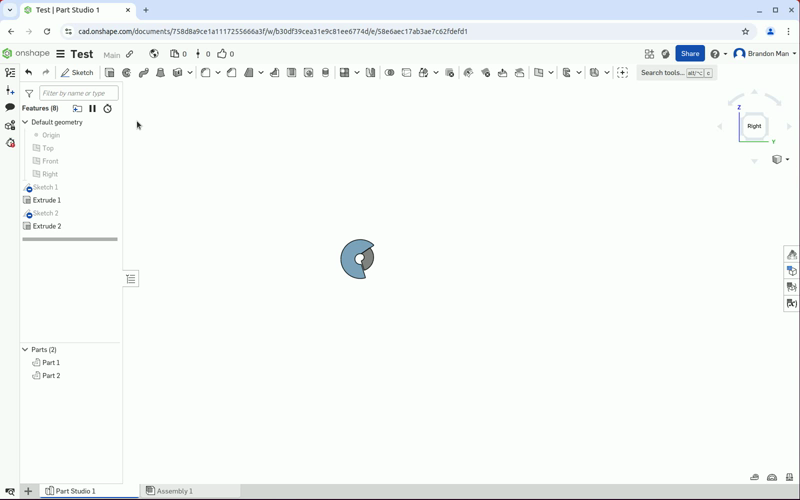
mouse_move(73, 189)
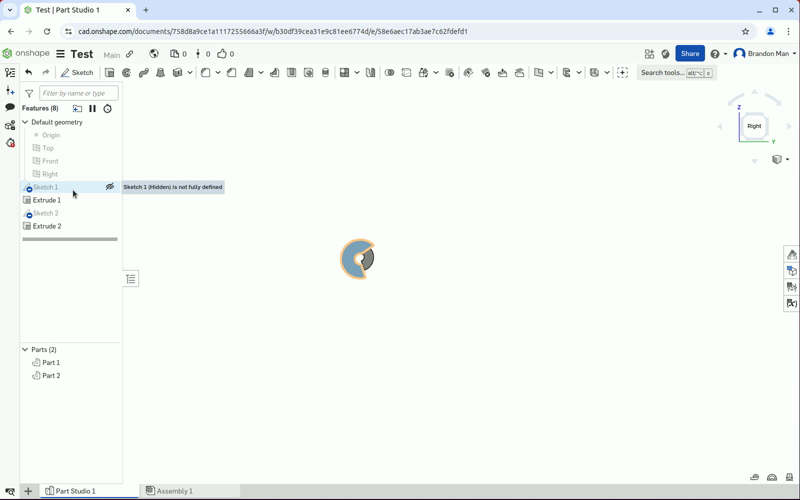
click(73, 189)
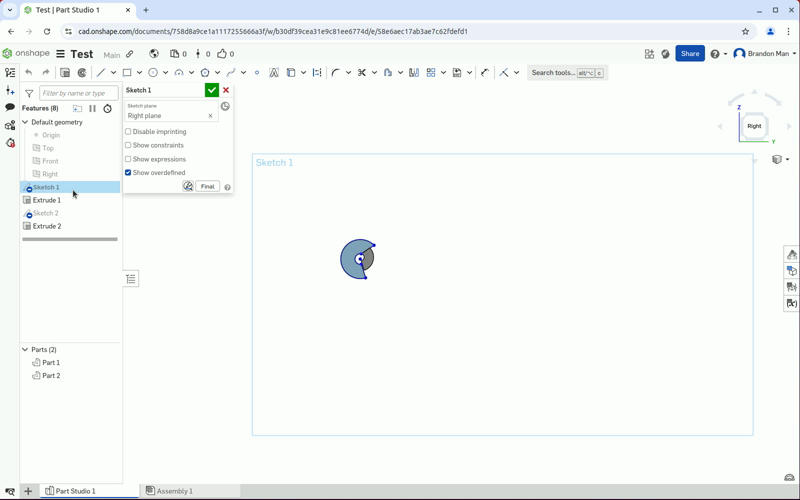
mouse_move(229, 92)
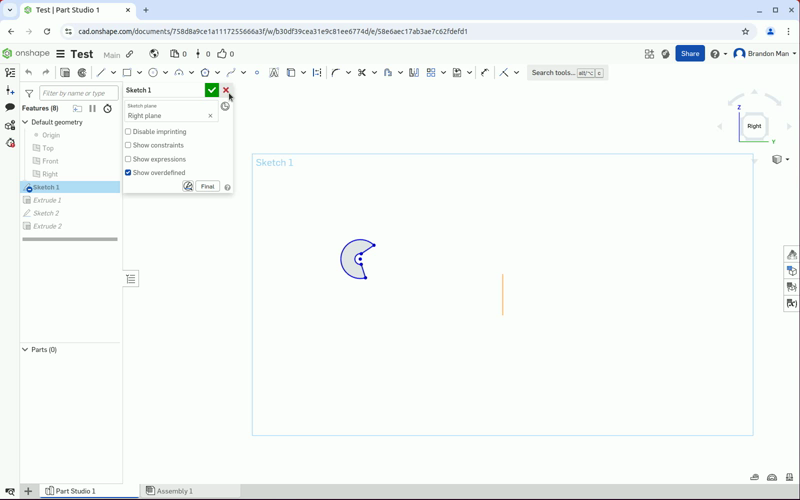
click(229, 92)
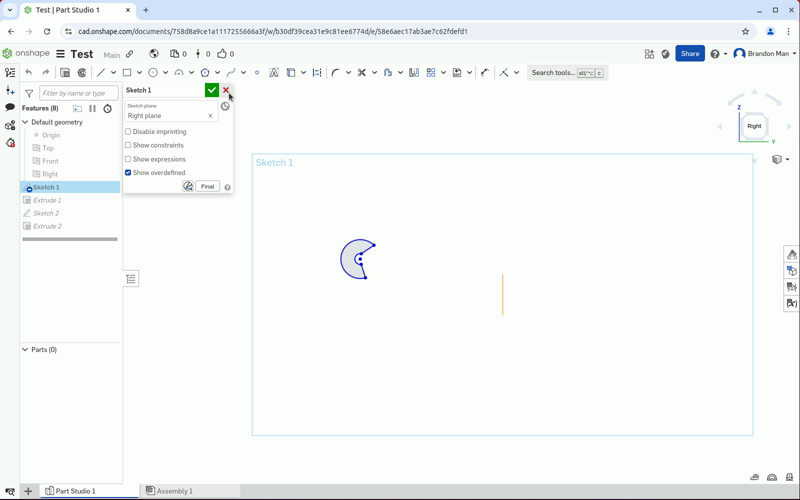
key(shift+s)
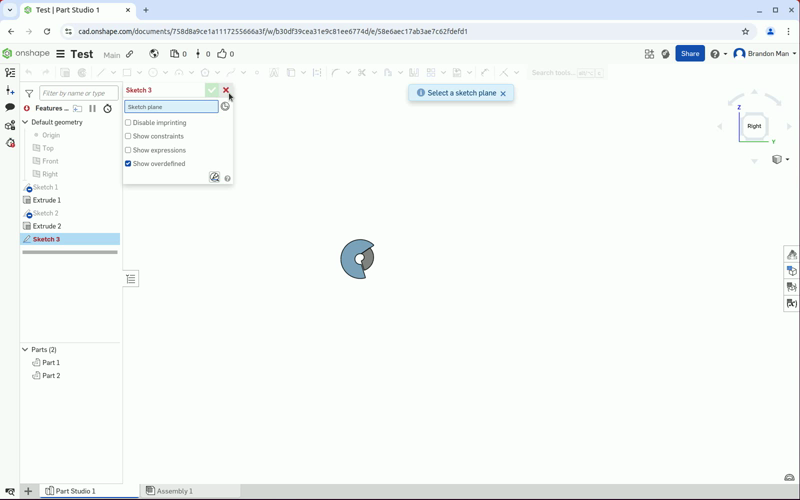
mouse_move(73, 176)
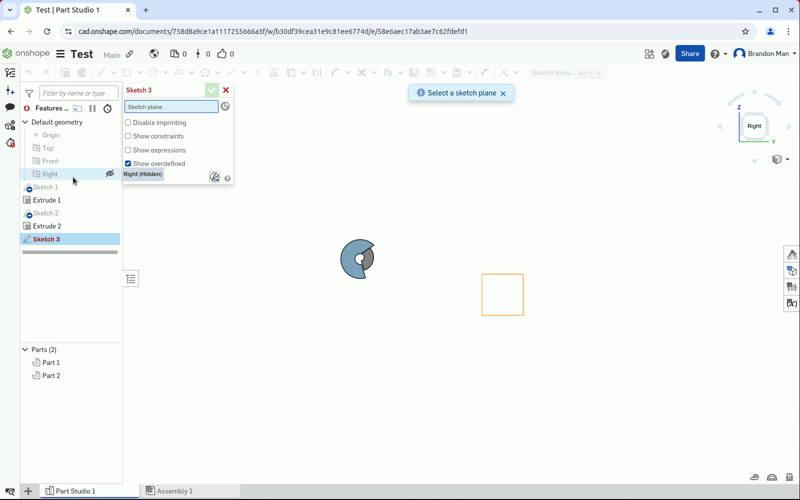
click(73, 176)
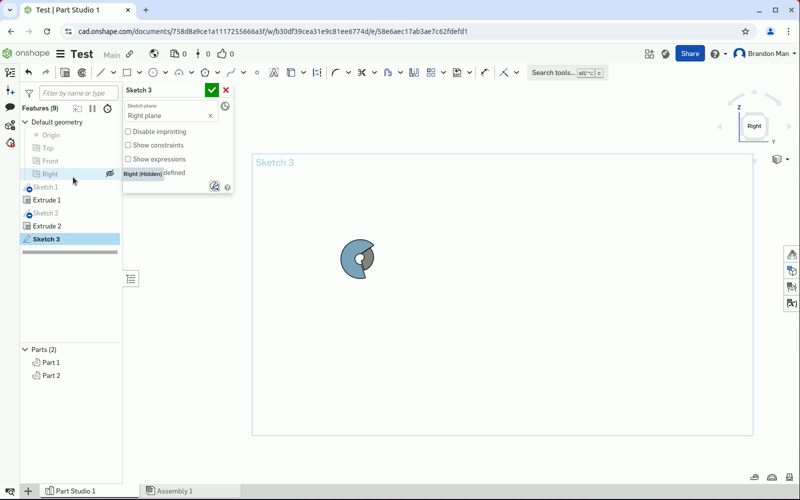
mouse_move(73, 352)
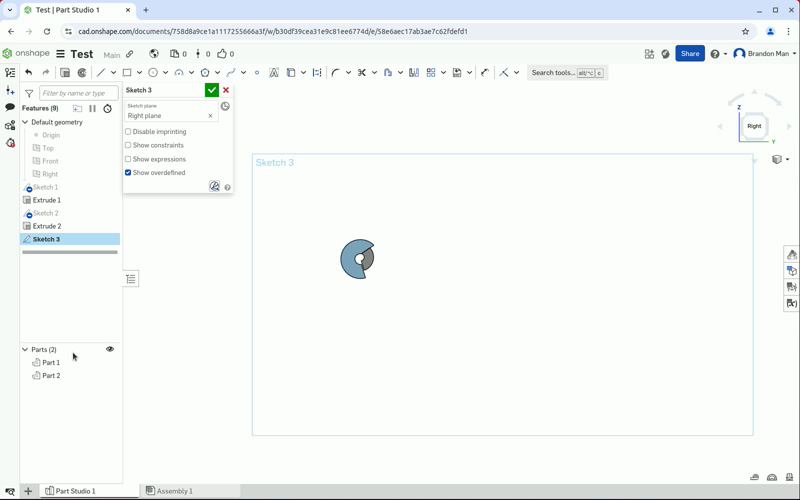
key(y)
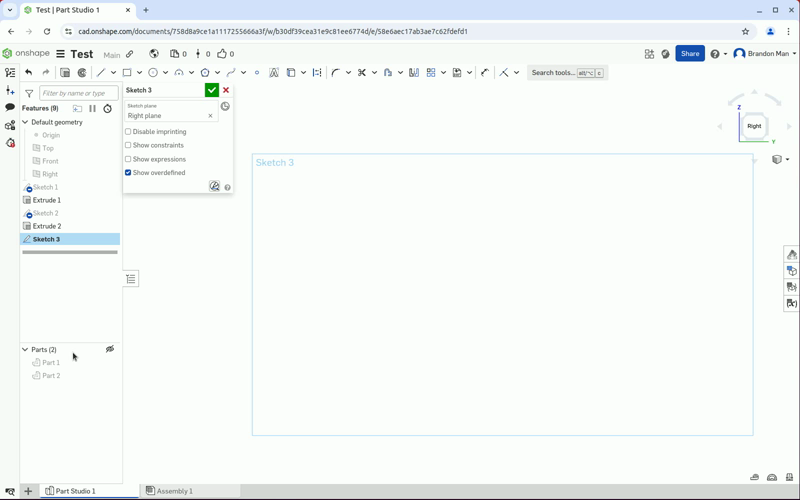
key(l)
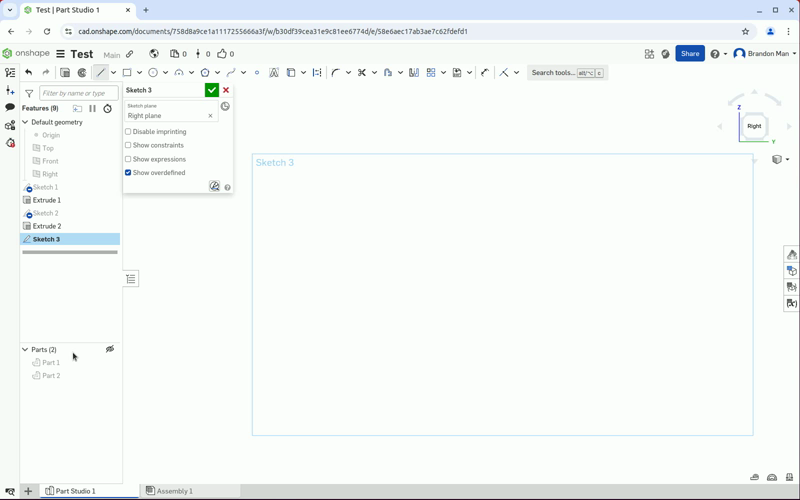
key_down(shift)
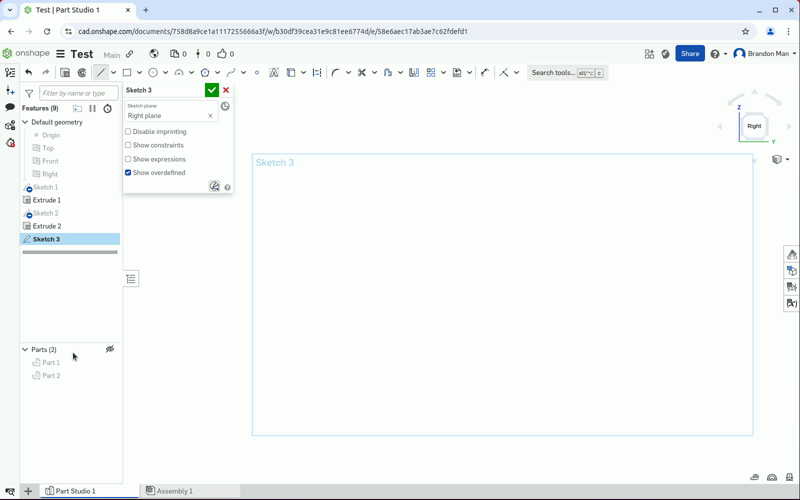
mouse_move(364, 268)
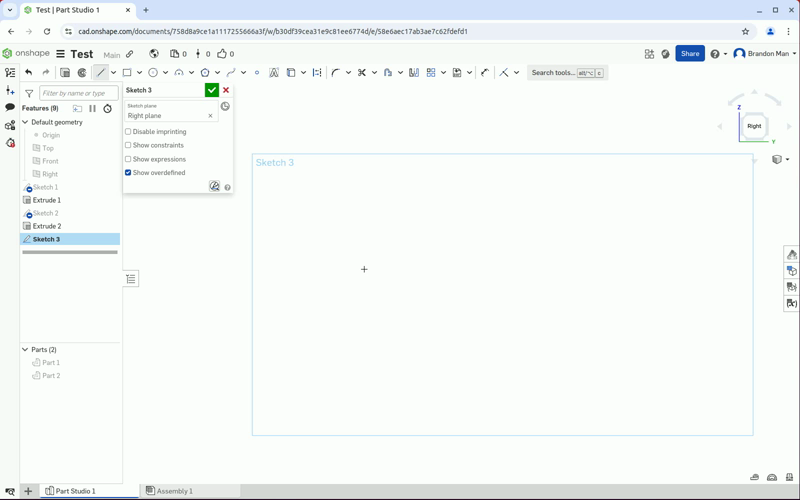
click(364, 268)
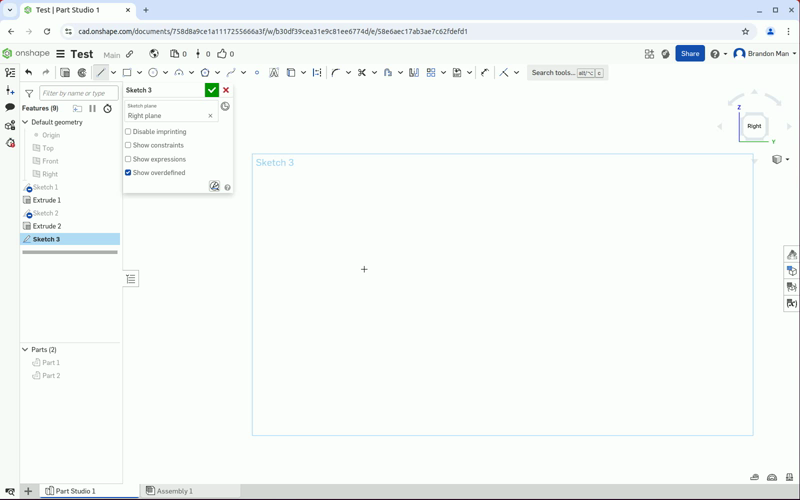
key_up(shift)
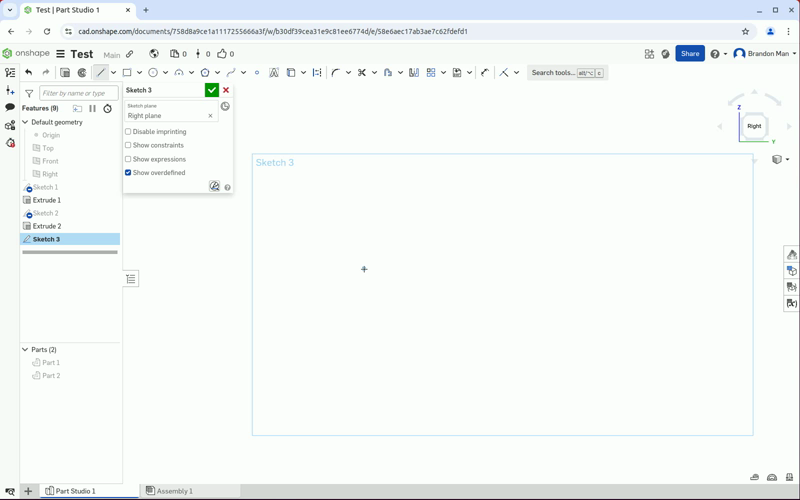
key_down(shift)
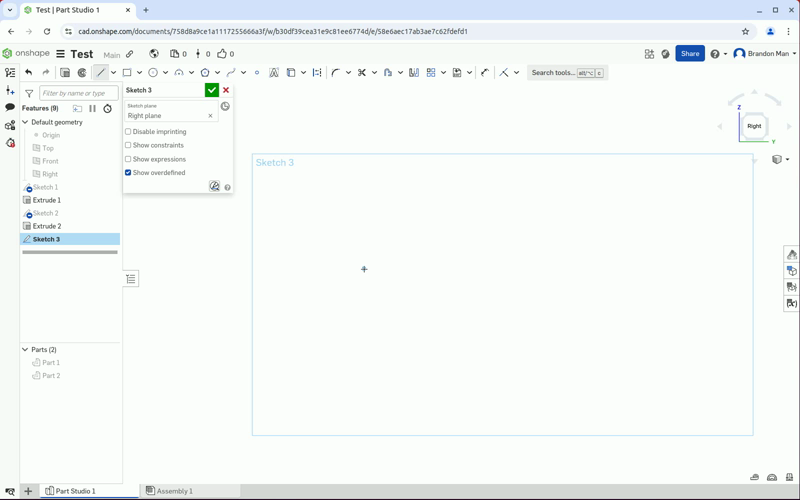
mouse_move(394, 268)
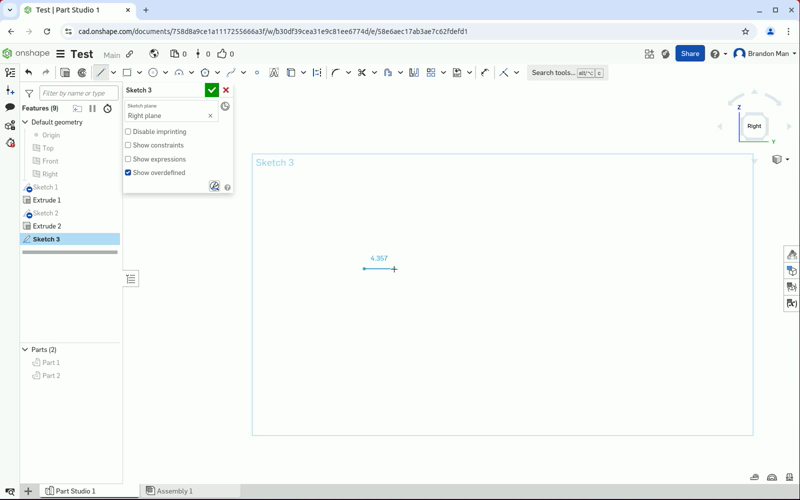
mouse_move(374, 296)
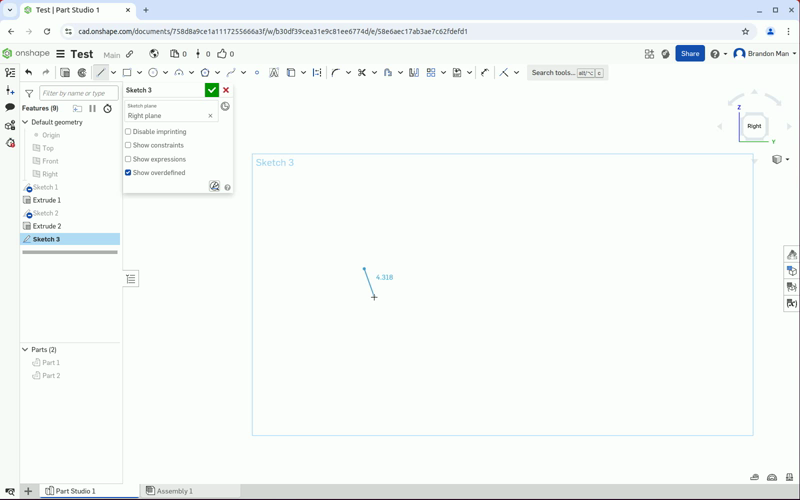
click(374, 296)
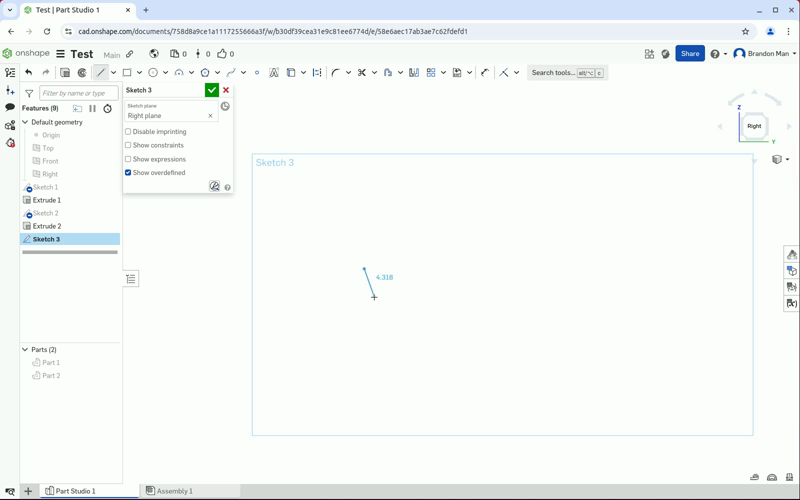
key_up(shift)
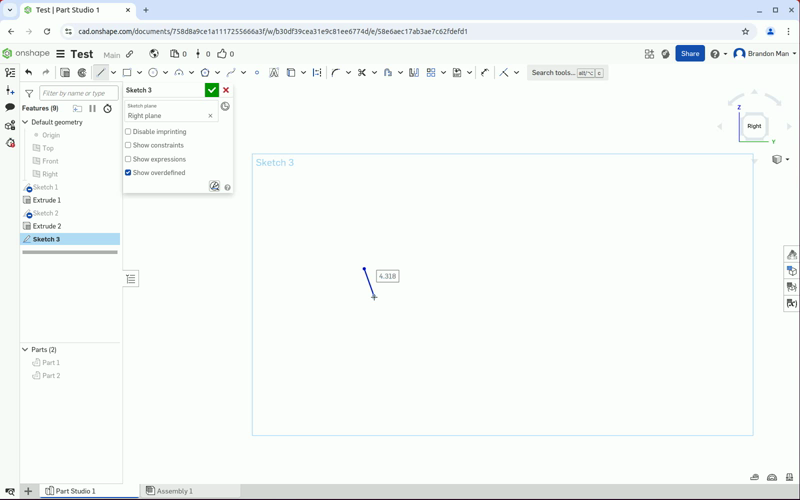
key_down(shift)
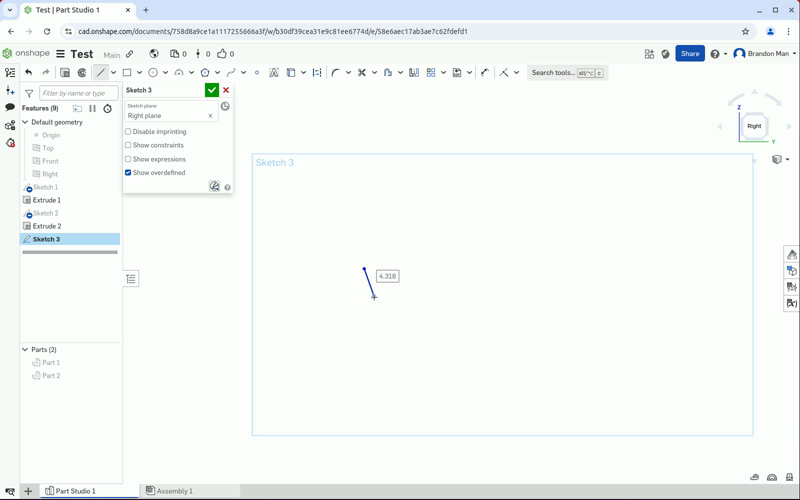
mouse_move(404, 296)
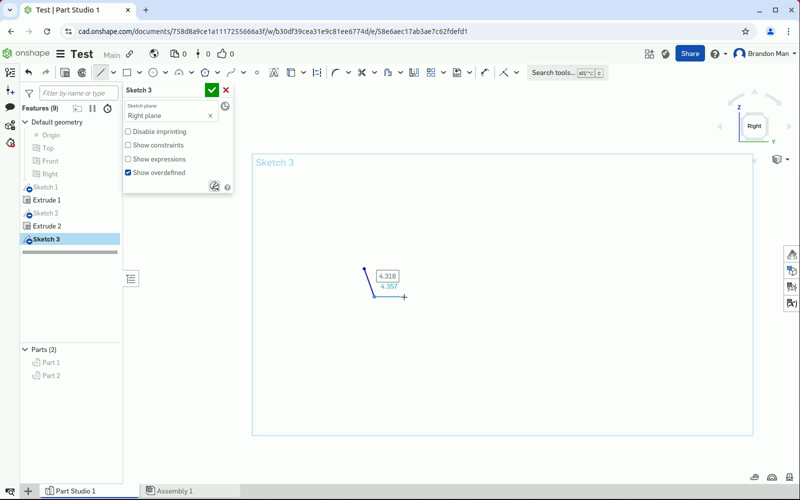
mouse_move(374, 256)
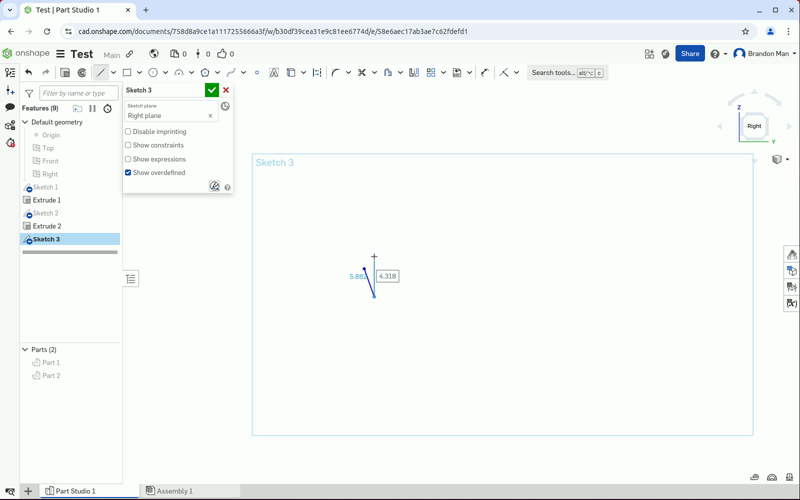
click(374, 256)
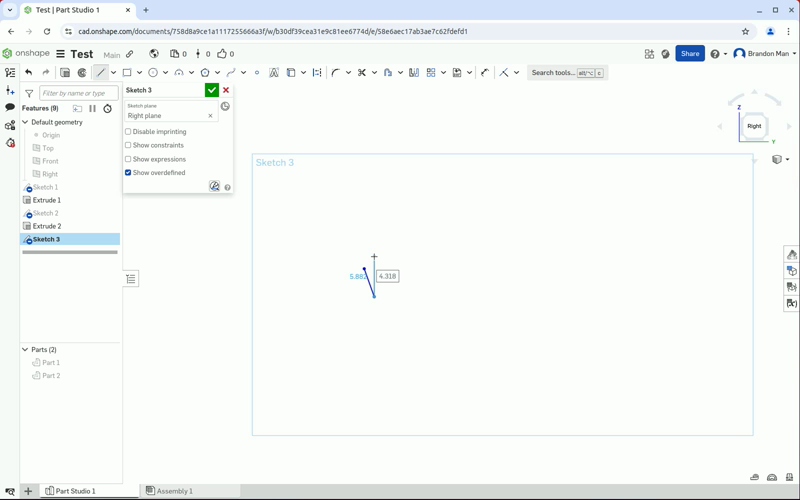
key_up(shift)
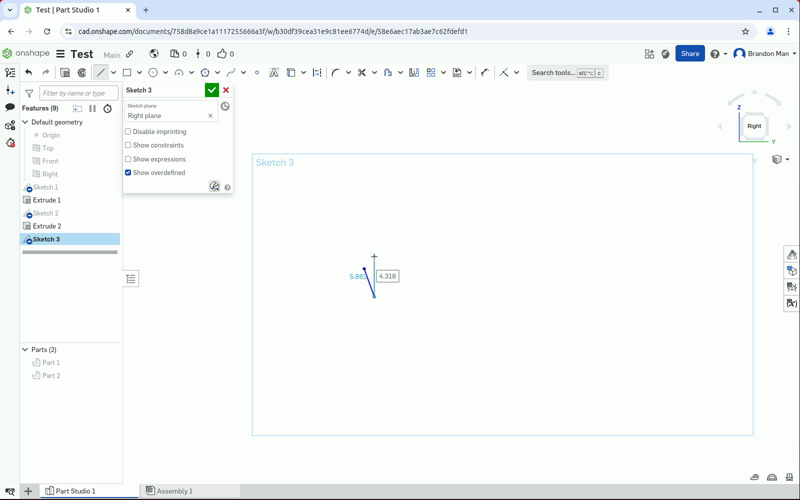
key(esc)
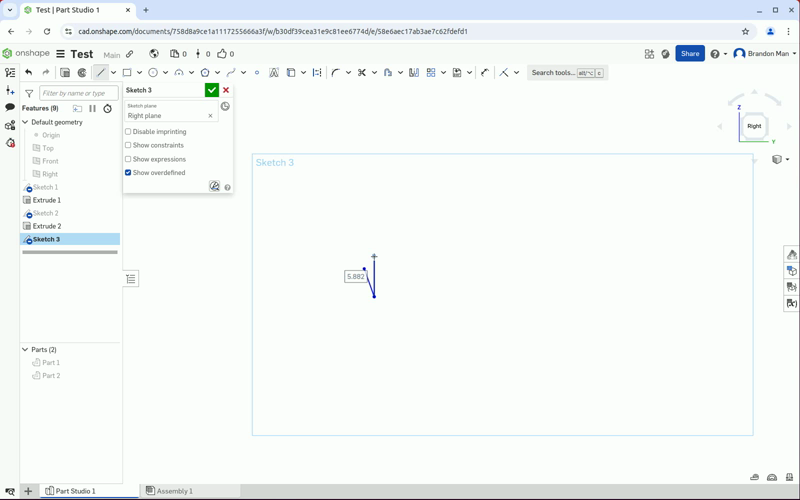
key(a)
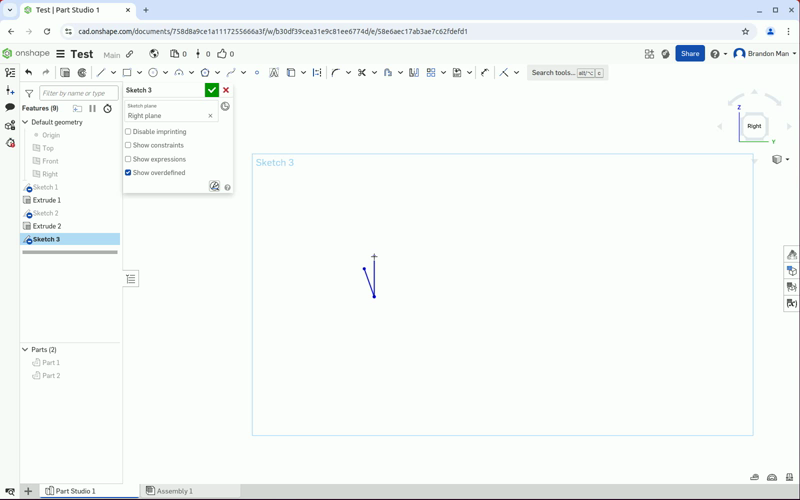
mouse_move(374, 256)
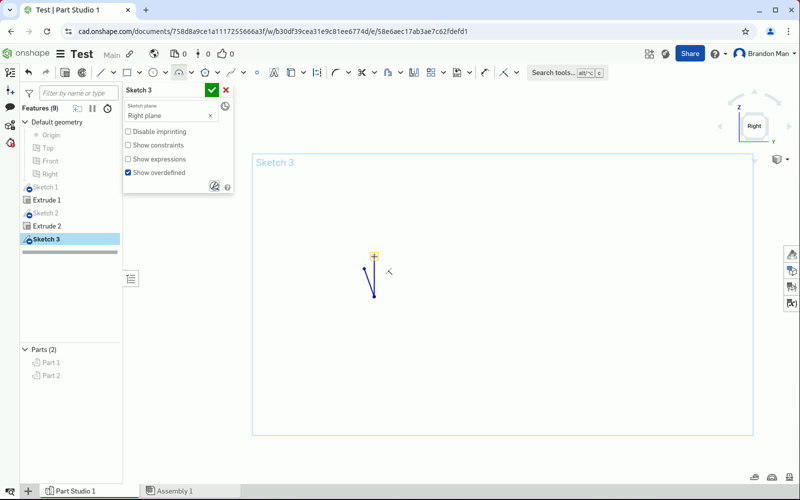
click(374, 256)
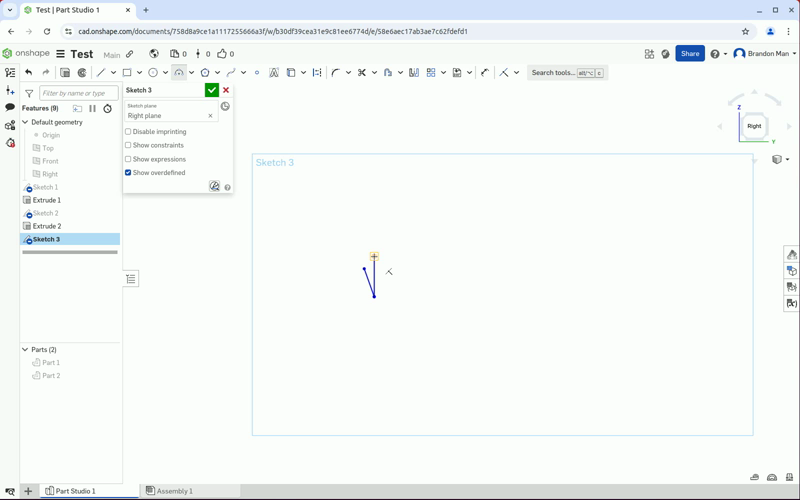
mouse_move(364, 268)
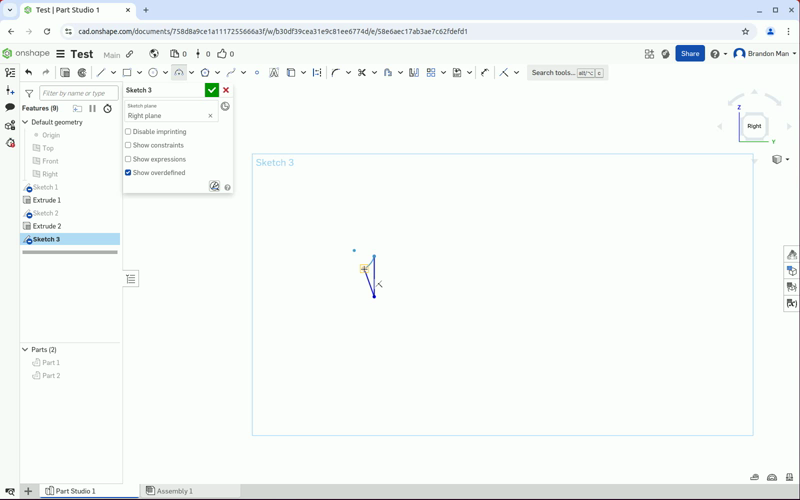
click(364, 268)
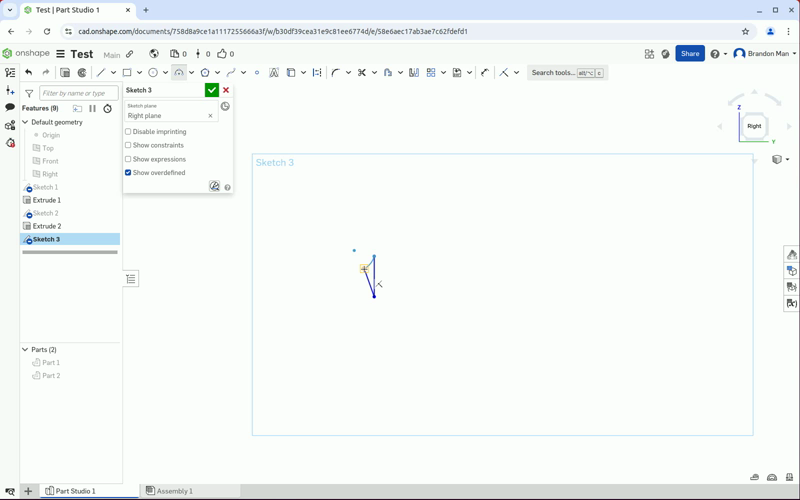
key_down(shift)
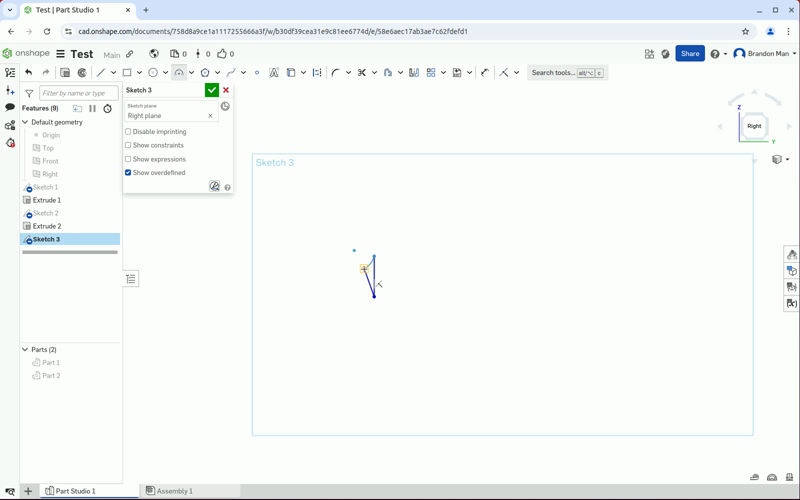
mouse_move(371, 264)
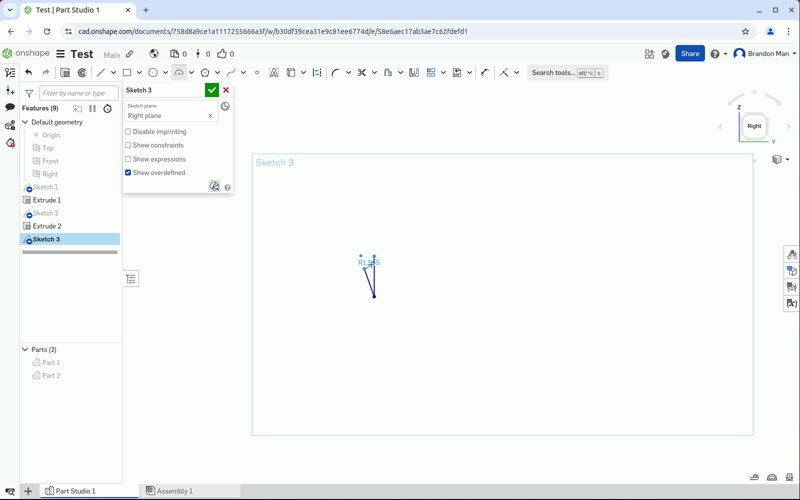
click(371, 264)
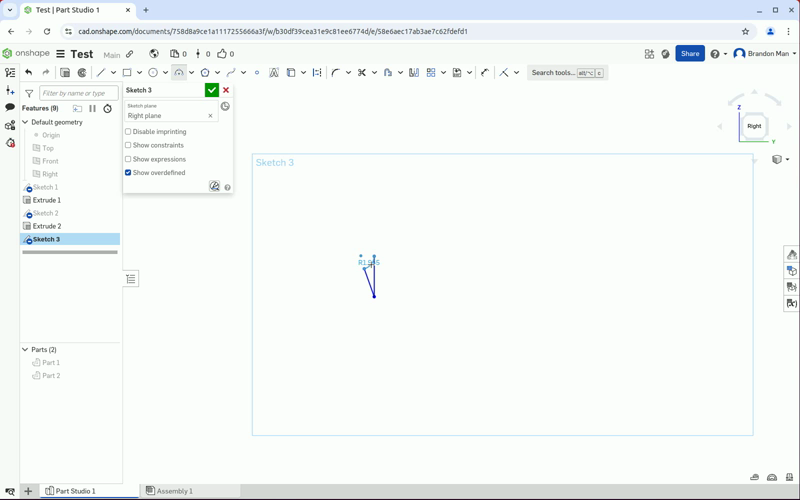
key_up(shift)
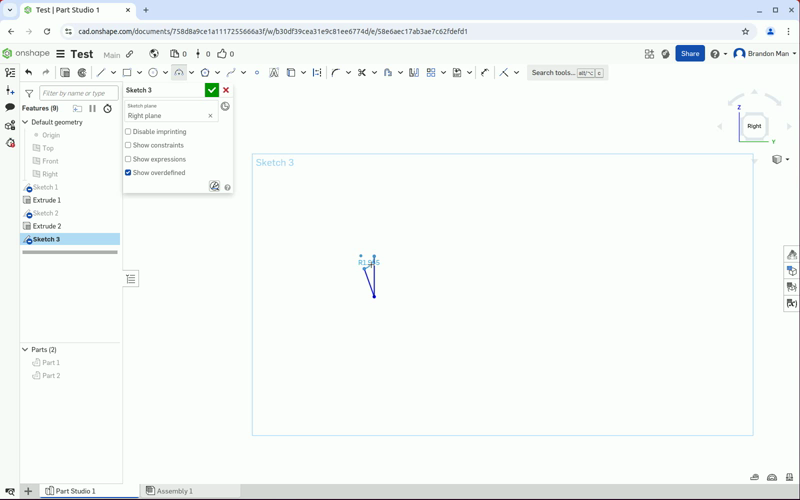
key(esc)
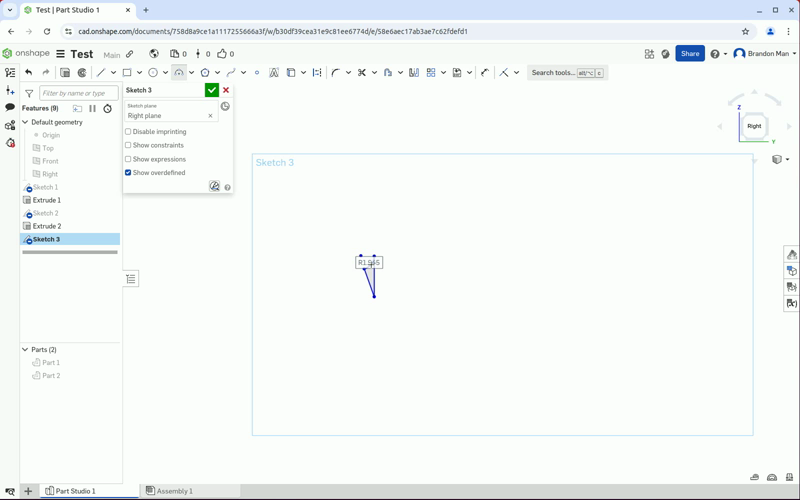
mouse_move(369, 270)
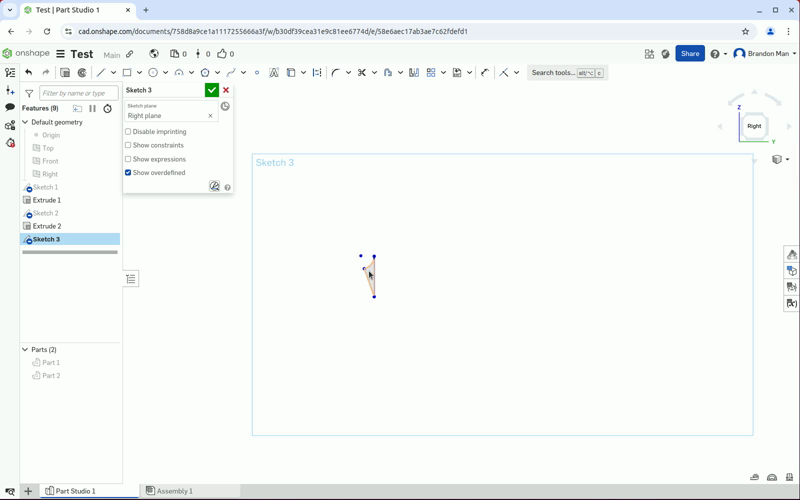
scroll(6)
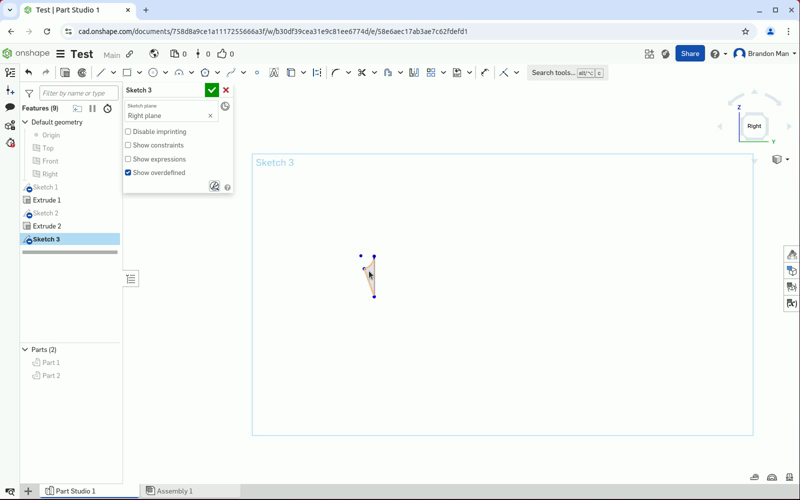
scroll(6)
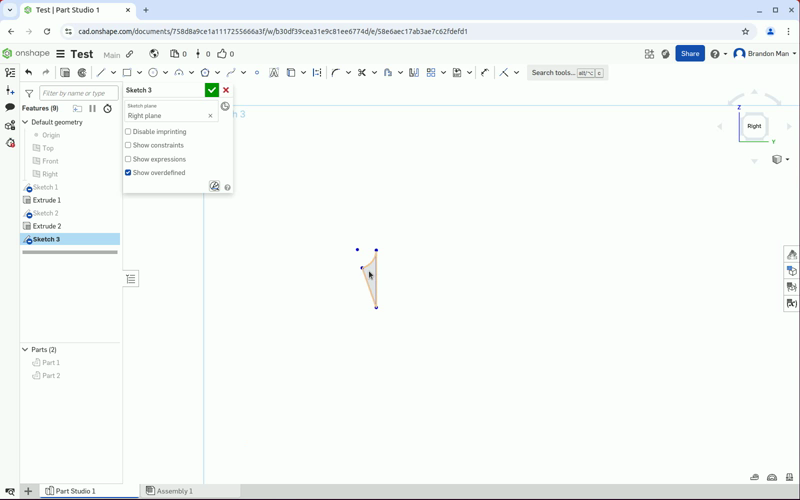
scroll(6)
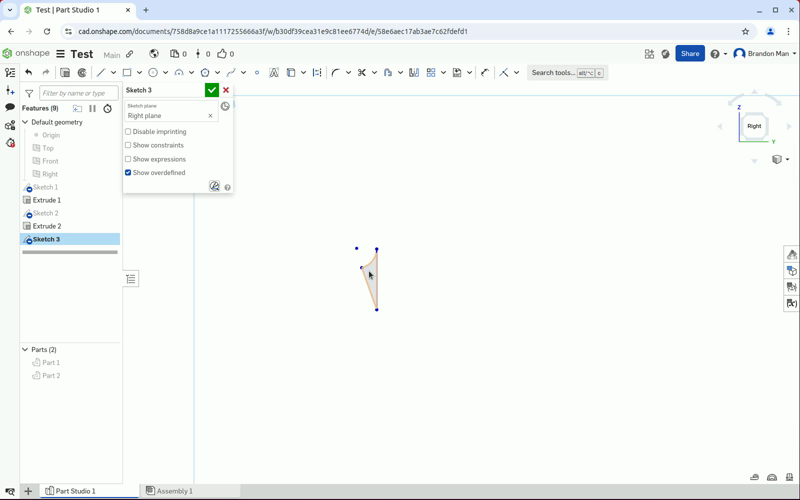
scroll(6)
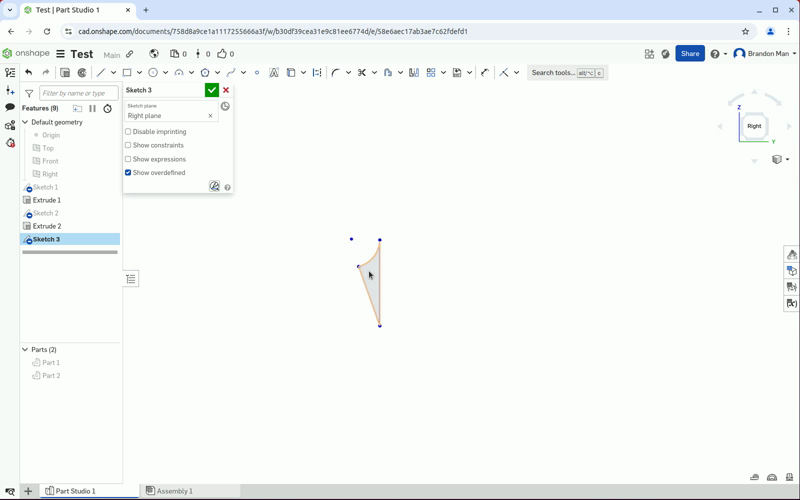
scroll(6)
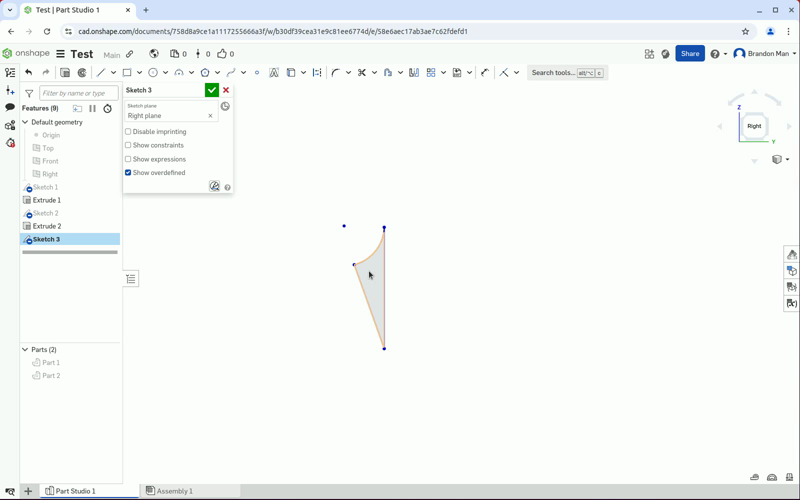
scroll(6)
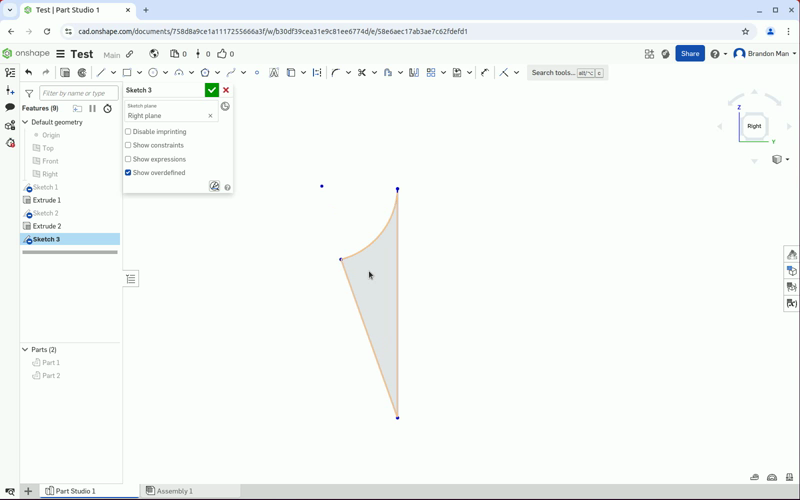
scroll(6)
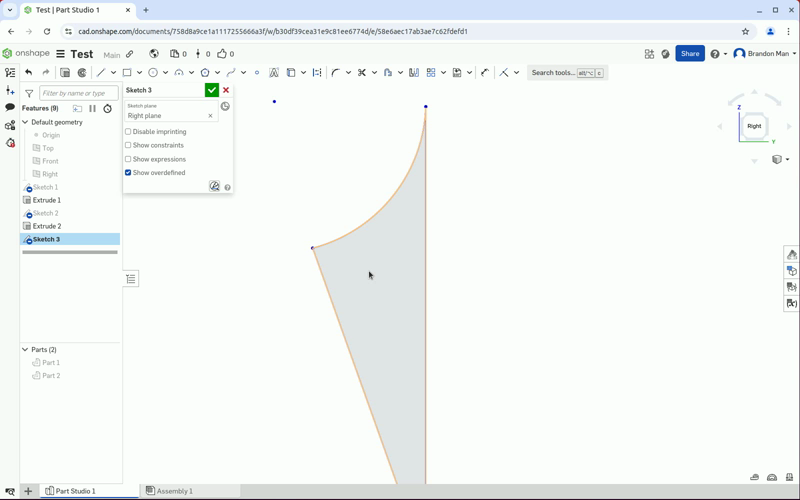
click(369, 270)
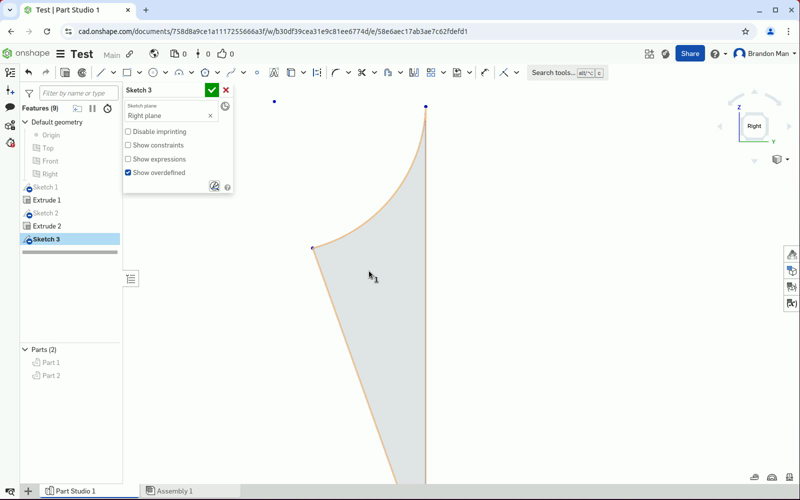
scroll(-6)
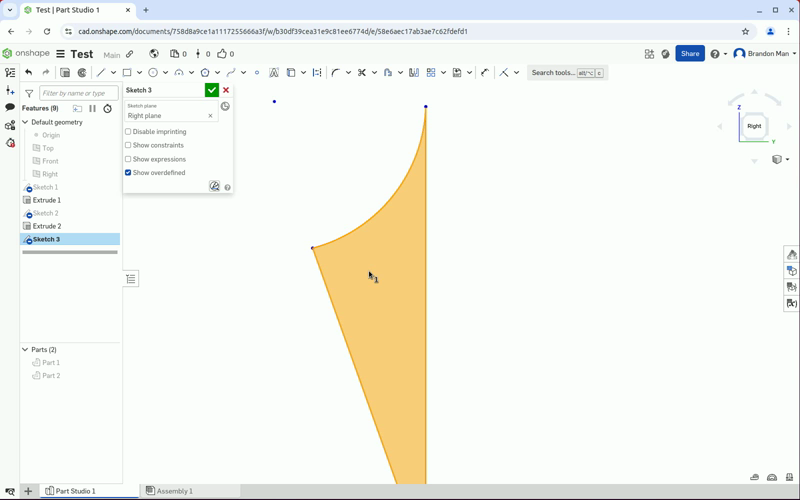
scroll(-6)
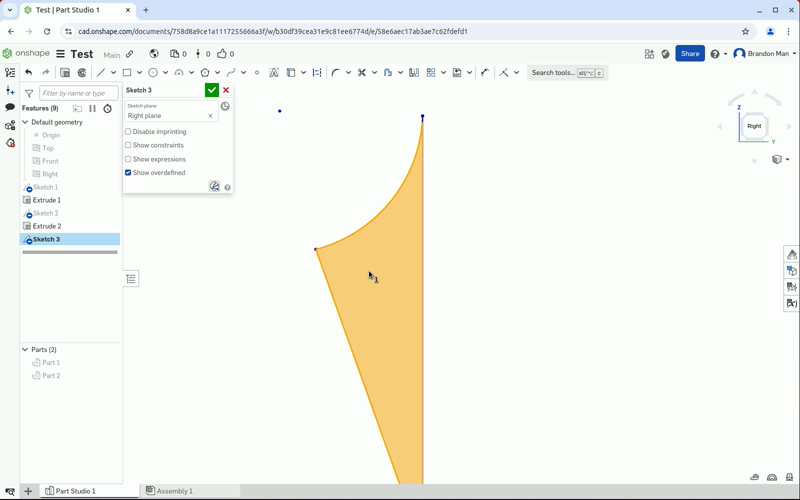
scroll(-6)
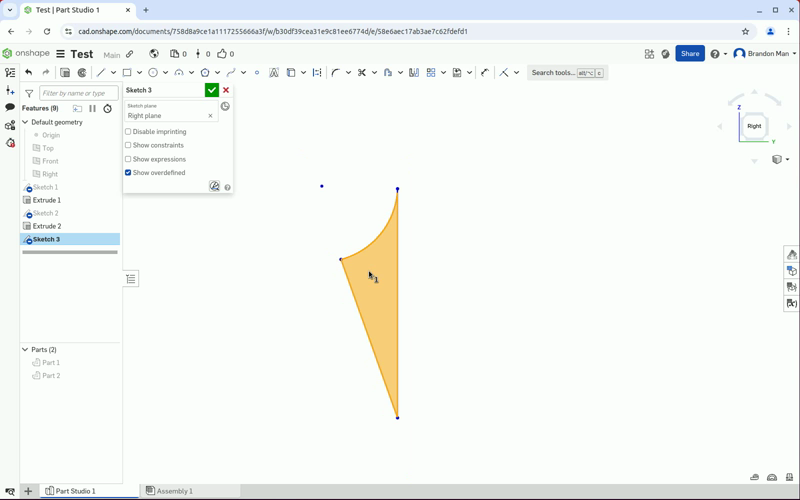
scroll(-6)
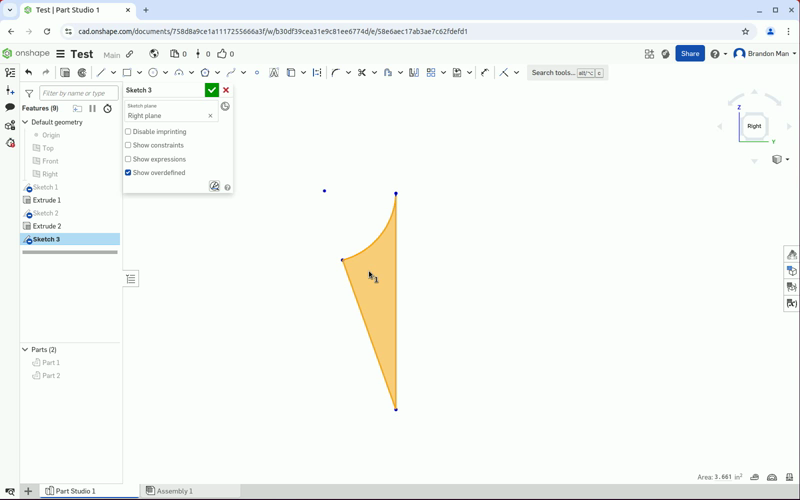
scroll(-6)
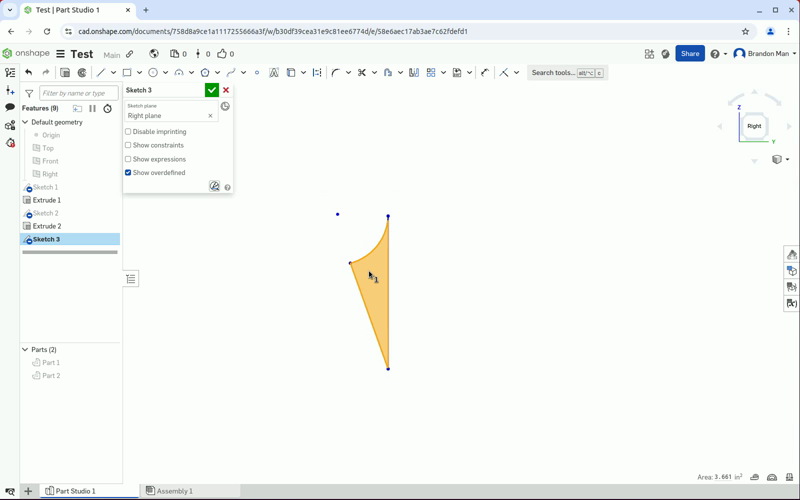
scroll(-6)
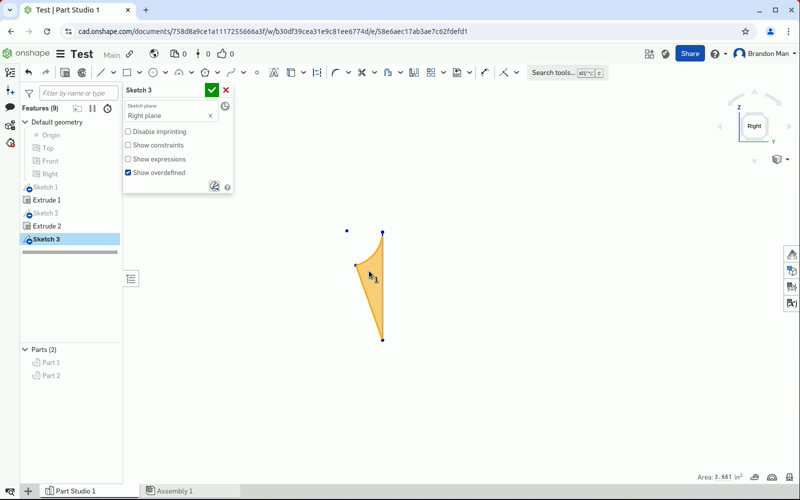
scroll(-6)
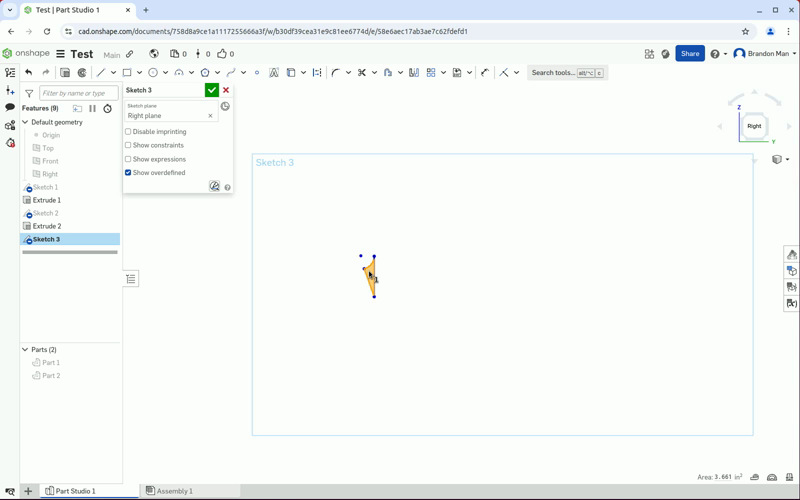
mouse_move(73, 352)
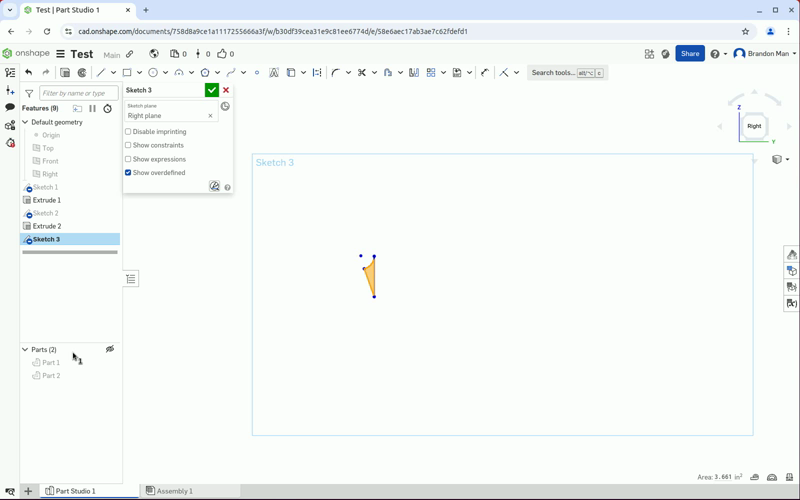
key(shift+y)
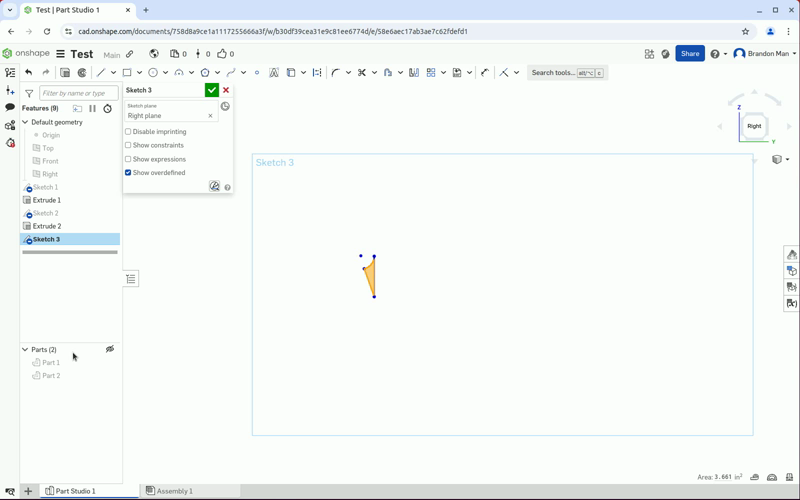
key(shift+e)
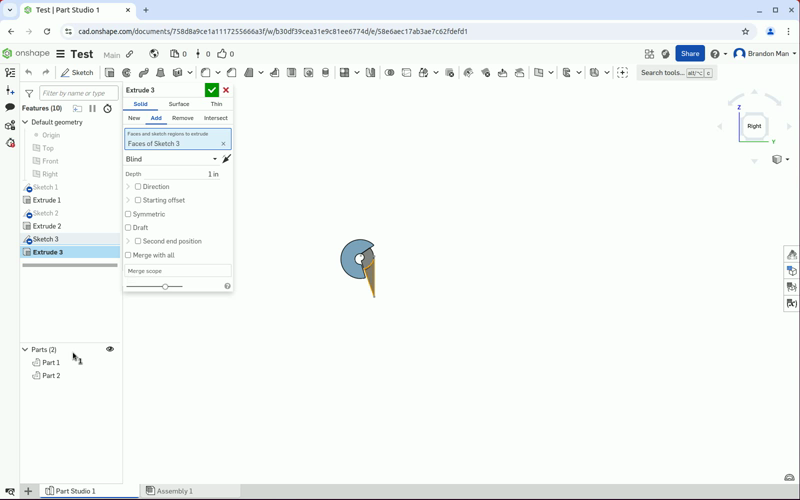
mouse_move(143, 106)
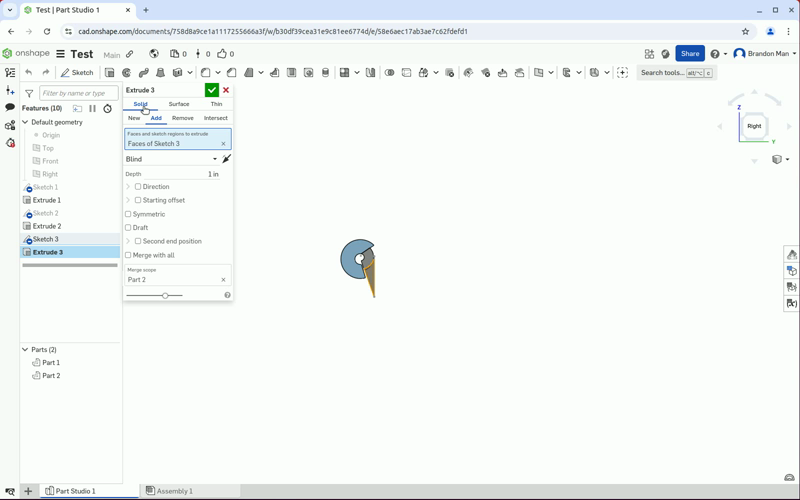
click(143, 106)
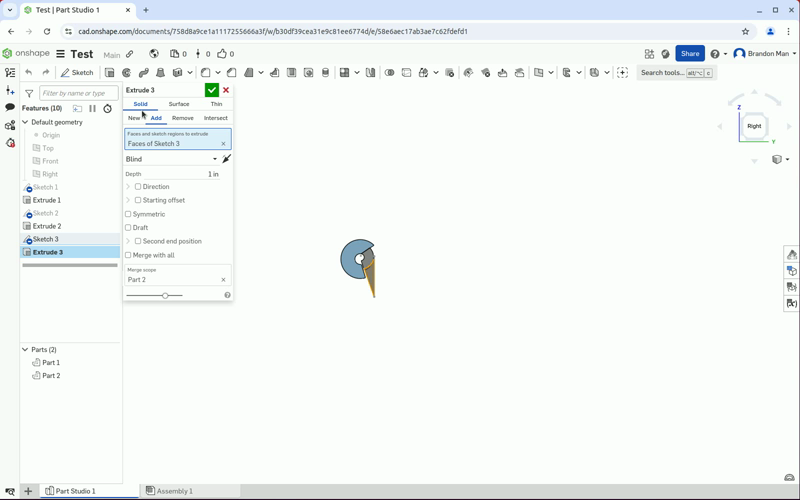
mouse_move(137, 120)
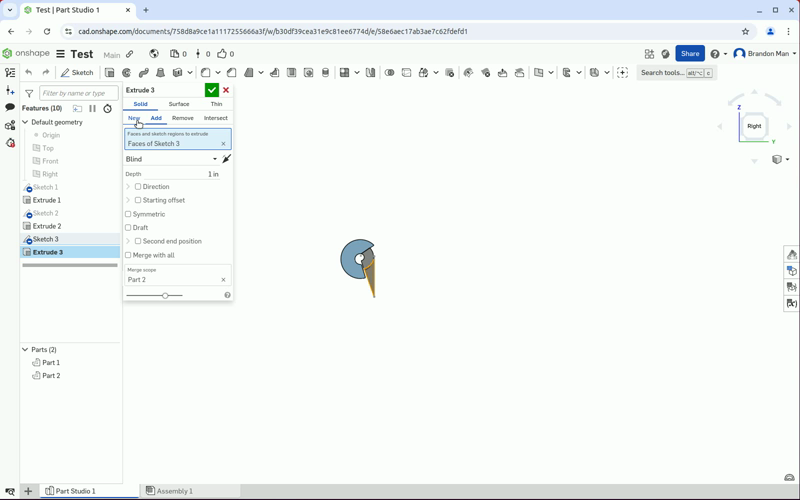
click(137, 120)
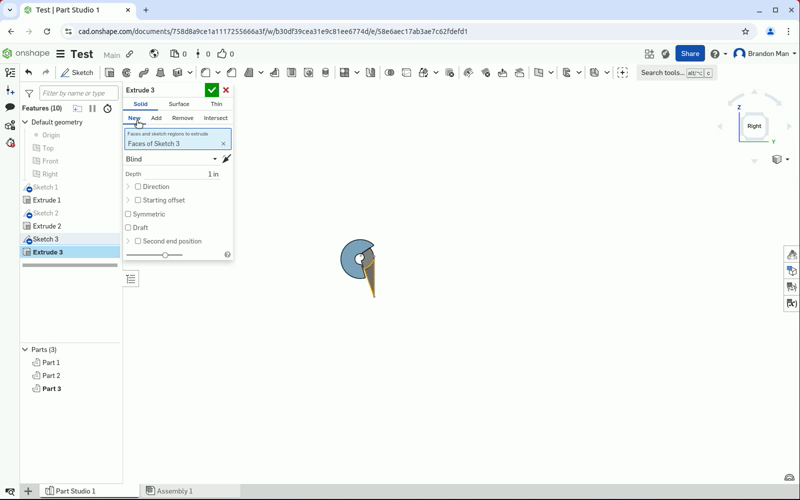
key(tab, 4)
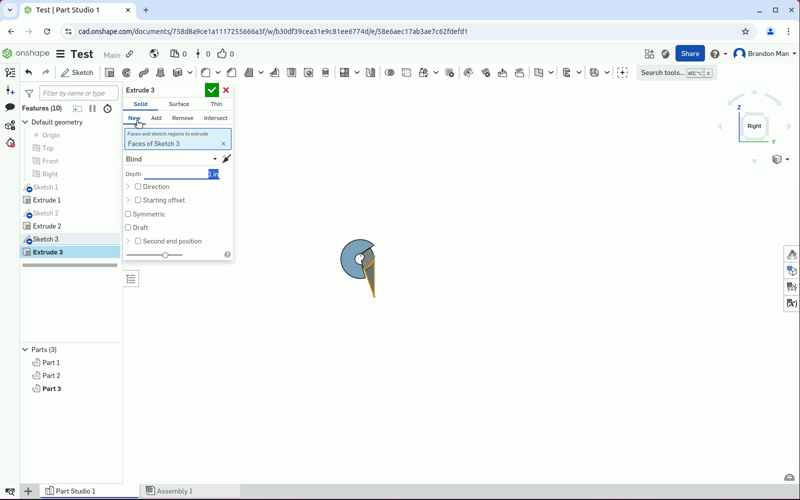
text(2.648)
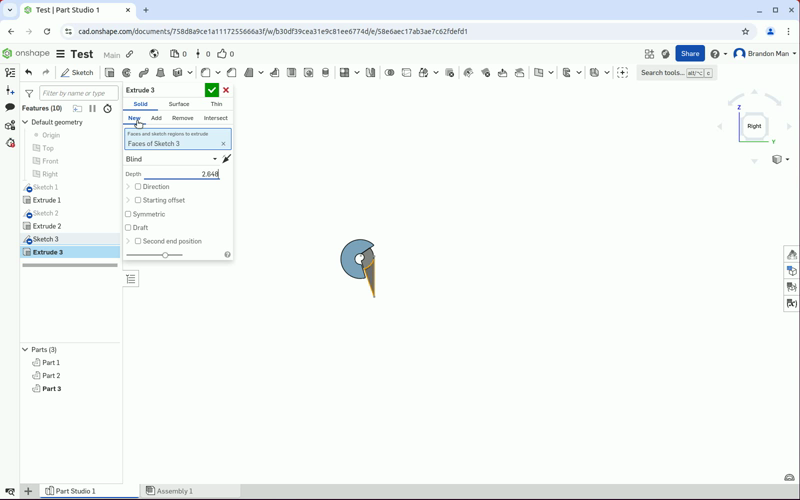
key(enter)
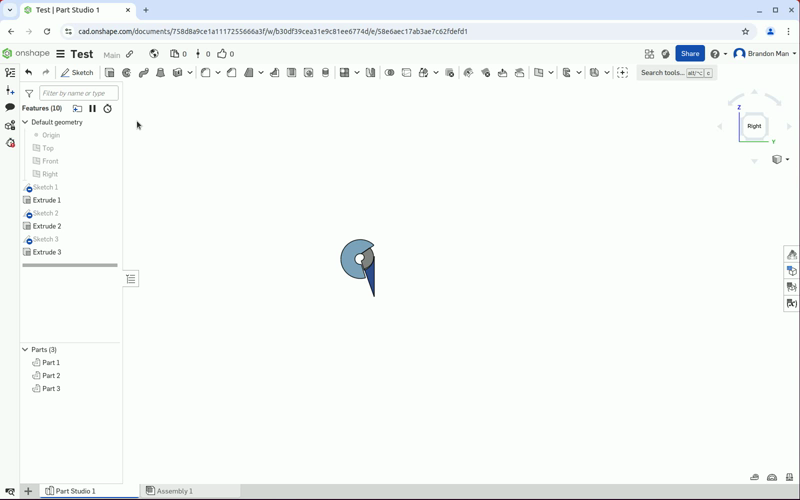
key(shift+h)
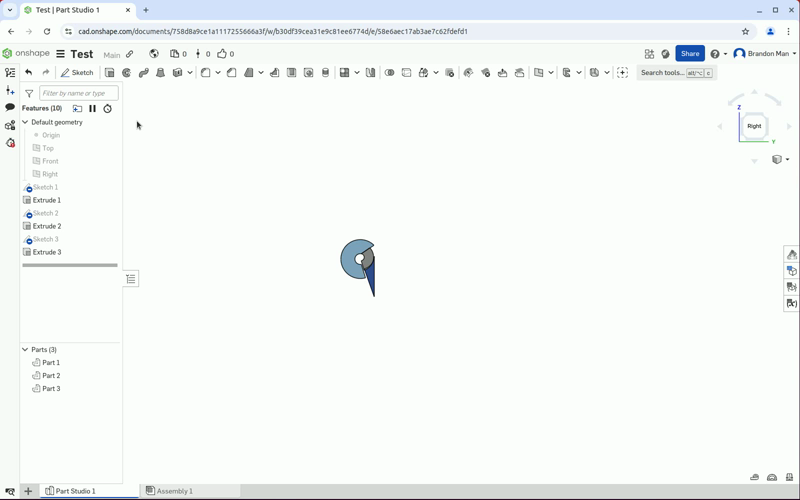
key(shift+h)
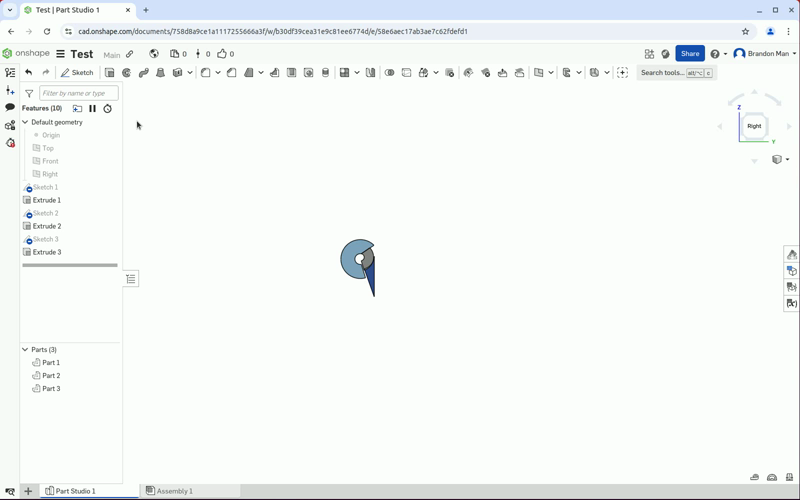
mouse_move(73, 189)
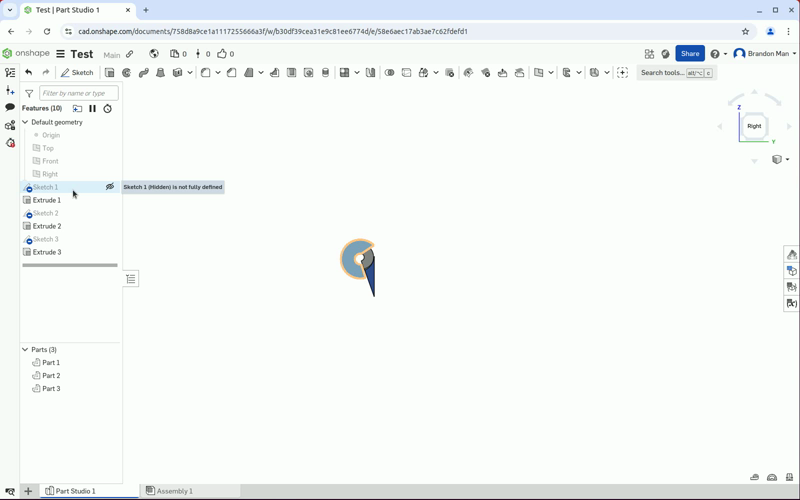
click(73, 189)
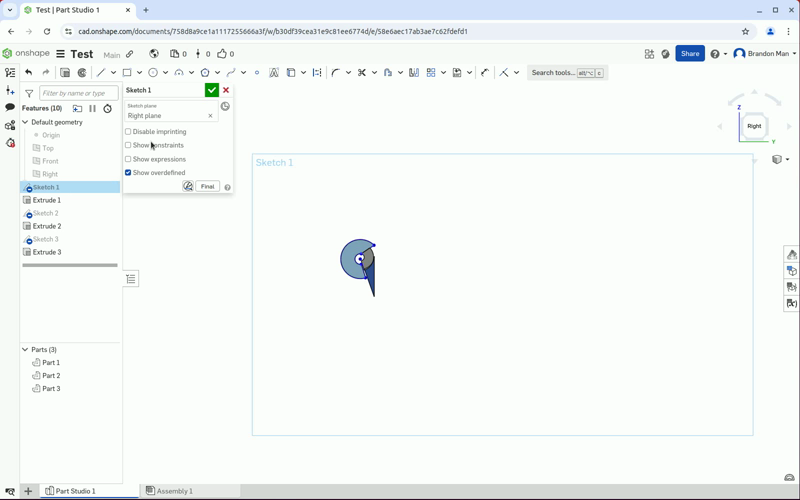
mouse_move(229, 92)
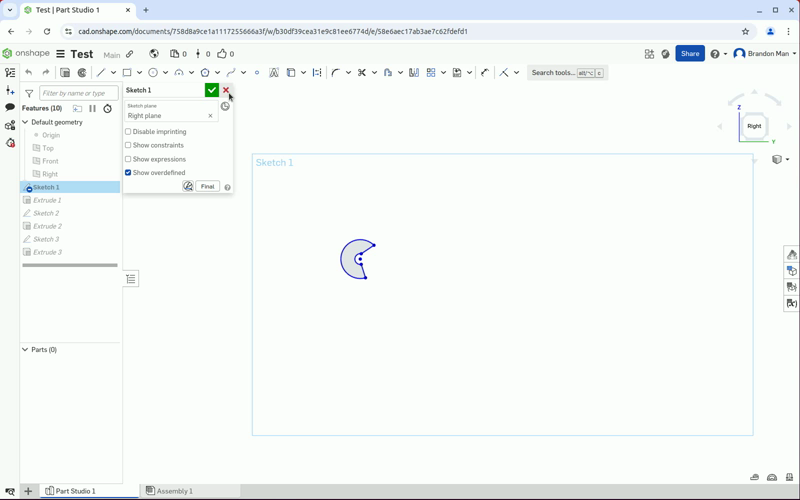
click(229, 92)
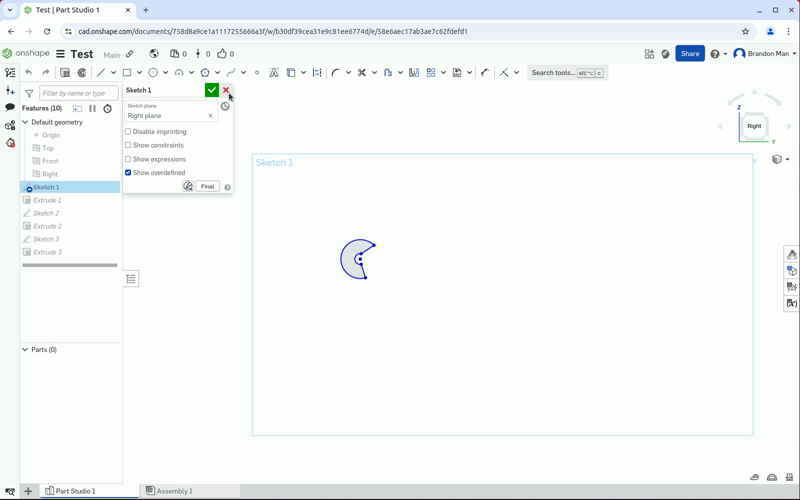
key(shift+s)
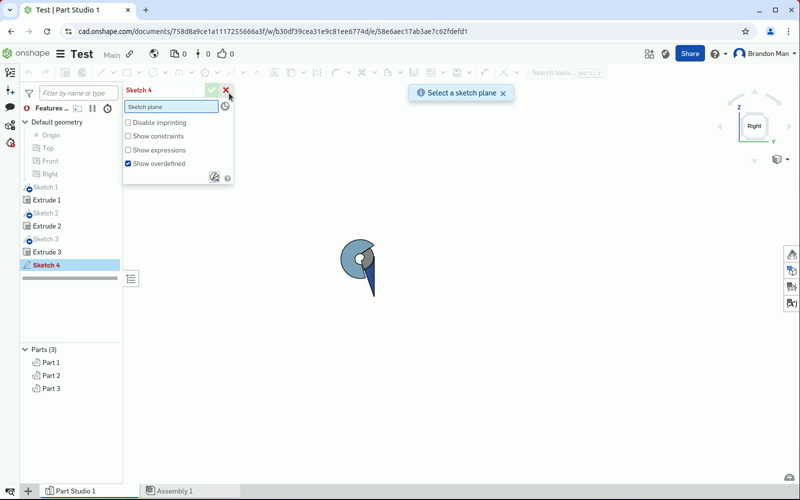
mouse_move(73, 176)
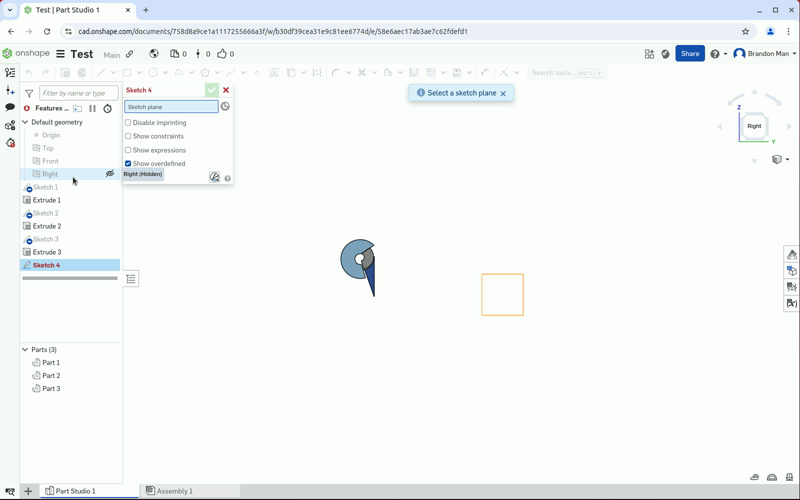
click(73, 176)
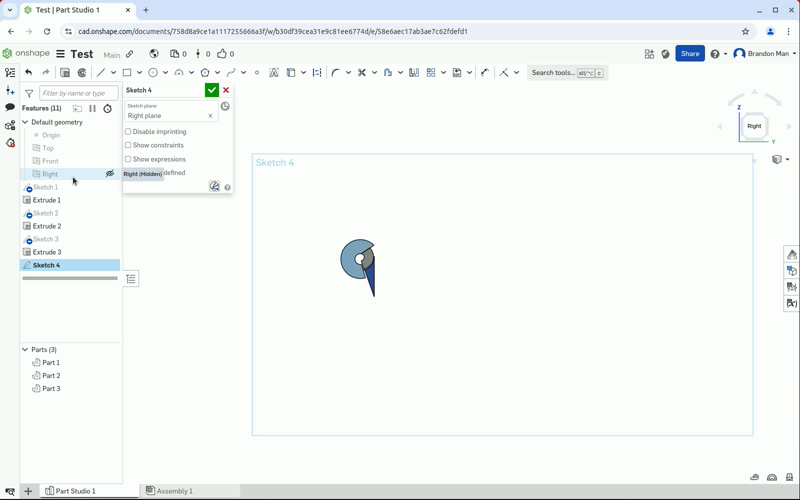
mouse_move(73, 352)
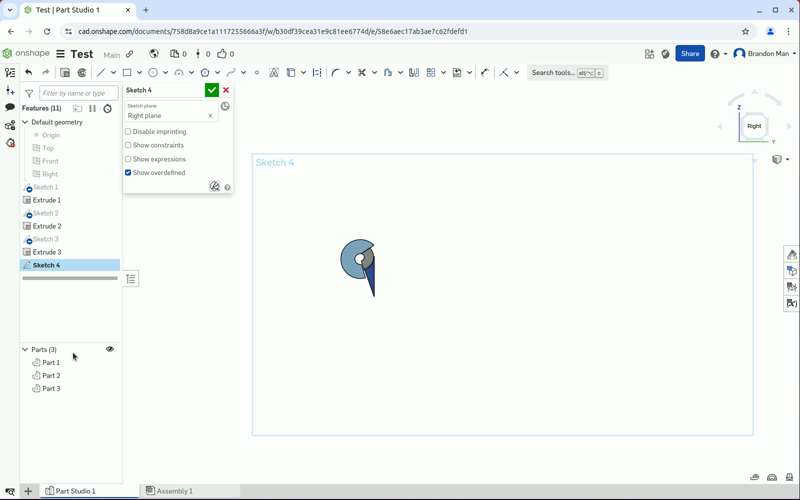
key(y)
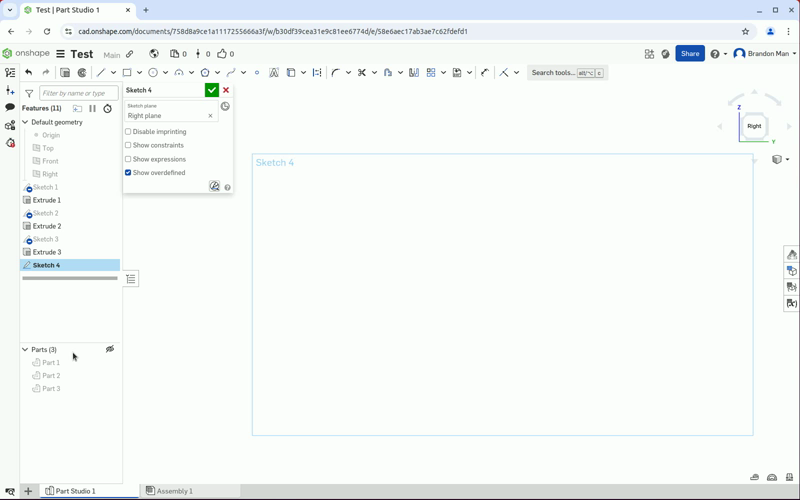
key(a)
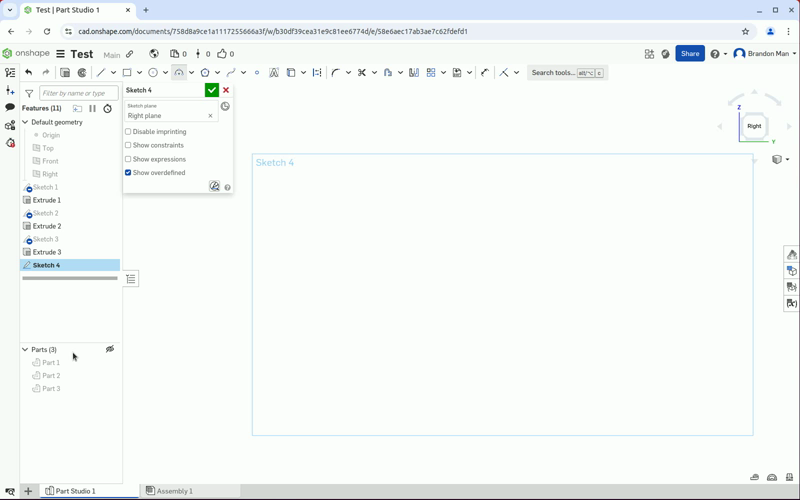
key_down(shift)
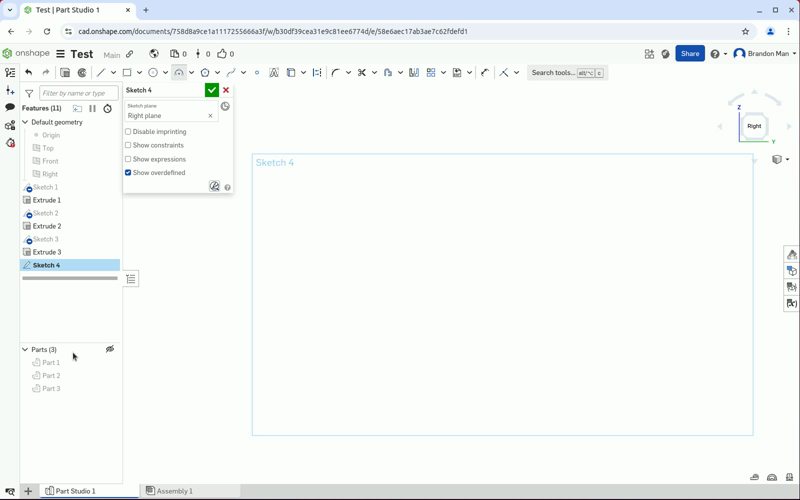
mouse_move(369, 249)
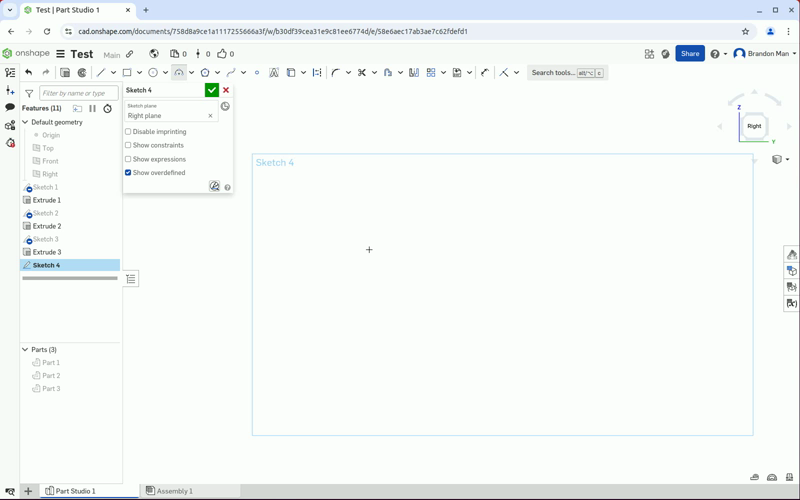
click(369, 249)
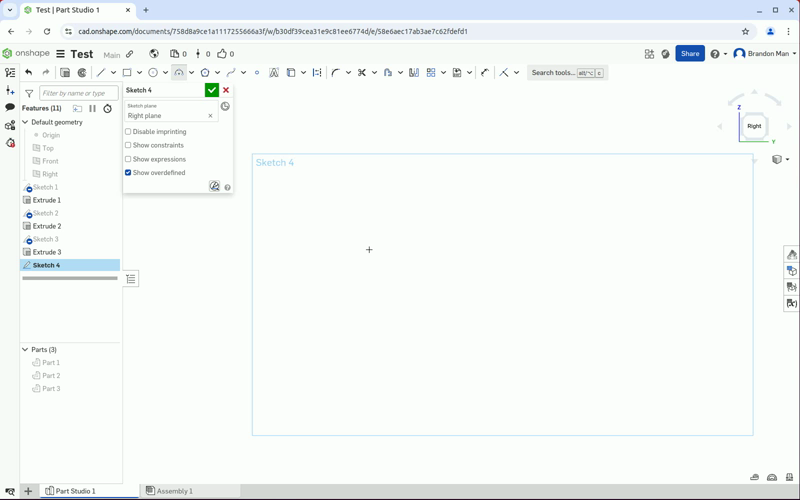
key_up(shift)
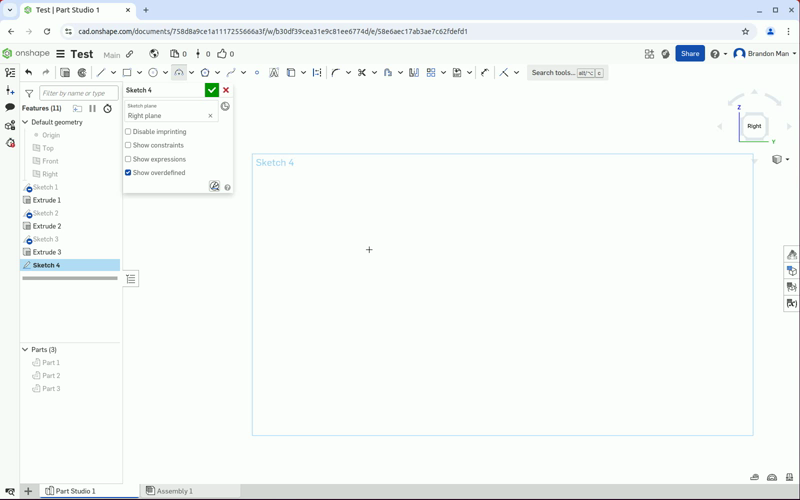
key_down(shift)
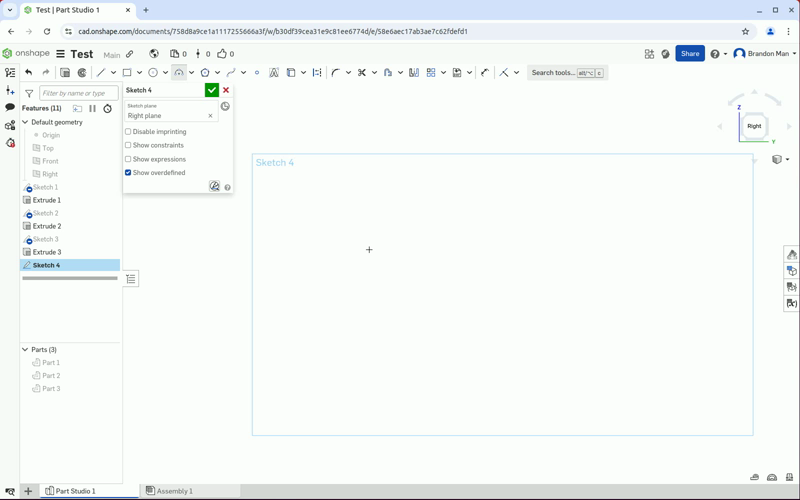
mouse_move(373, 259)
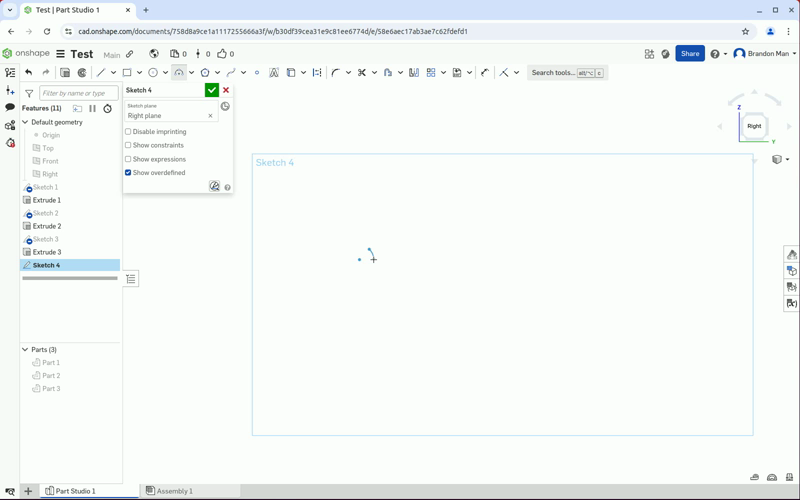
click(373, 259)
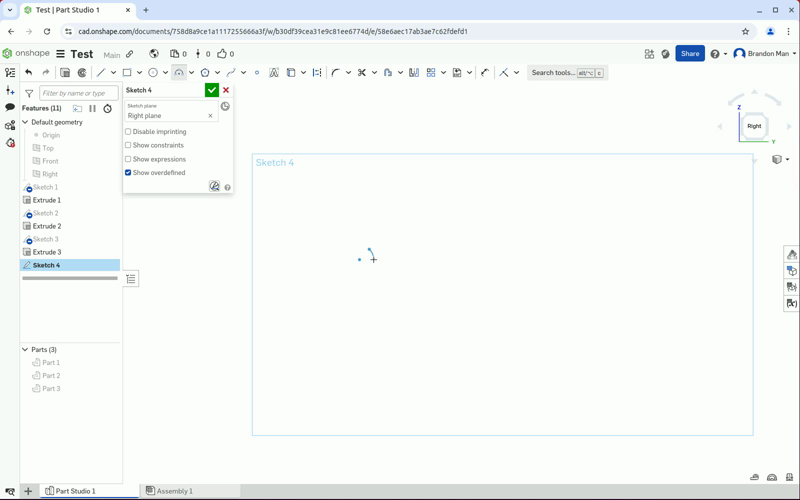
mouse_move(372, 253)
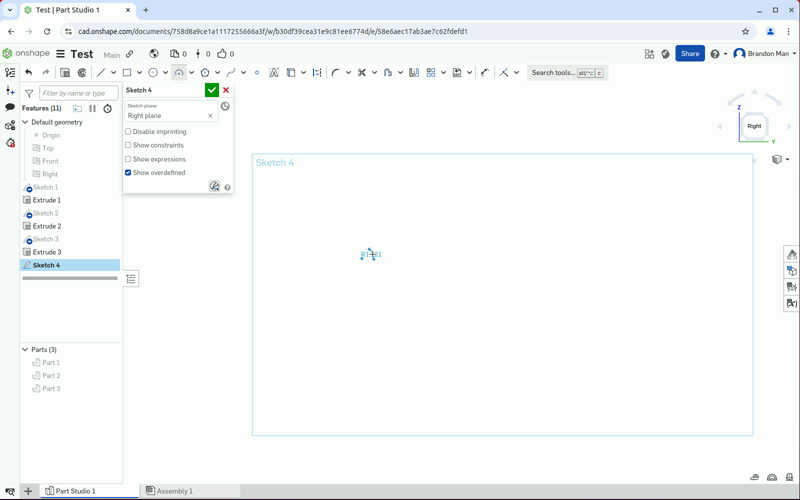
click(372, 253)
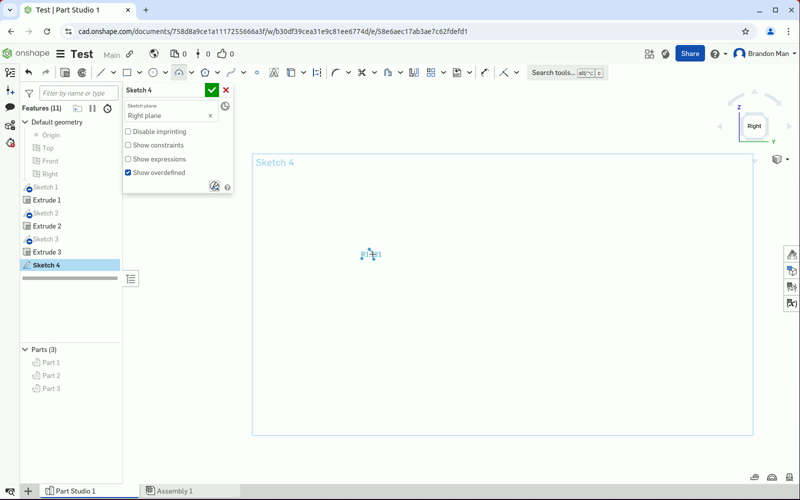
key_up(shift)
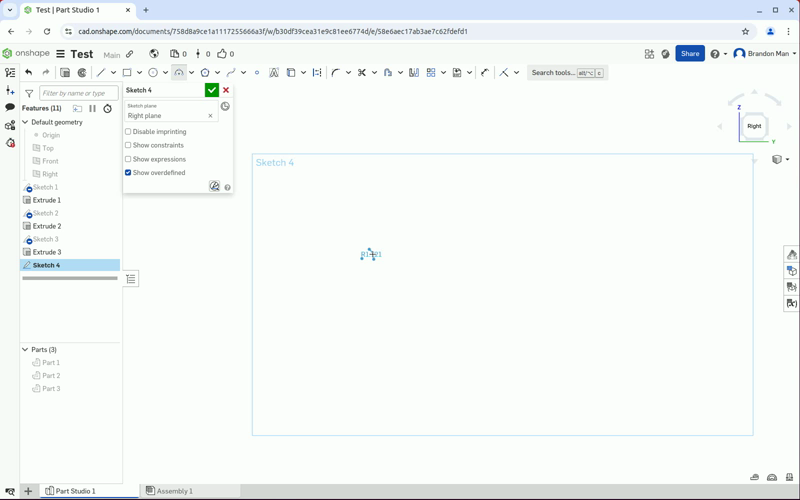
key(esc)
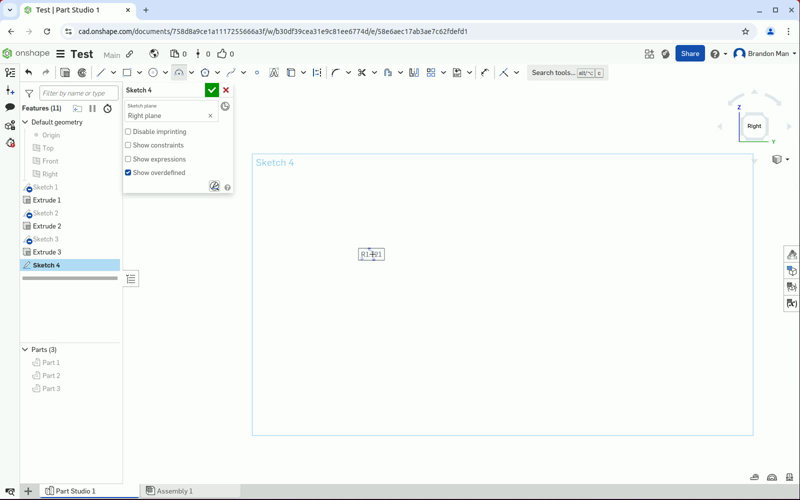
key(l)
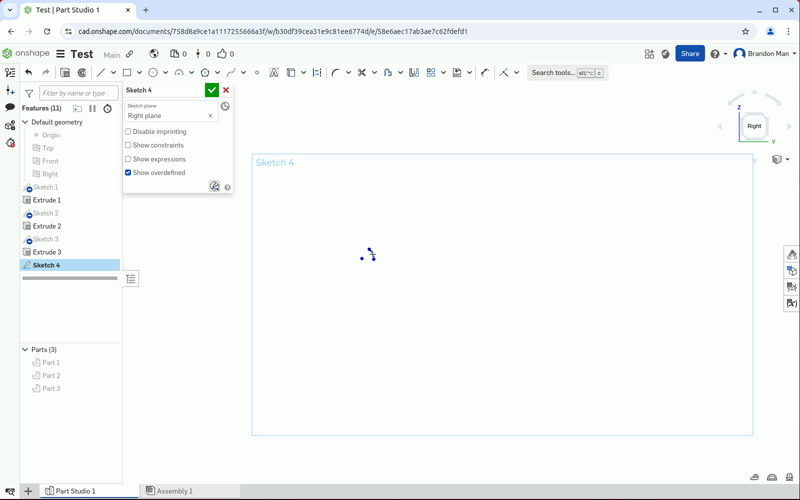
mouse_move(373, 259)
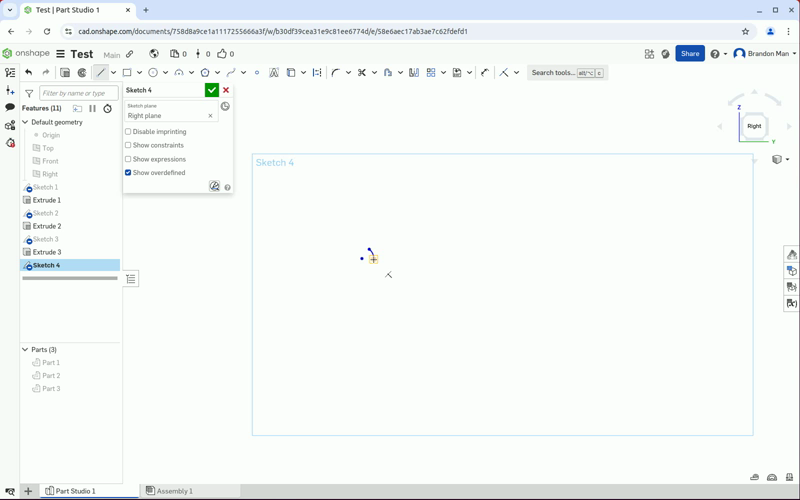
click(373, 259)
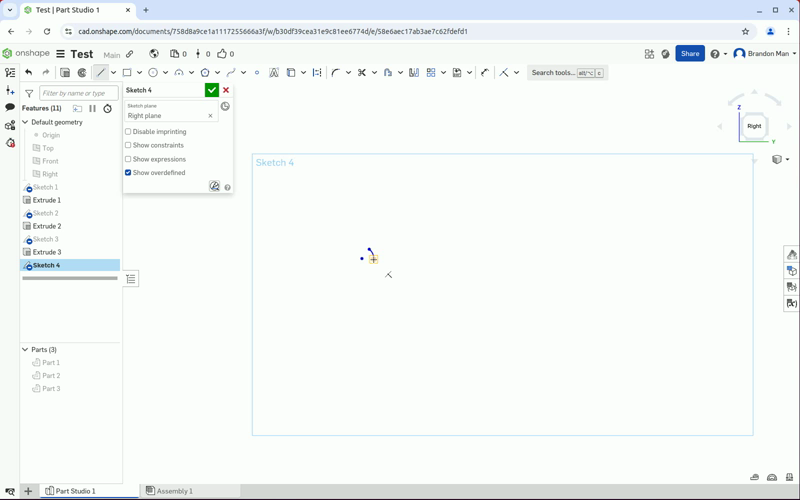
key_down(shift)
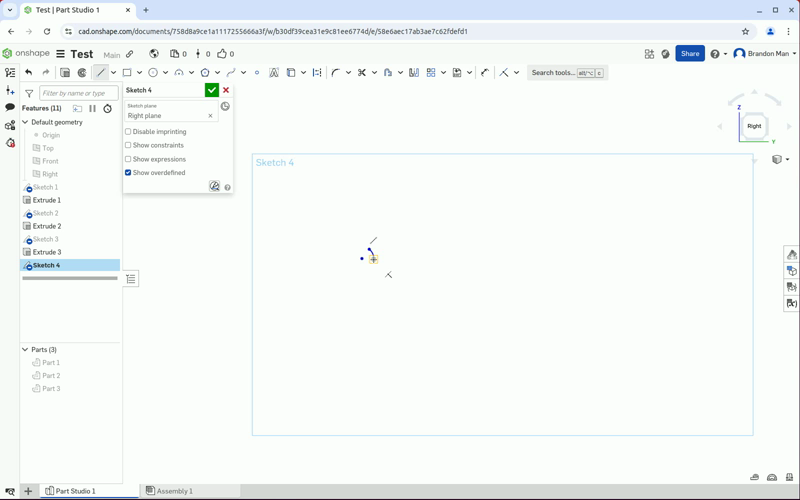
mouse_move(403, 259)
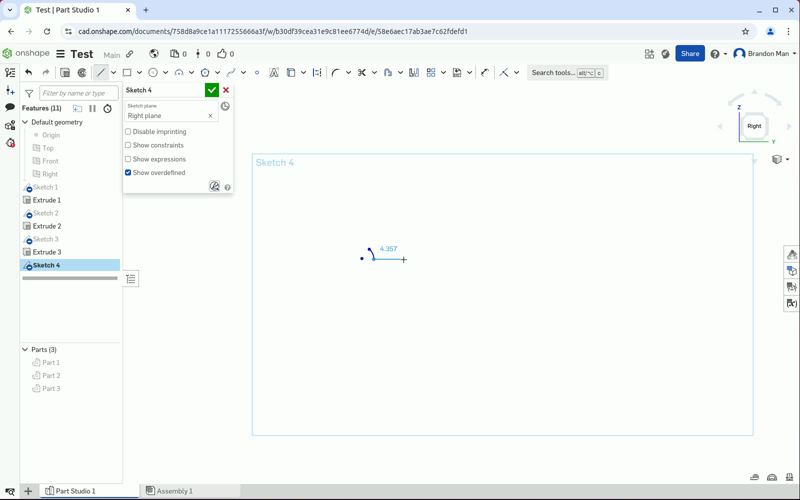
mouse_move(373, 246)
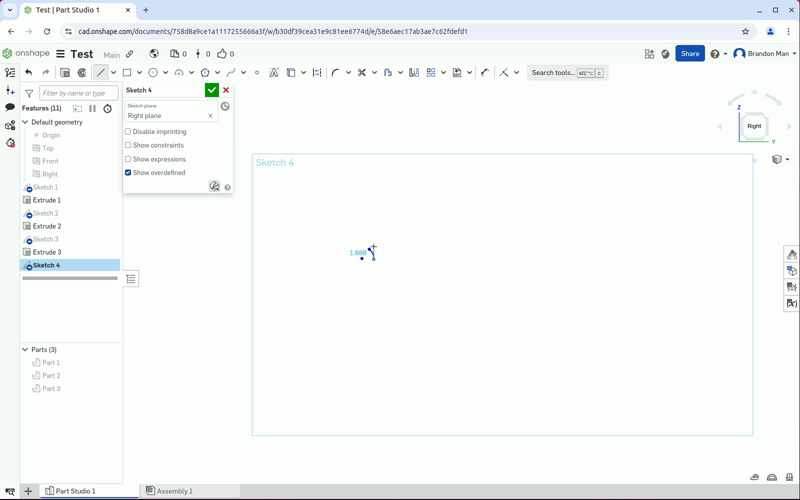
click(373, 246)
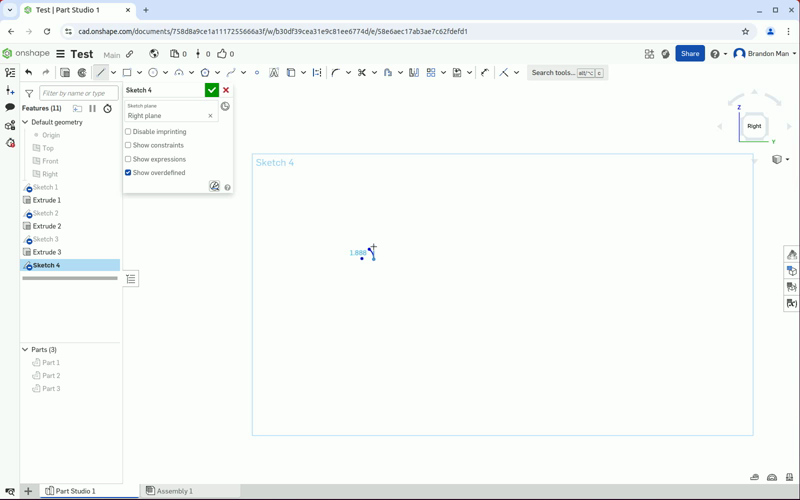
key_up(shift)
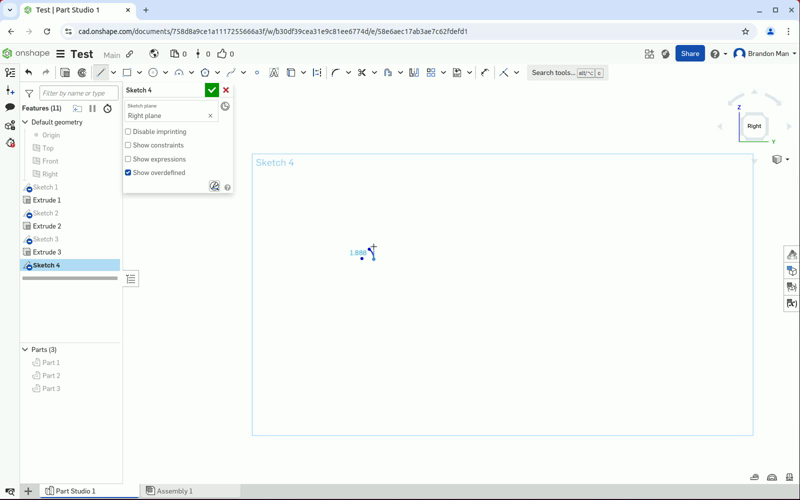
mouse_move(403, 246)
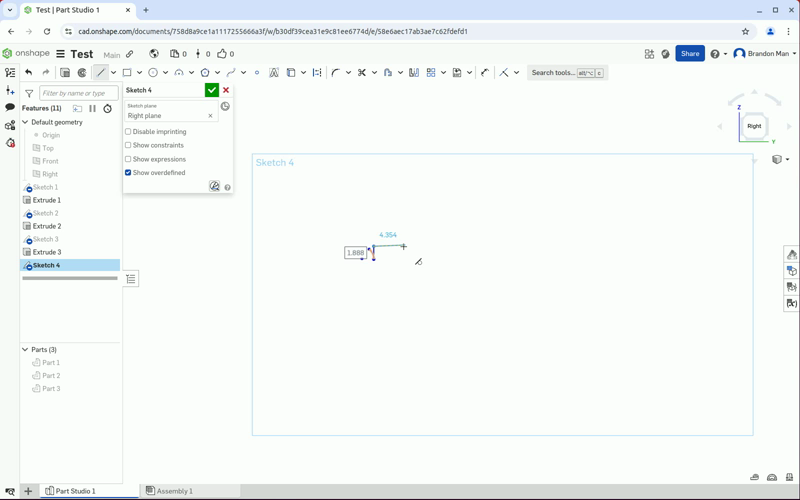
key_down(shift)
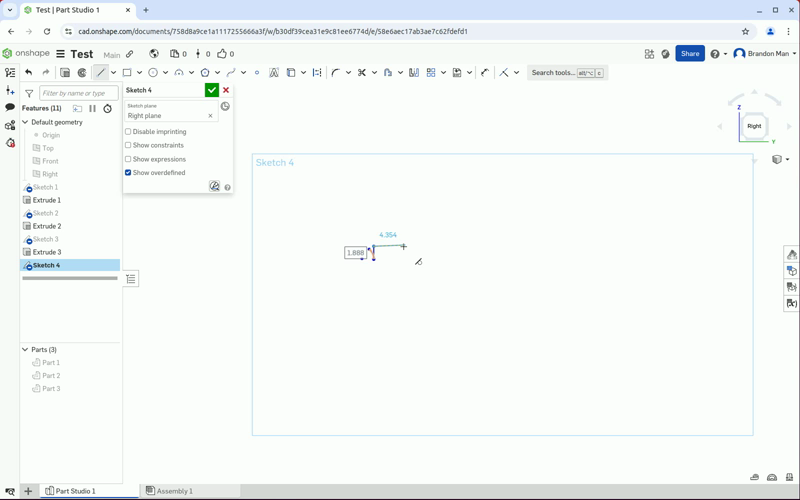
mouse_move(369, 249)
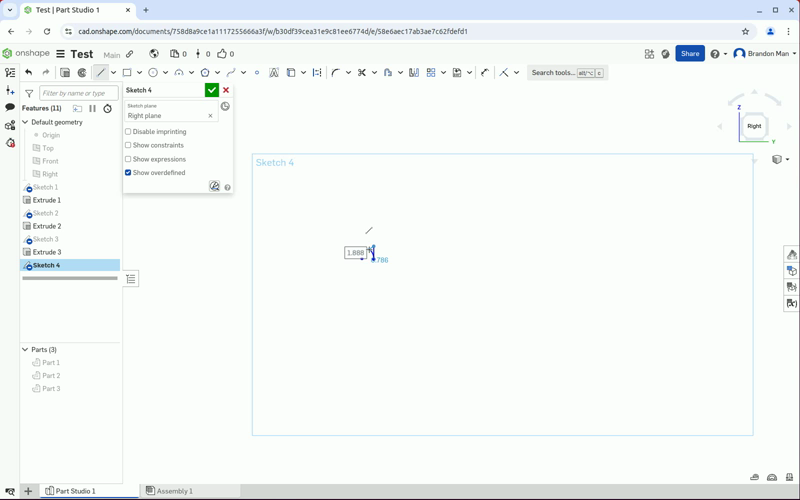
scroll(6)
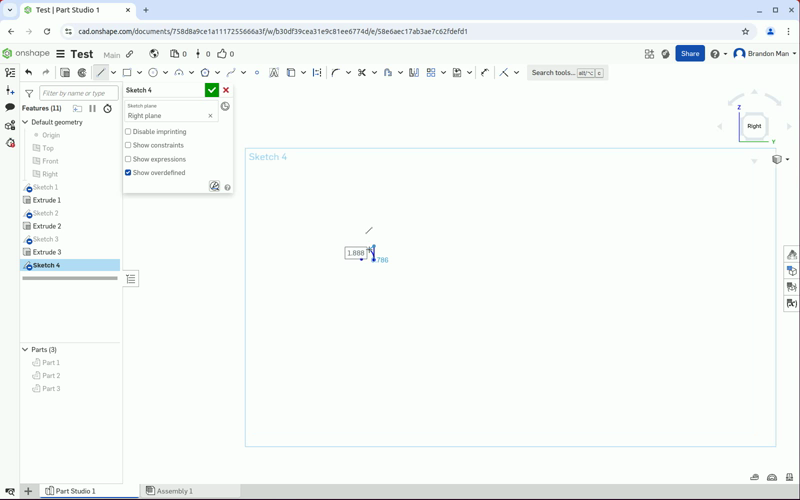
scroll(6)
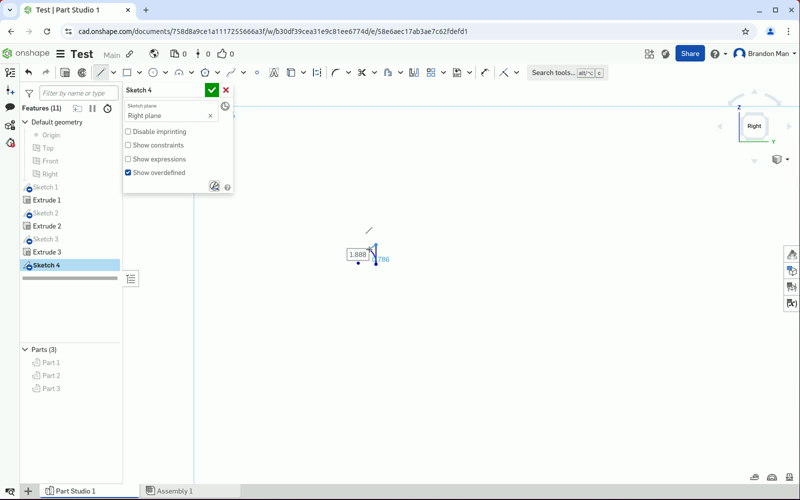
scroll(6)
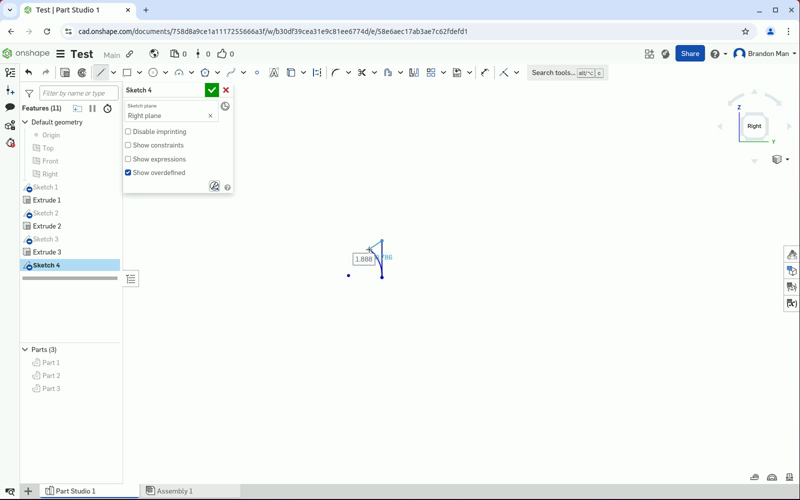
scroll(6)
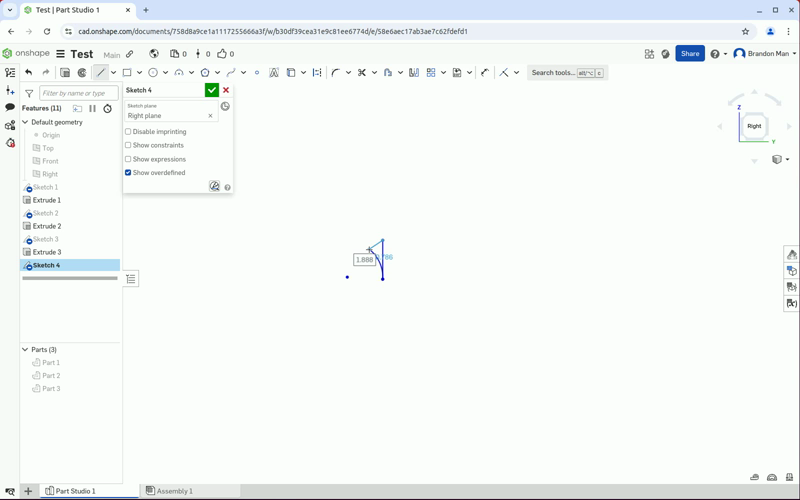
scroll(6)
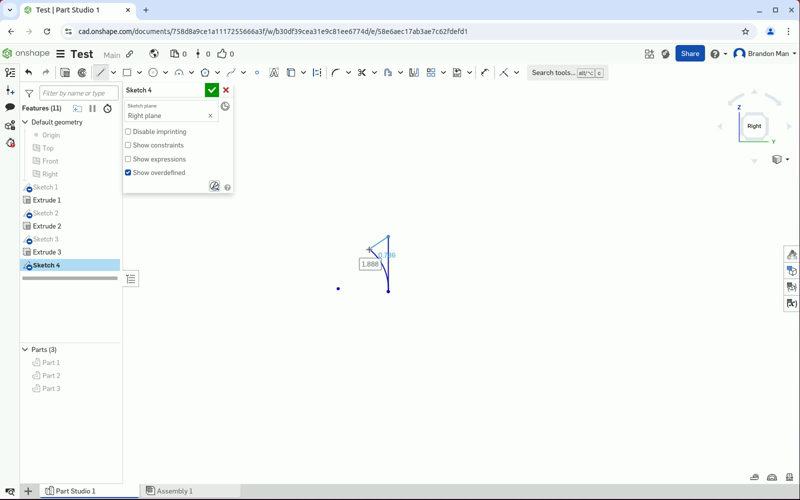
scroll(6)
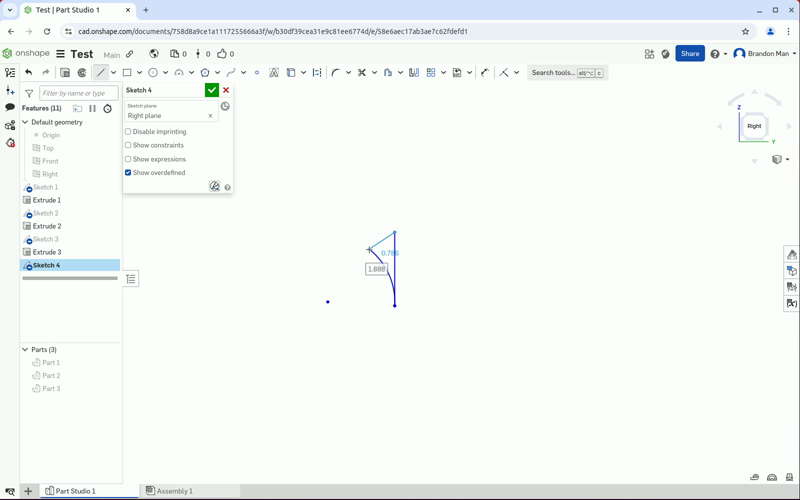
scroll(6)
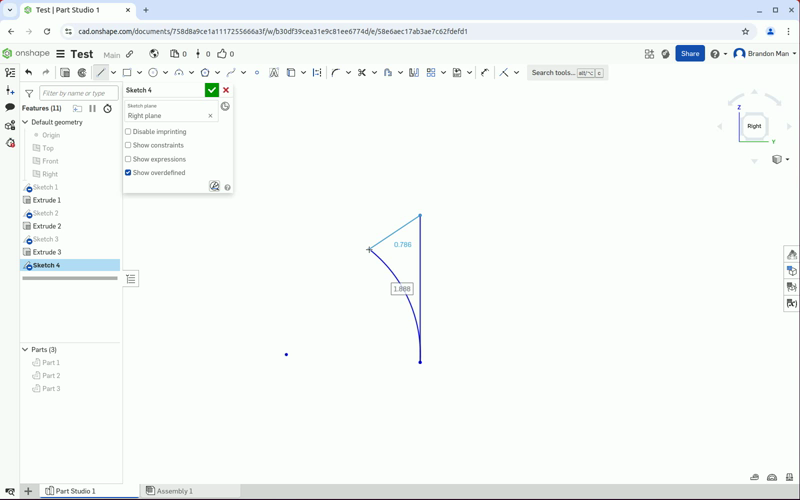
key_up(shift)
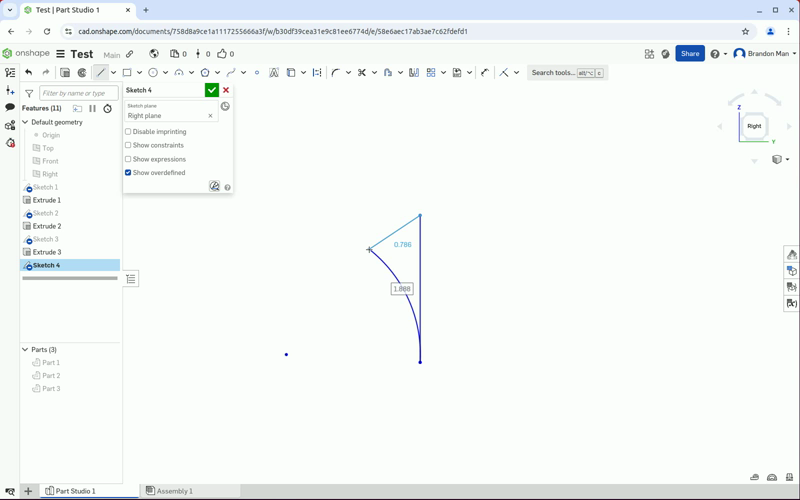
click(369, 249)
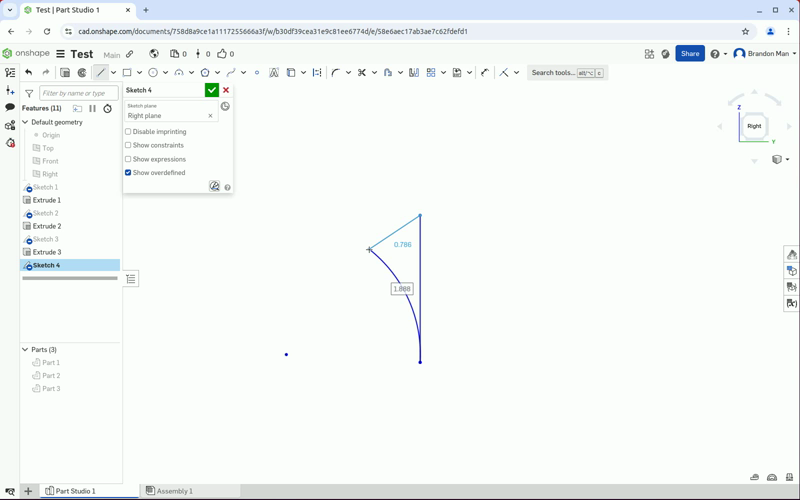
scroll(-6)
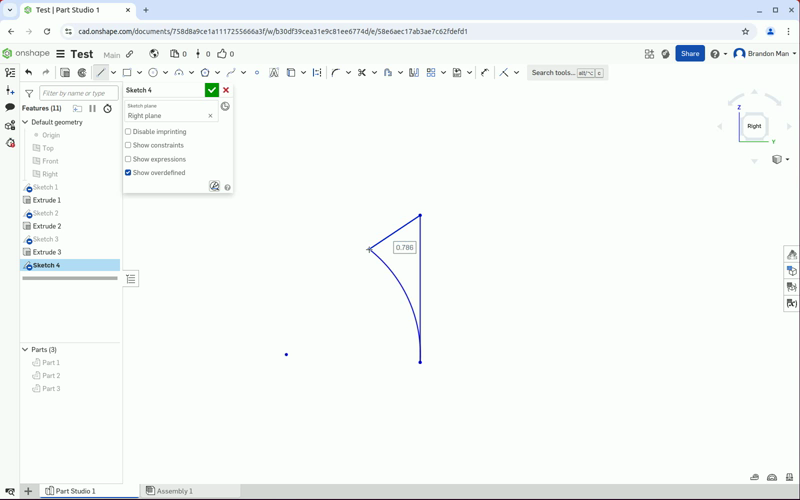
scroll(-6)
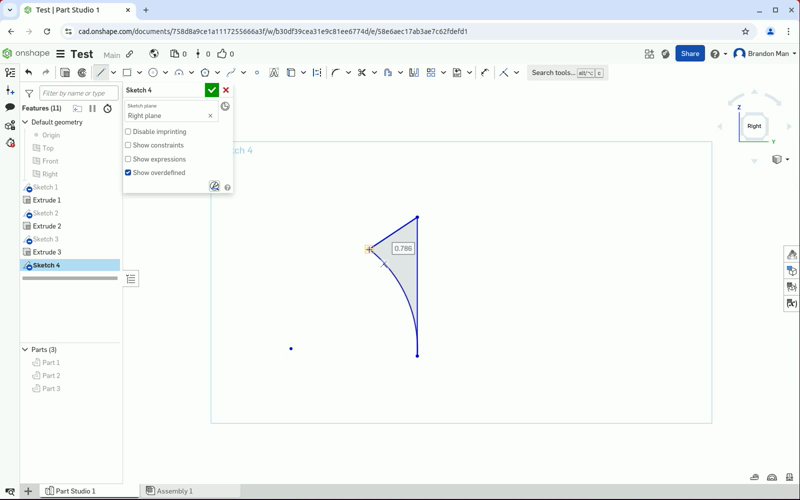
scroll(-6)
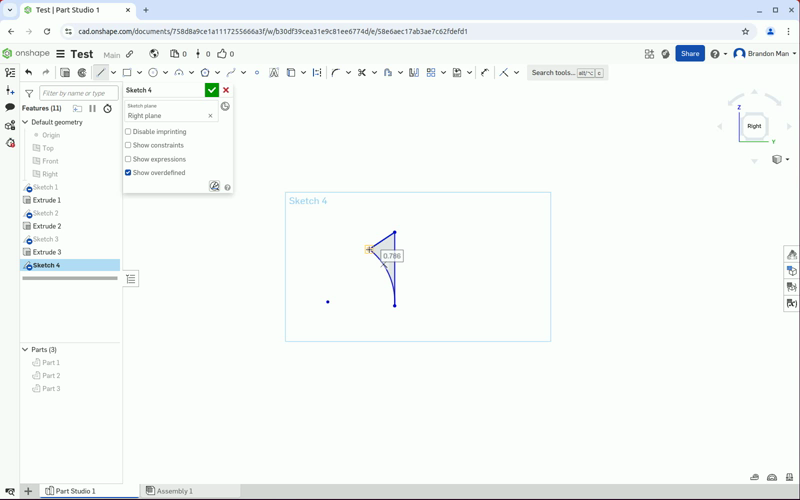
scroll(-6)
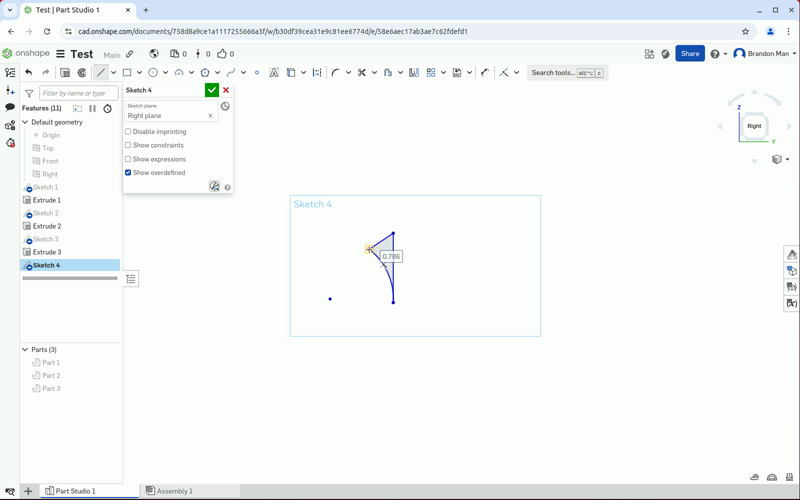
scroll(-6)
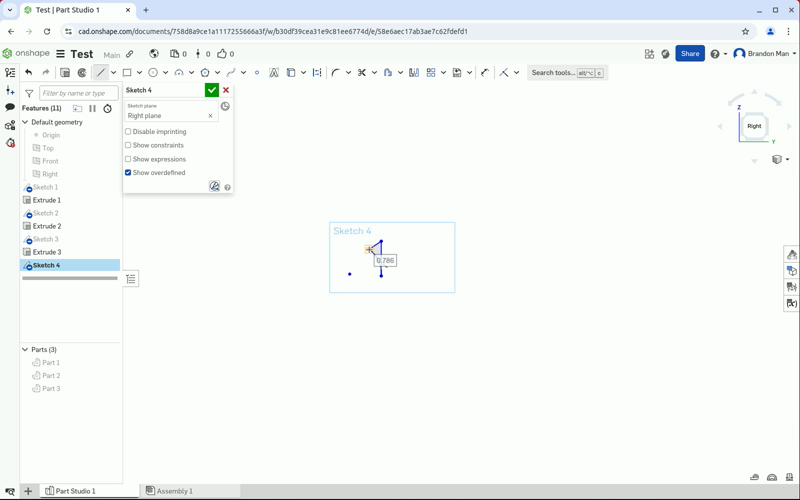
scroll(-6)
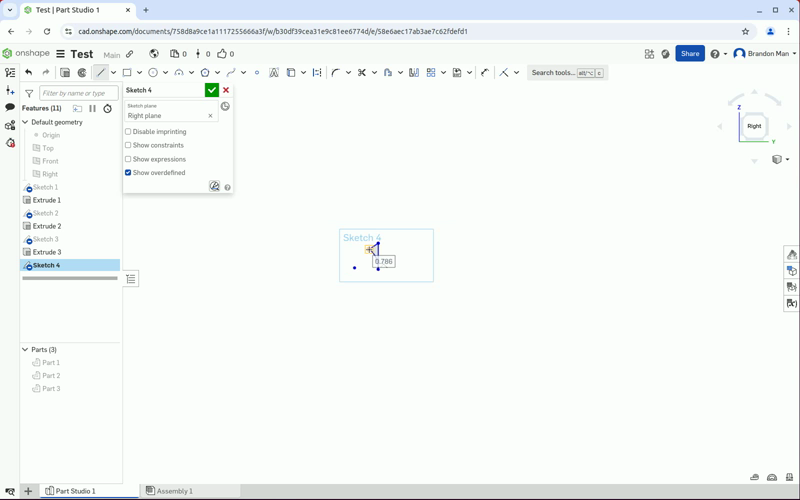
scroll(-6)
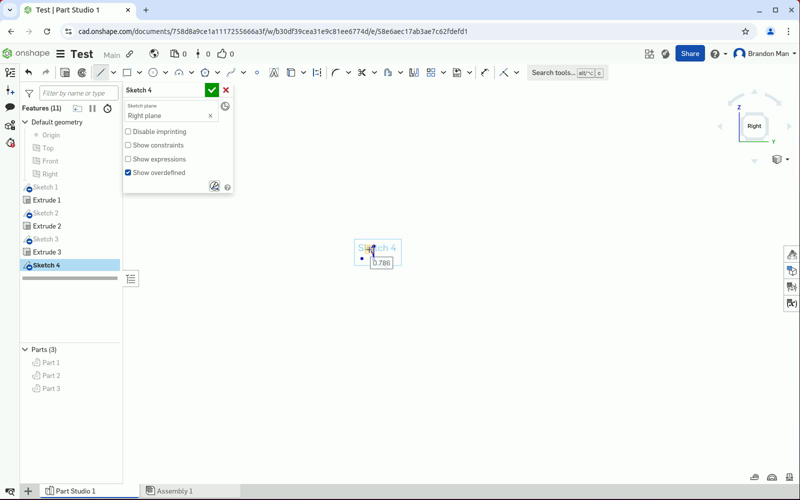
key(esc)
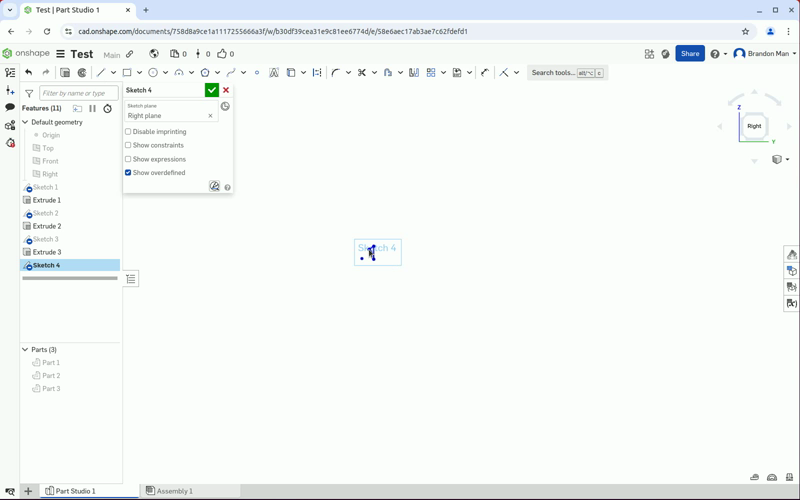
mouse_move(373, 247)
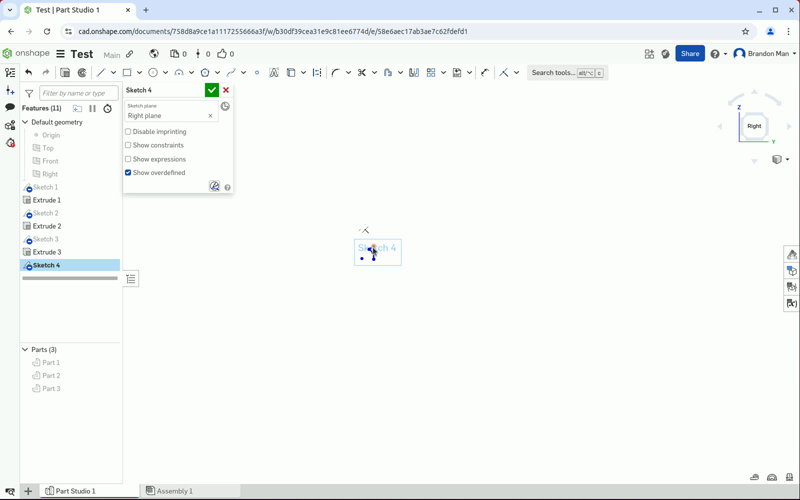
scroll(6)
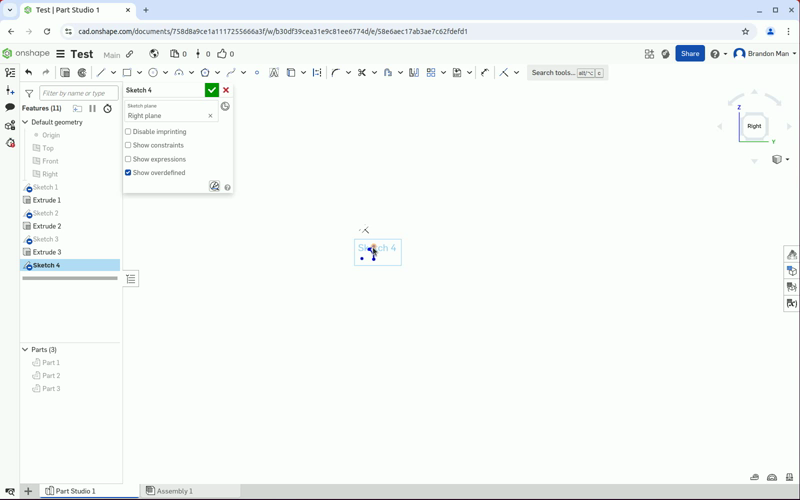
scroll(6)
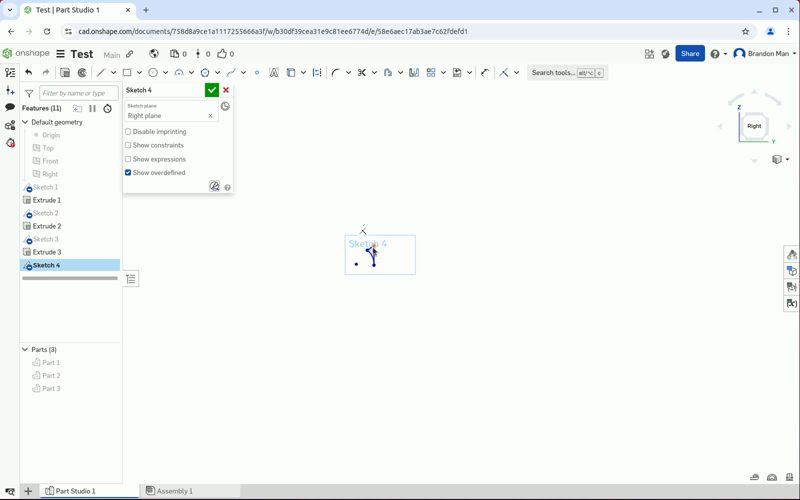
scroll(6)
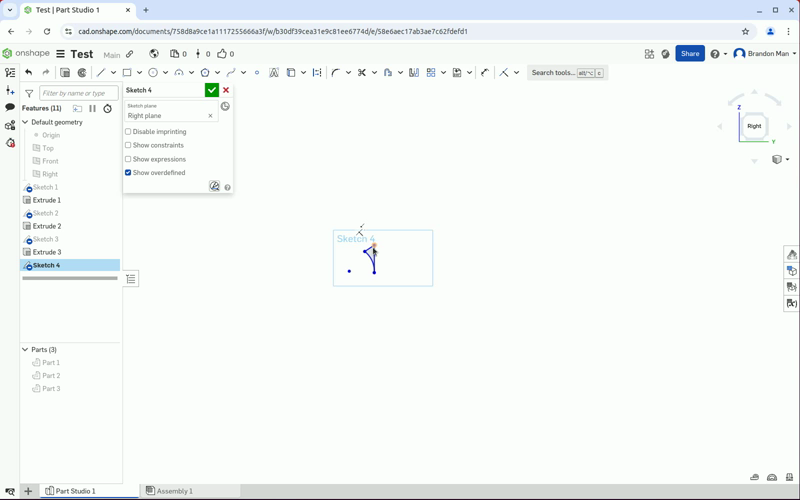
scroll(6)
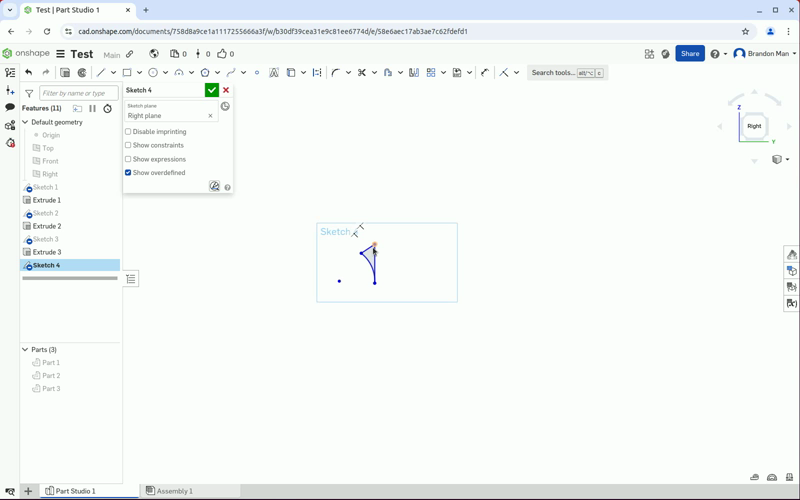
scroll(6)
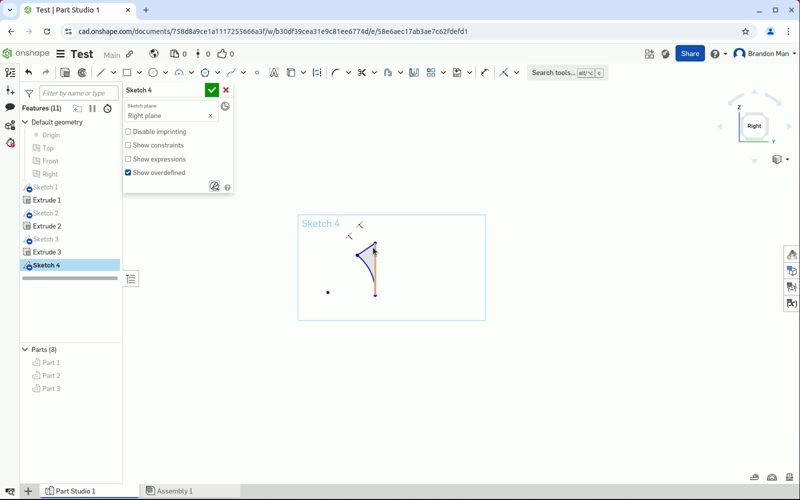
scroll(6)
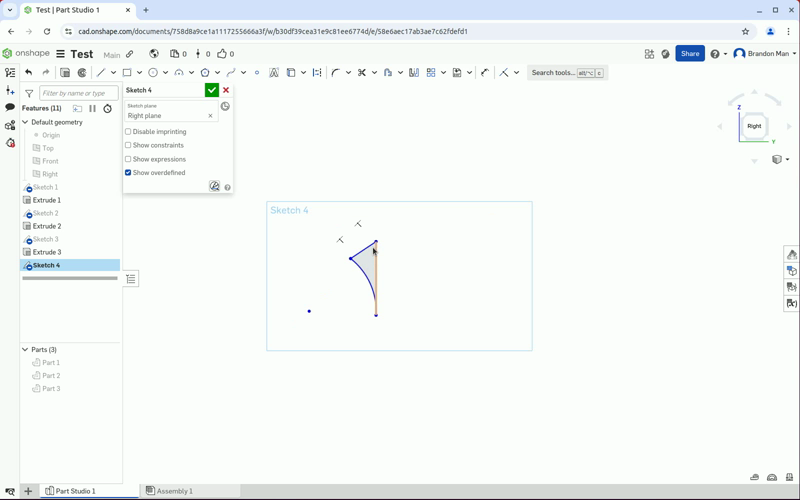
scroll(6)
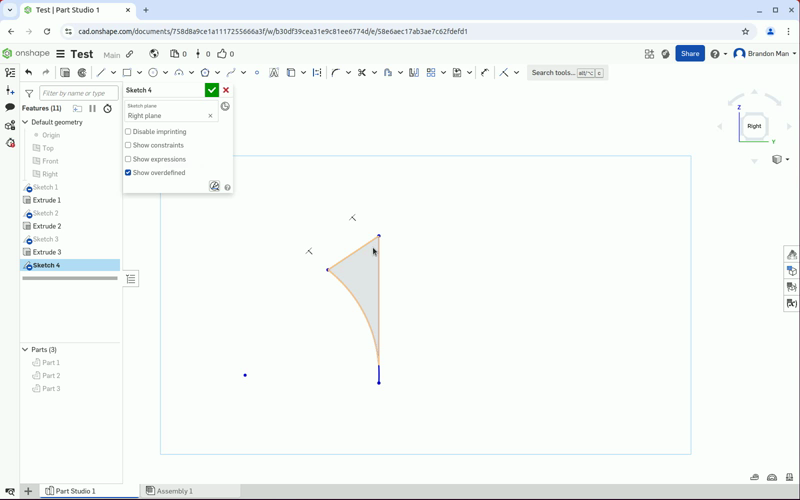
click(373, 247)
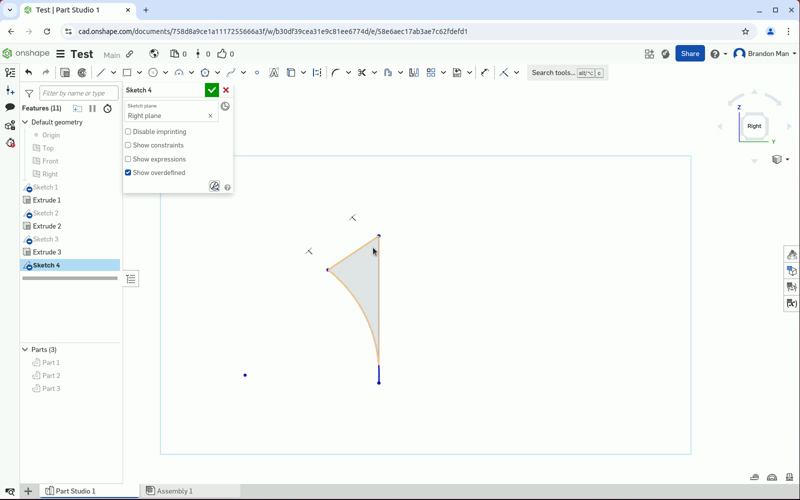
scroll(-6)
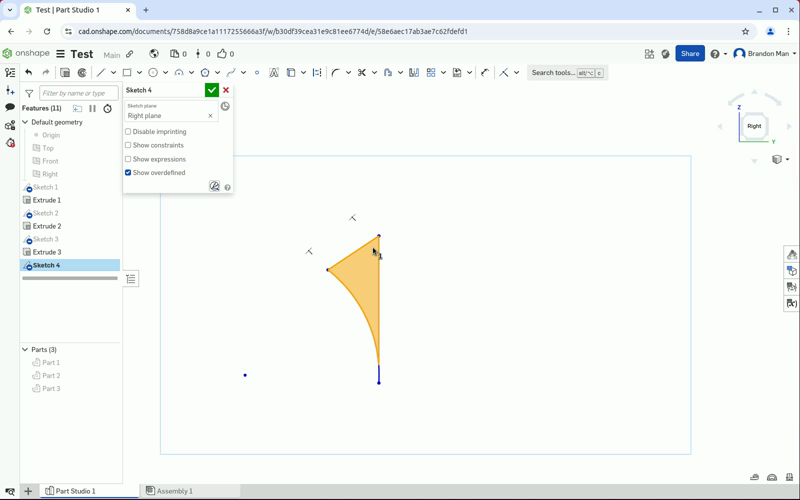
scroll(-6)
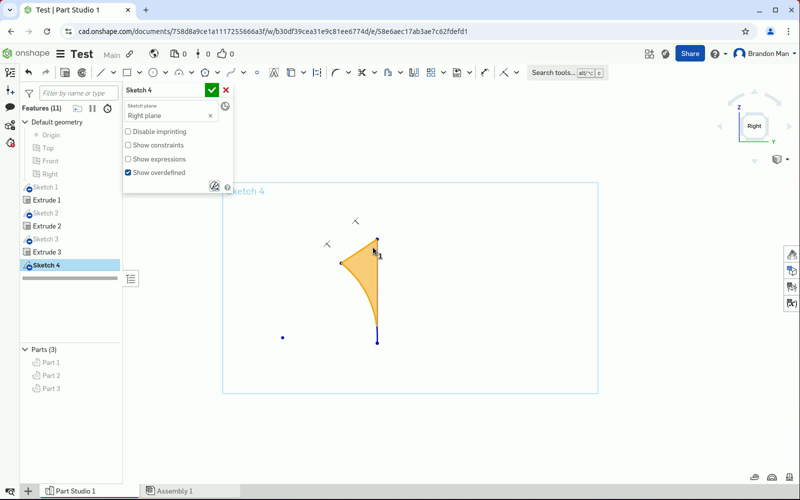
scroll(-6)
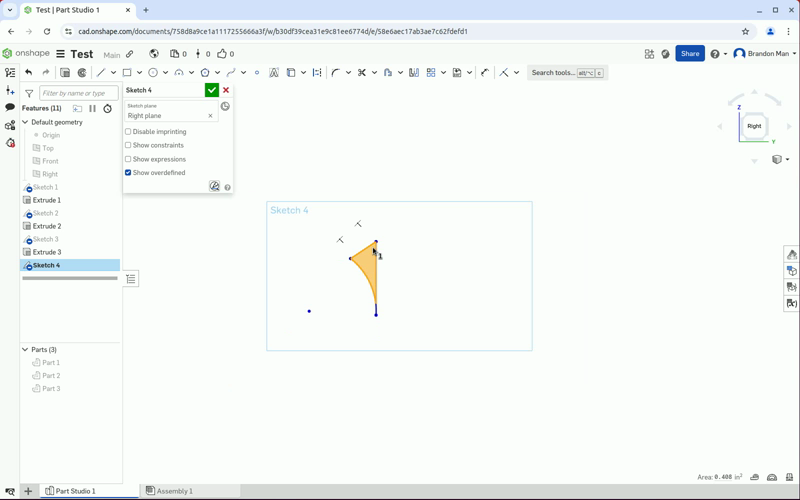
scroll(-6)
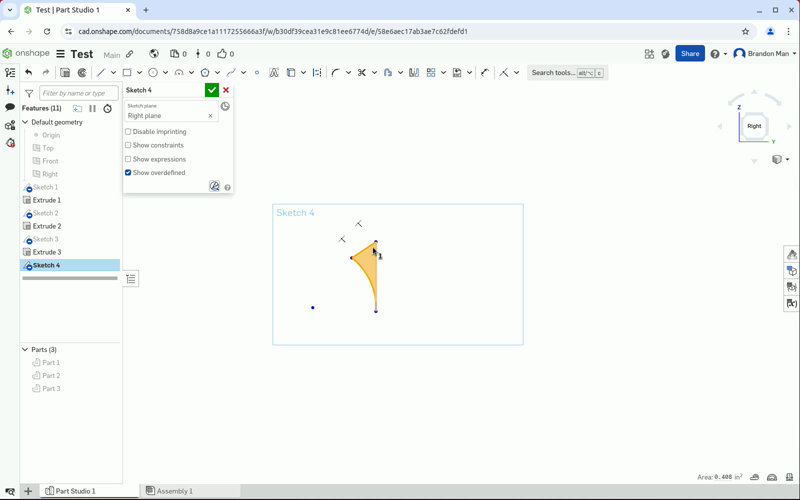
scroll(-6)
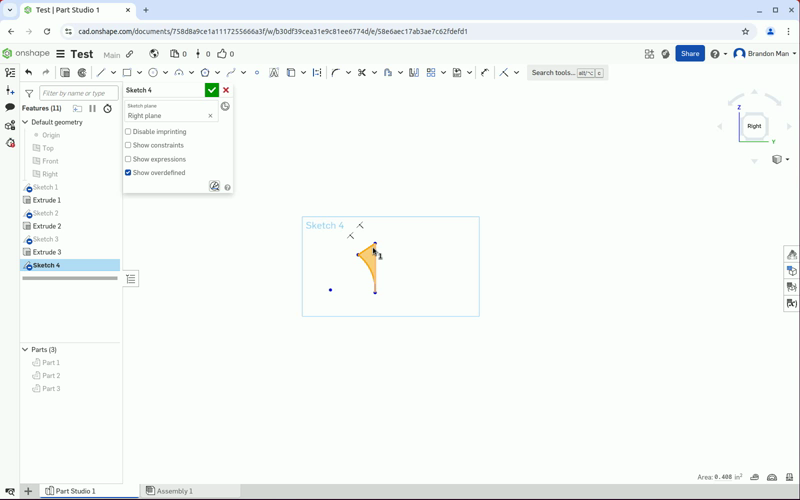
scroll(-6)
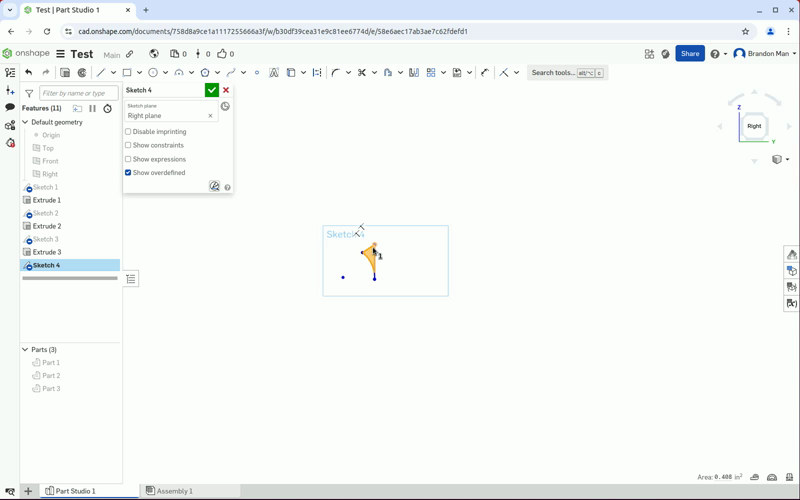
scroll(-6)
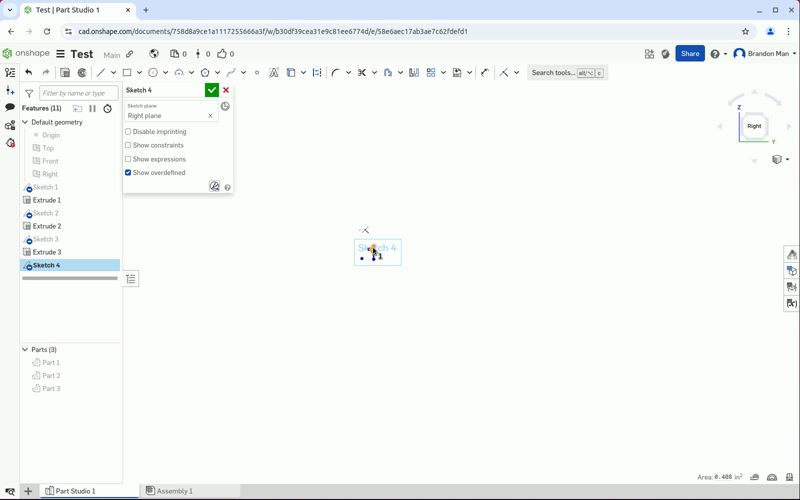
mouse_move(73, 352)
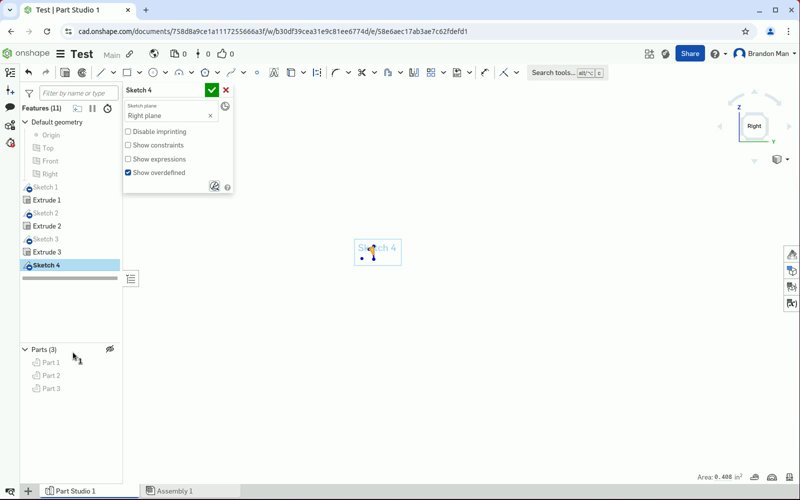
key(shift+y)
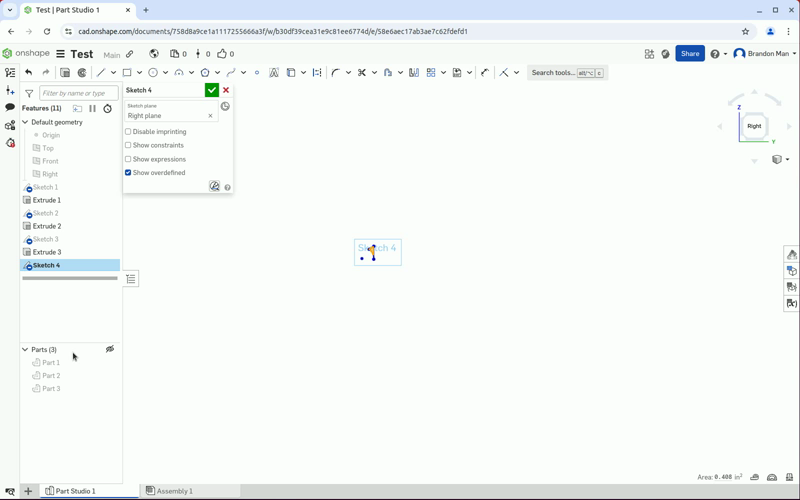
key(shift+e)
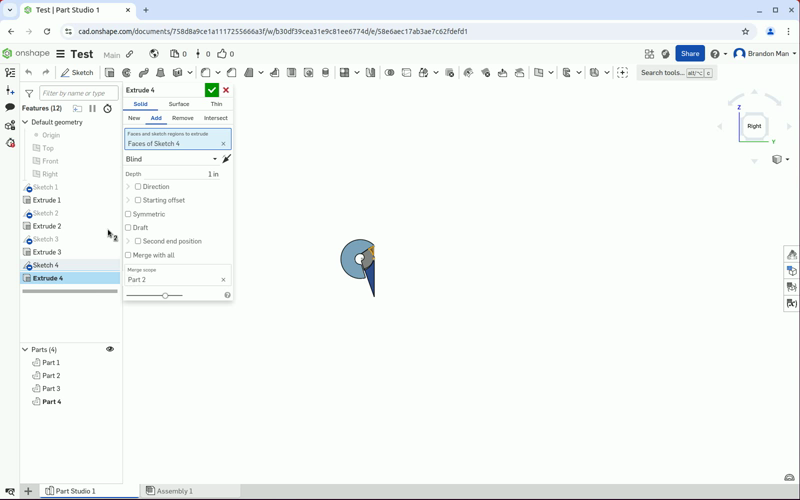
mouse_move(143, 106)
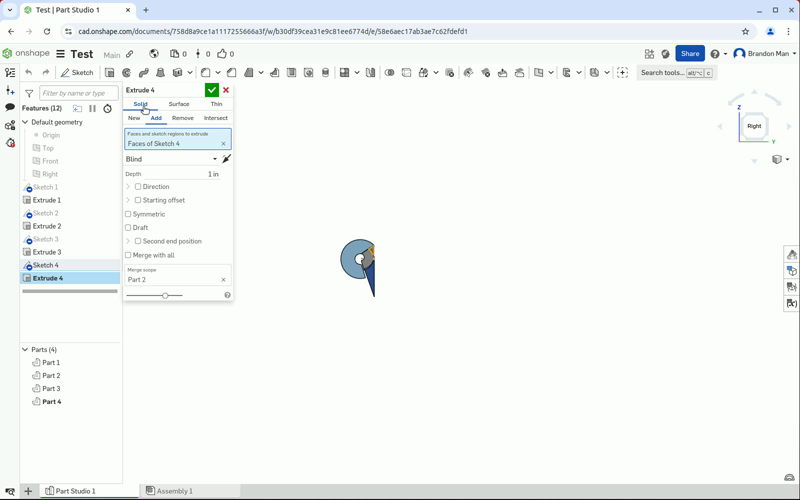
click(143, 106)
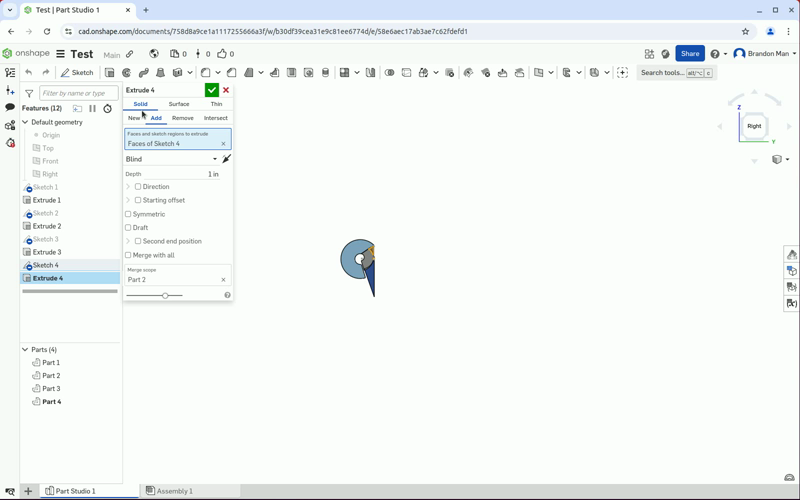
mouse_move(137, 120)
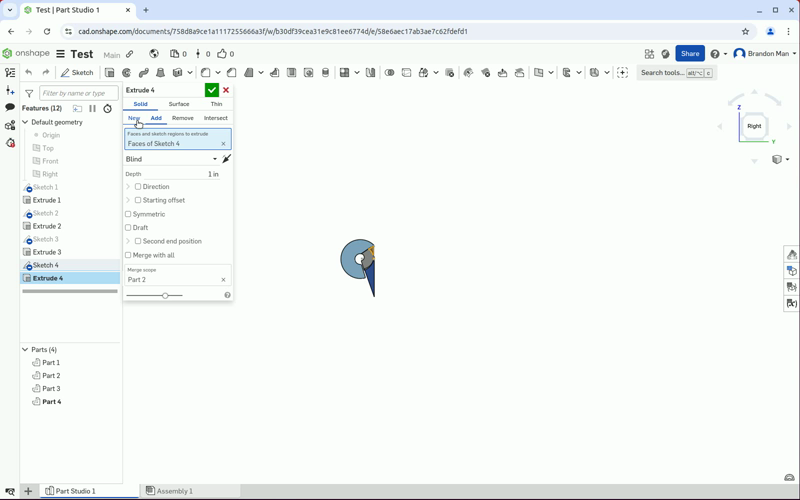
click(137, 120)
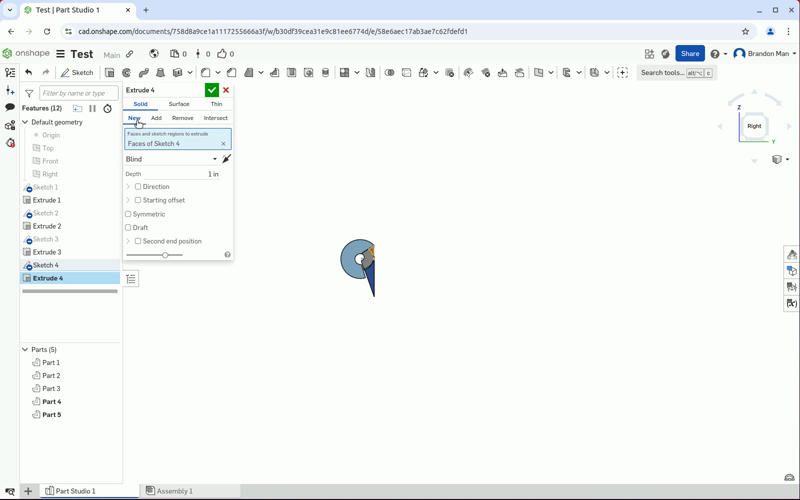
key(tab, 4)
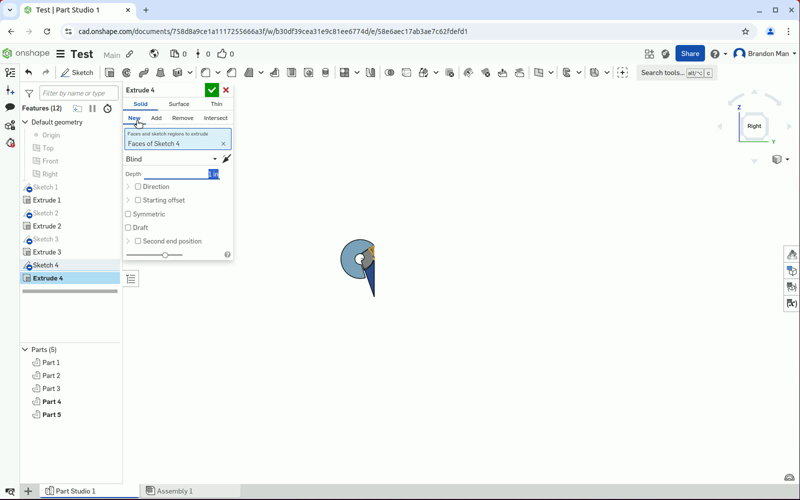
text(2.648)
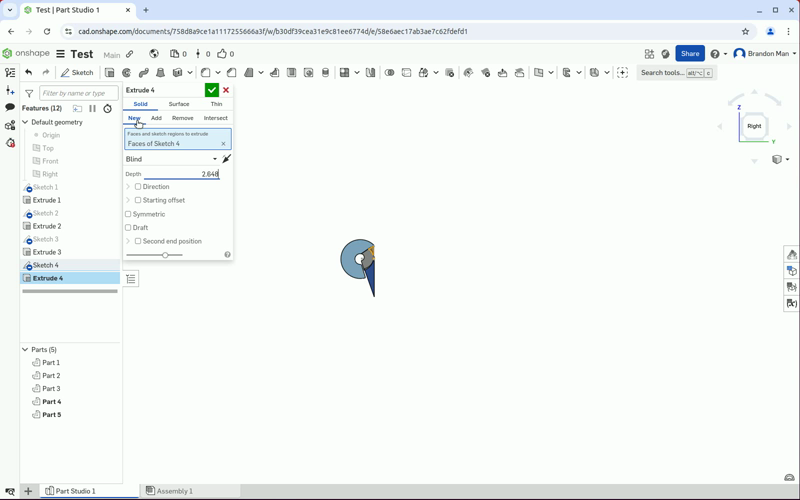
key(enter)
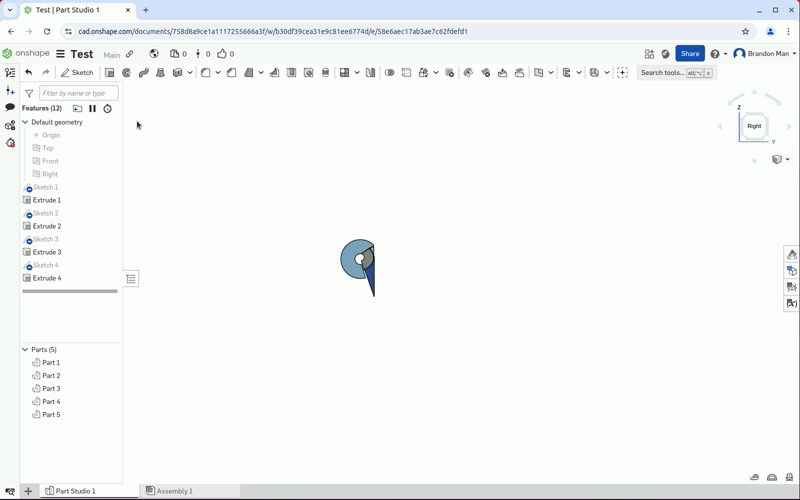
key(shift+h)
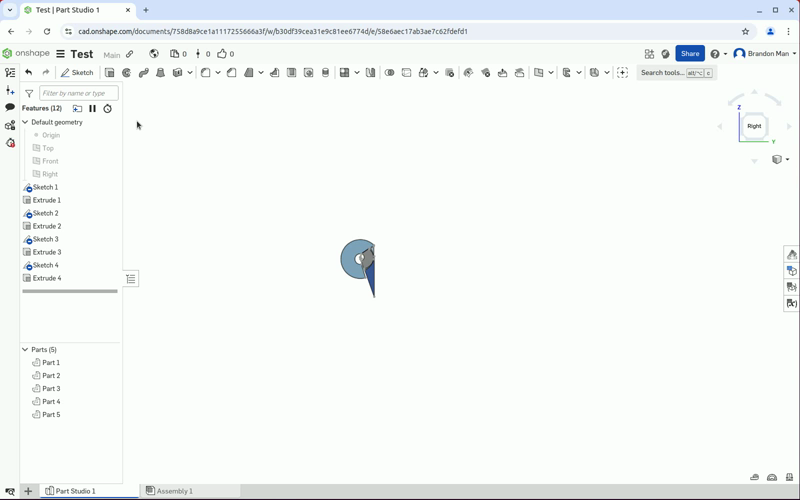
key(shift+h)
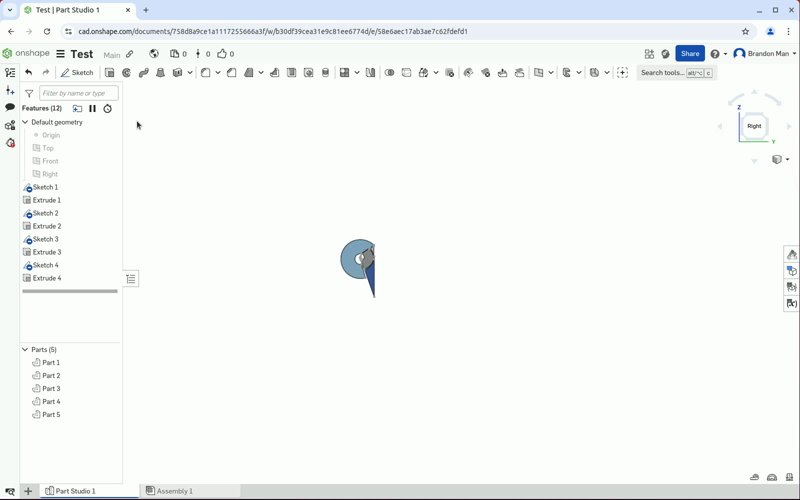
key(shift+7)
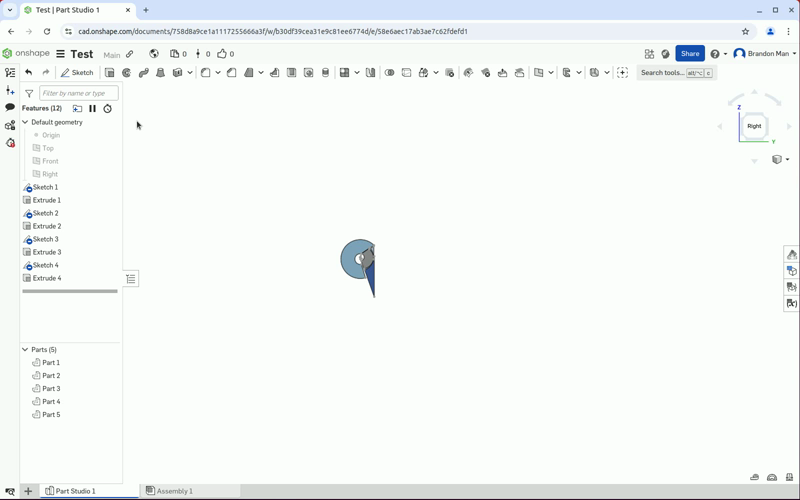
key(right, 2)
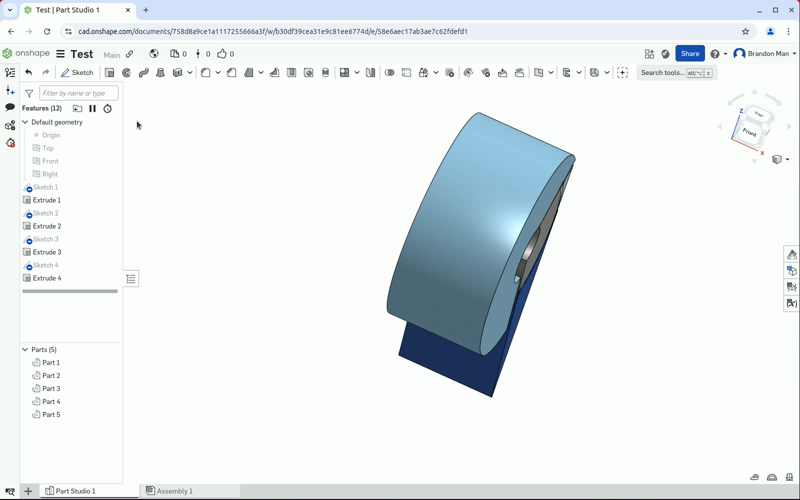
key(down, 2)
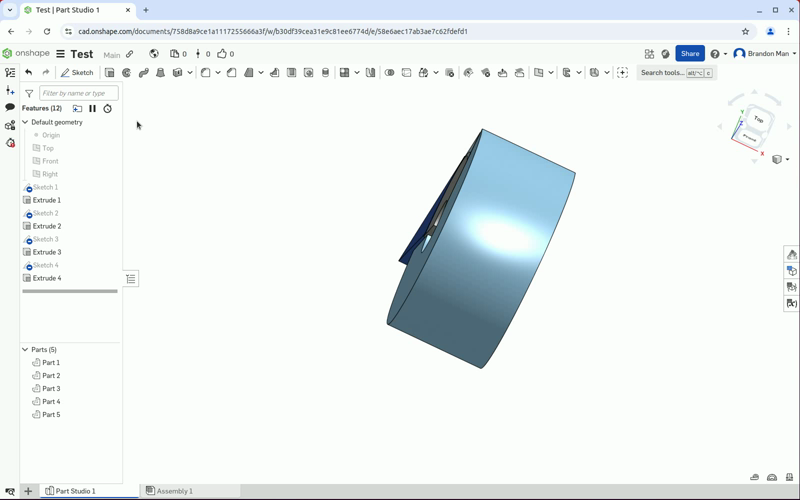
key(up, 2)
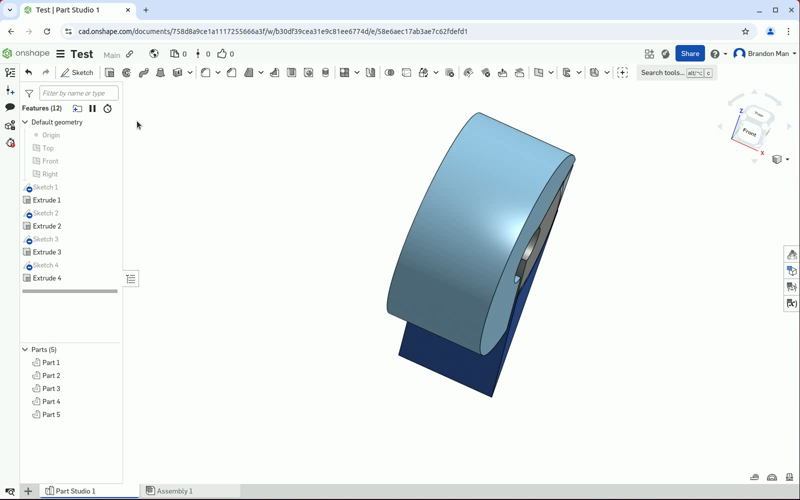
key(left, 2)
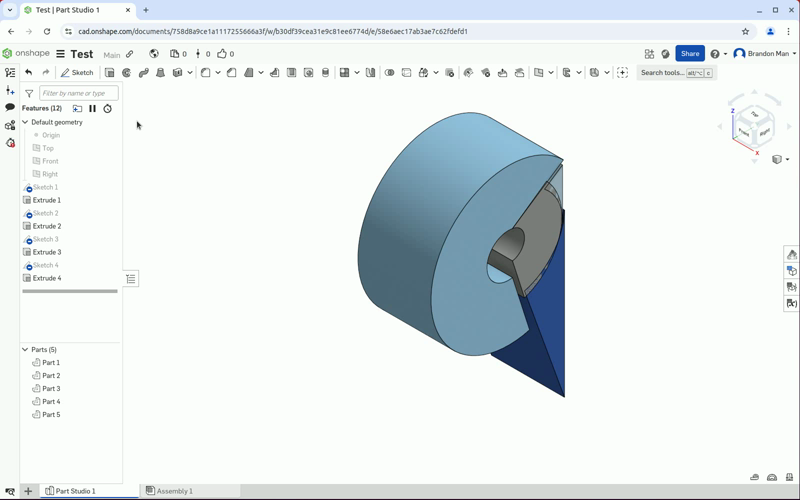
mouse_move(73, 189)
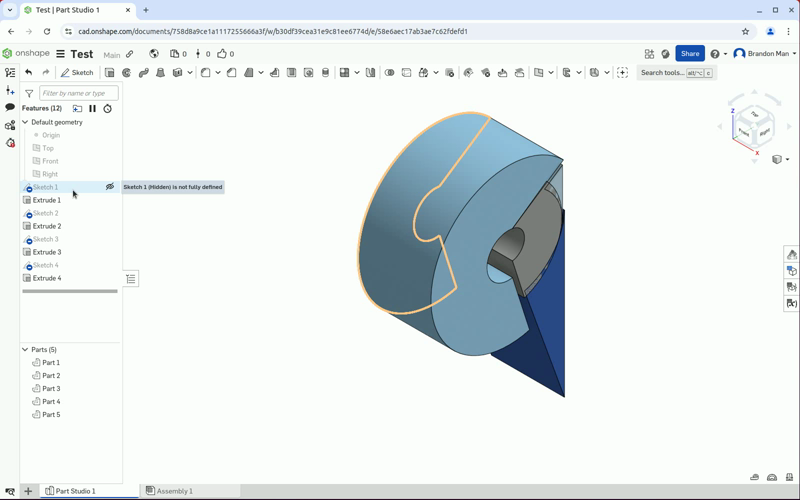
click(73, 189)